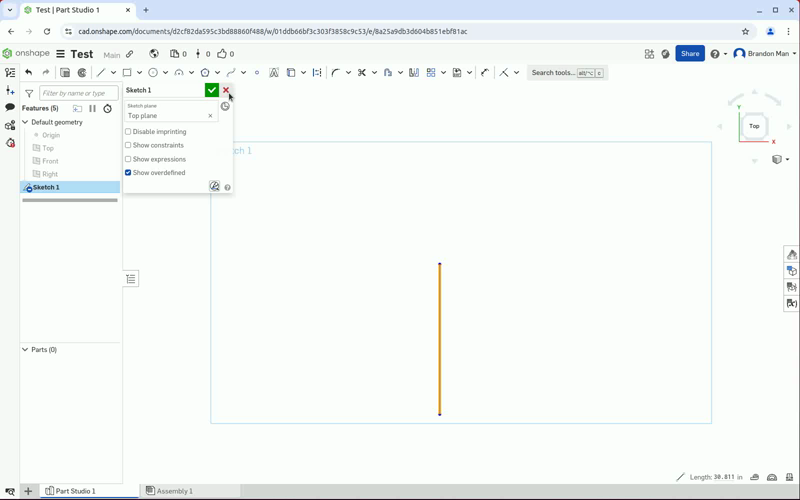
key(shift+h)
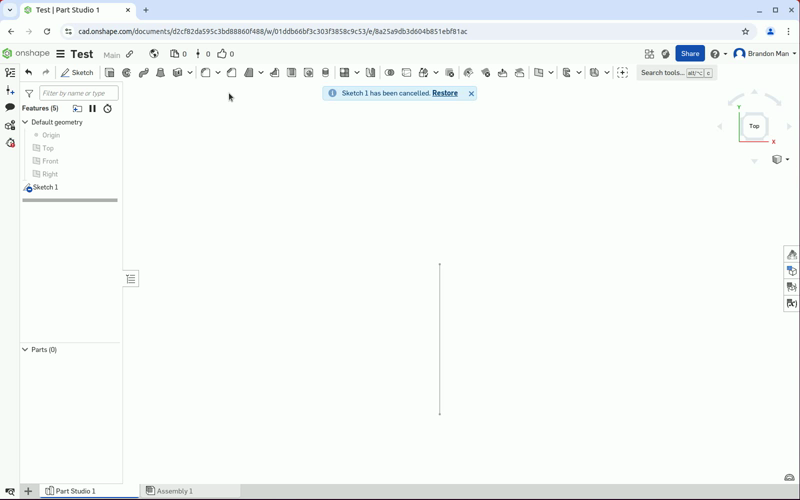
mouse_move(73, 352)
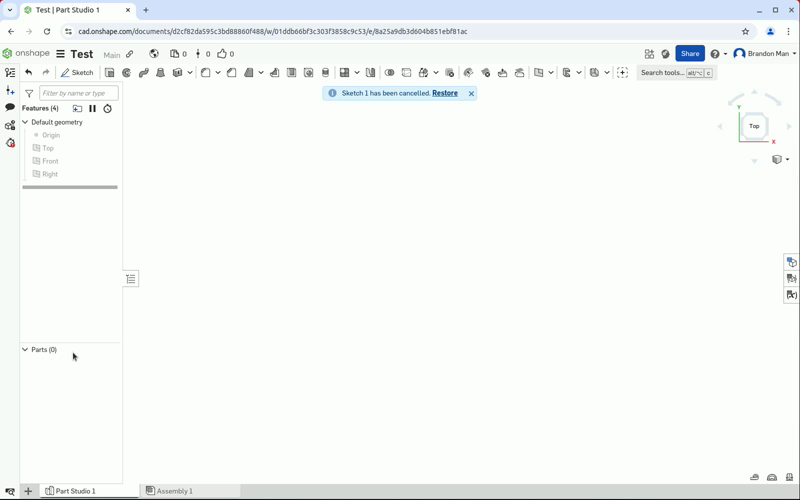
key(y)
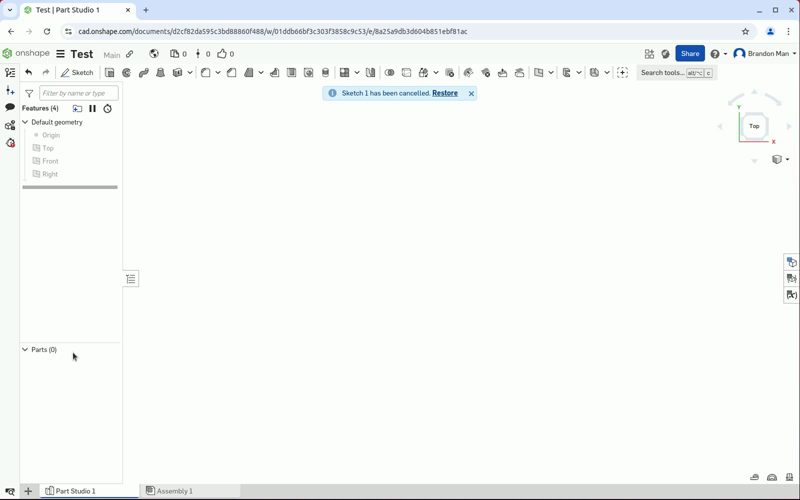
key(shift+p)
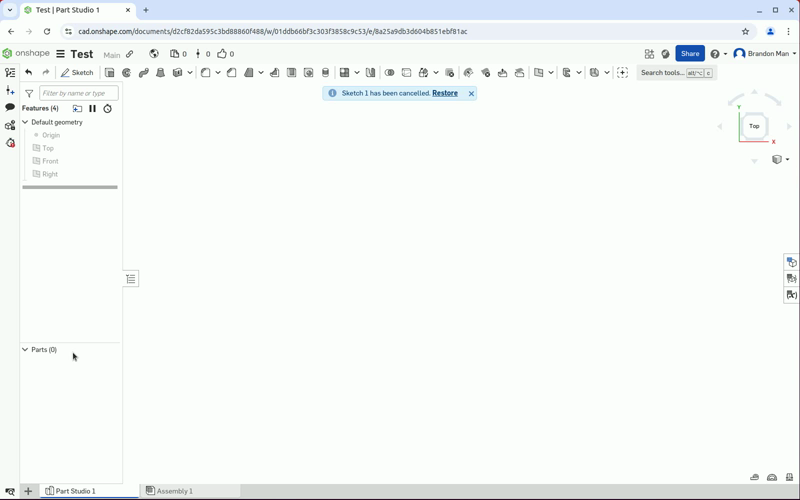
key(space)
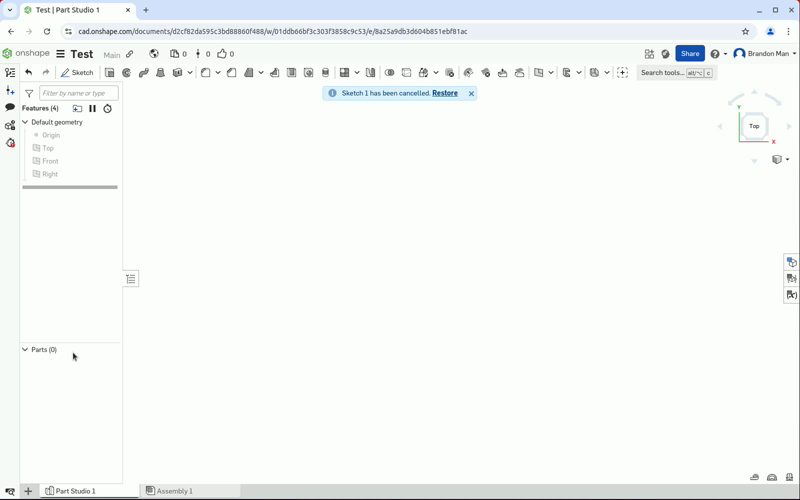
key_down(shift)
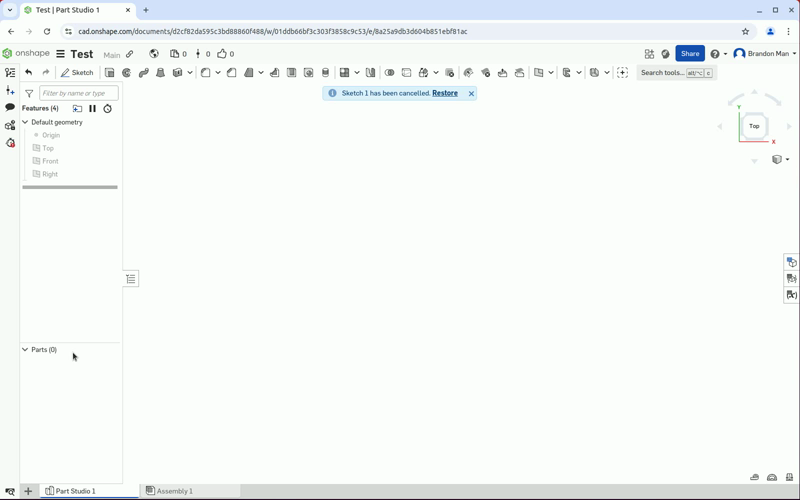
key(up)
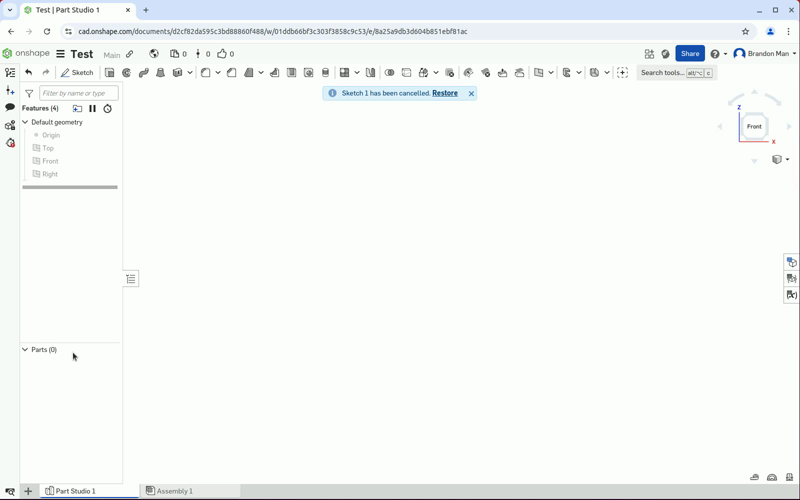
key_up(shift)
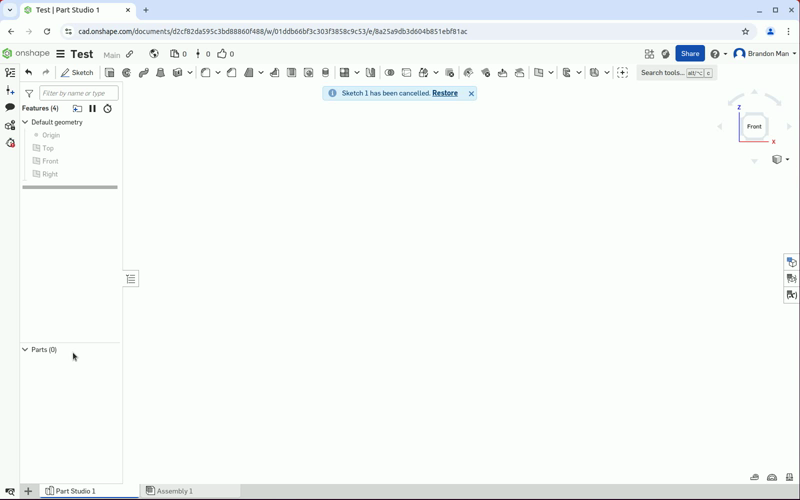
mouse_move(73, 352)
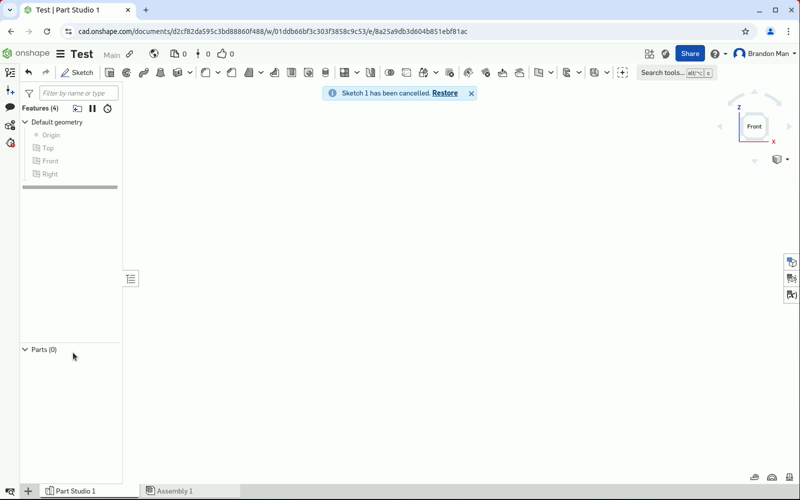
key(shift+y)
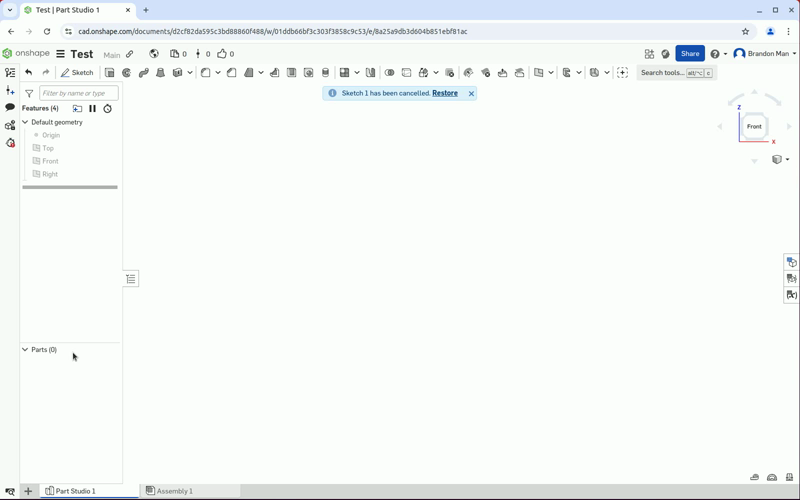
key(shift+s)
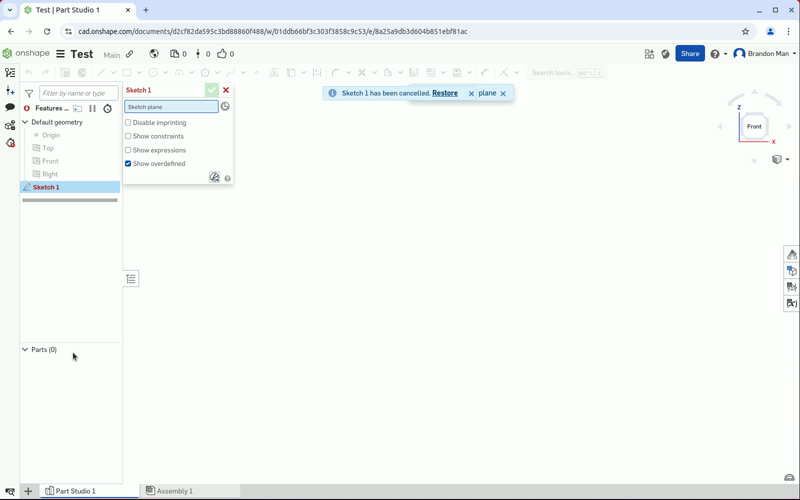
mouse_move(73, 163)
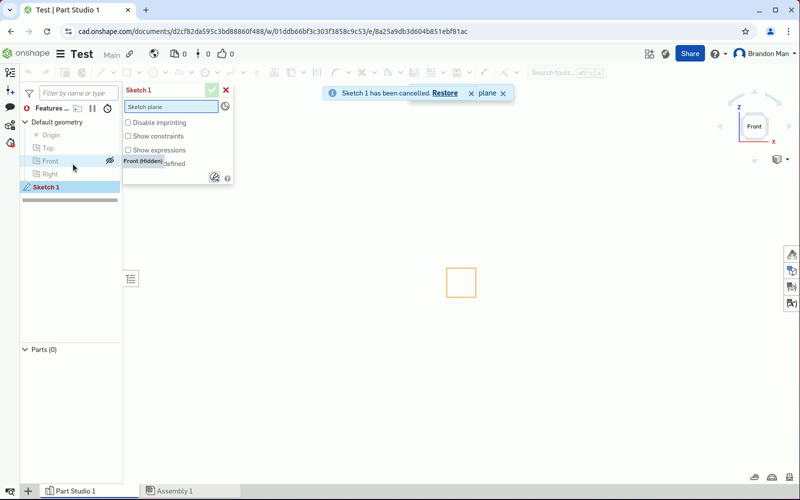
click(73, 163)
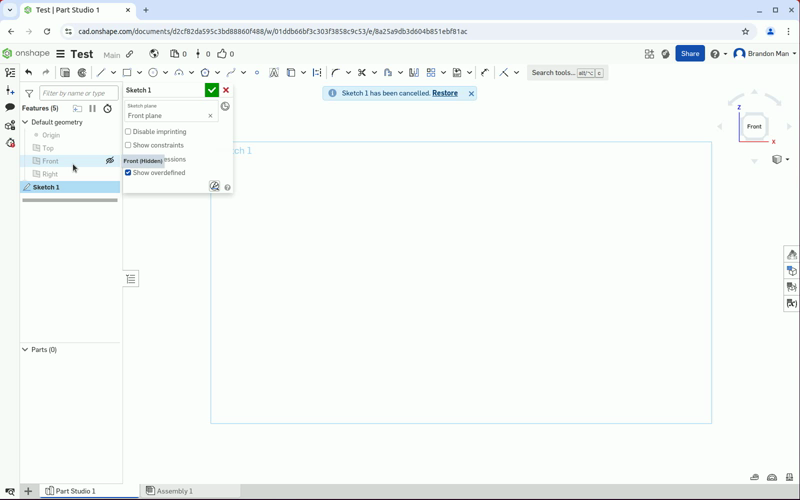
mouse_move(73, 352)
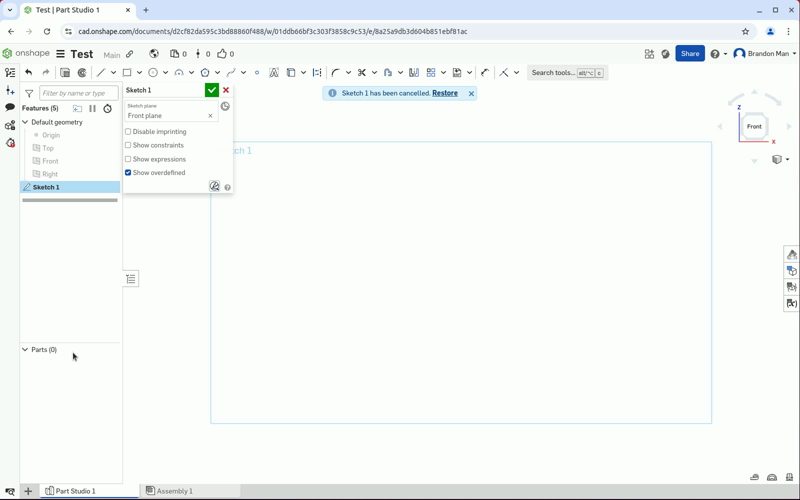
key(y)
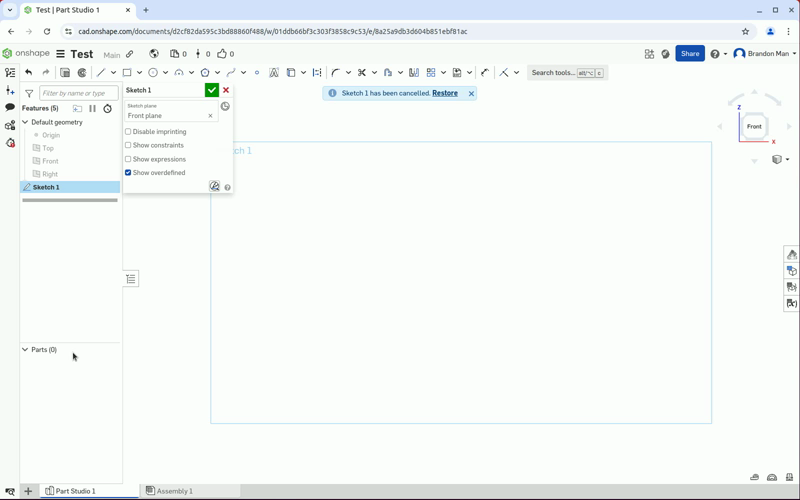
key(l)
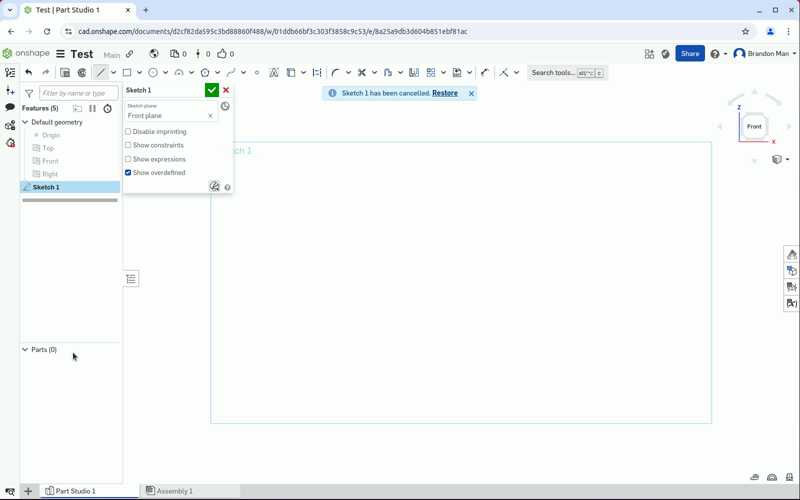
key_down(shift)
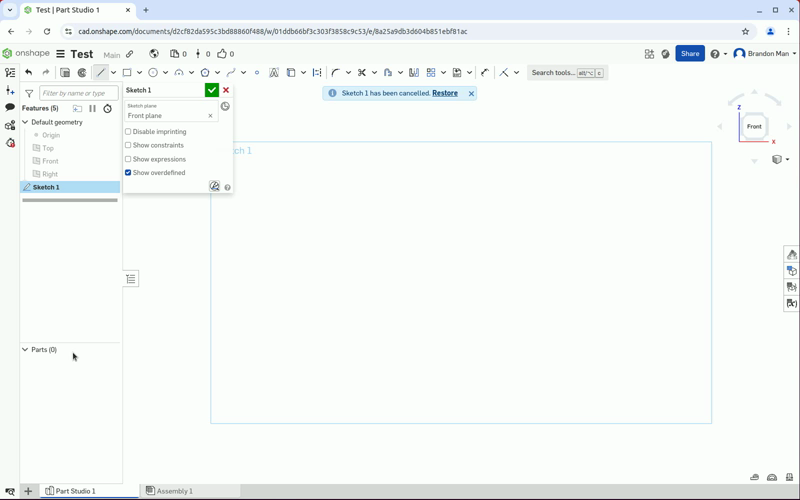
mouse_move(348, 333)
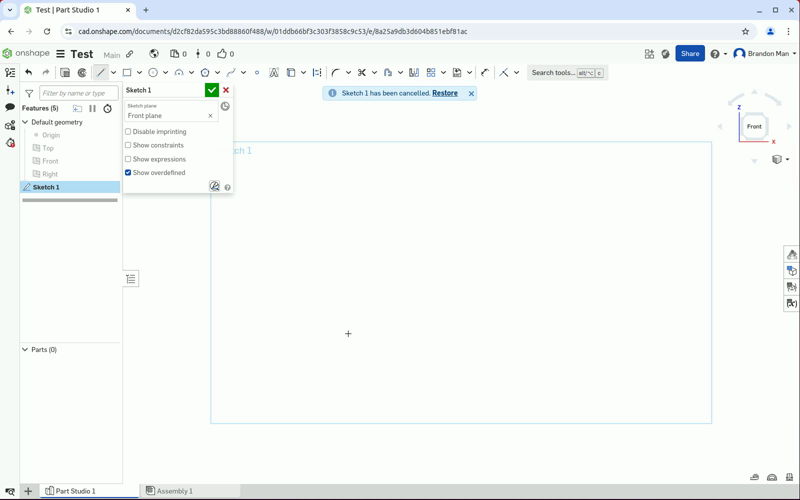
click(348, 333)
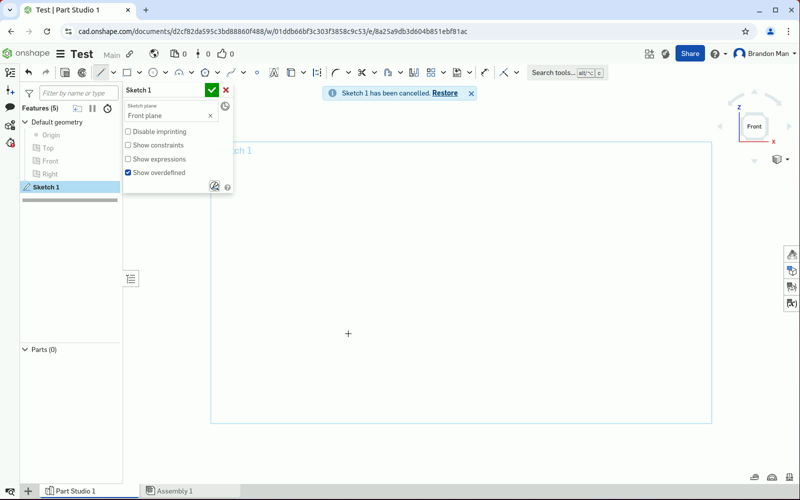
key_up(shift)
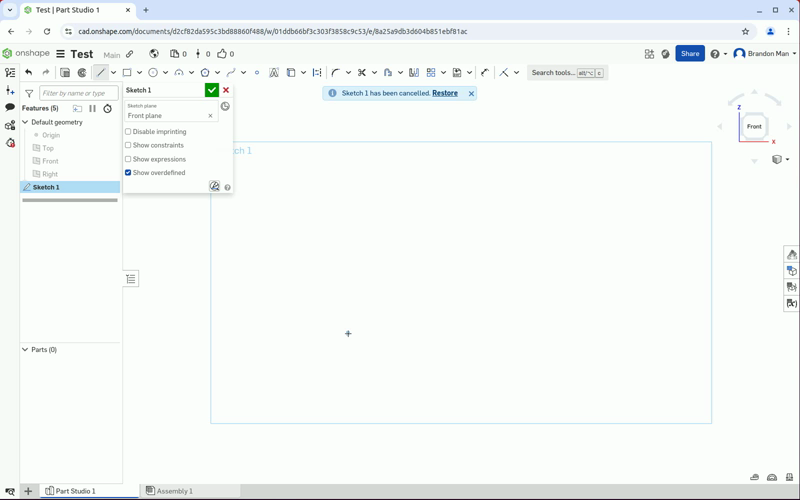
key_down(shift)
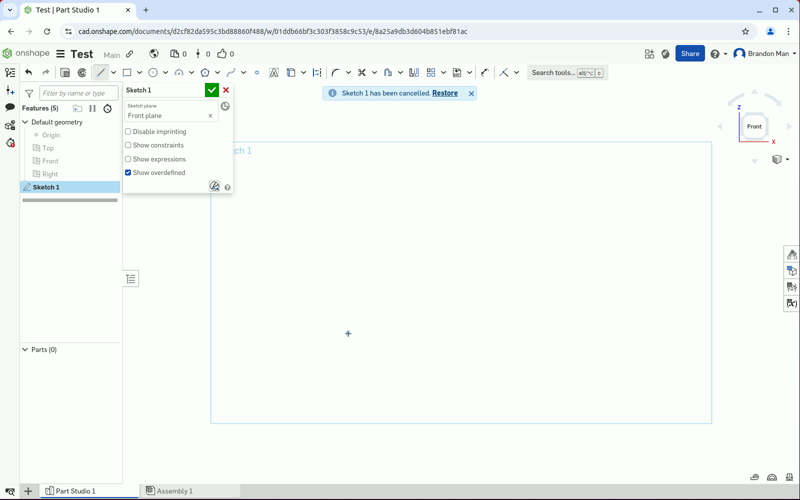
mouse_move(378, 333)
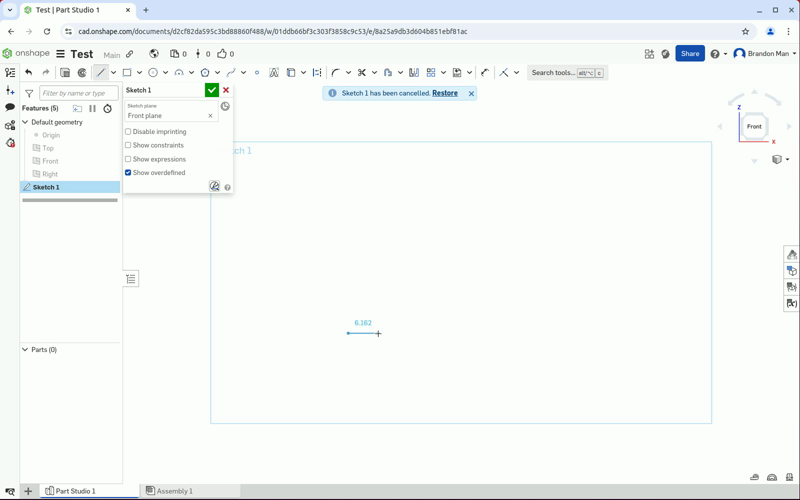
mouse_move(370, 333)
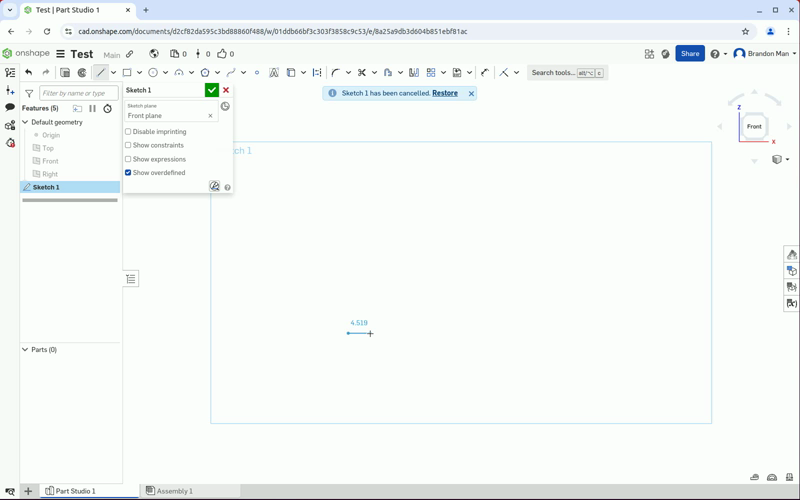
click(370, 333)
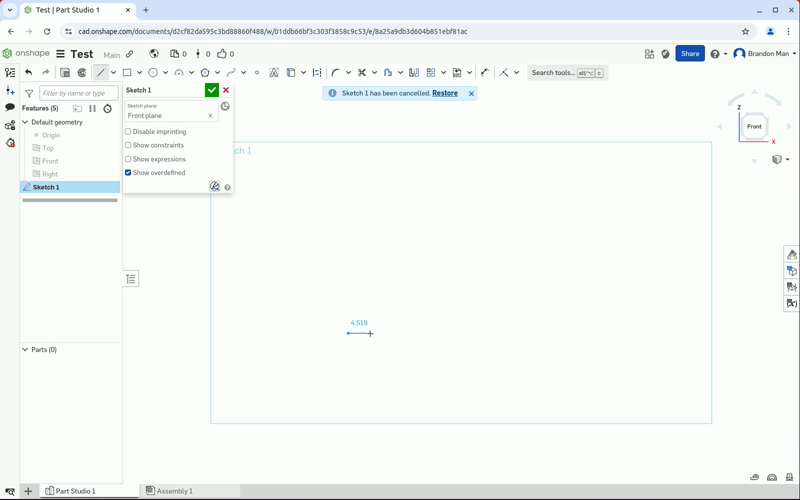
key_up(shift)
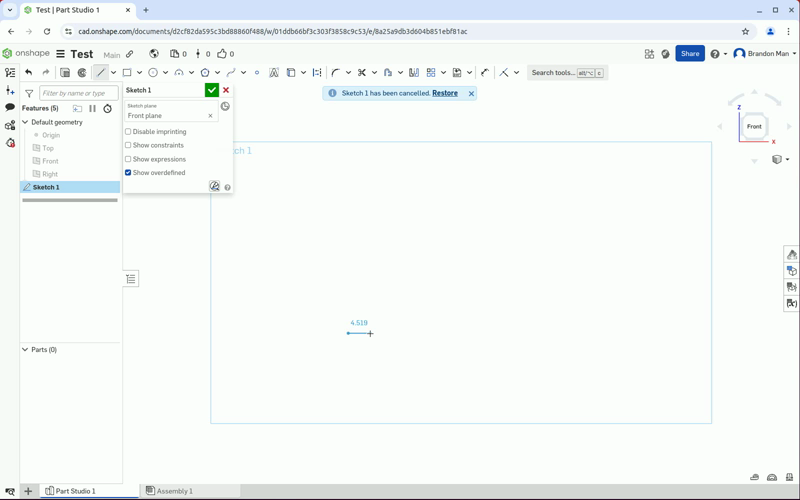
key_down(shift)
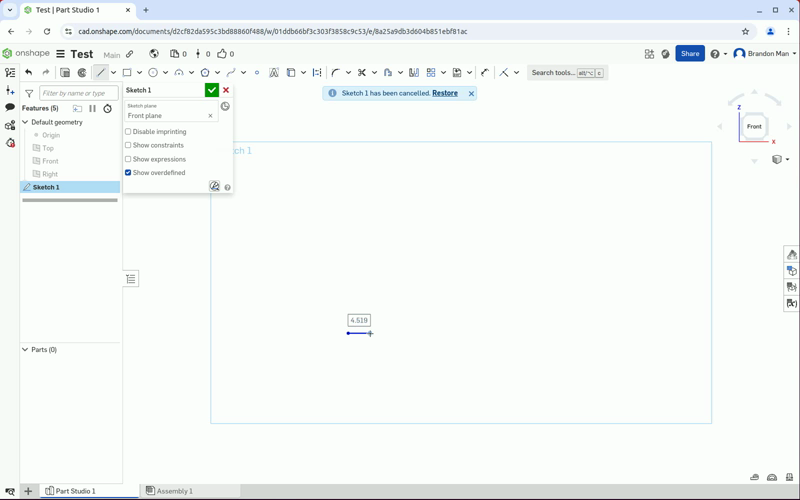
mouse_move(400, 333)
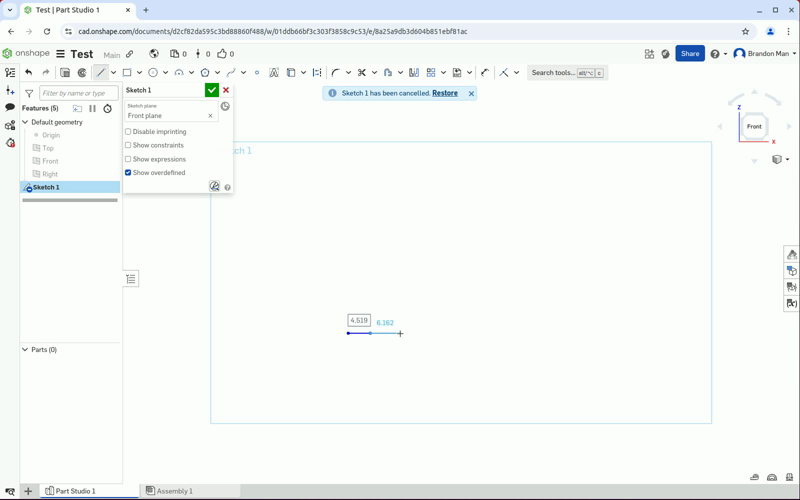
mouse_move(370, 329)
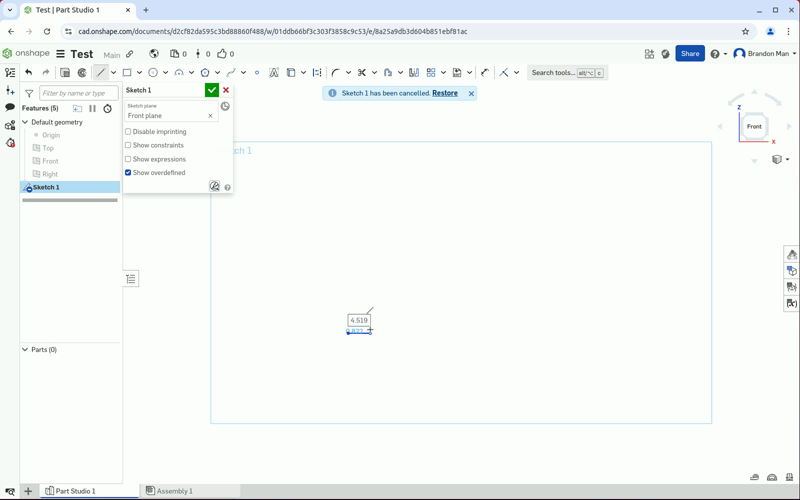
scroll(6)
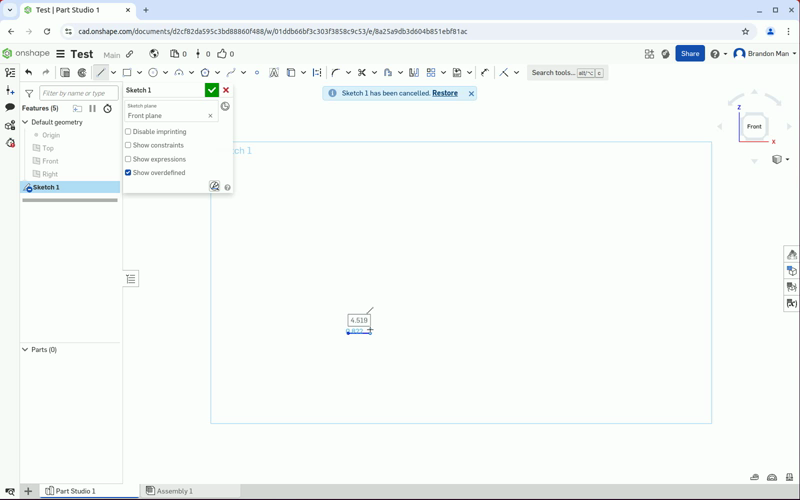
scroll(6)
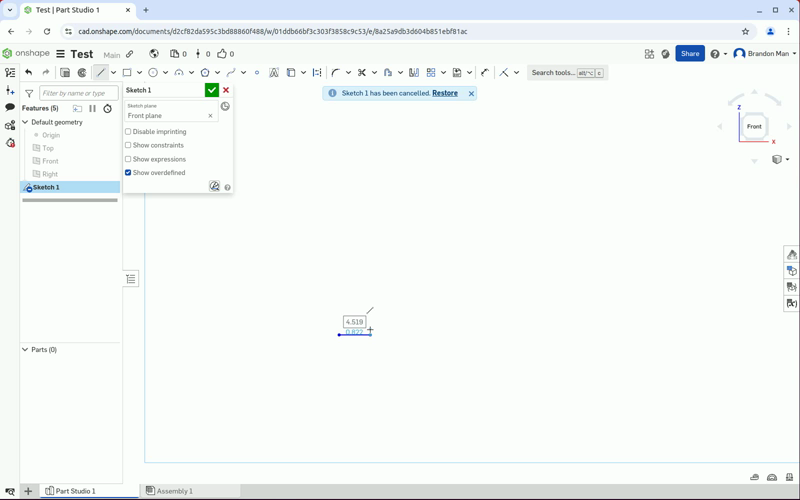
scroll(6)
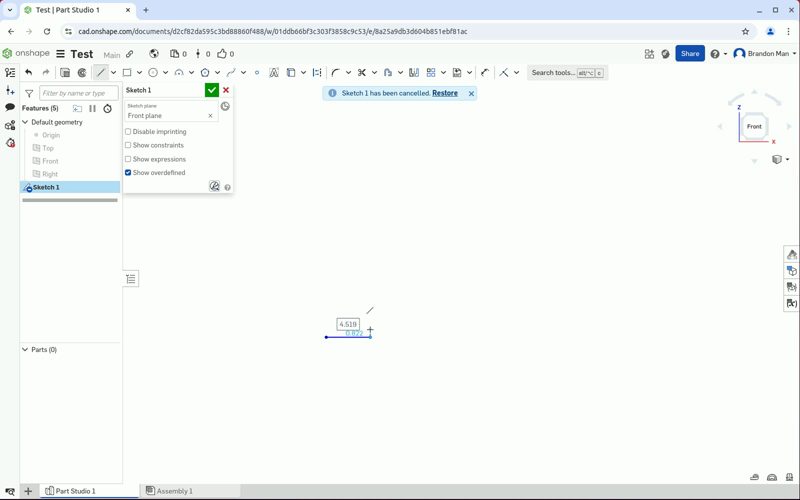
scroll(6)
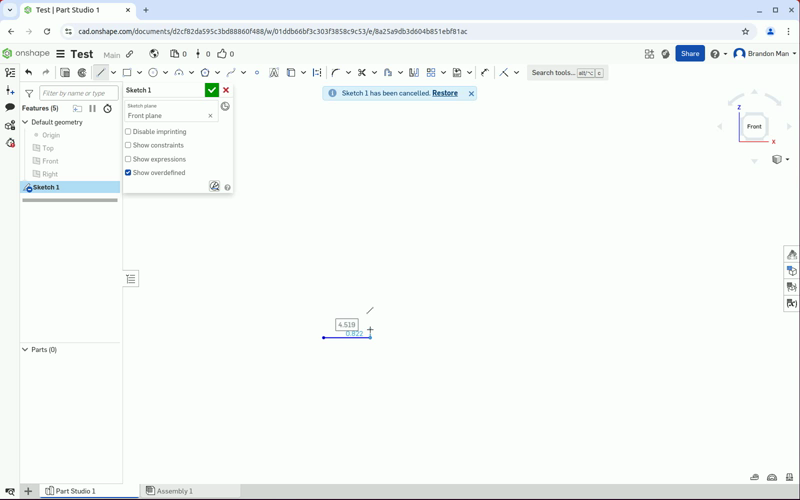
scroll(6)
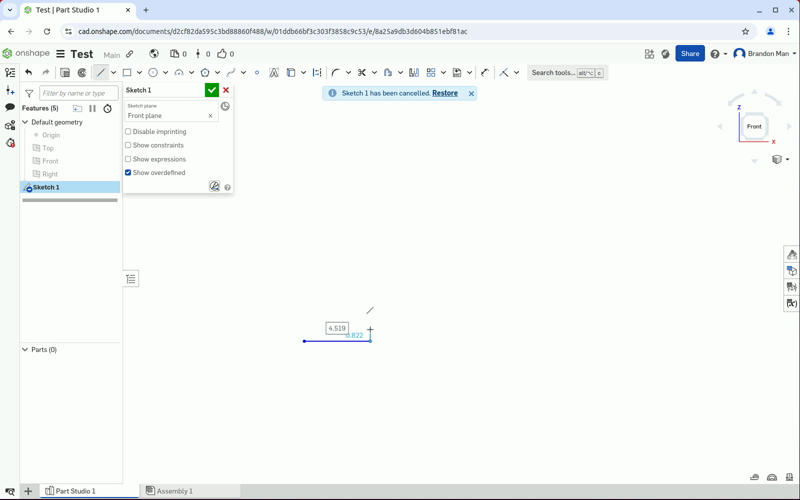
scroll(6)
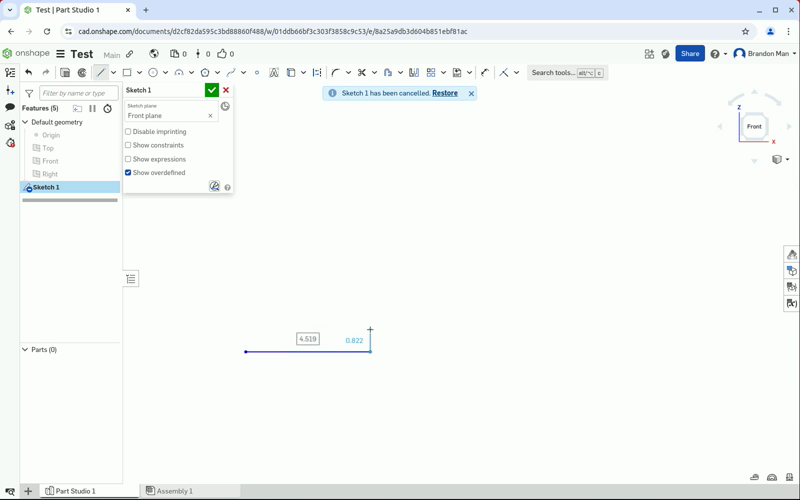
scroll(6)
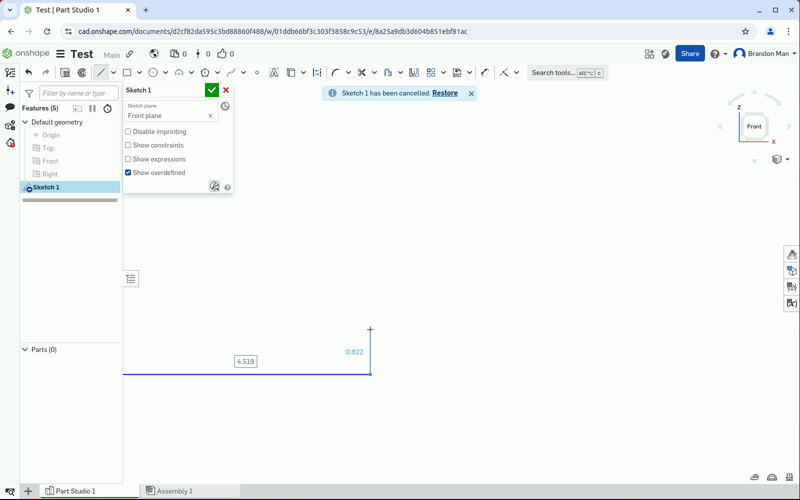
click(370, 329)
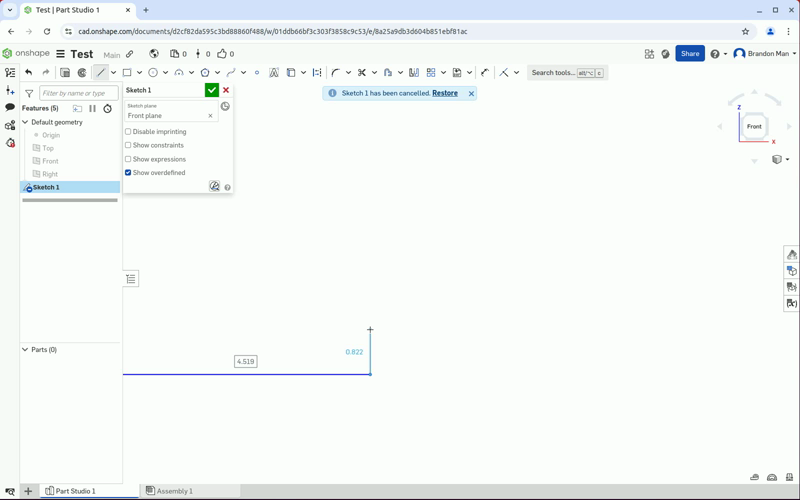
scroll(-6)
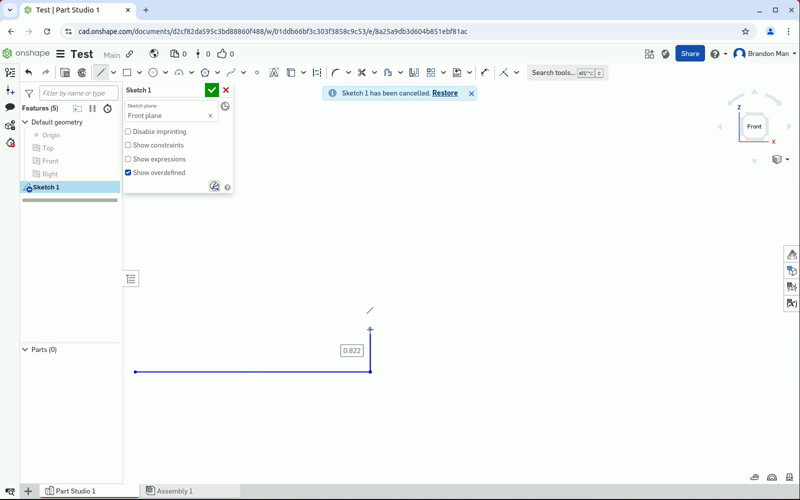
scroll(-6)
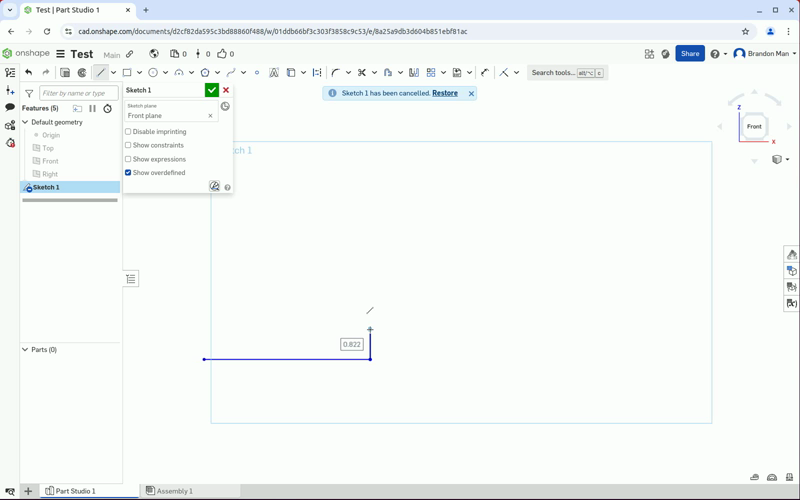
scroll(-6)
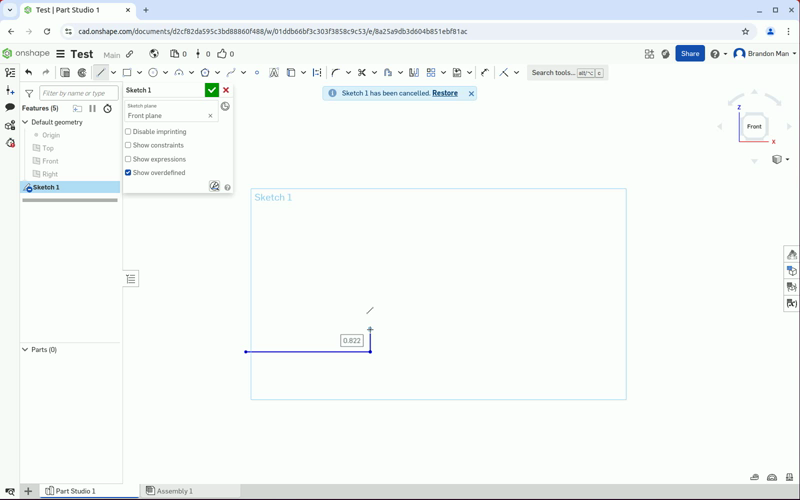
scroll(-6)
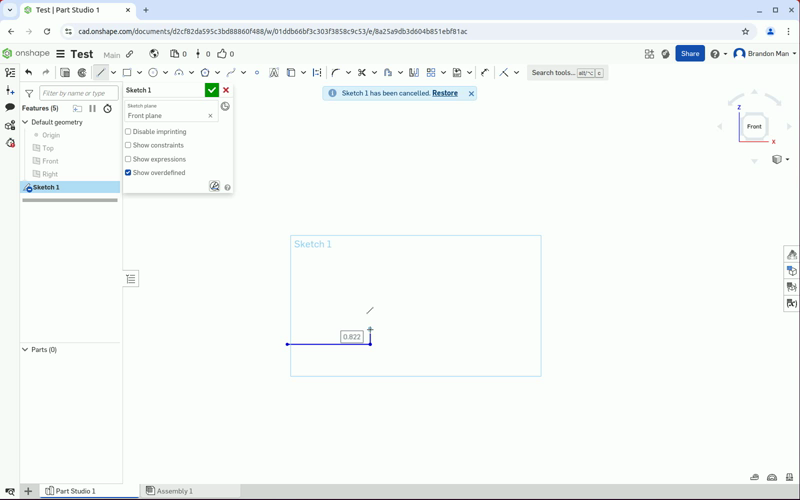
scroll(-6)
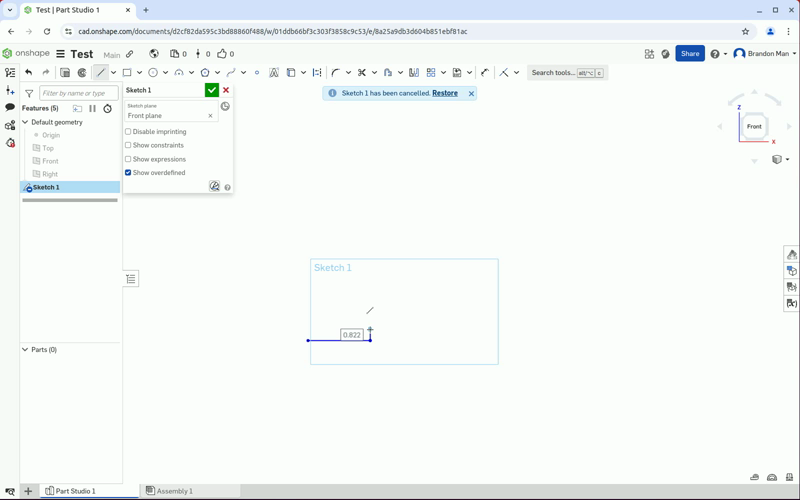
scroll(-6)
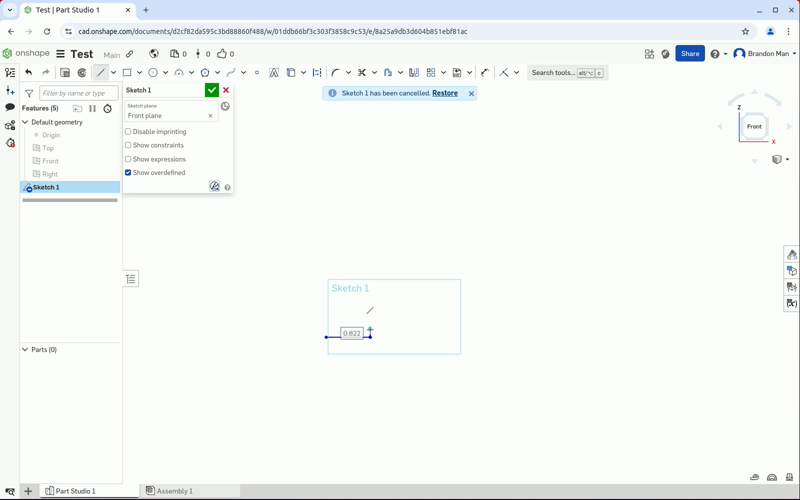
scroll(-6)
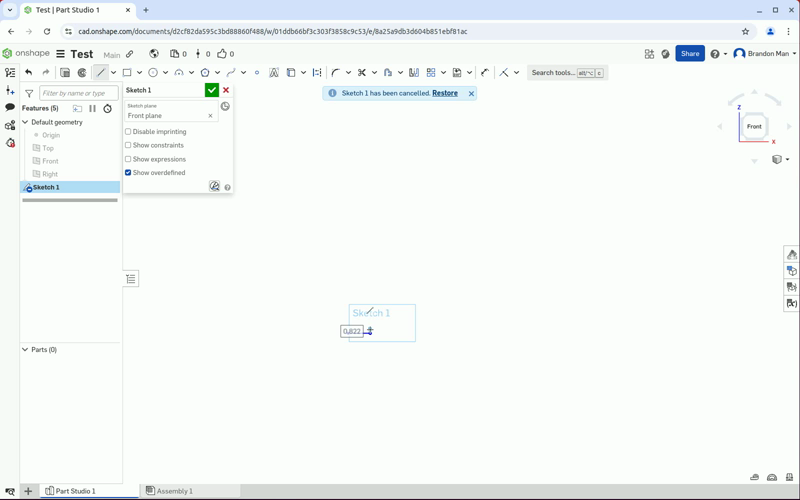
key_up(shift)
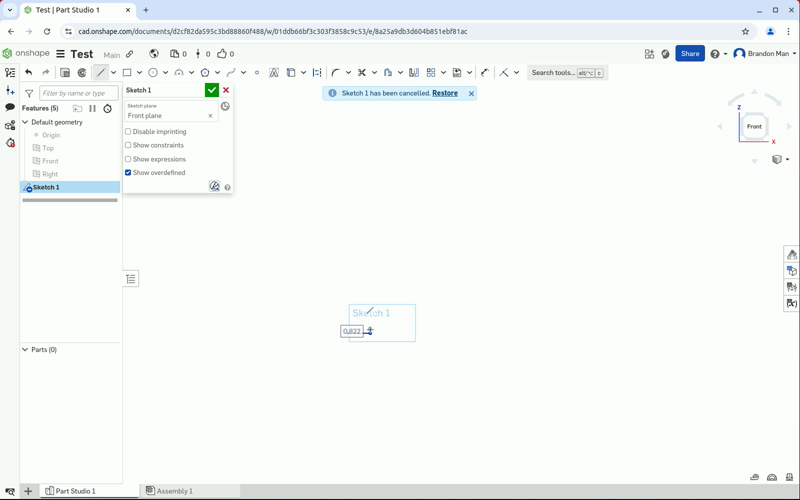
key_down(shift)
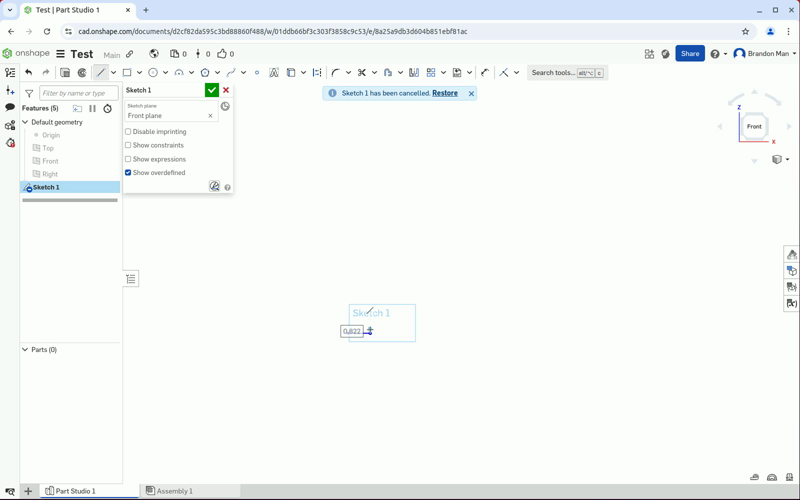
mouse_move(370, 246)
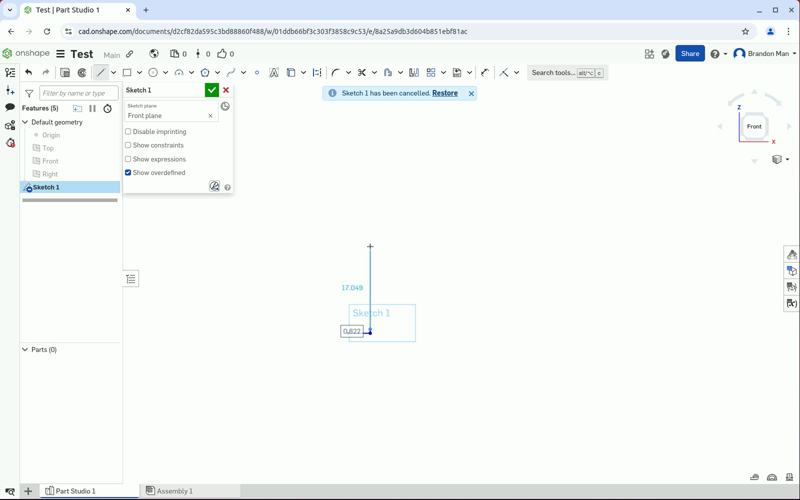
click(370, 246)
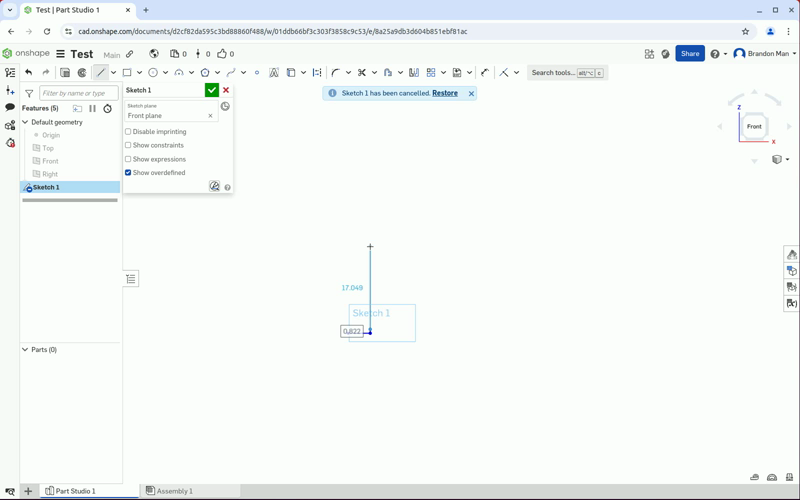
key_up(shift)
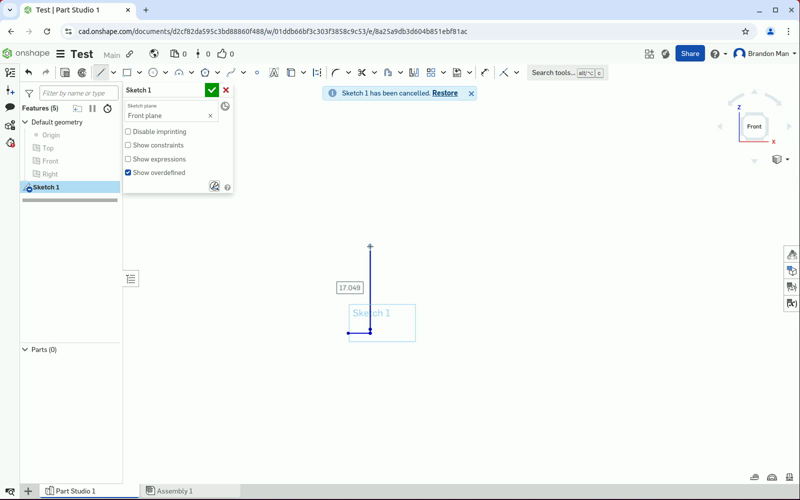
key_down(shift)
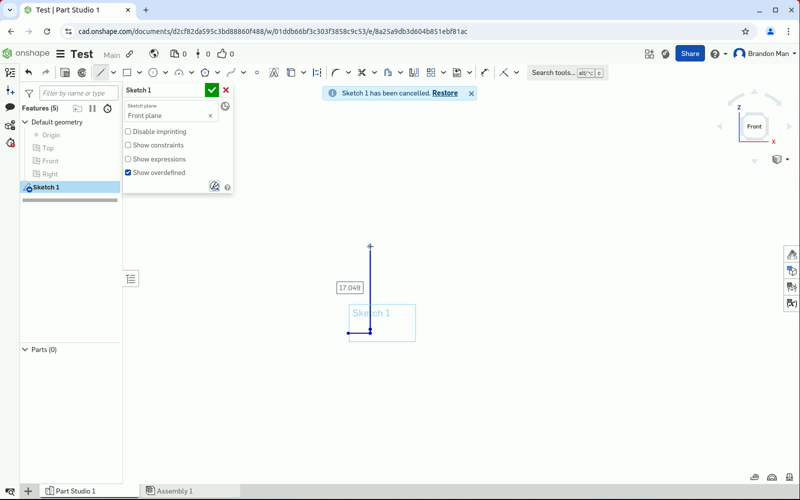
mouse_move(400, 246)
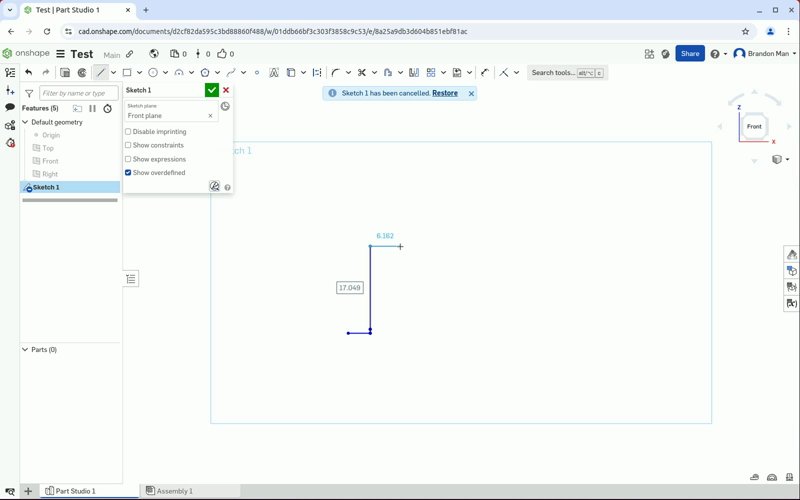
mouse_move(370, 240)
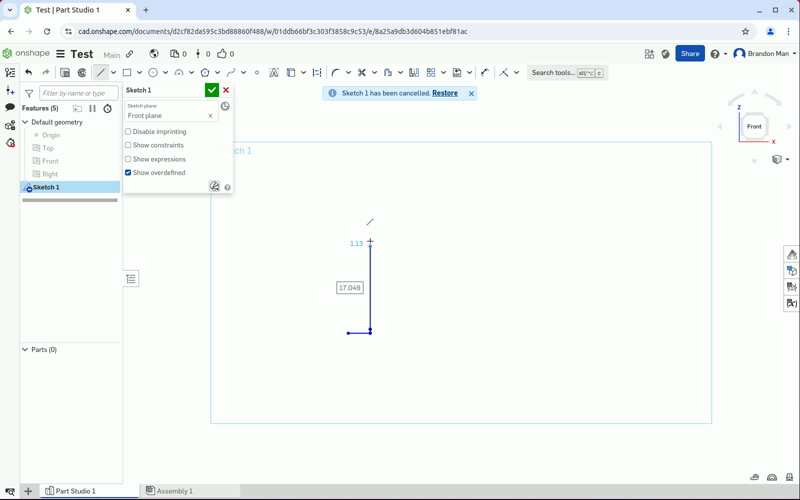
scroll(6)
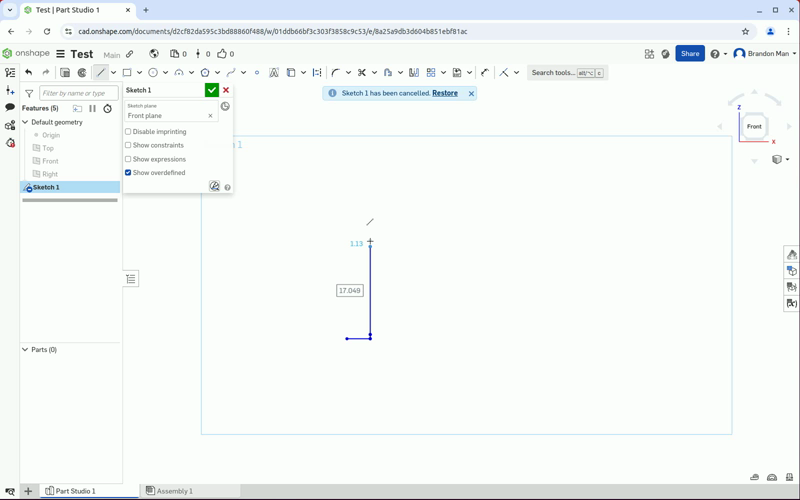
scroll(6)
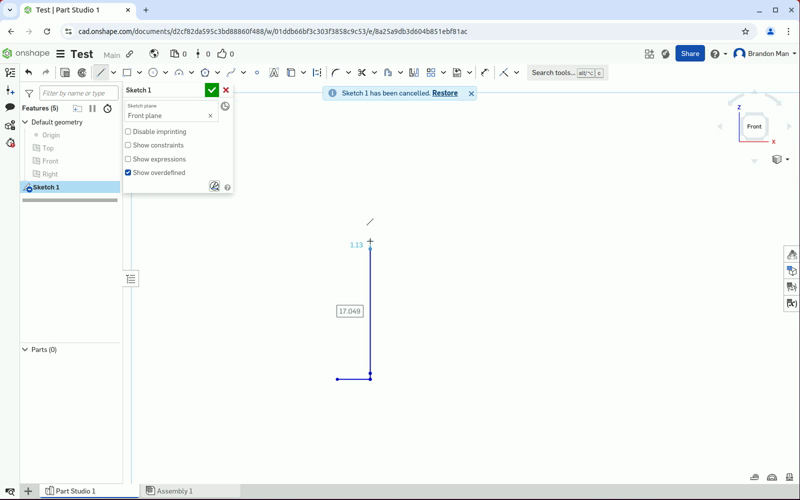
scroll(6)
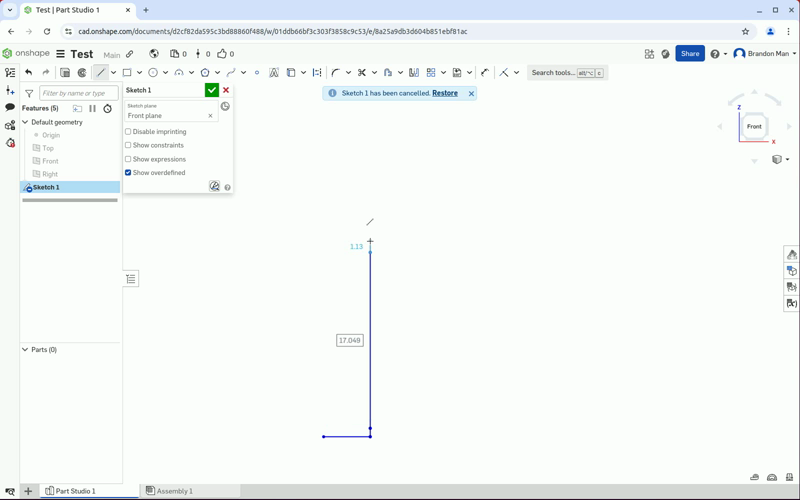
scroll(6)
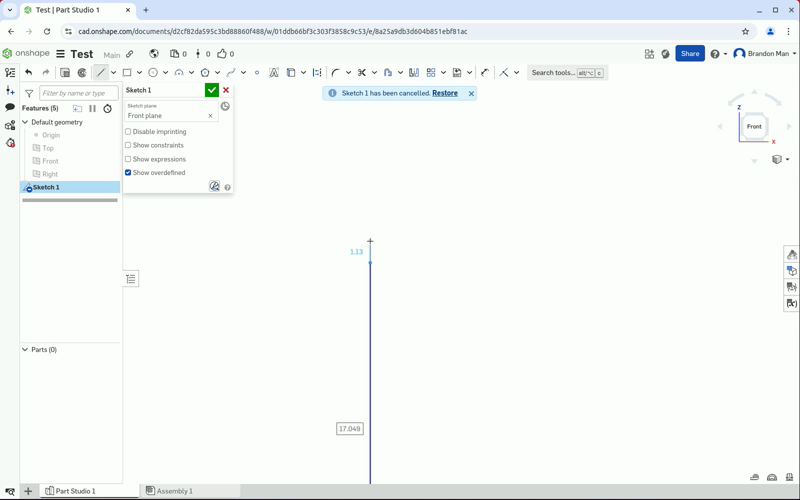
scroll(6)
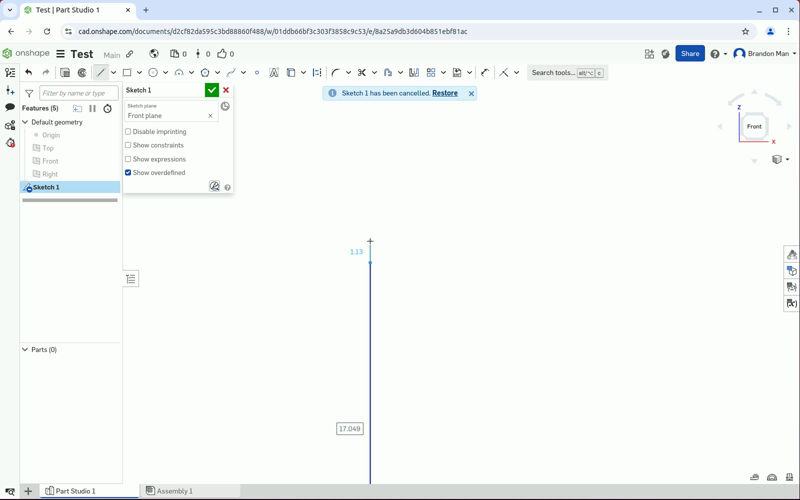
scroll(6)
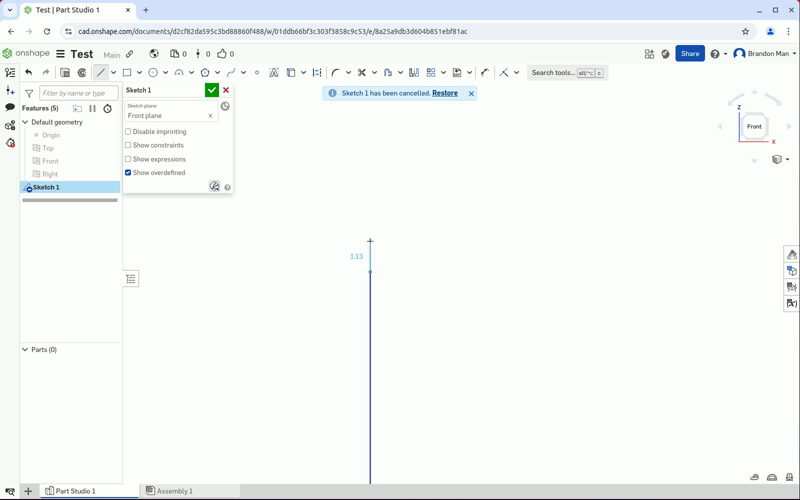
scroll(6)
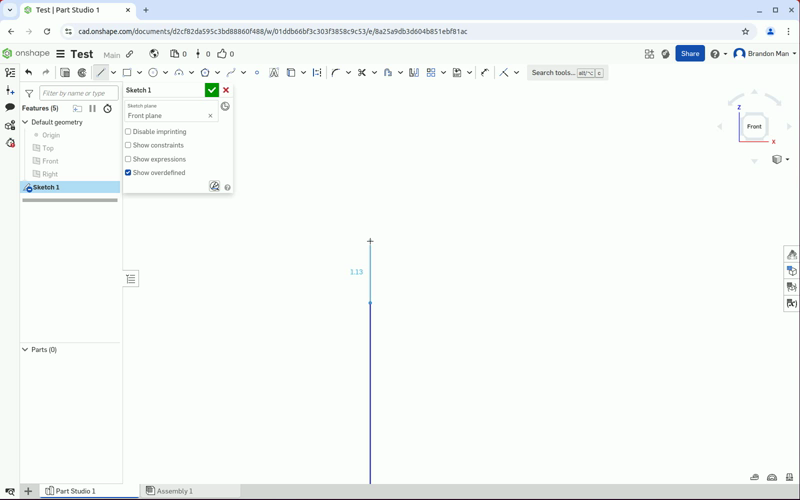
click(370, 240)
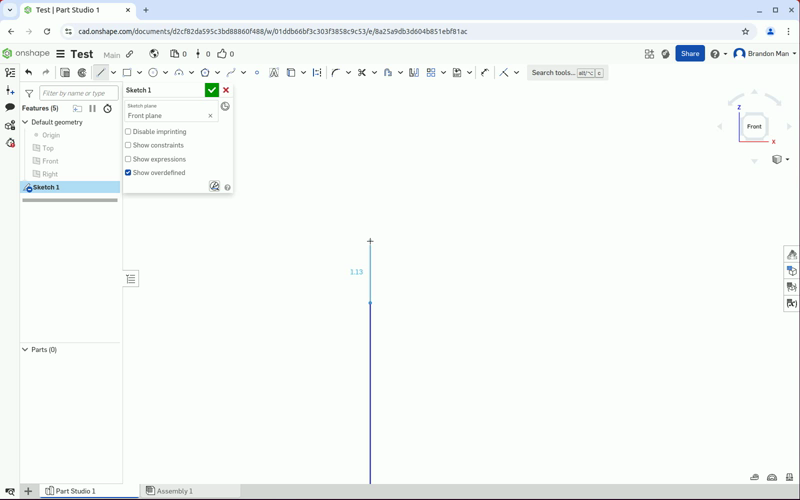
scroll(-6)
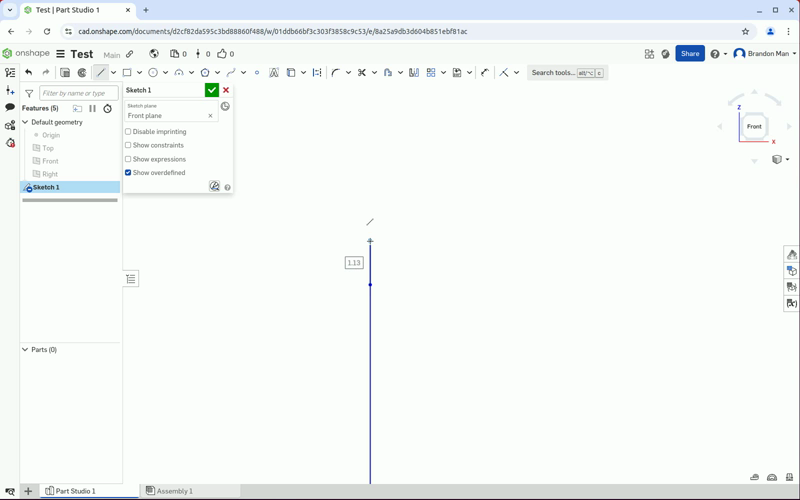
scroll(-6)
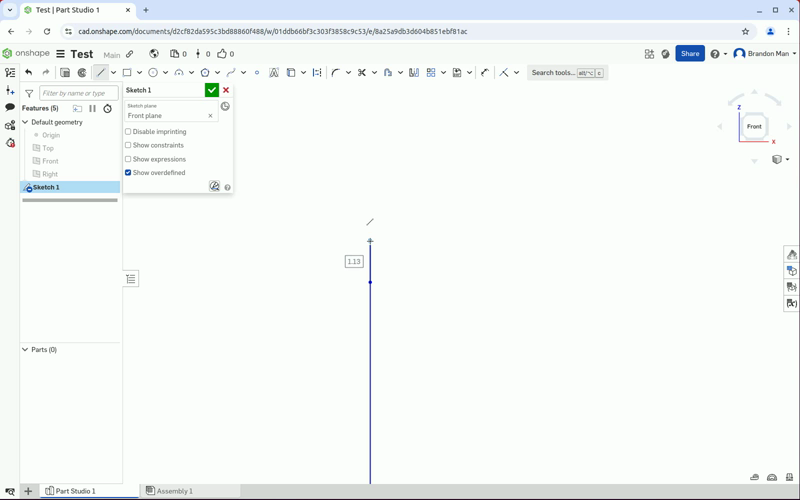
scroll(-6)
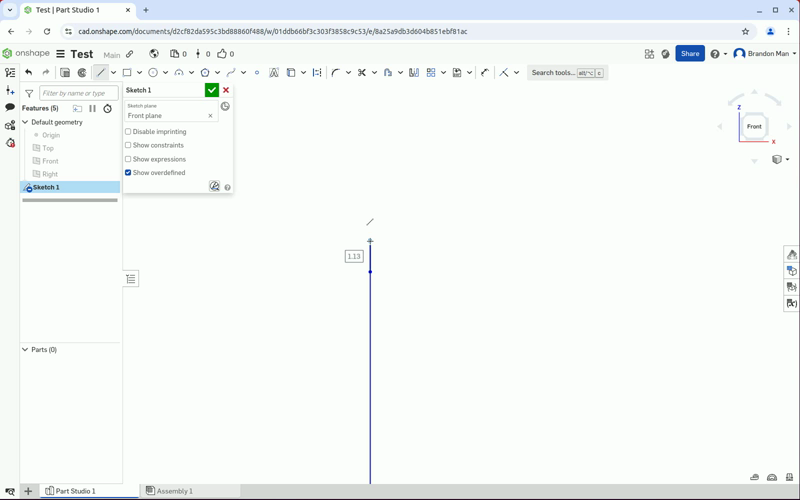
scroll(-6)
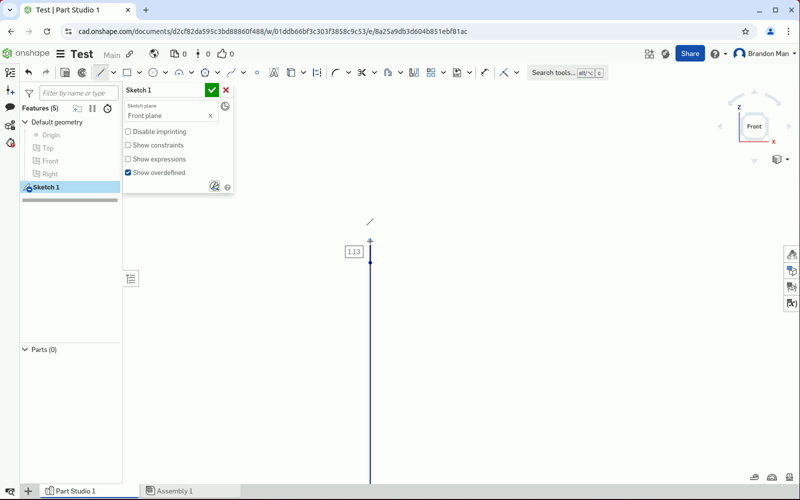
scroll(-6)
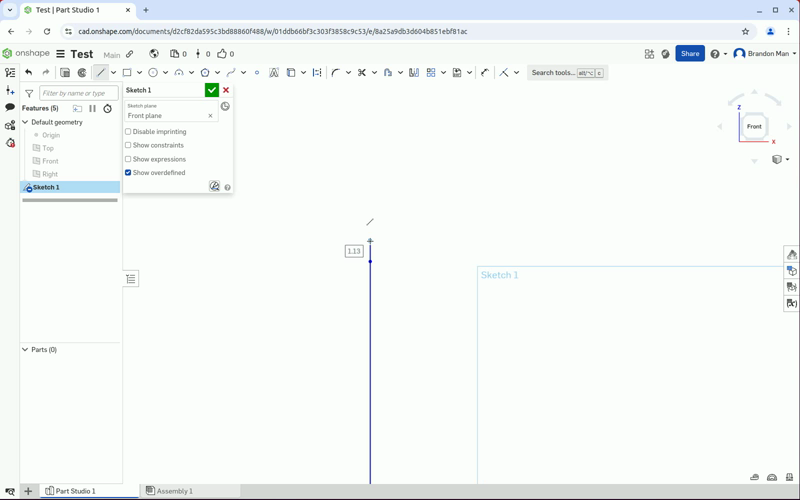
scroll(-6)
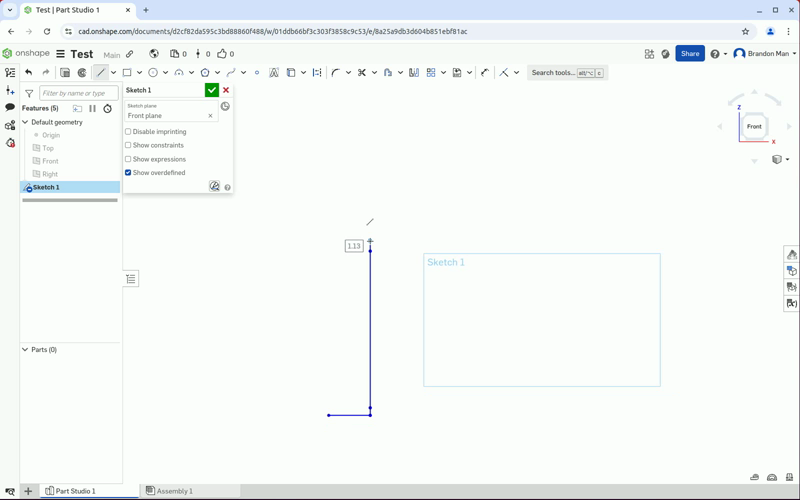
scroll(-6)
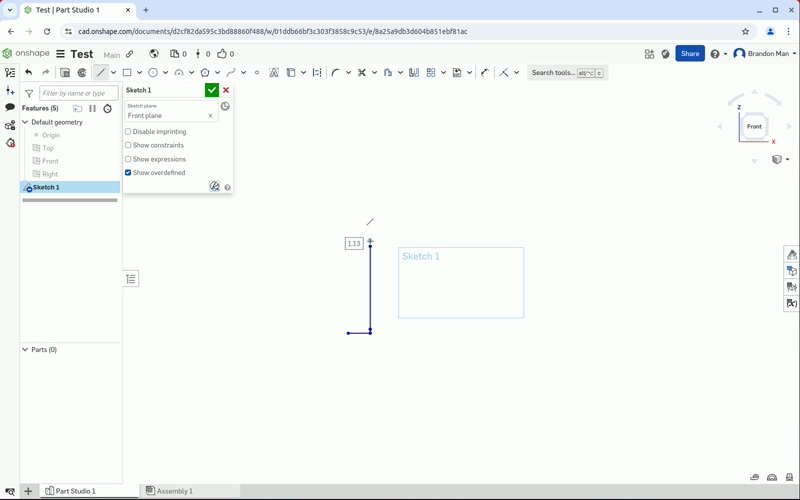
key_up(shift)
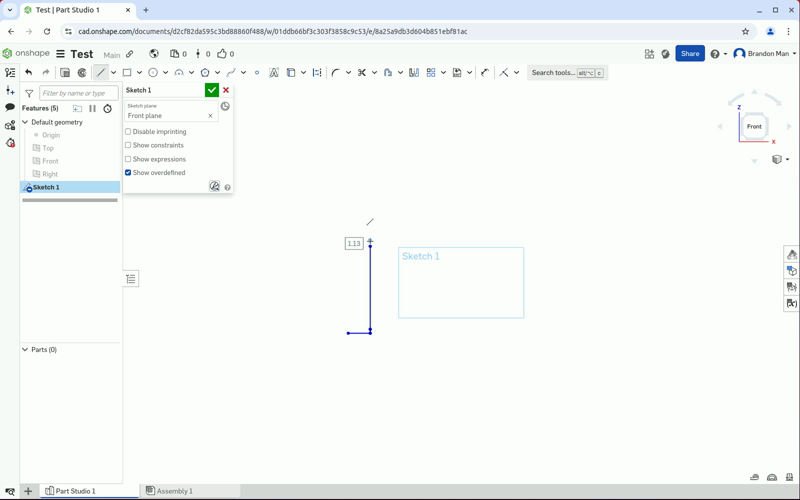
key_down(shift)
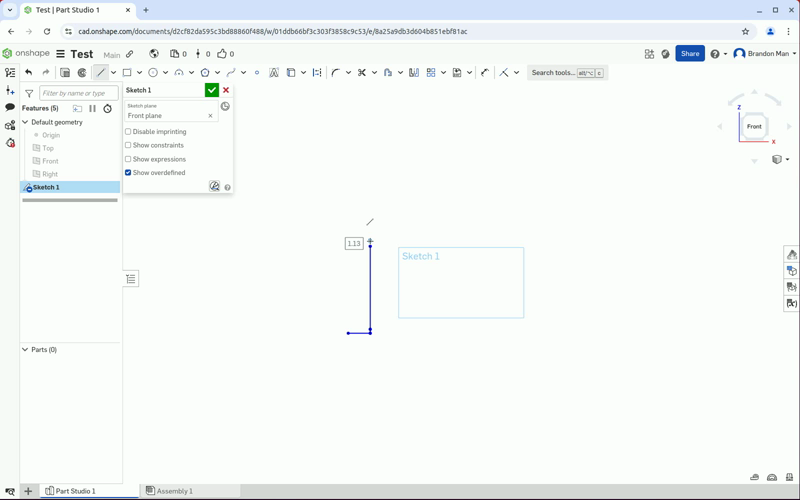
mouse_move(400, 240)
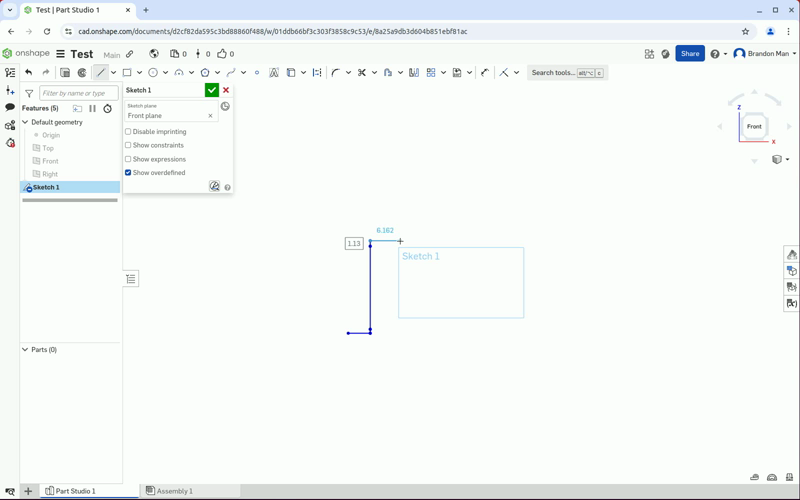
mouse_move(370, 232)
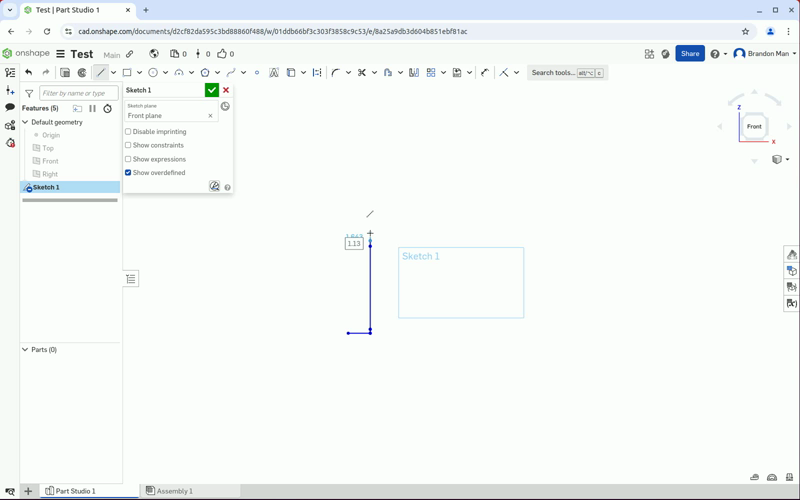
click(370, 232)
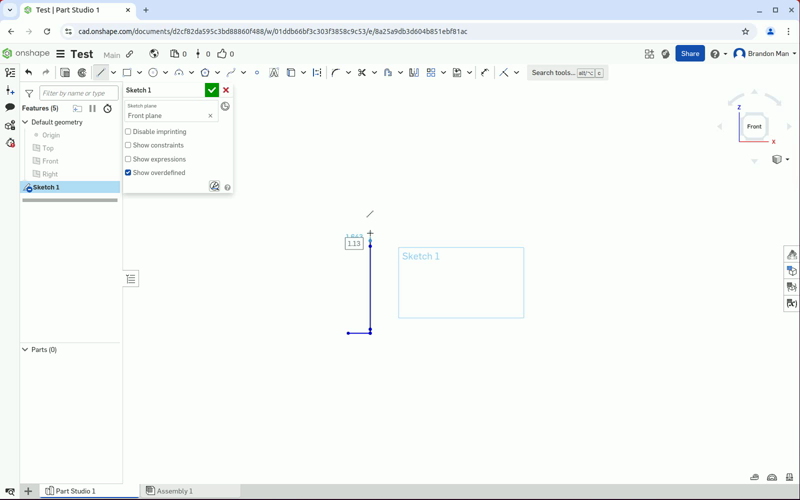
key_up(shift)
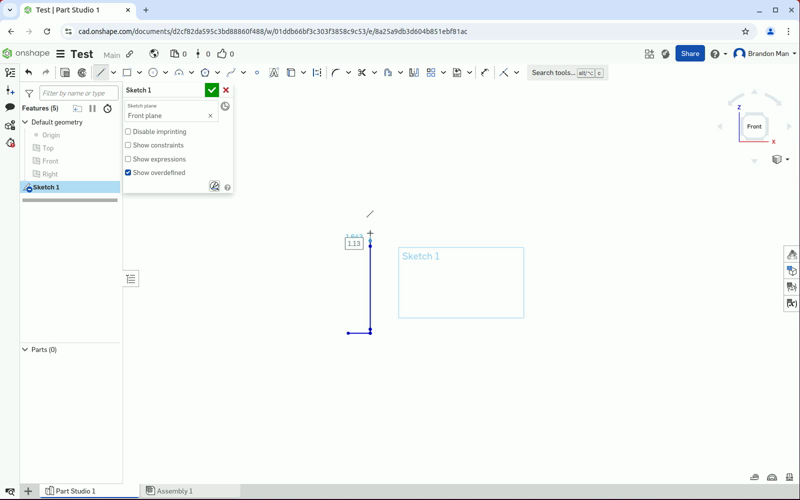
key_down(shift)
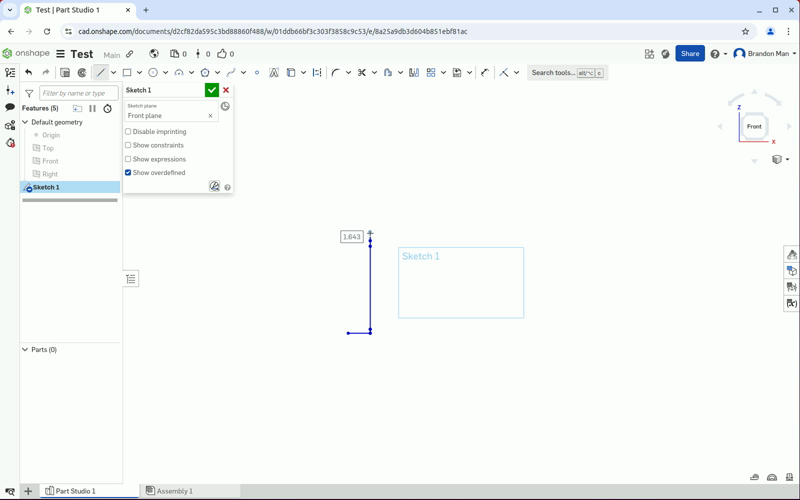
mouse_move(400, 232)
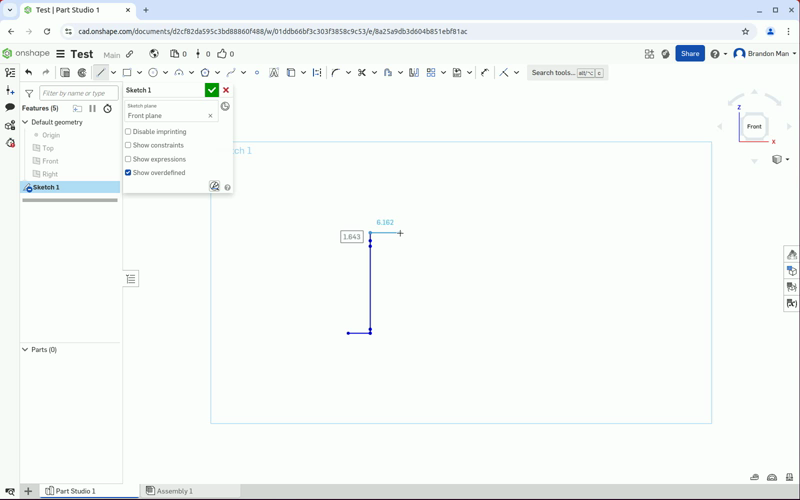
mouse_move(348, 232)
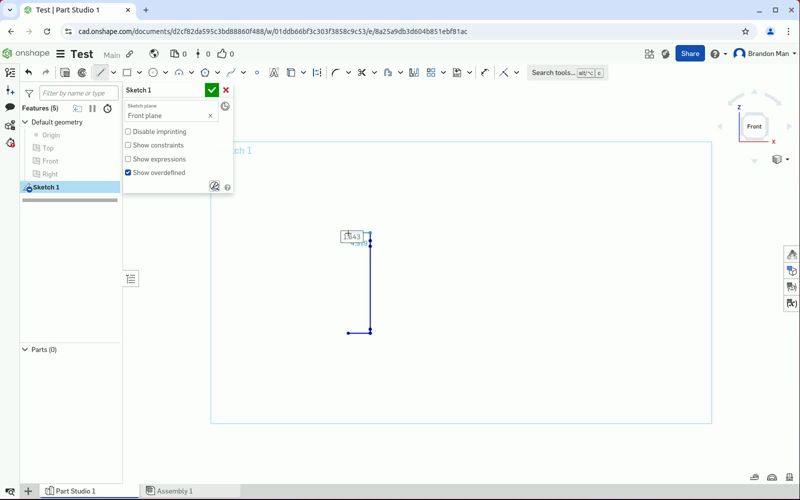
click(348, 232)
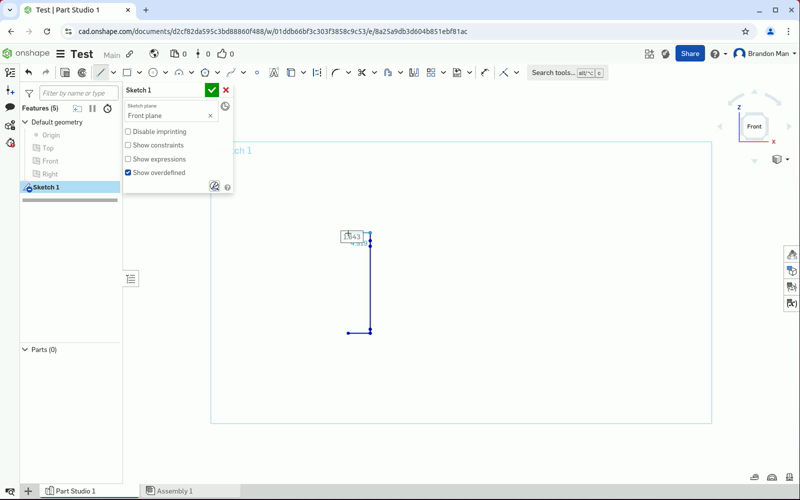
key_up(shift)
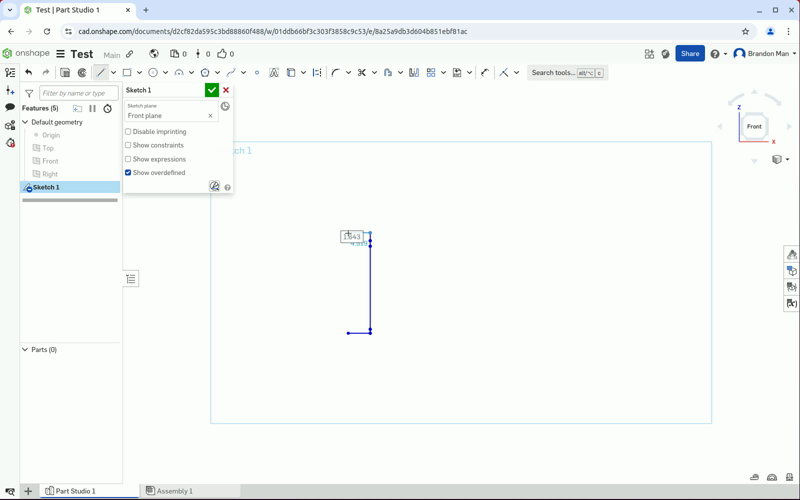
key_down(shift)
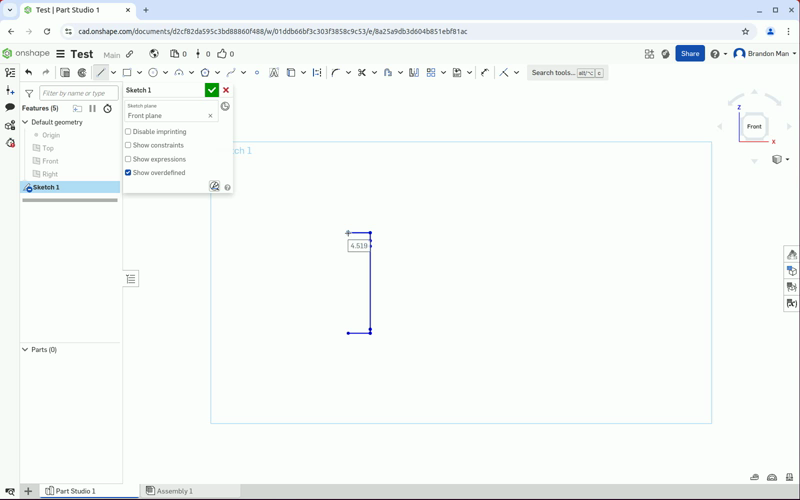
mouse_move(348, 333)
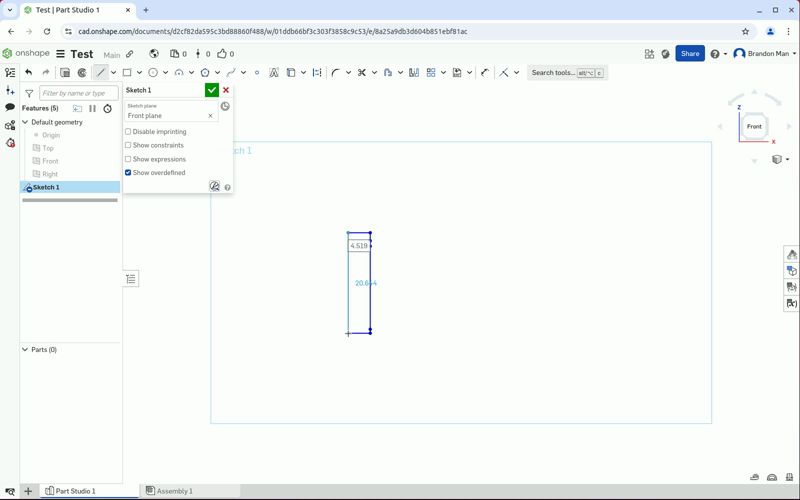
key_up(shift)
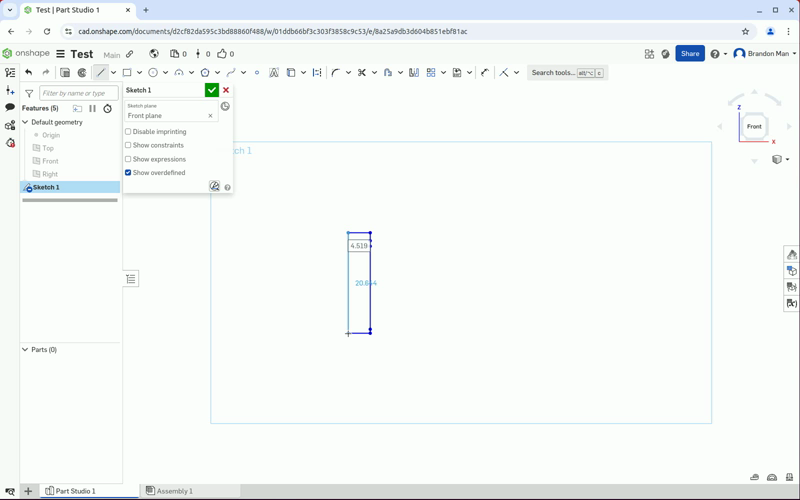
click(348, 333)
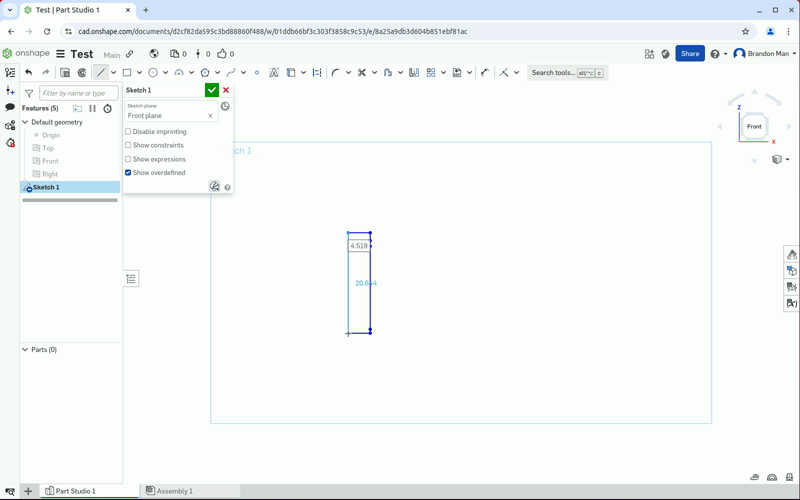
key(esc)
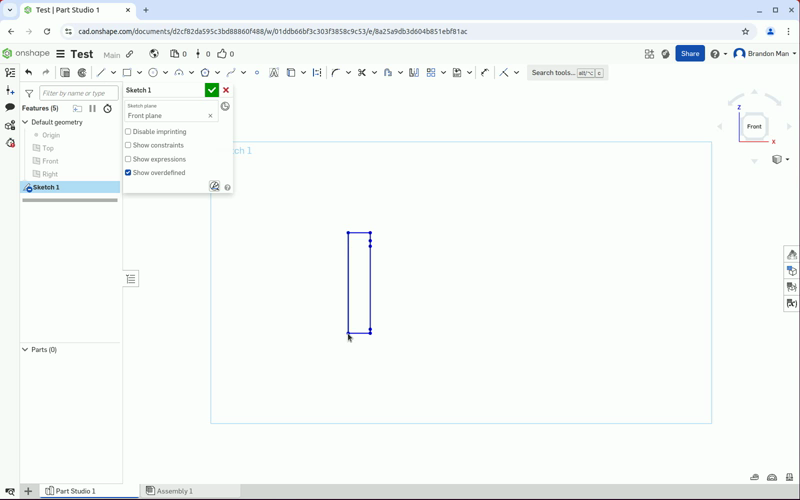
mouse_move(368, 287)
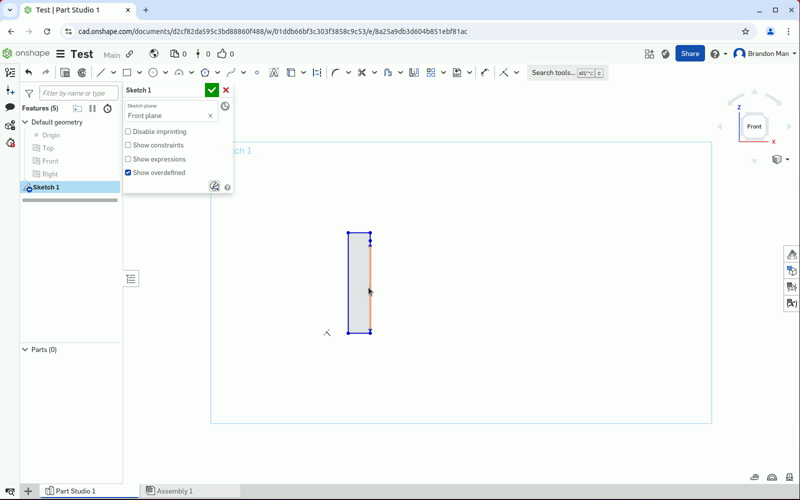
click(368, 287)
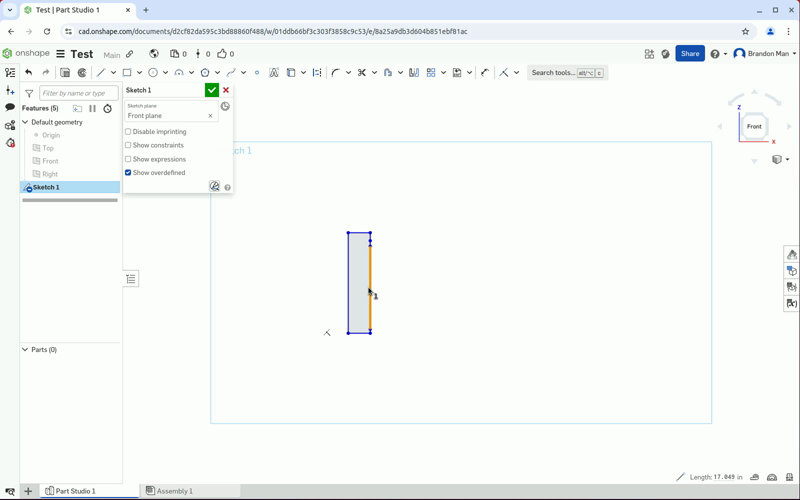
mouse_move(73, 352)
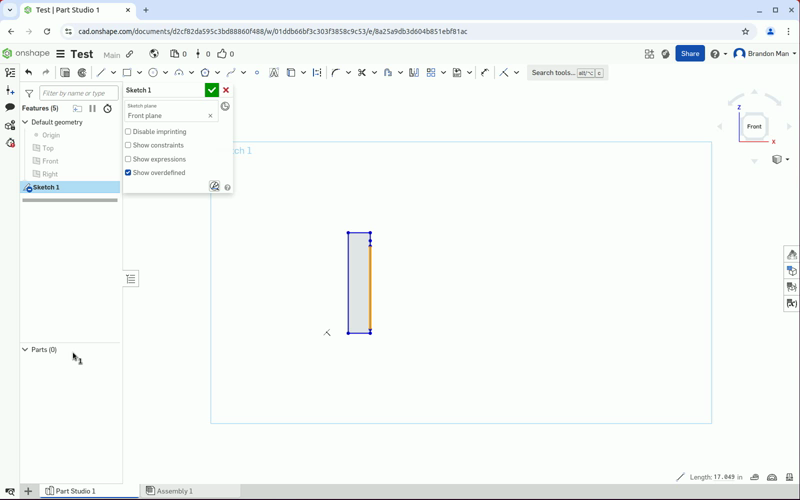
key(shift+y)
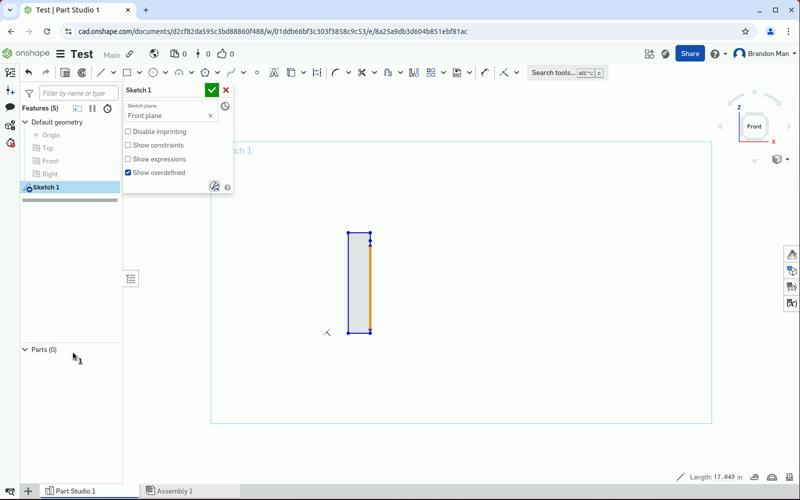
key(shift+e)
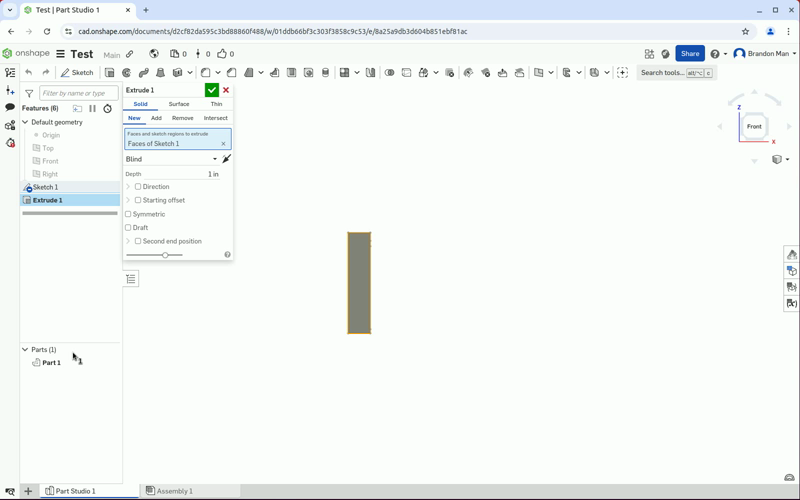
mouse_move(143, 106)
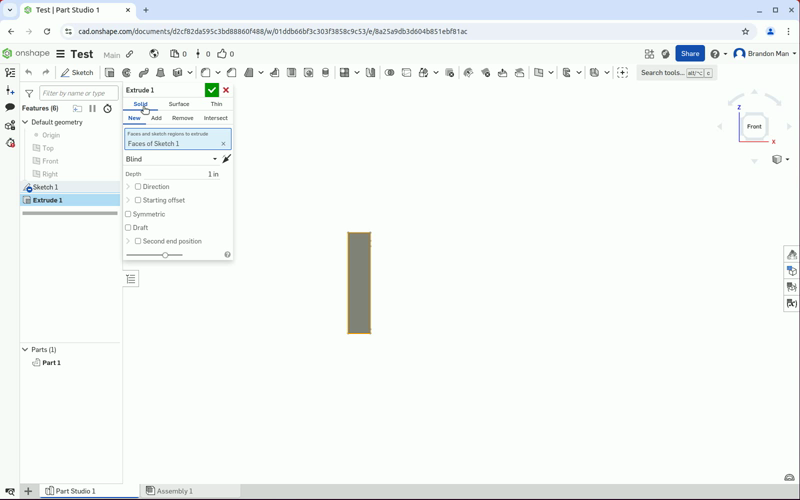
click(143, 106)
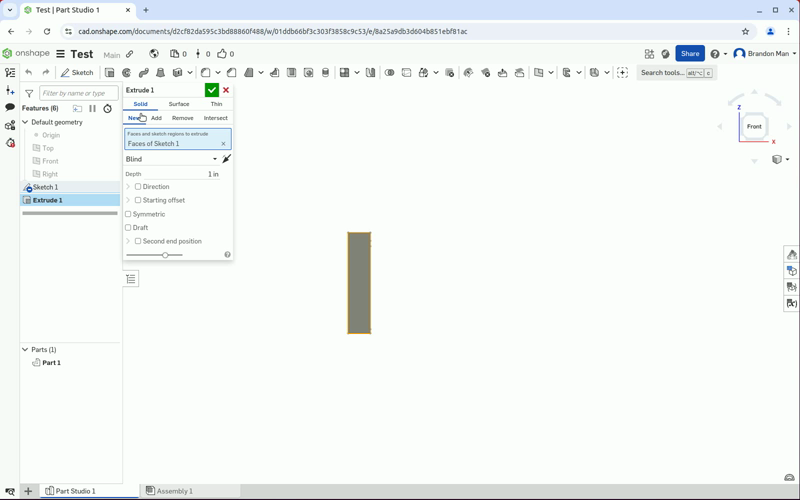
mouse_move(137, 120)
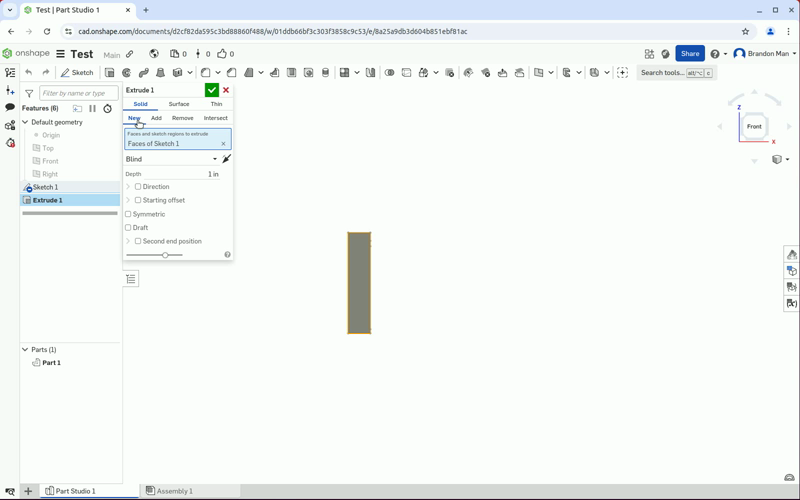
click(137, 120)
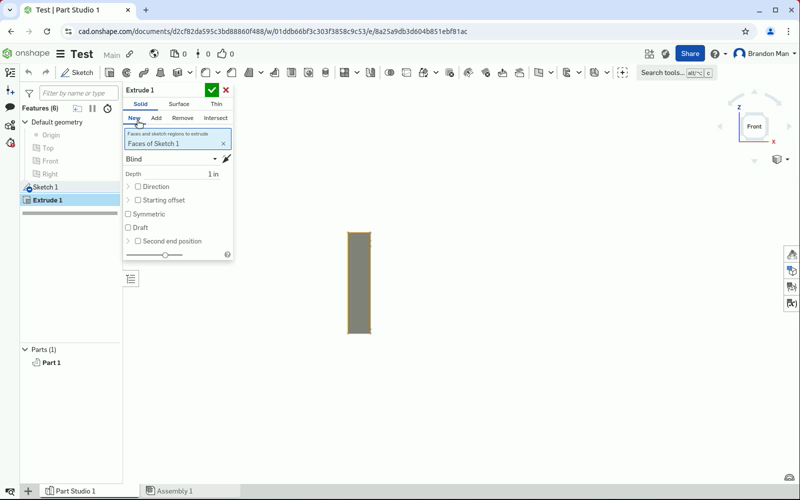
key(tab, 4)
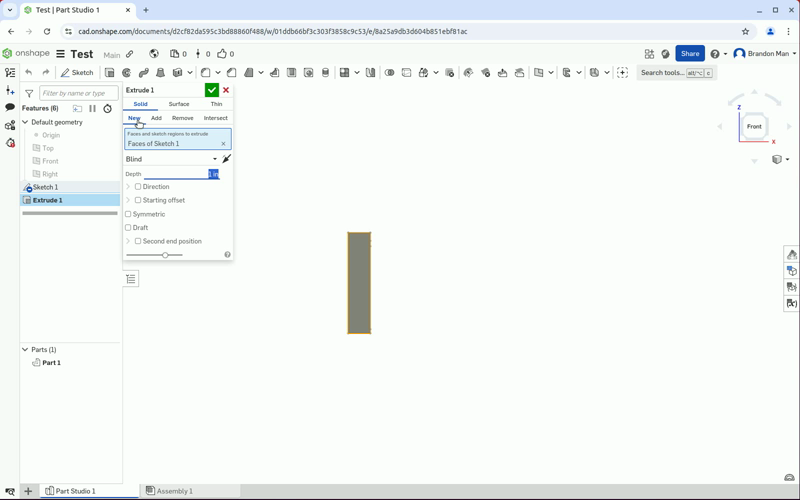
text(2.889)
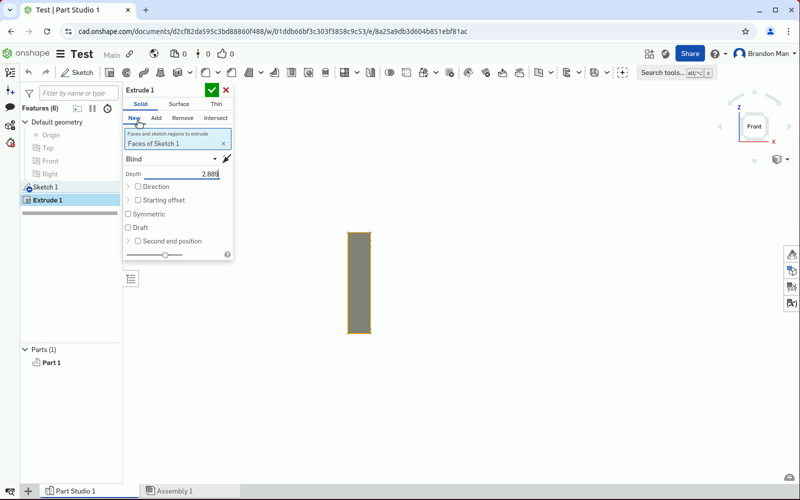
key(enter)
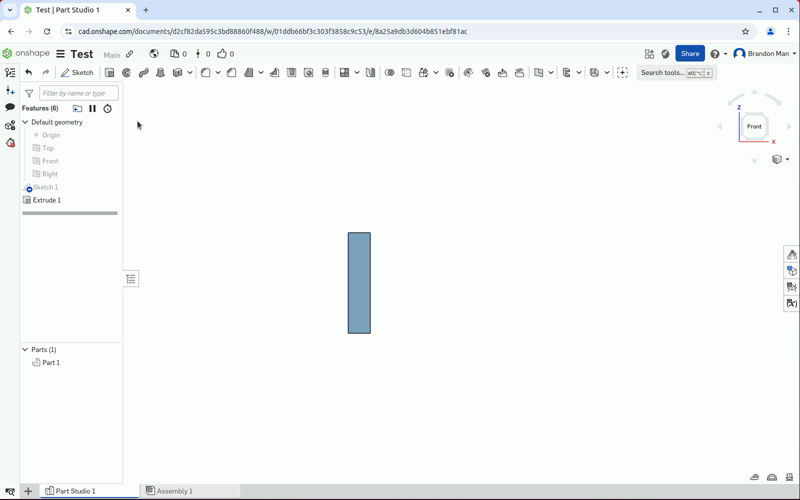
key(shift+h)
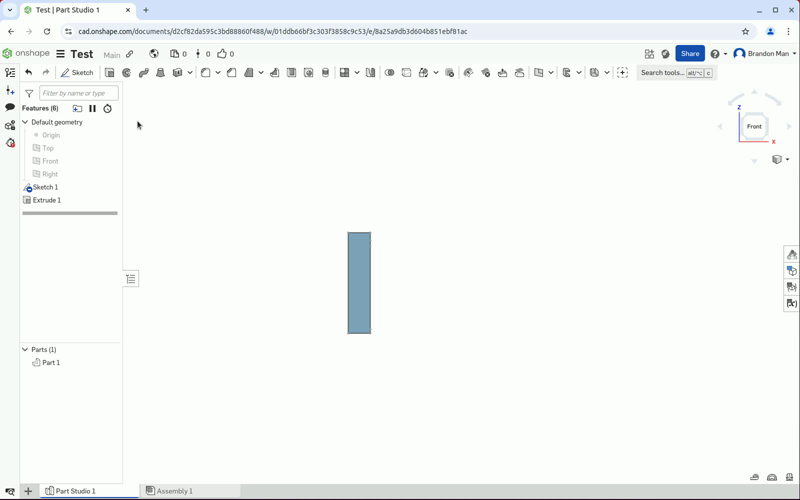
key(shift+h)
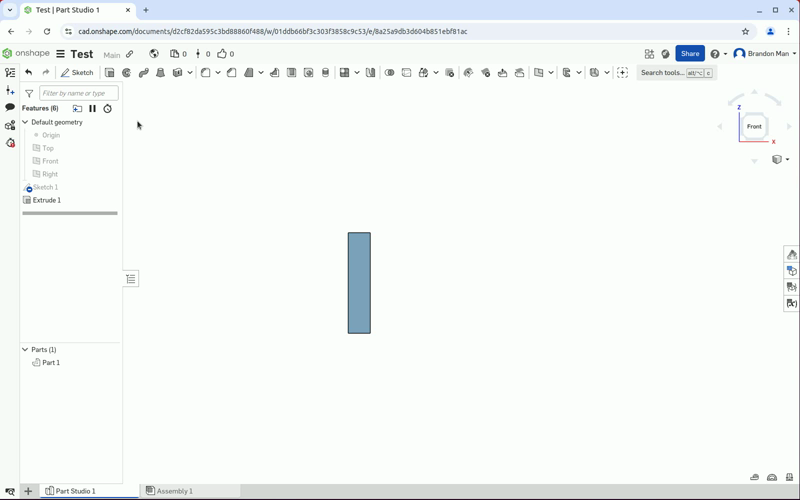
mouse_move(73, 189)
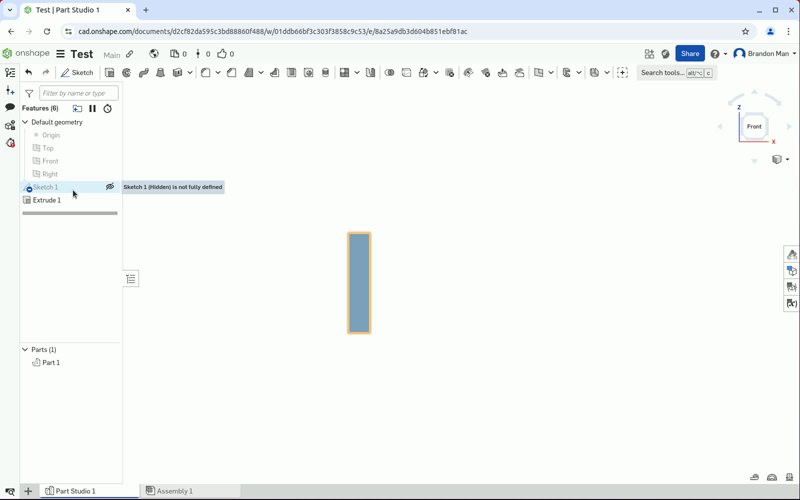
click(73, 189)
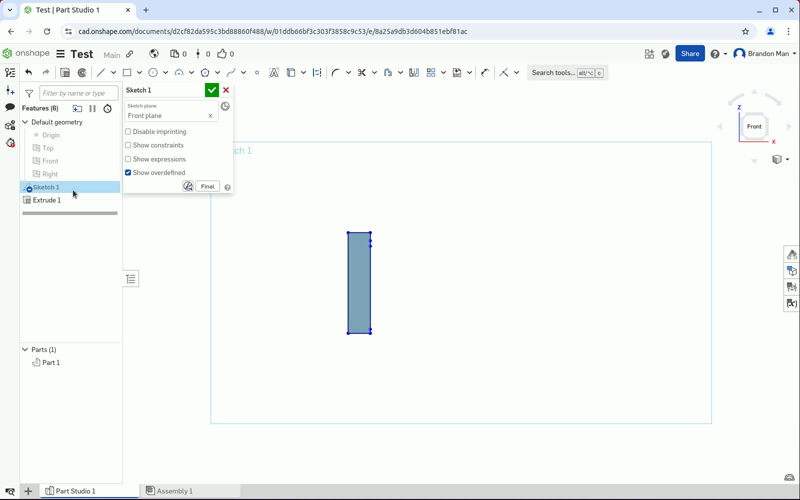
mouse_move(229, 92)
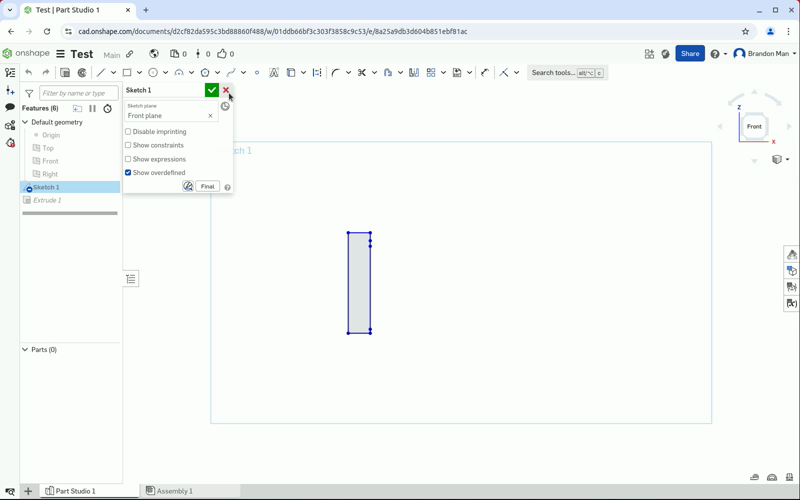
click(229, 92)
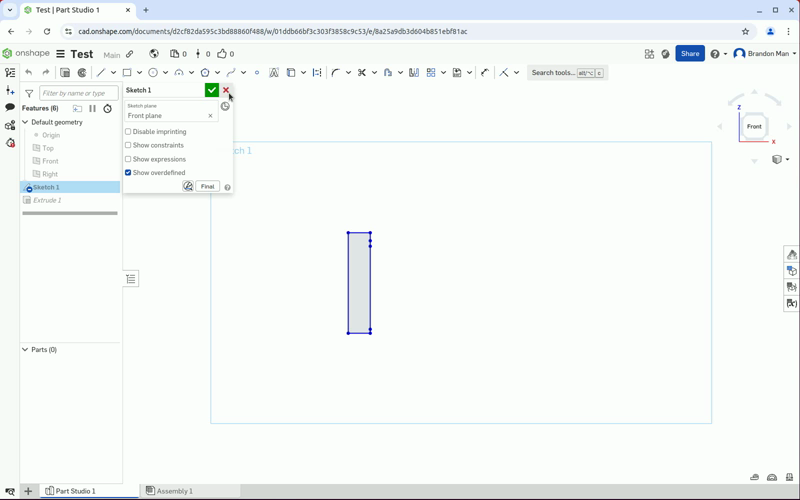
key(shift+s)
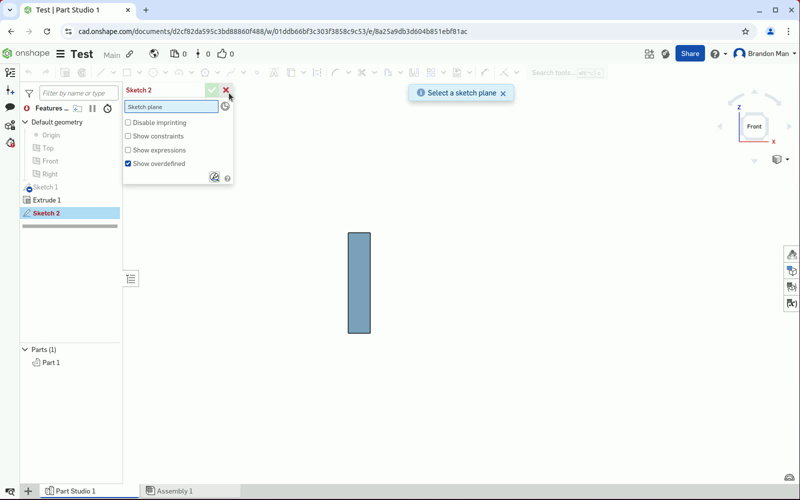
mouse_move(73, 163)
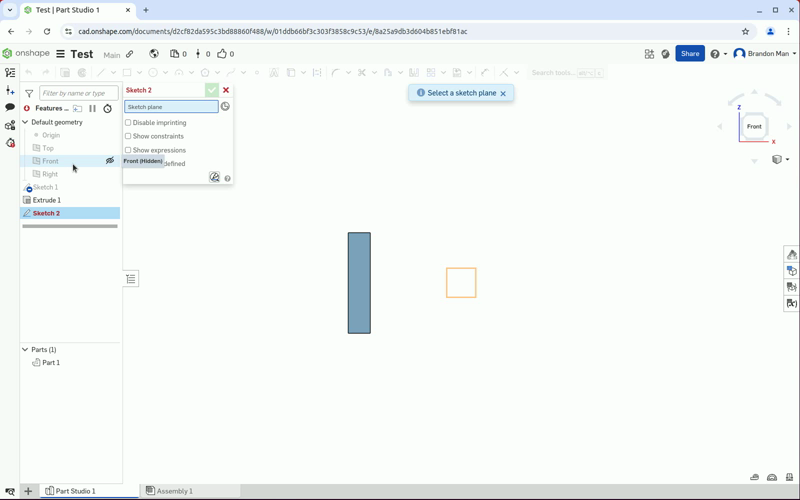
click(73, 163)
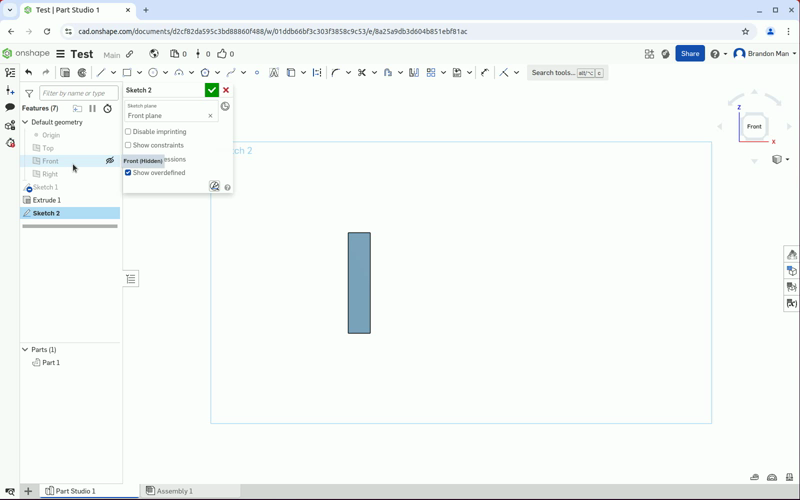
mouse_move(73, 352)
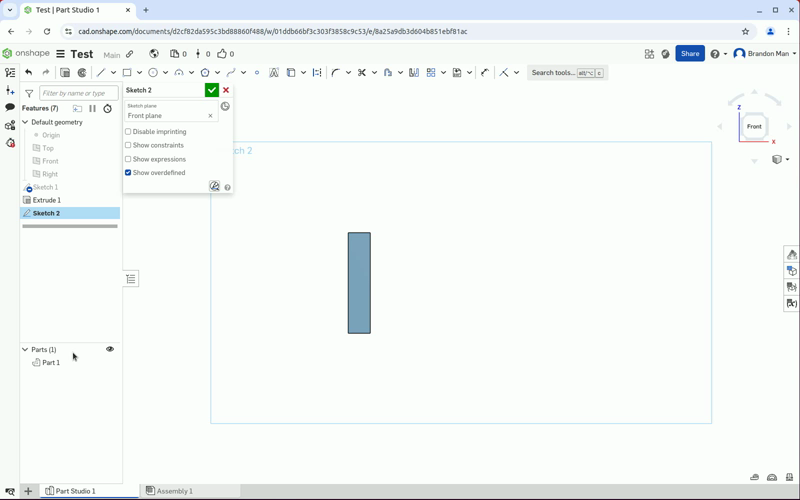
key(y)
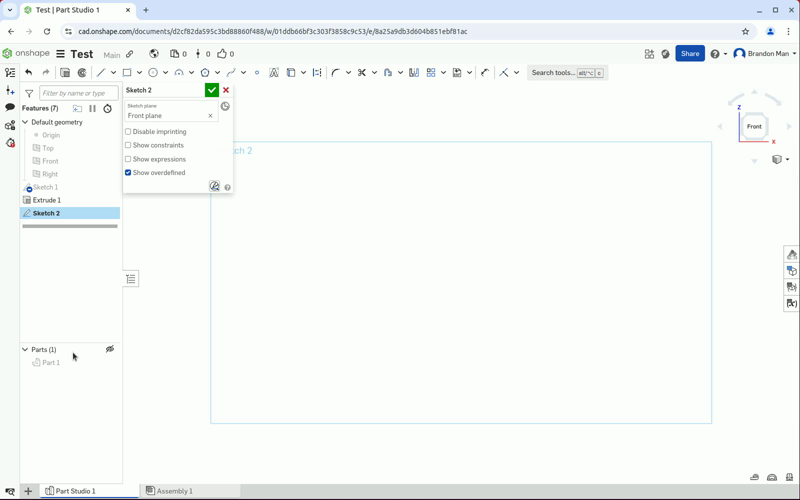
key(l)
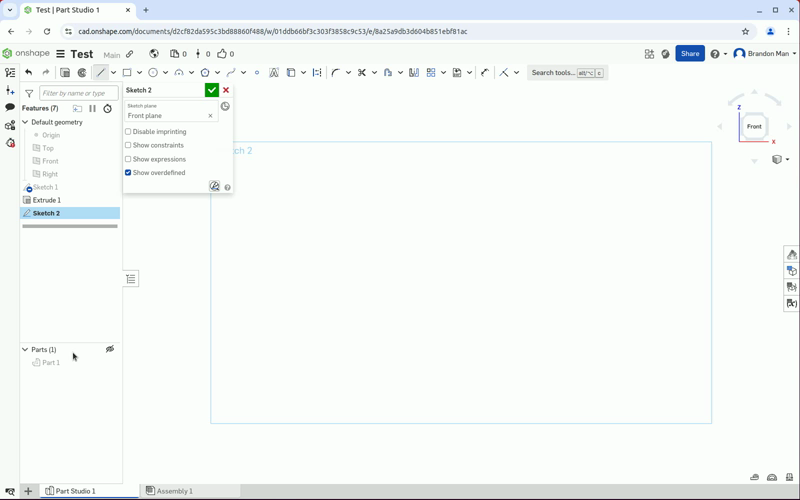
key_down(shift)
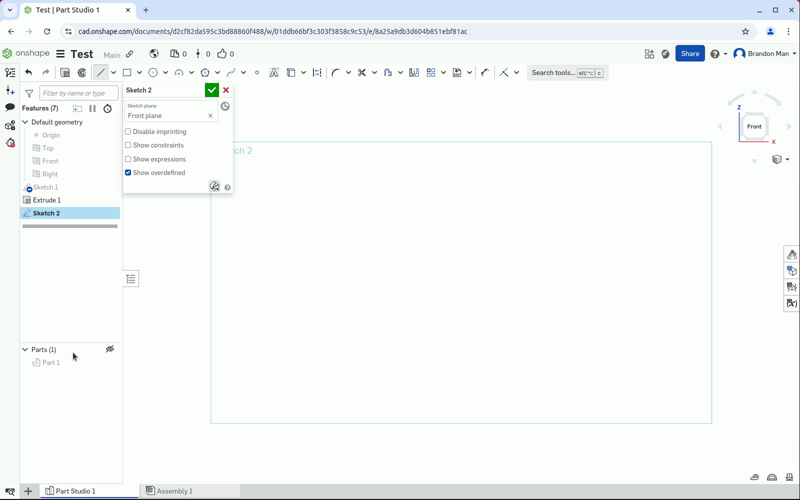
mouse_move(370, 245)
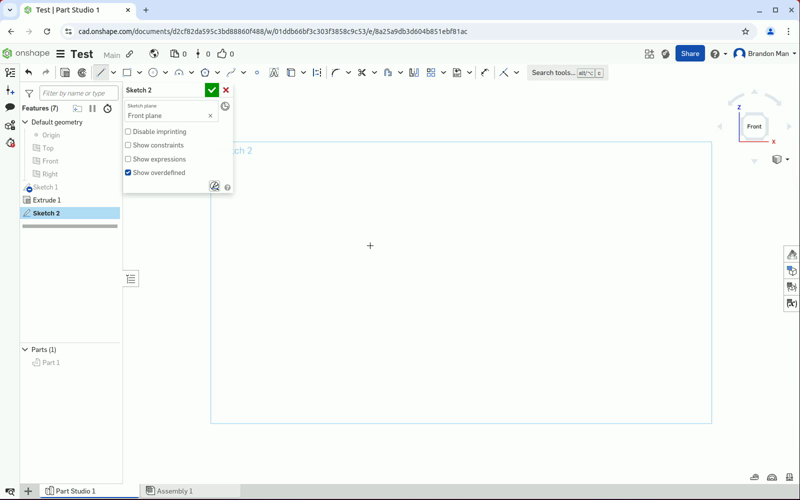
click(370, 245)
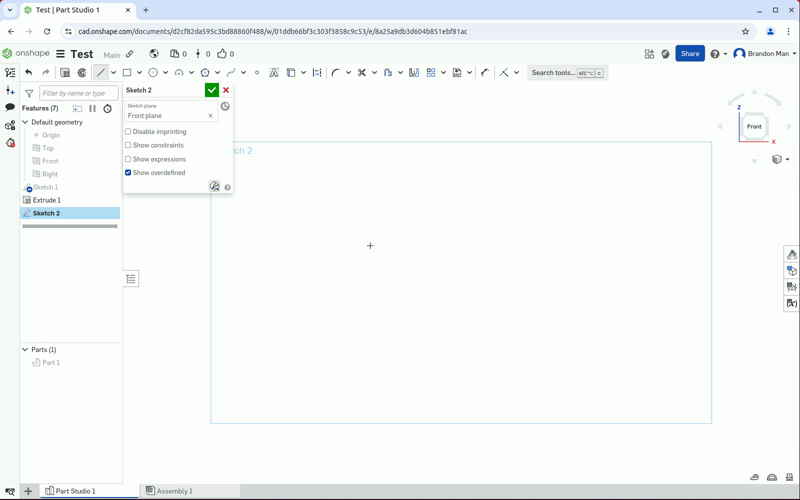
key_up(shift)
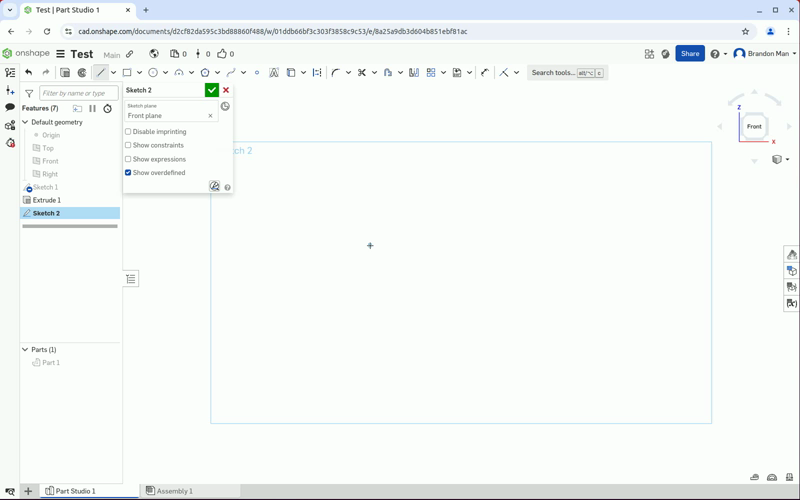
key_down(shift)
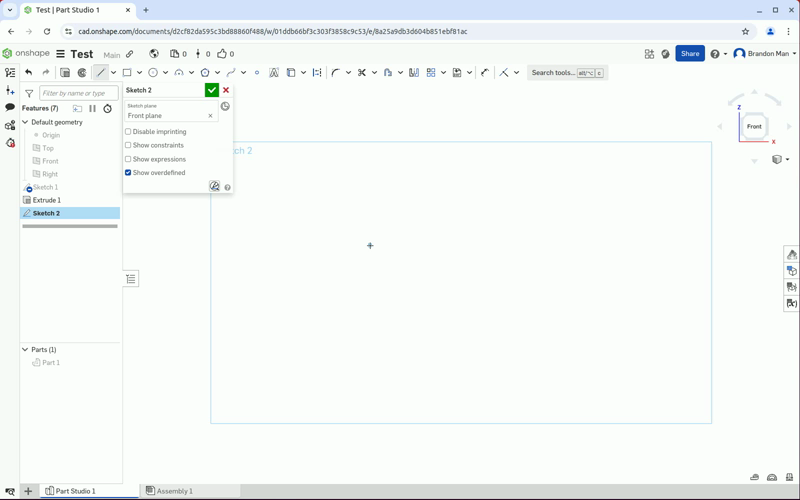
mouse_move(550, 245)
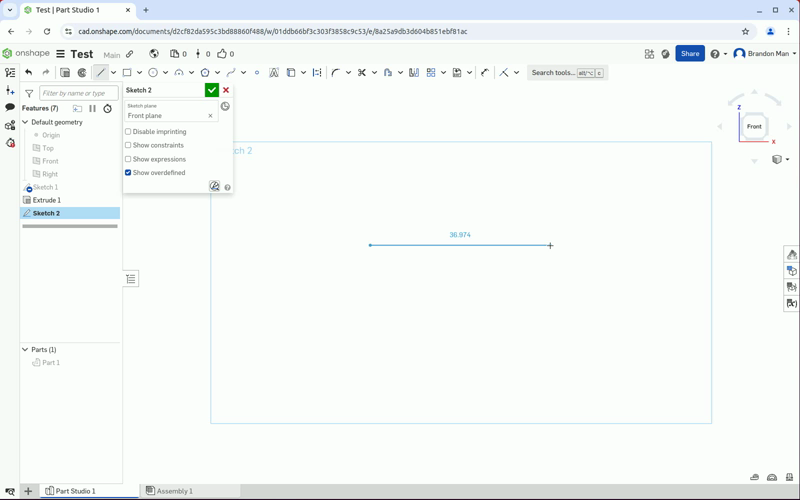
click(550, 245)
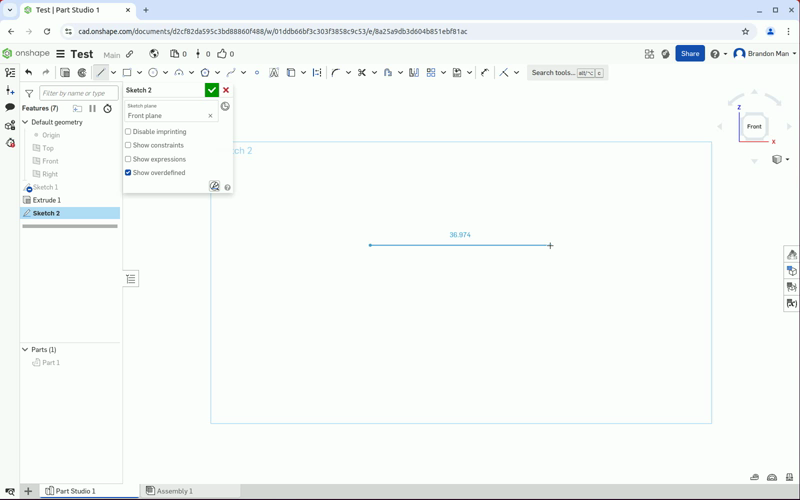
key_up(shift)
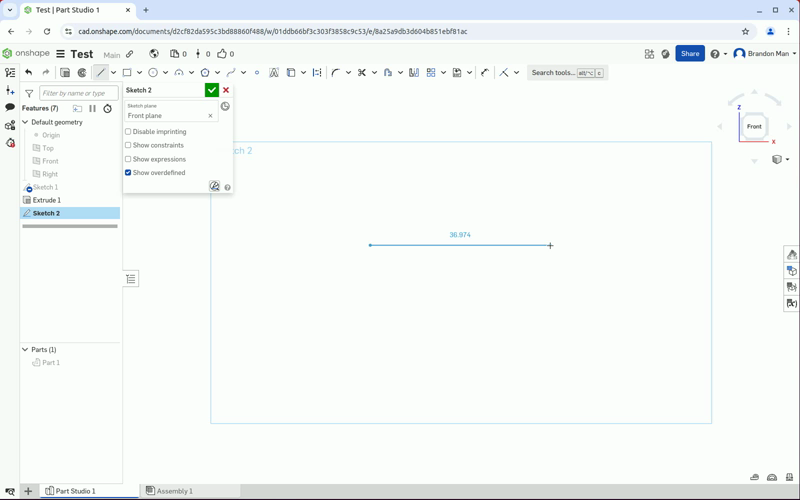
key_down(shift)
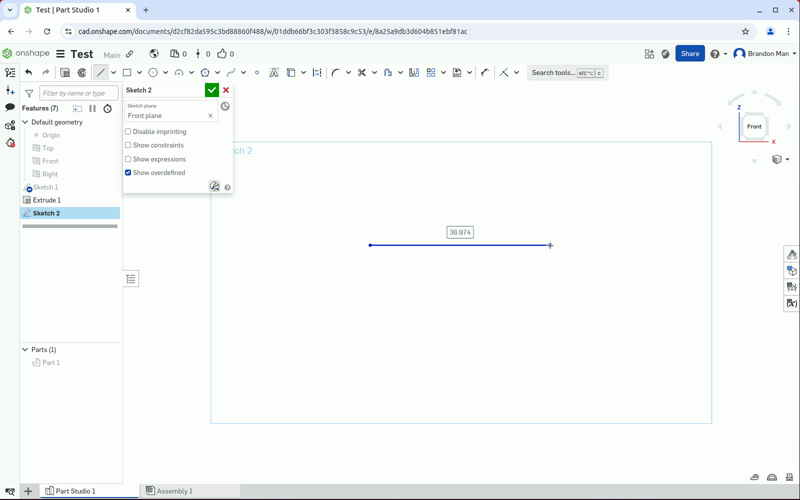
mouse_move(580, 245)
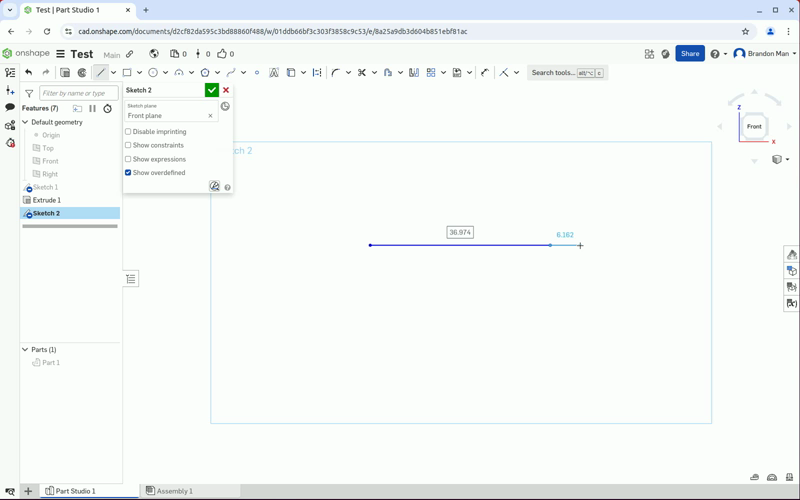
mouse_move(550, 241)
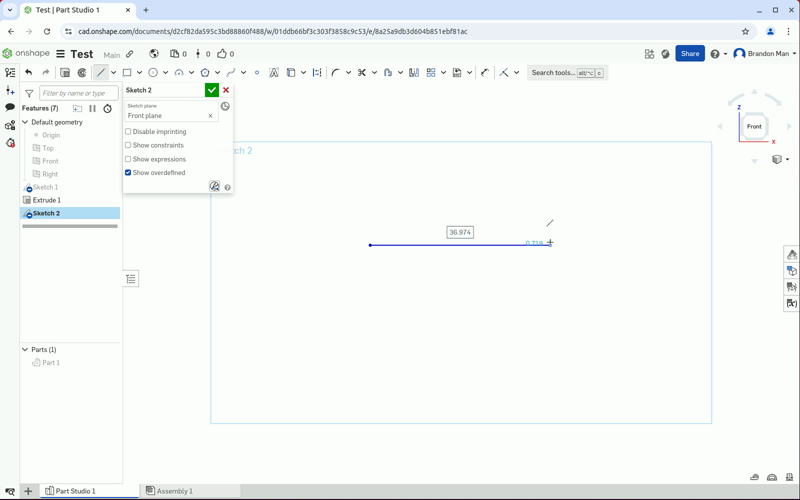
scroll(6)
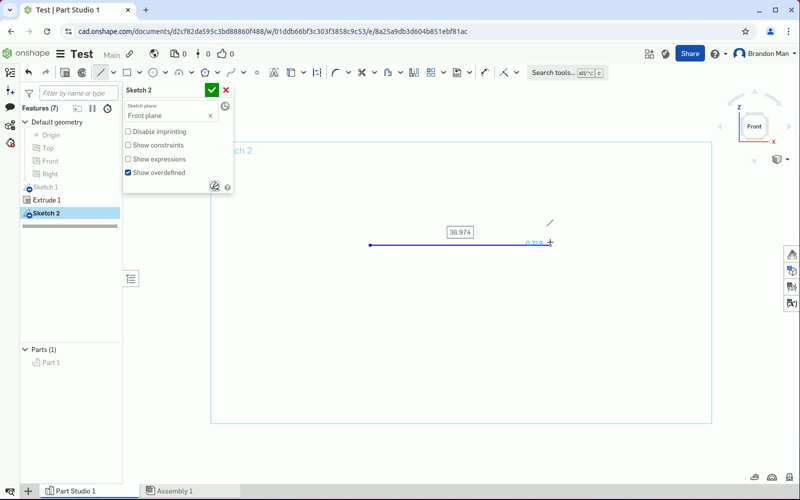
scroll(6)
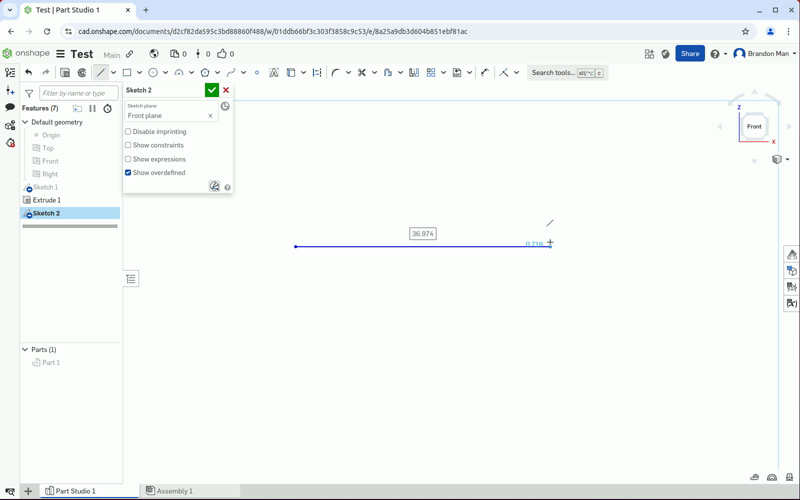
scroll(6)
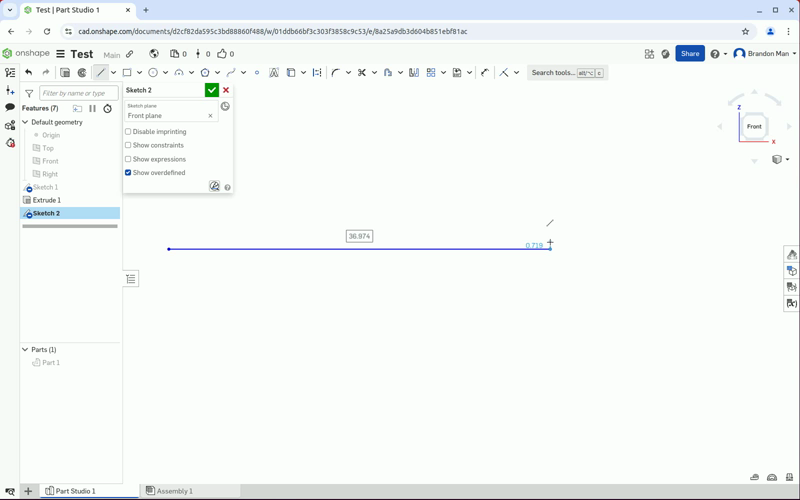
scroll(6)
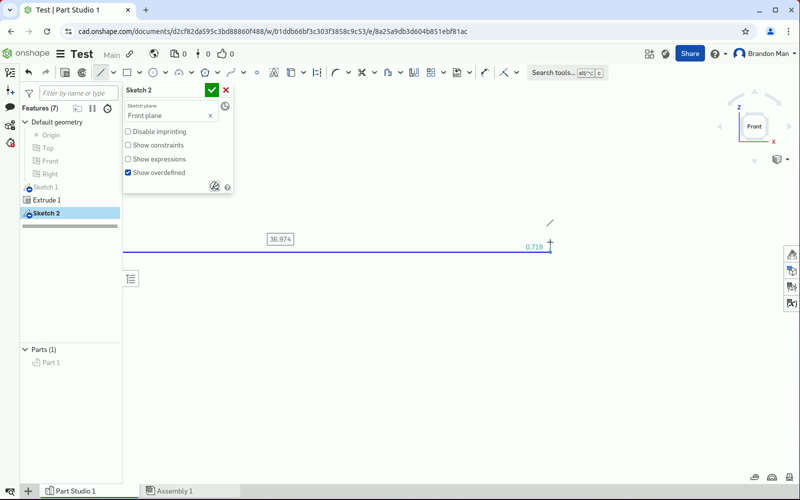
scroll(6)
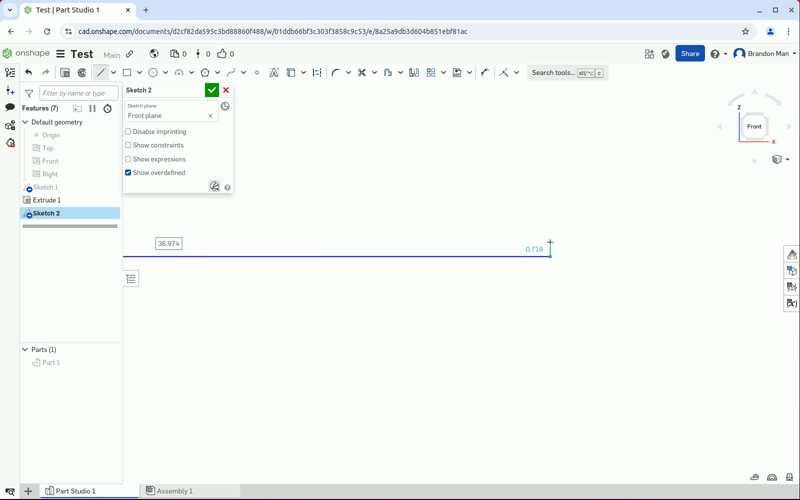
scroll(6)
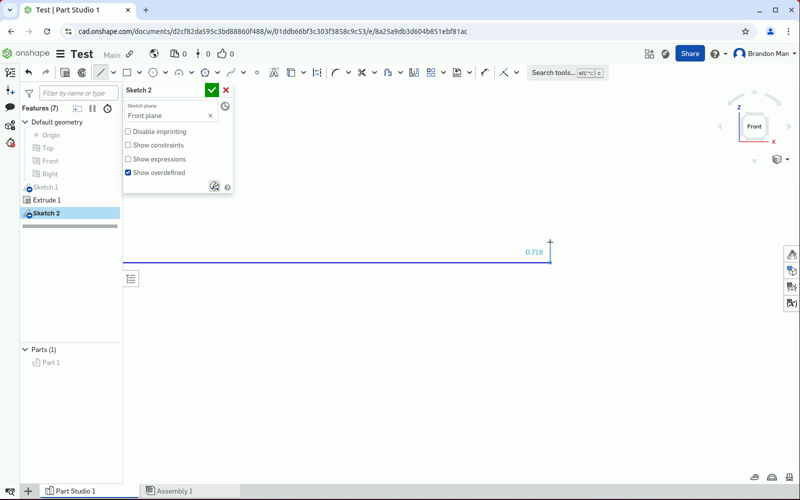
scroll(6)
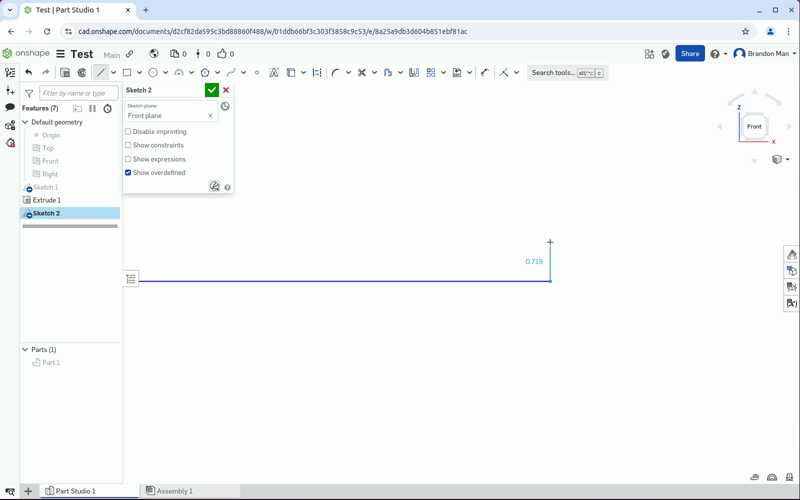
click(550, 241)
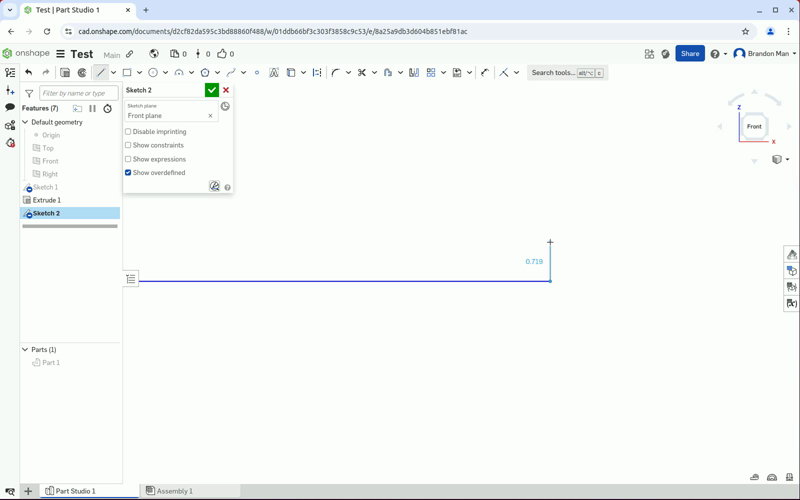
scroll(-6)
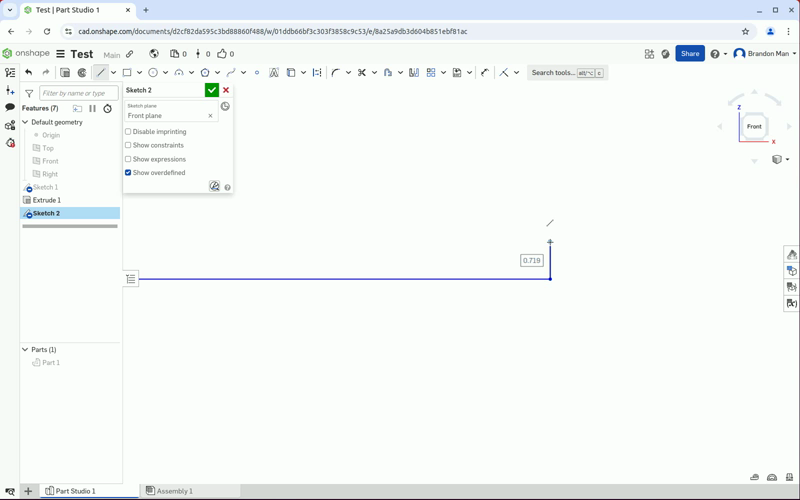
scroll(-6)
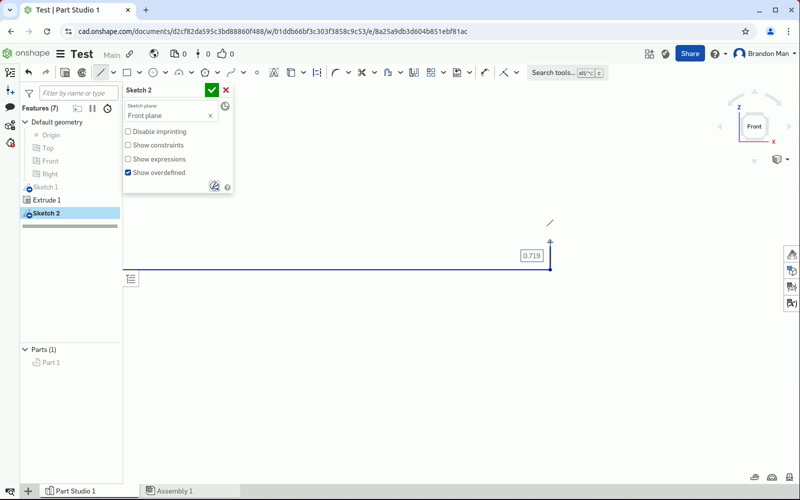
scroll(-6)
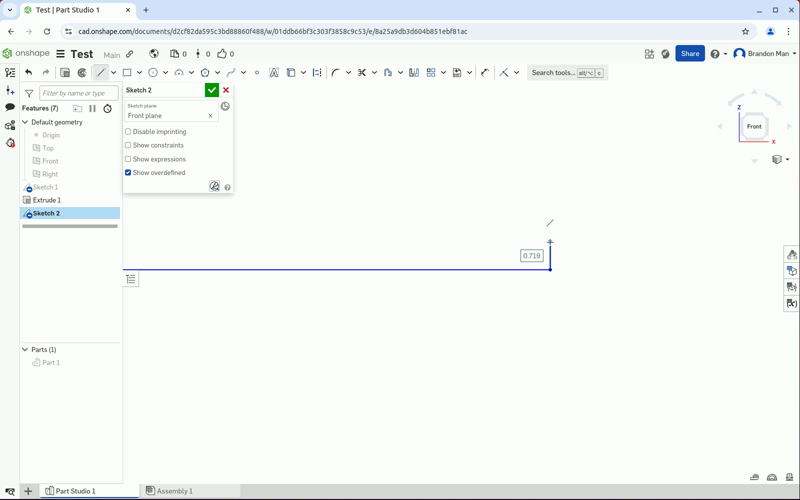
scroll(-6)
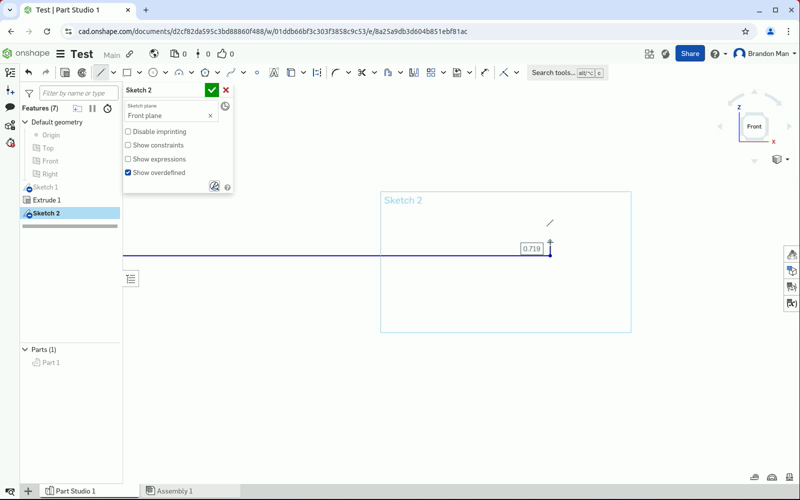
scroll(-6)
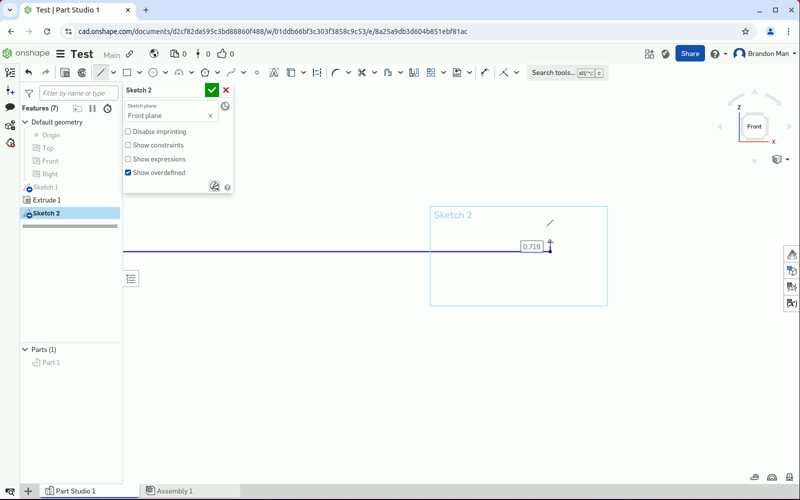
scroll(-6)
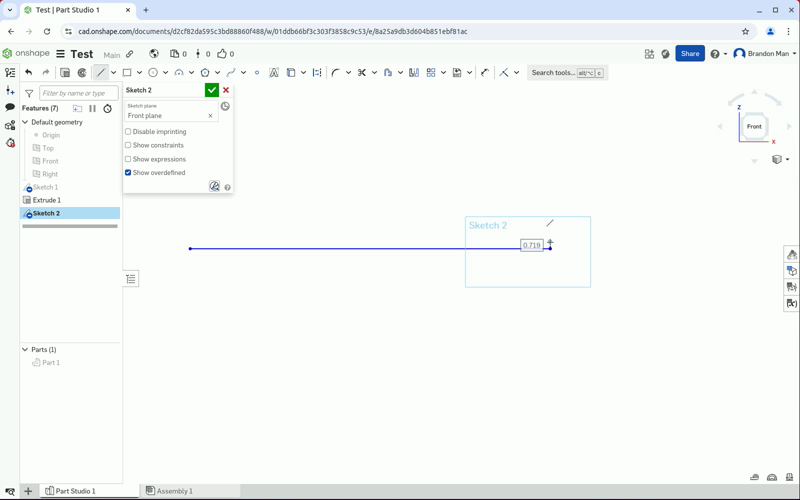
scroll(-6)
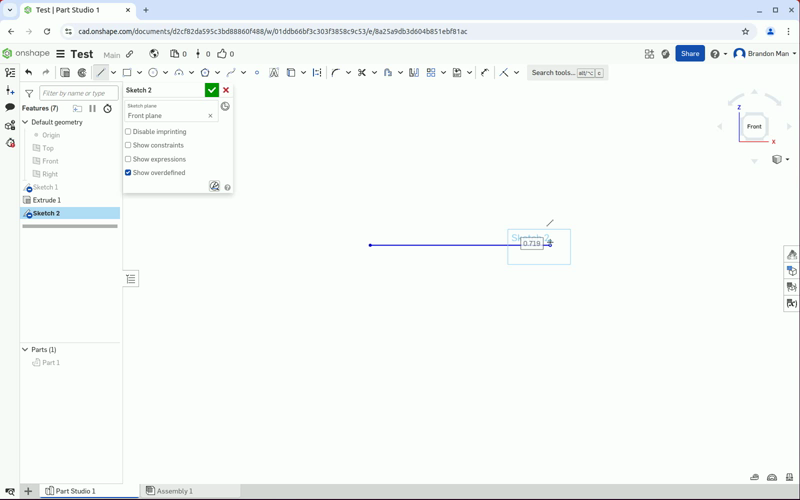
key_up(shift)
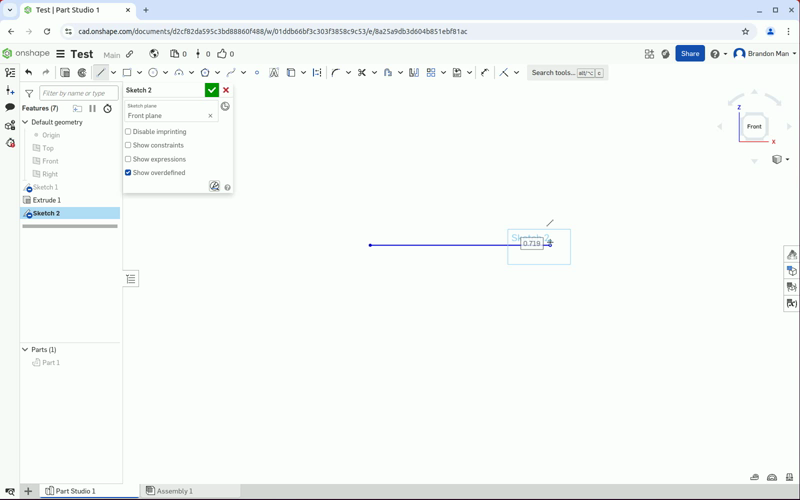
key_down(shift)
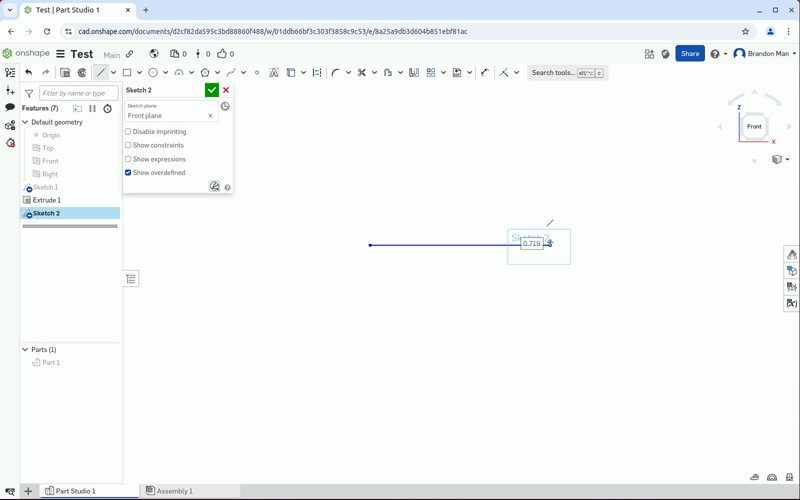
mouse_move(370, 241)
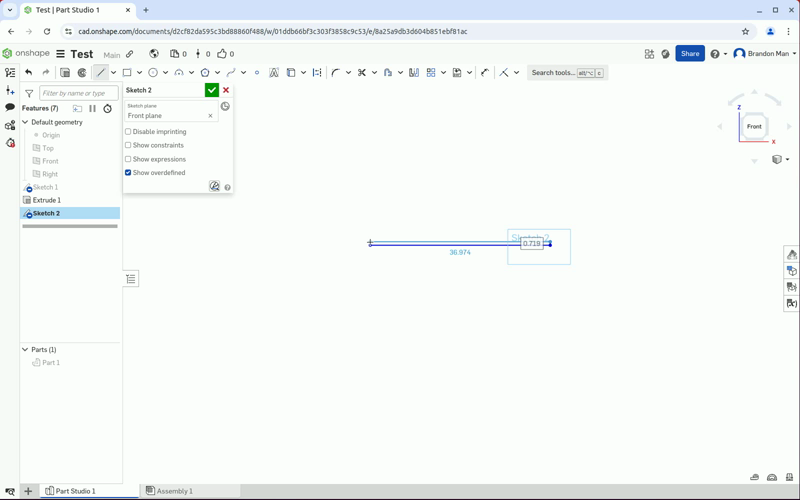
scroll(6)
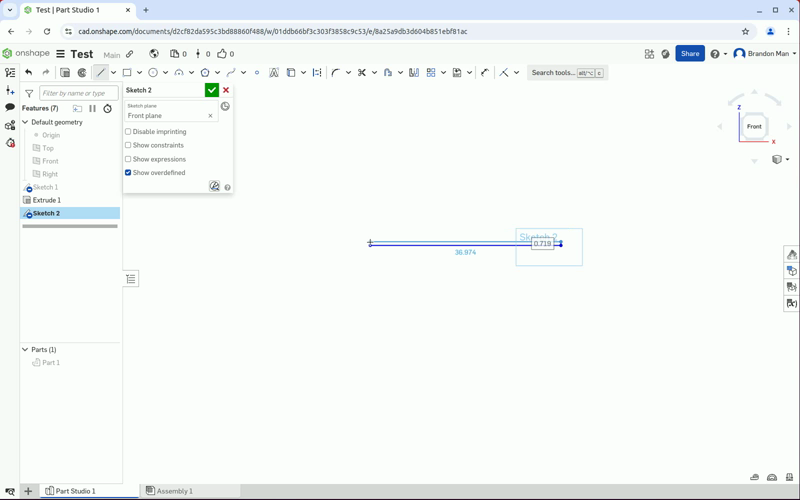
scroll(6)
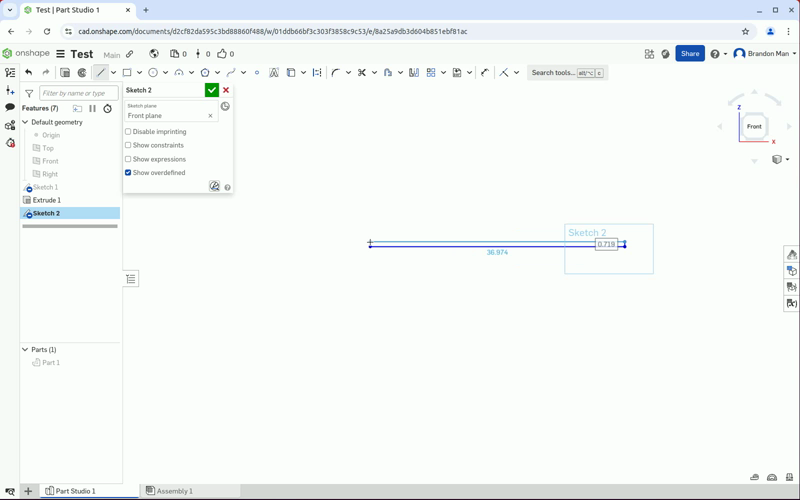
scroll(6)
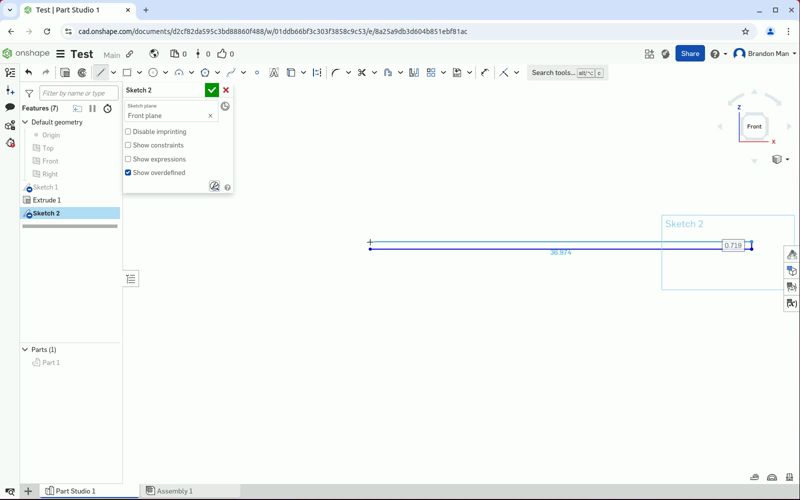
scroll(6)
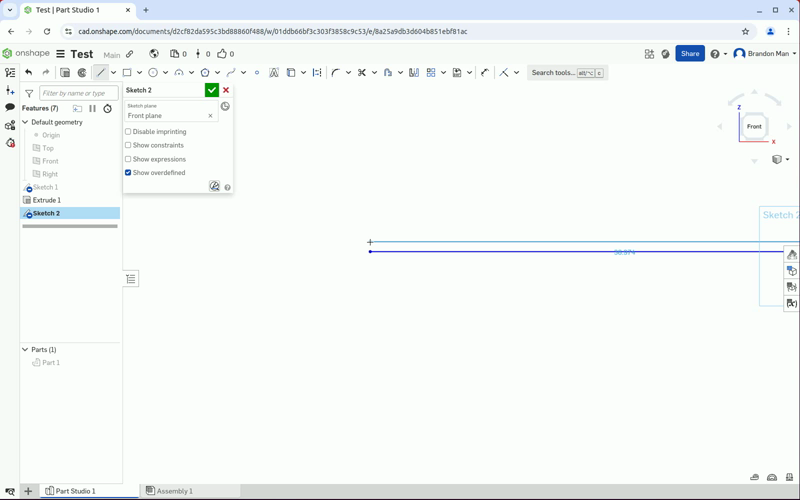
scroll(6)
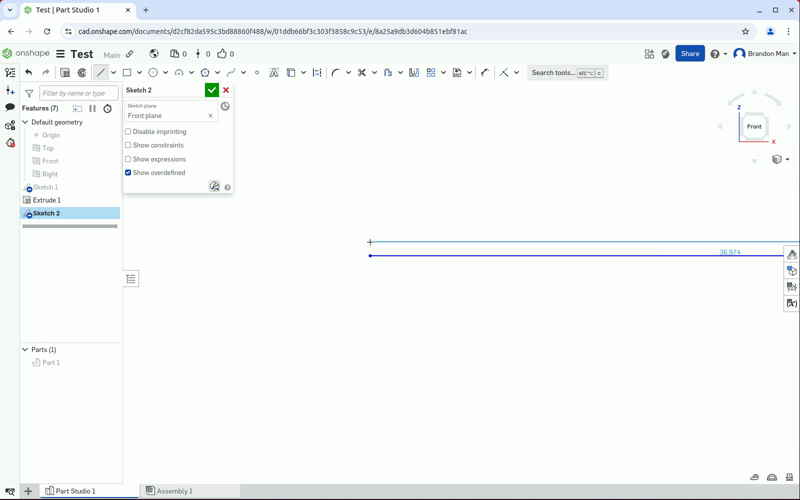
scroll(6)
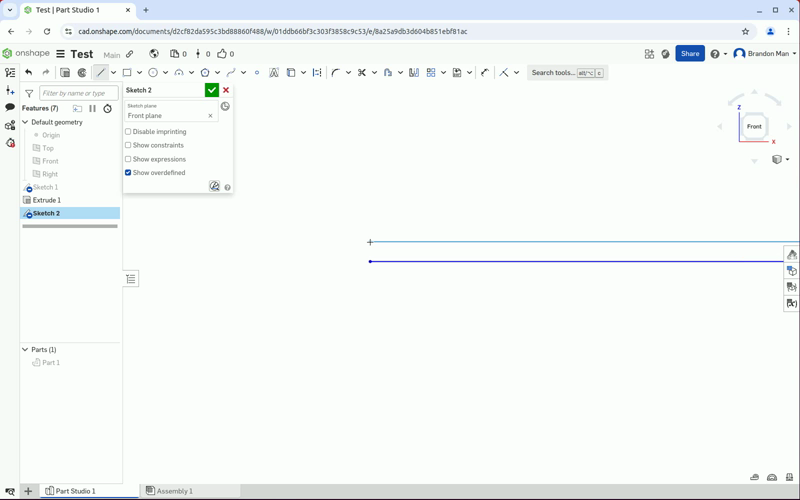
scroll(6)
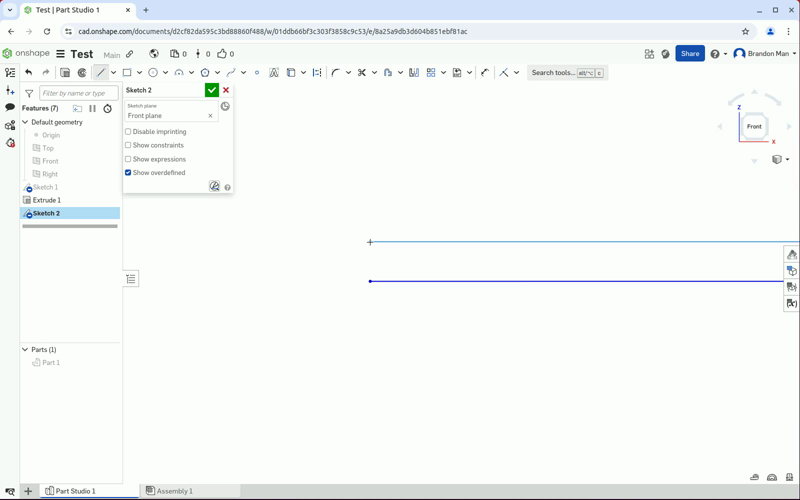
click(370, 241)
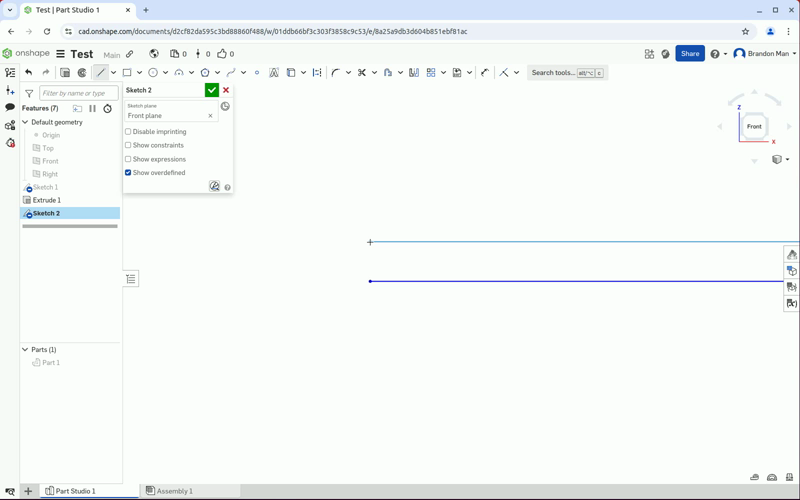
scroll(-6)
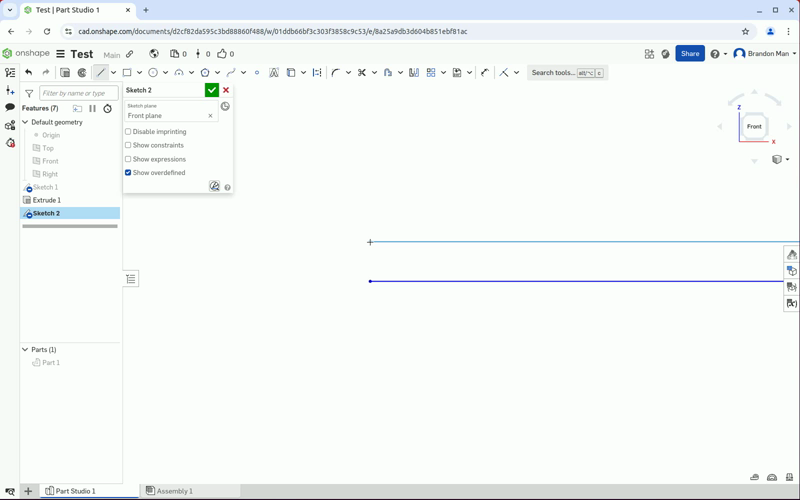
scroll(-6)
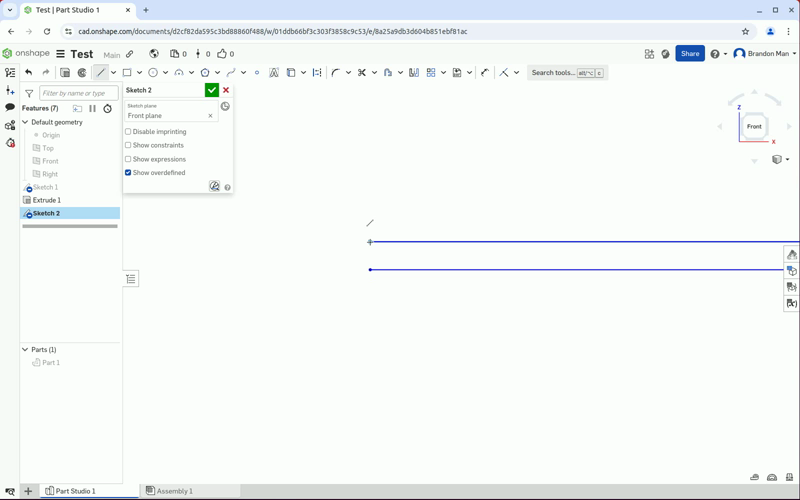
scroll(-6)
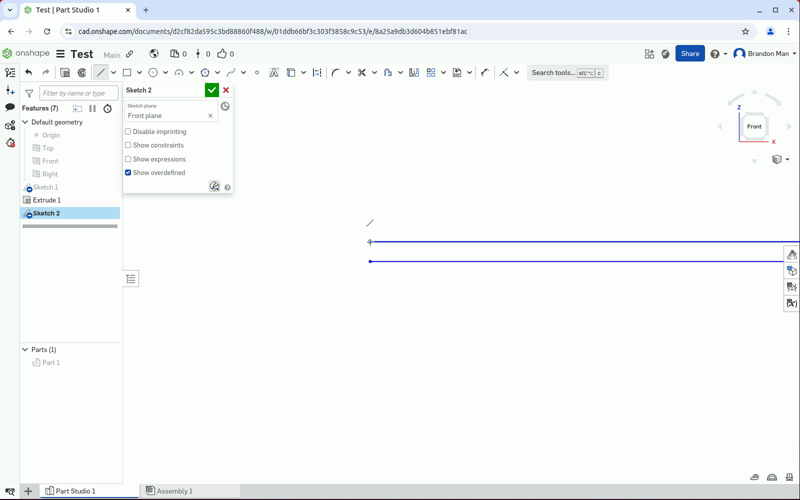
scroll(-6)
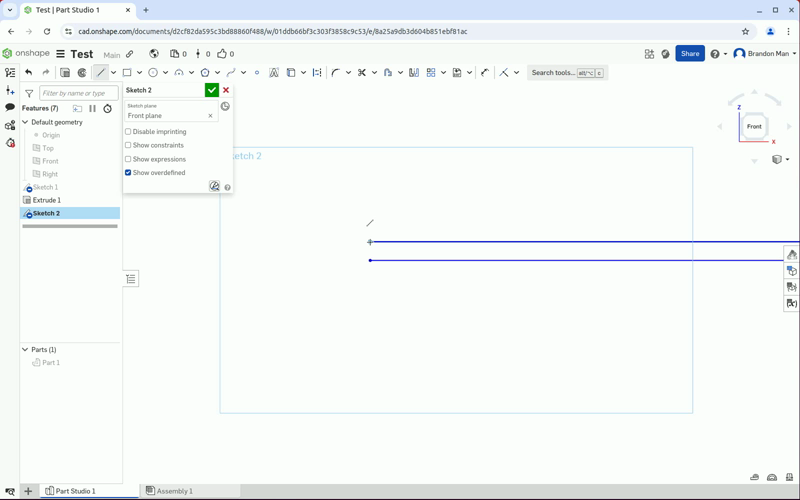
scroll(-6)
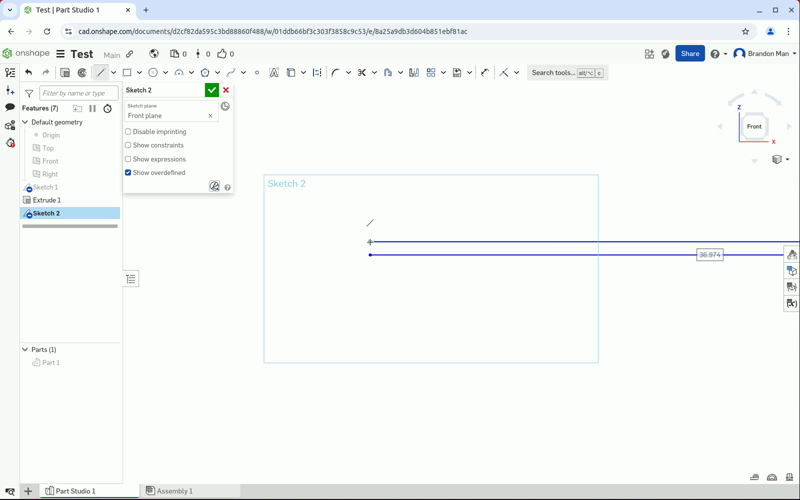
scroll(-6)
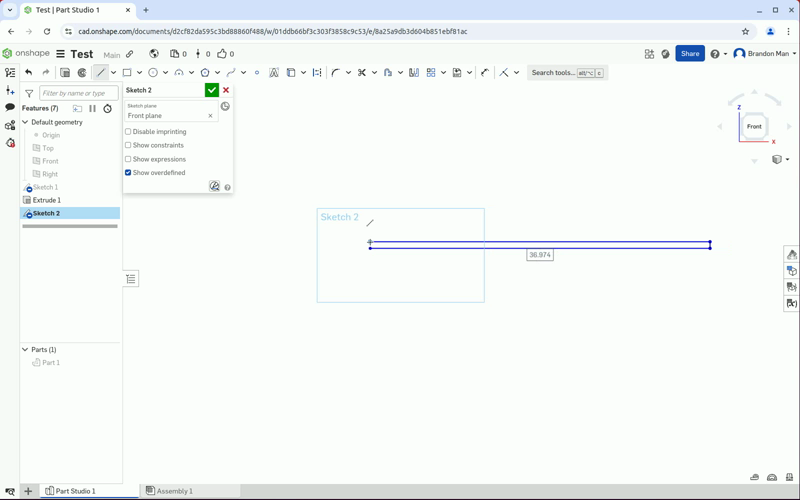
scroll(-6)
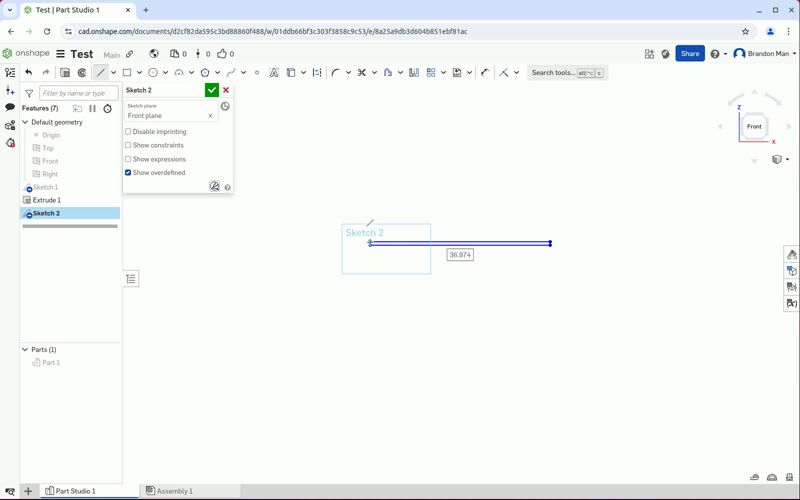
key_up(shift)
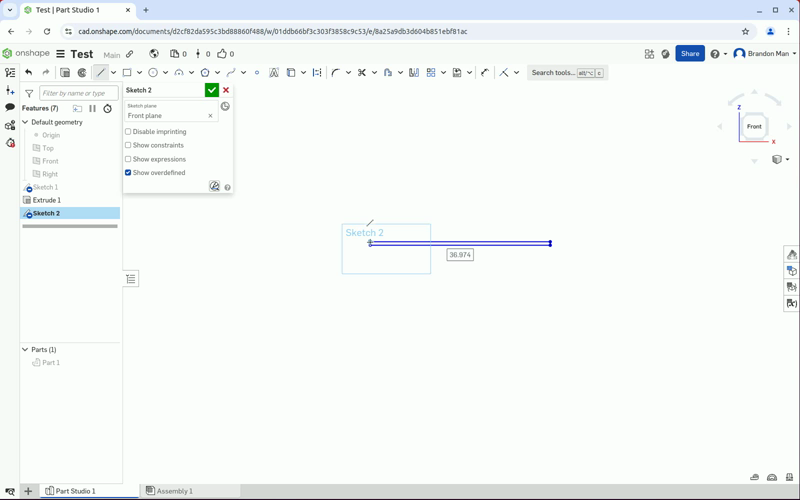
mouse_move(400, 241)
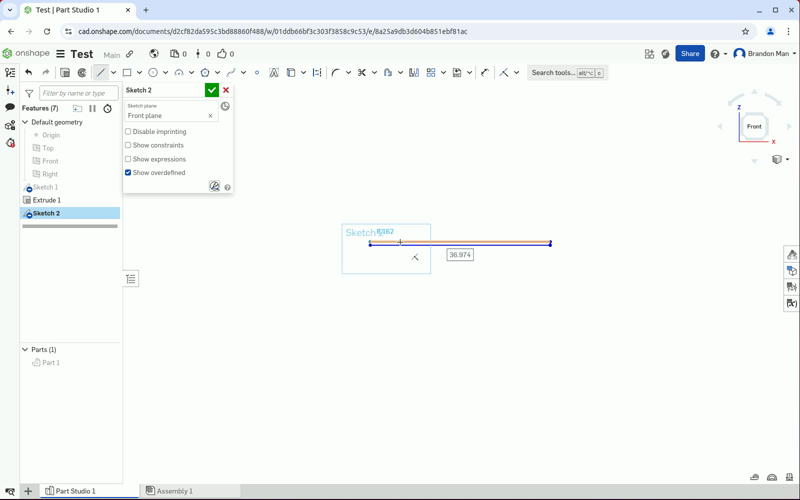
key_down(shift)
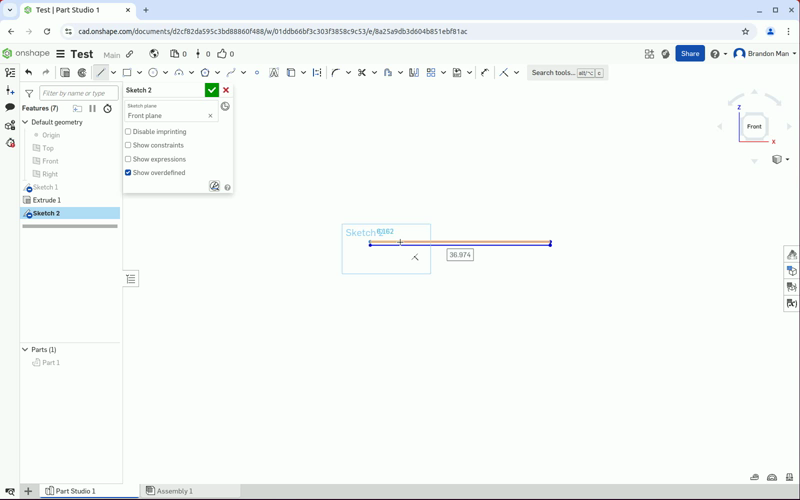
mouse_move(370, 245)
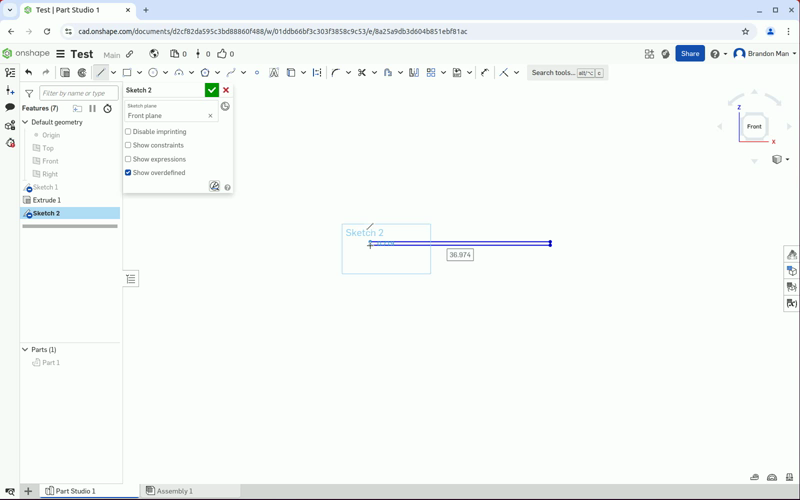
scroll(6)
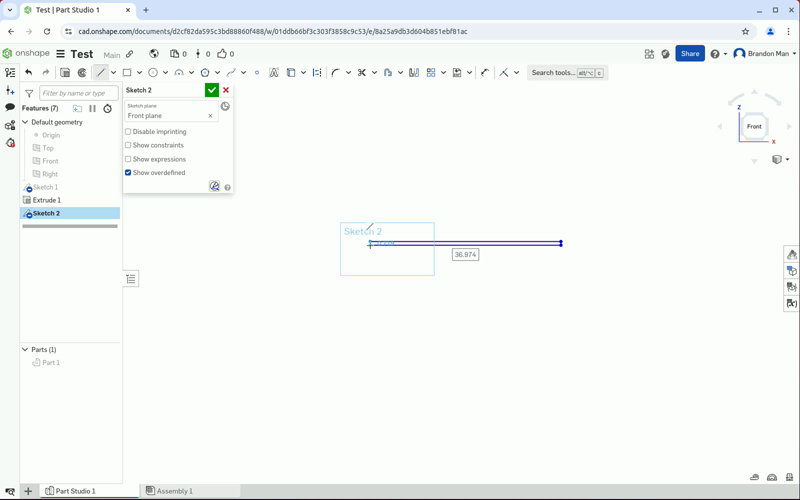
scroll(6)
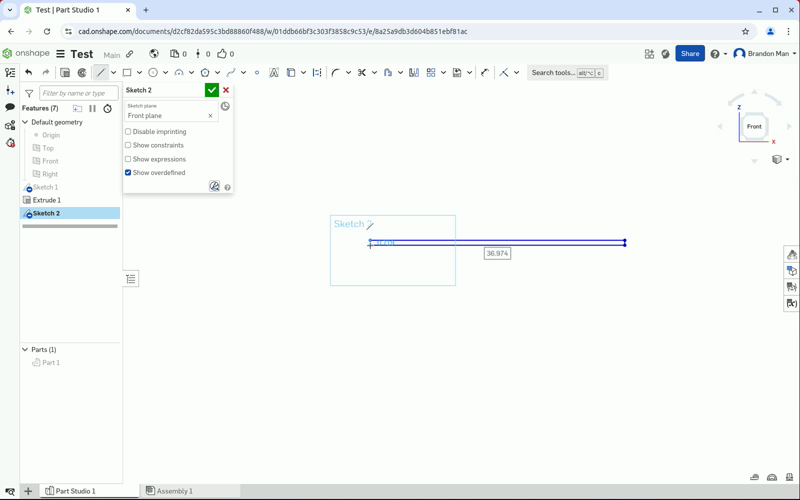
scroll(6)
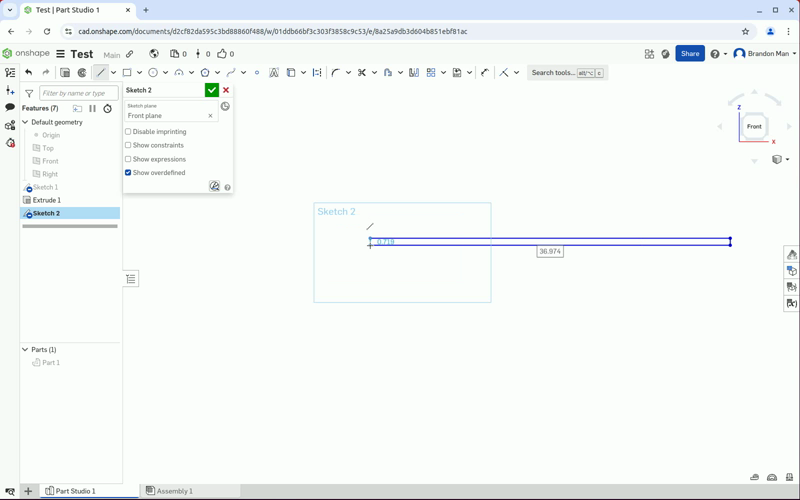
scroll(6)
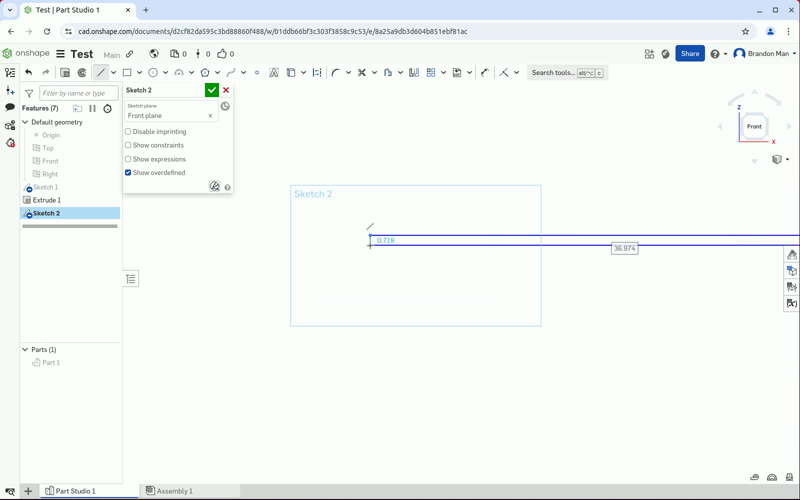
scroll(6)
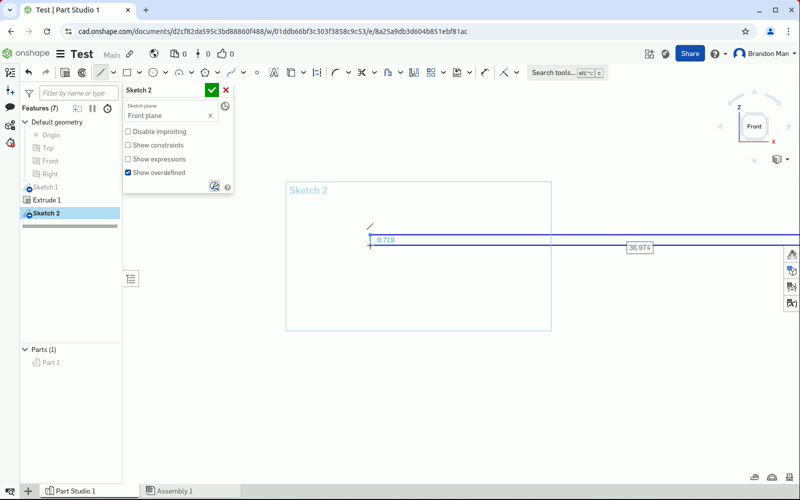
scroll(6)
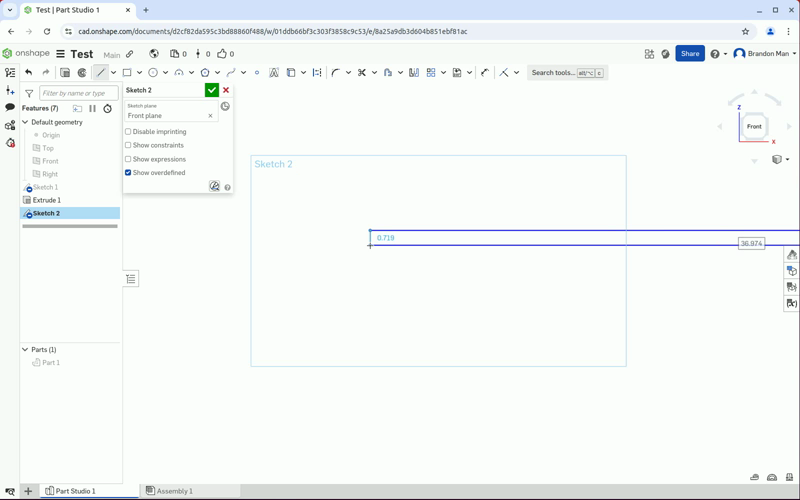
scroll(6)
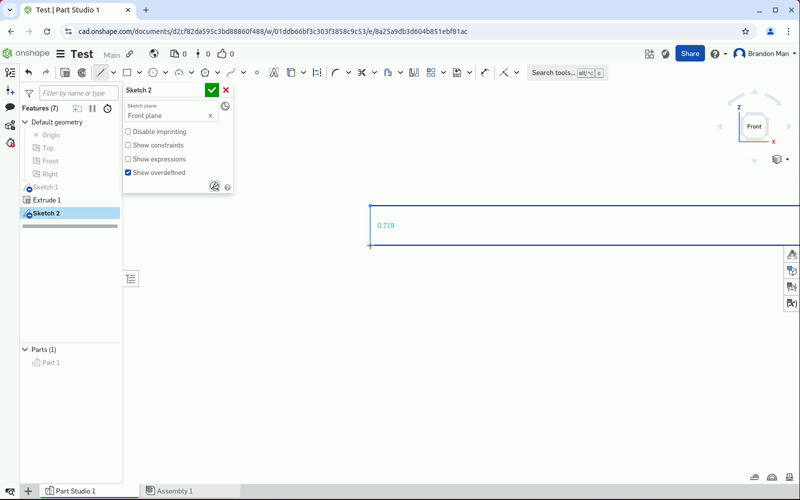
key_up(shift)
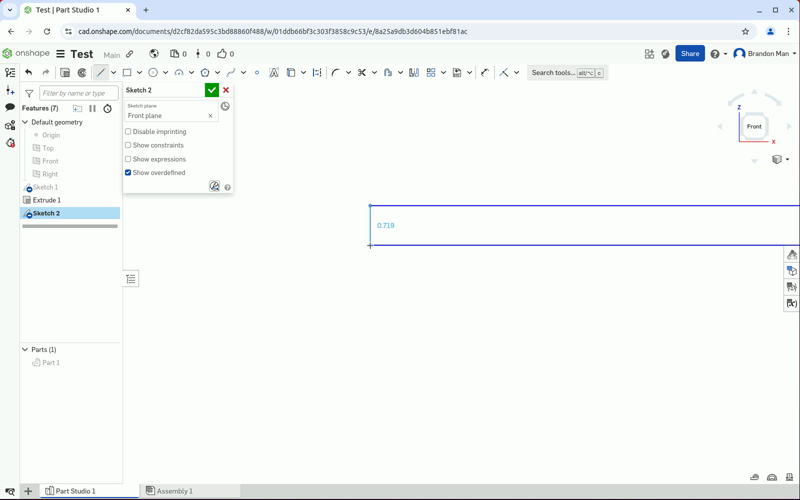
click(370, 245)
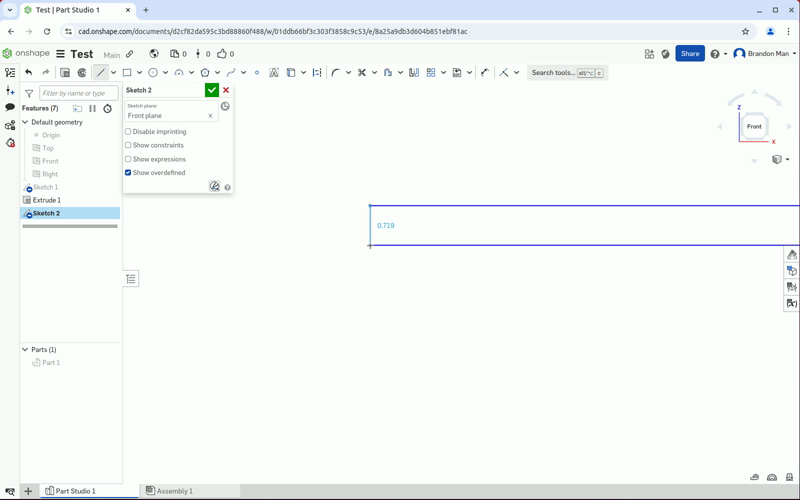
scroll(-6)
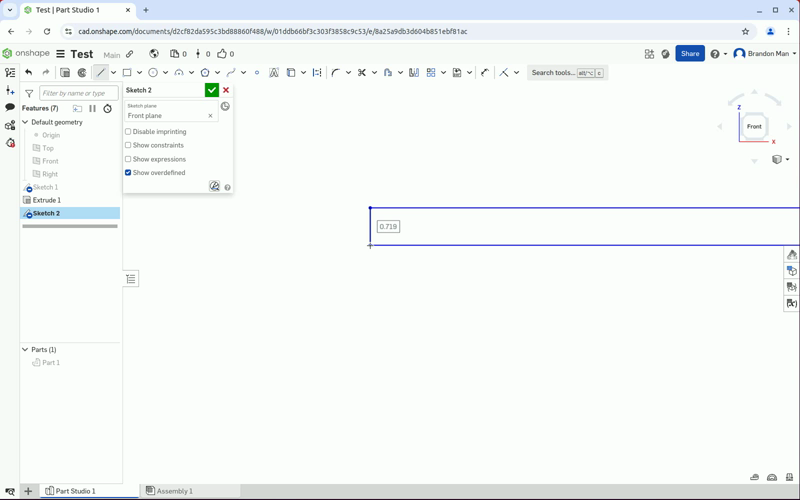
scroll(-6)
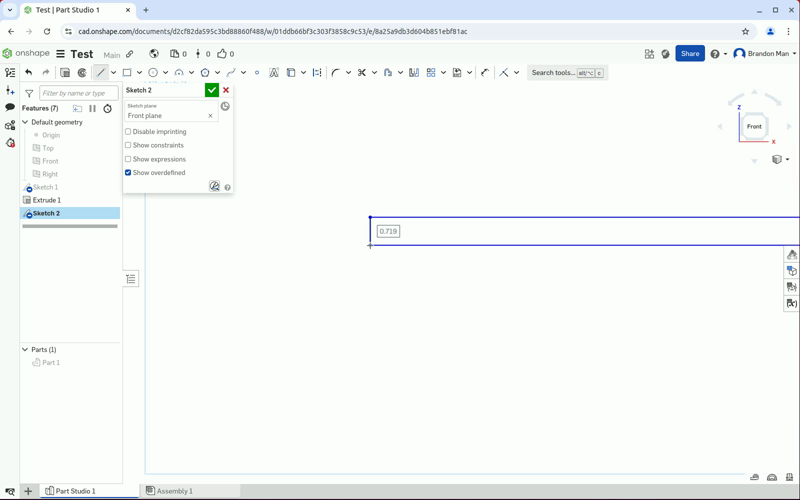
scroll(-6)
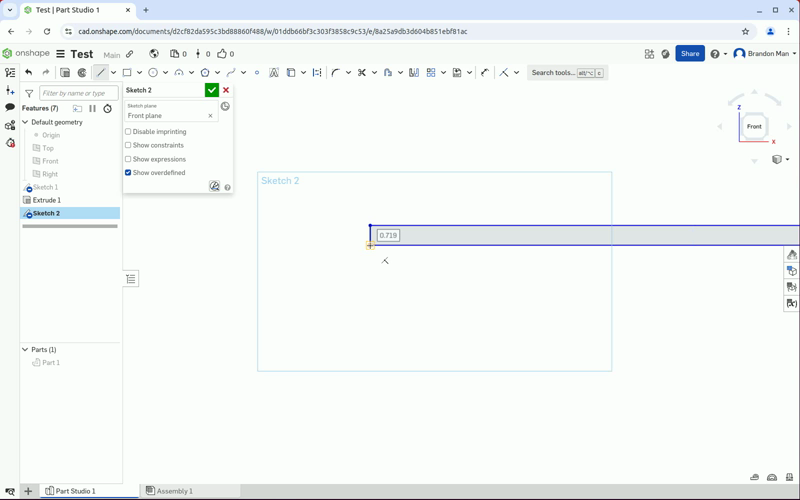
scroll(-6)
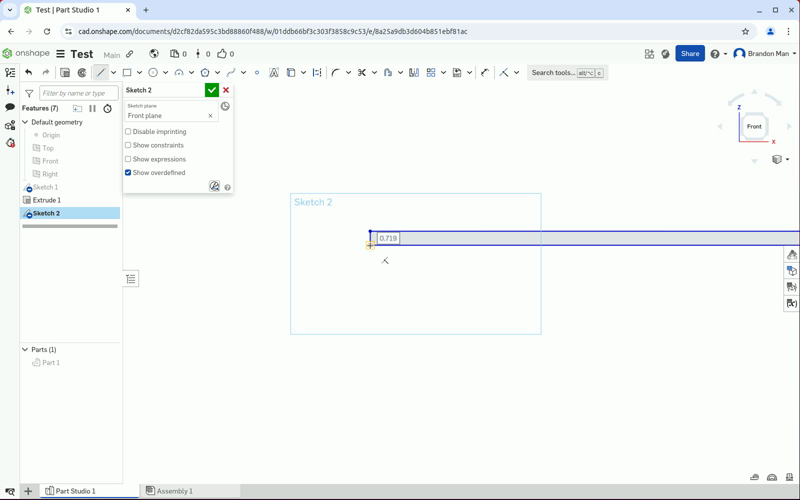
scroll(-6)
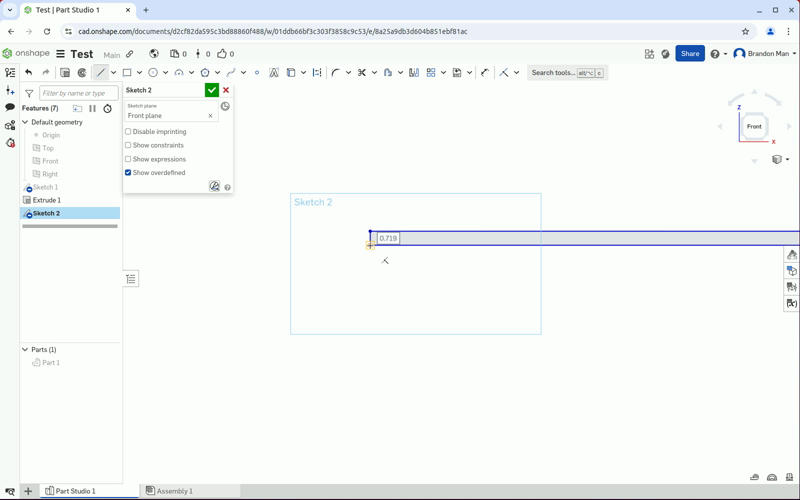
scroll(-6)
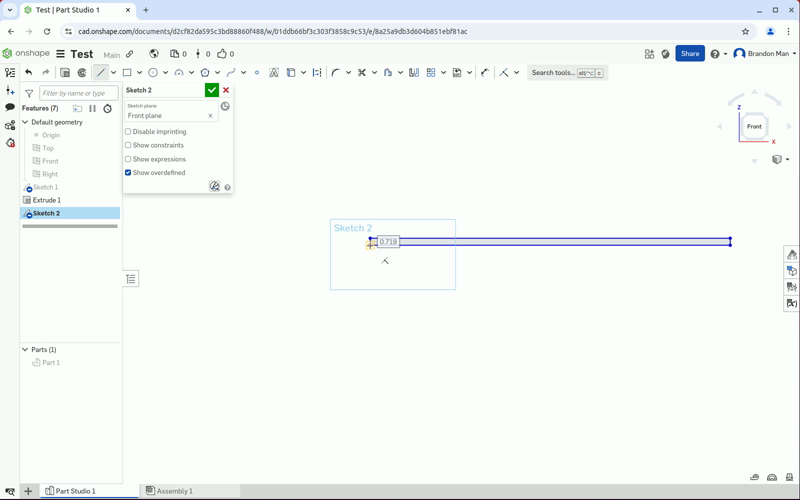
scroll(-6)
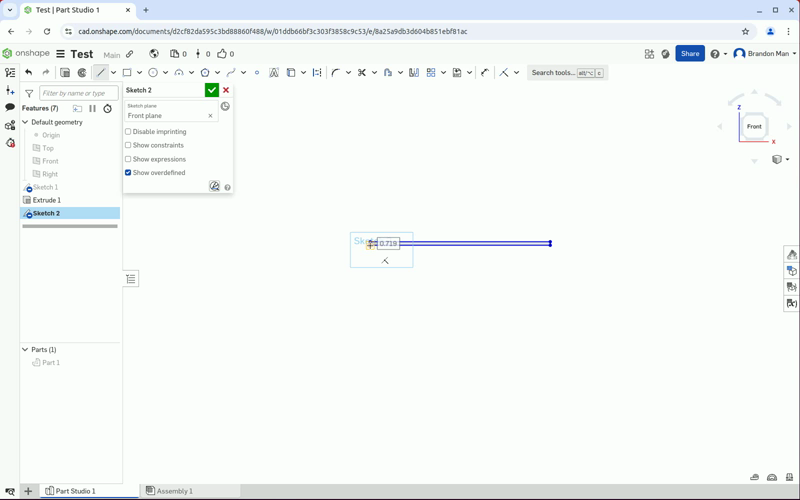
key(esc)
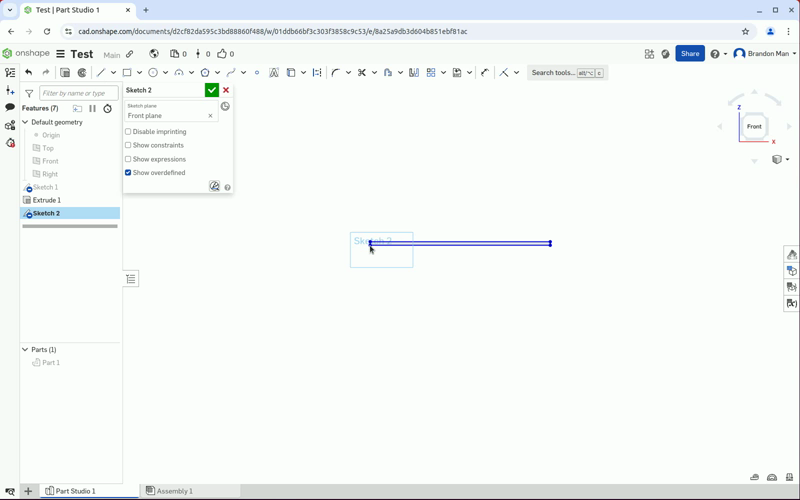
mouse_move(539, 243)
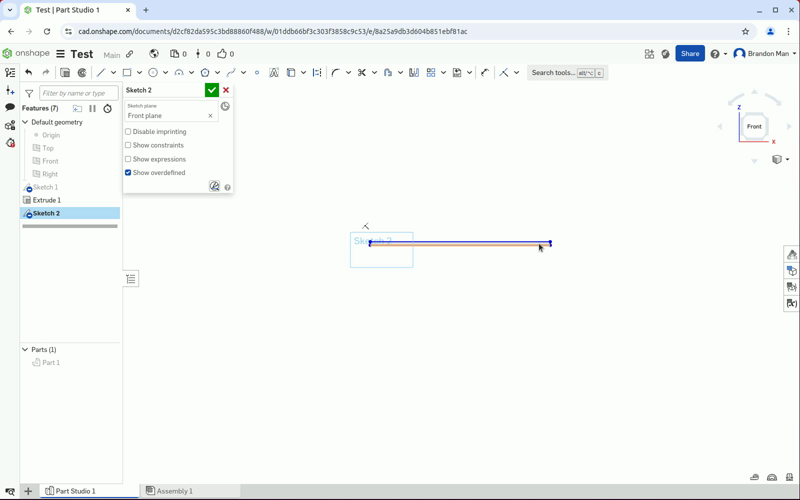
scroll(6)
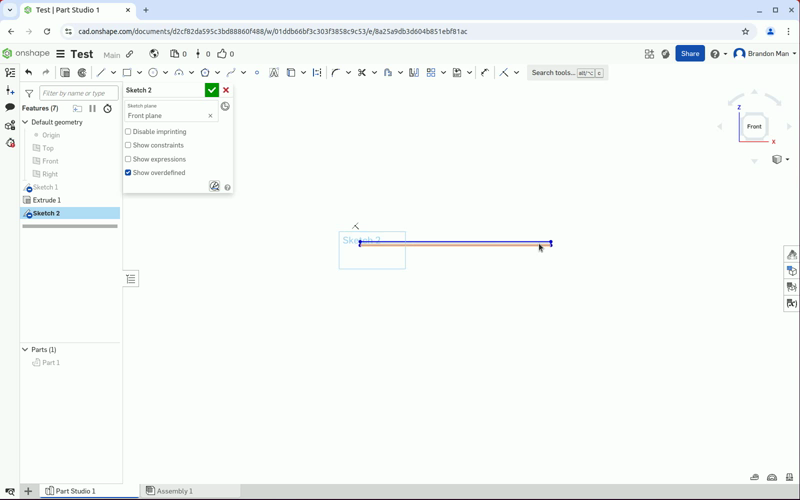
scroll(6)
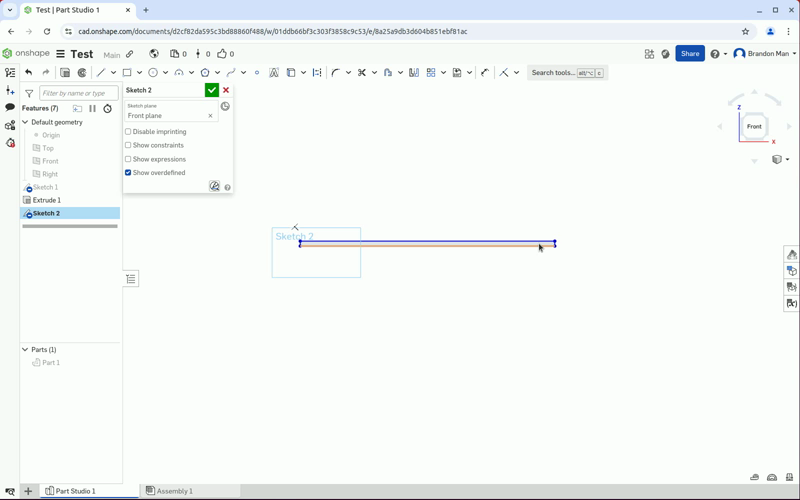
scroll(6)
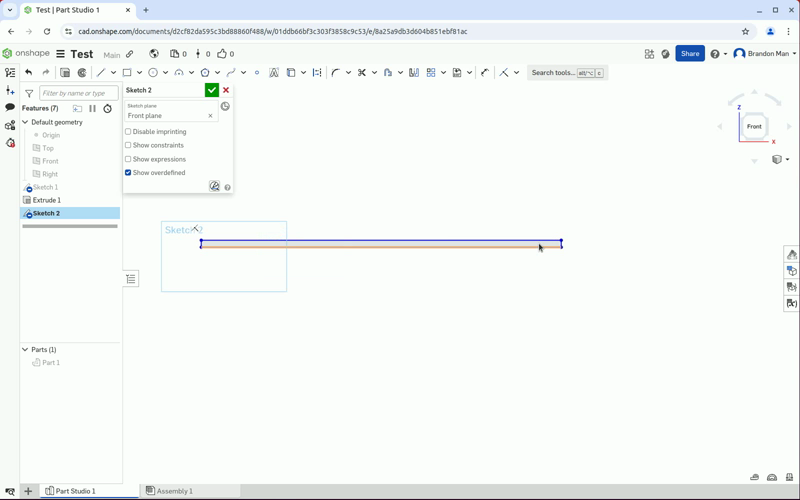
scroll(6)
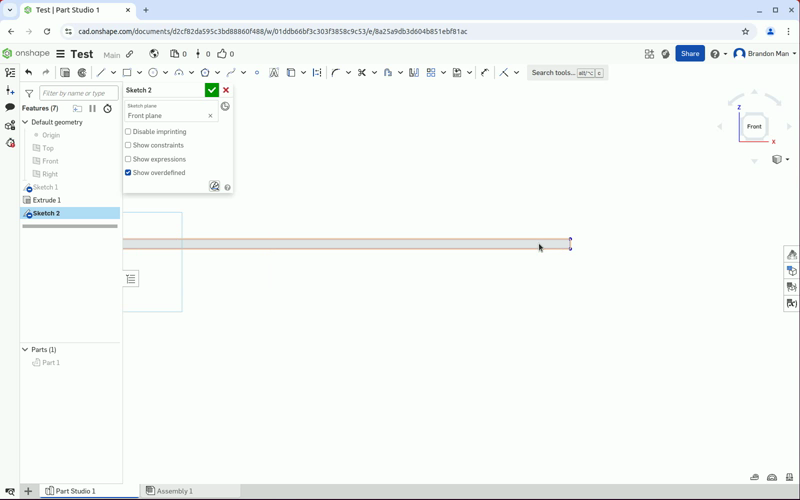
scroll(6)
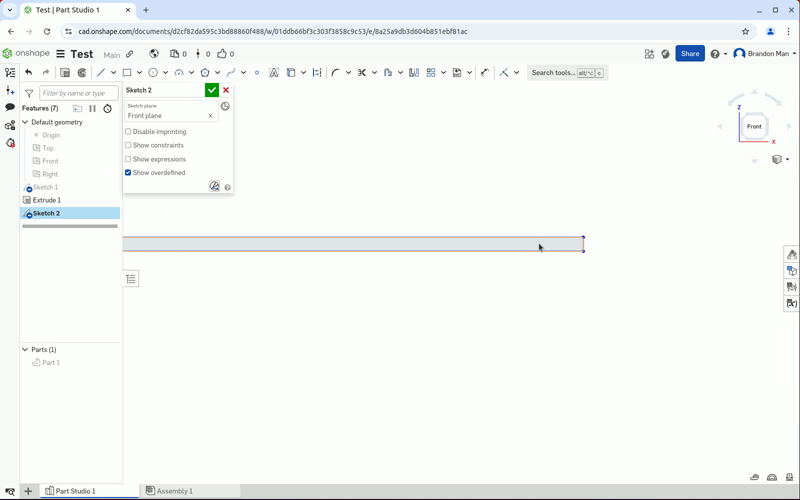
scroll(6)
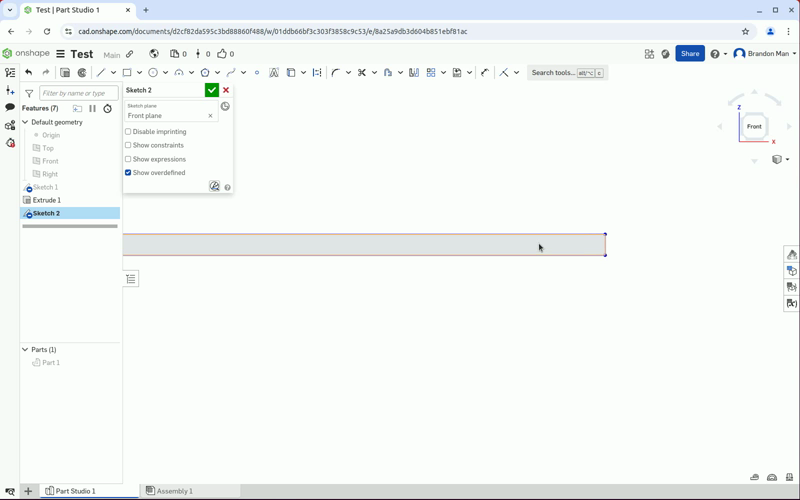
scroll(6)
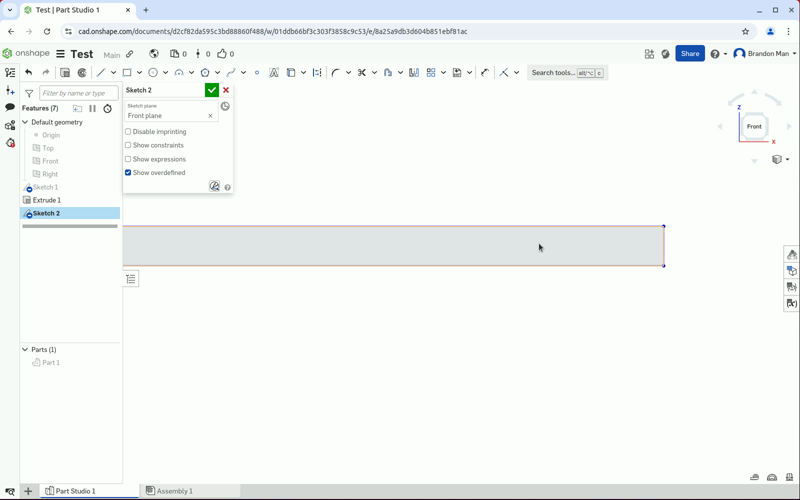
click(539, 243)
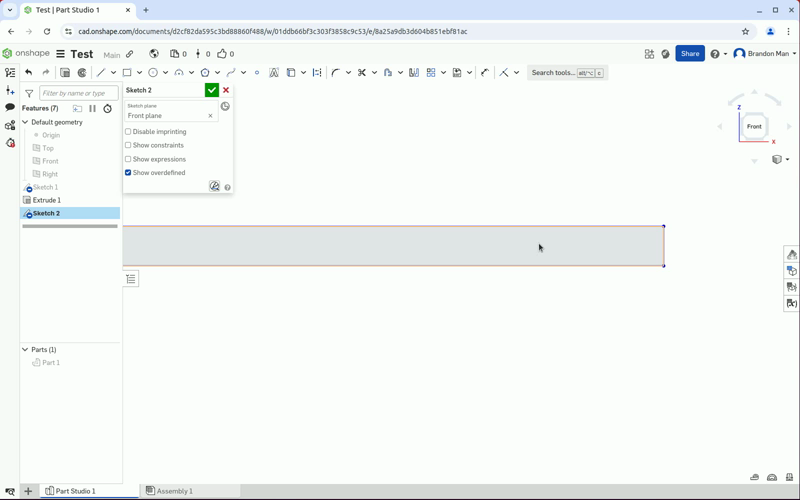
scroll(-6)
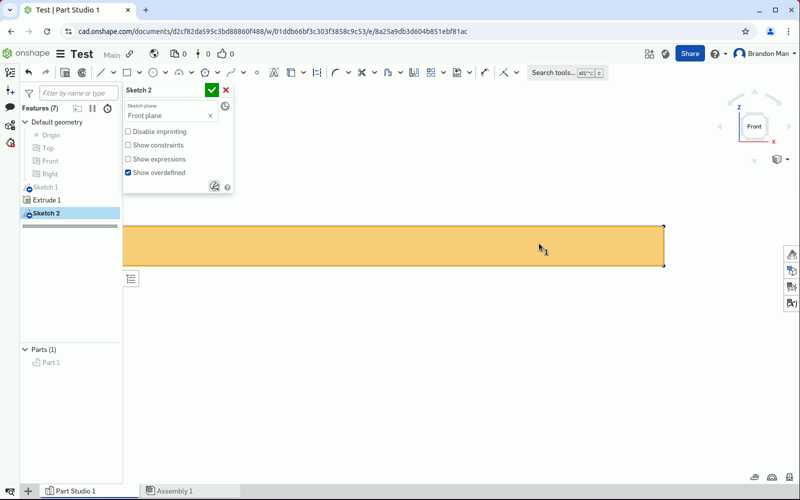
scroll(-6)
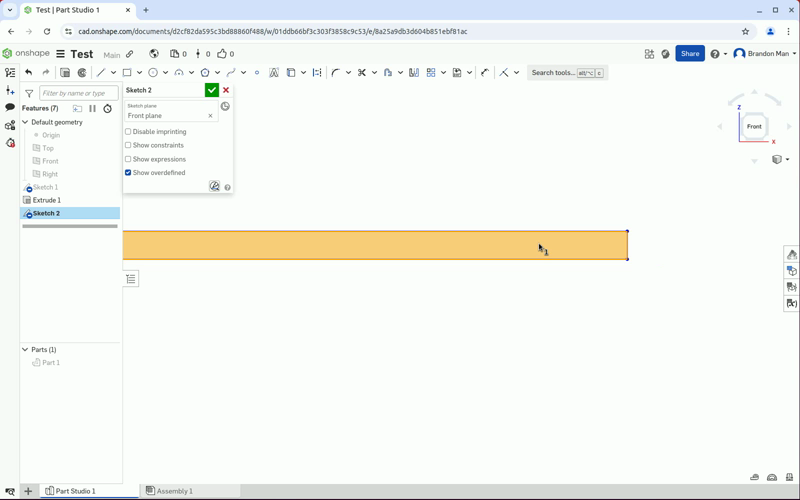
scroll(-6)
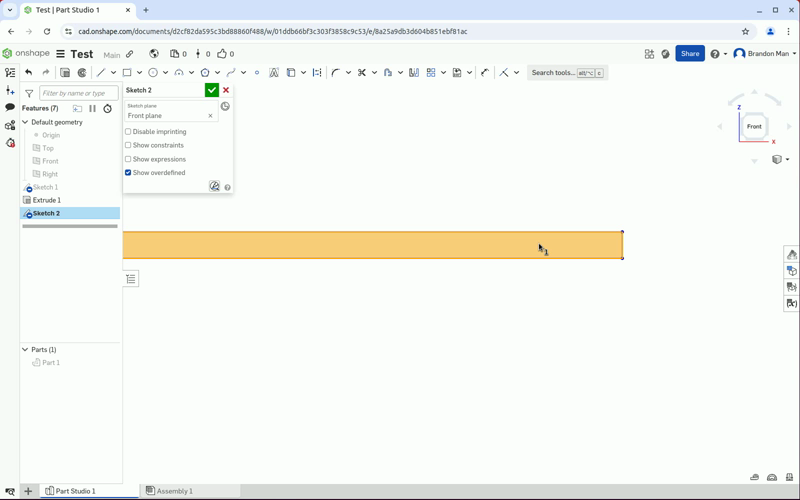
scroll(-6)
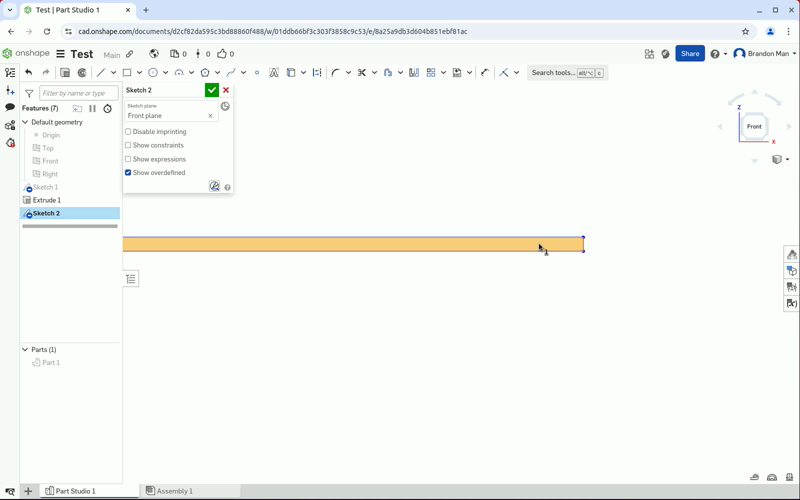
scroll(-6)
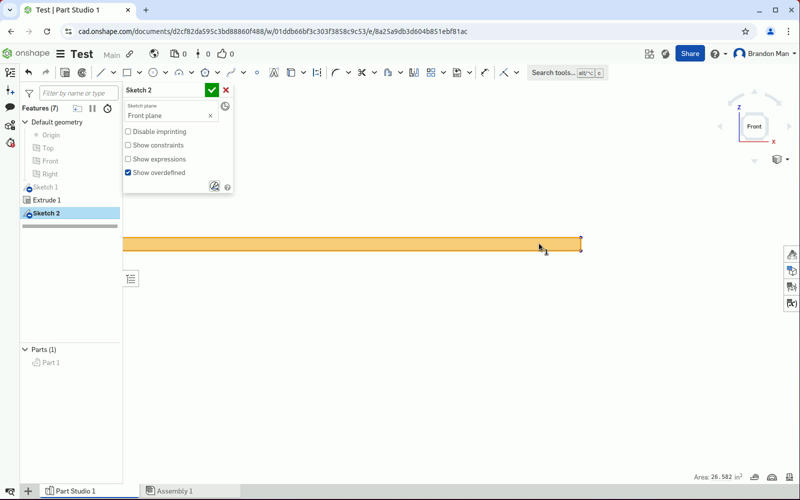
scroll(-6)
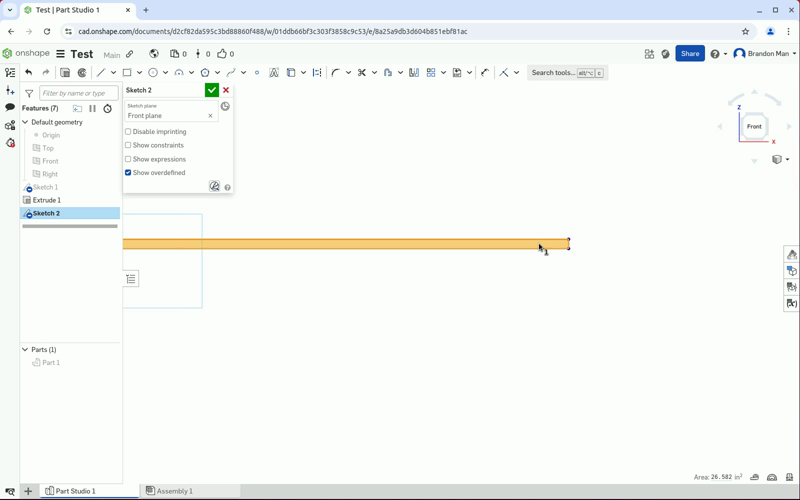
scroll(-6)
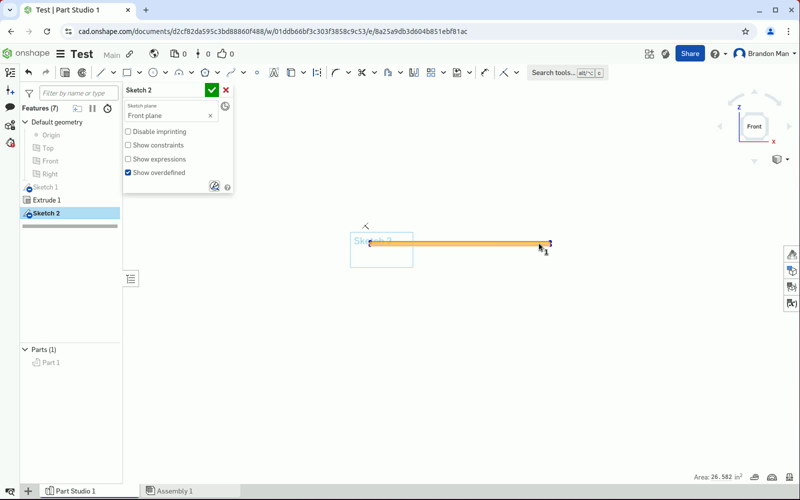
mouse_move(73, 352)
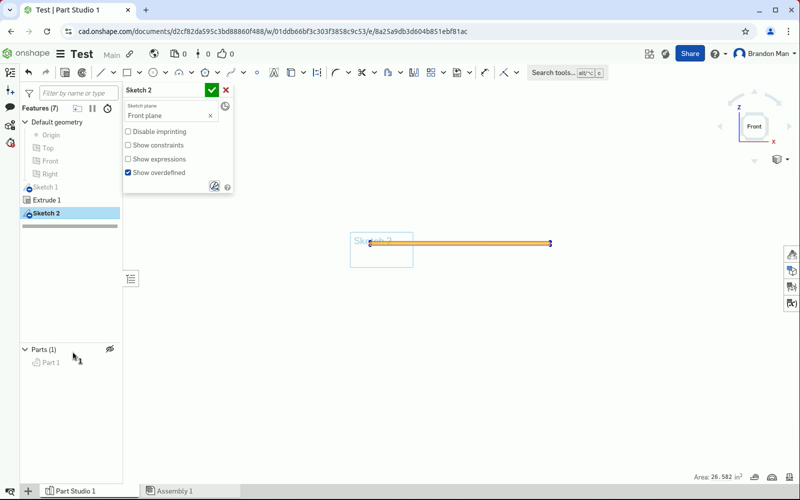
key(shift+y)
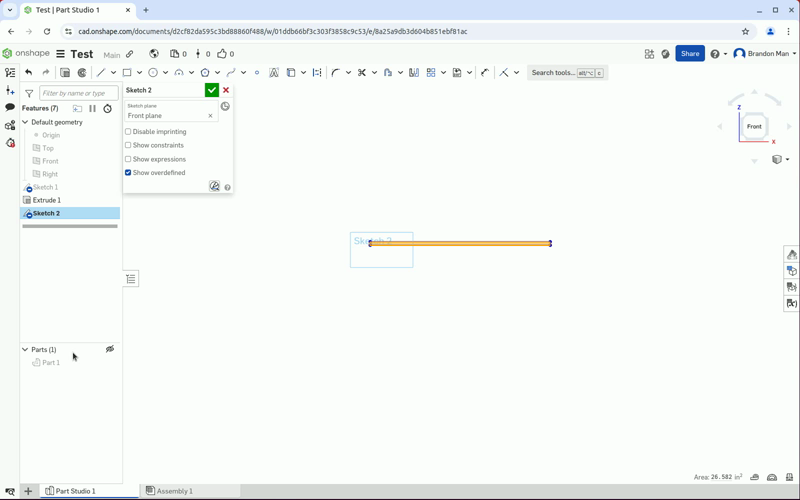
key(shift+e)
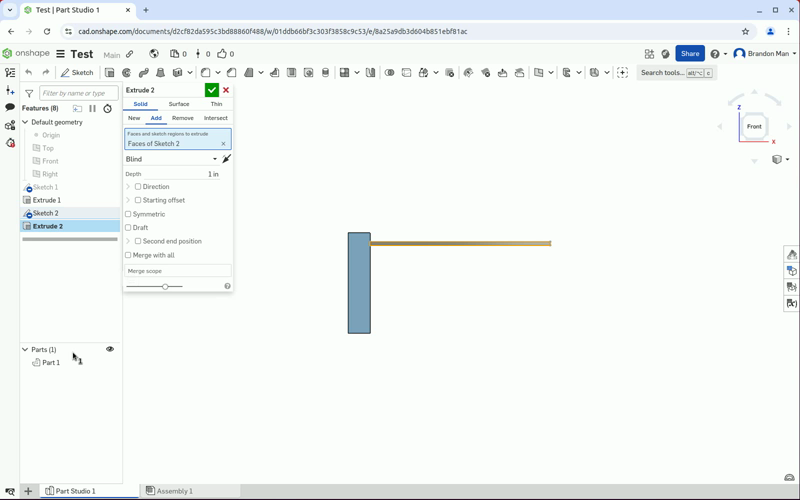
mouse_move(143, 106)
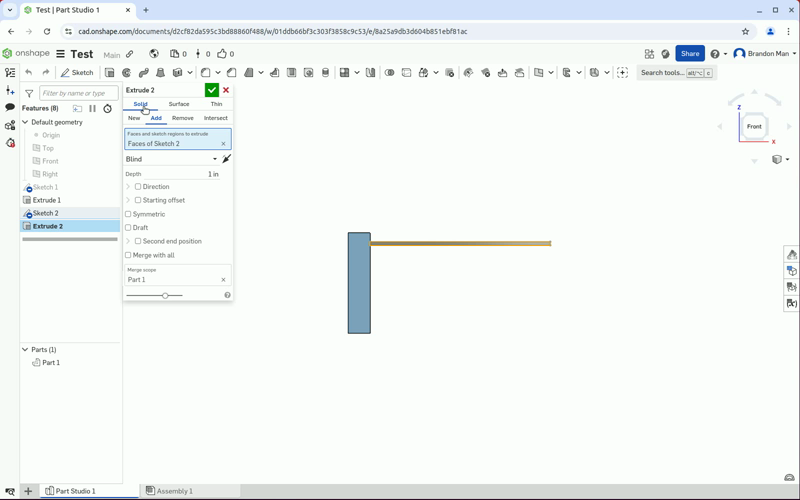
click(143, 106)
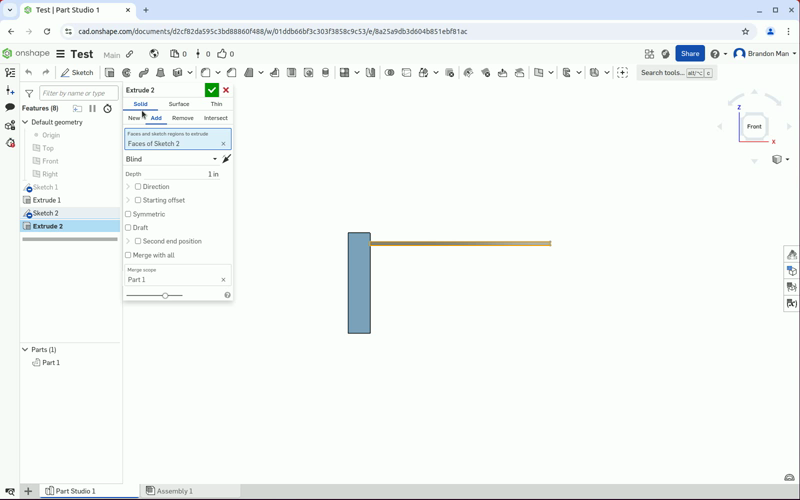
mouse_move(137, 120)
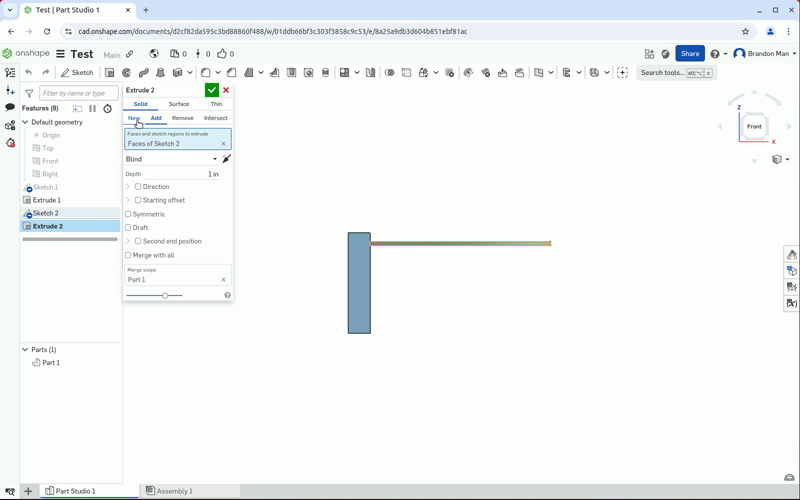
click(137, 120)
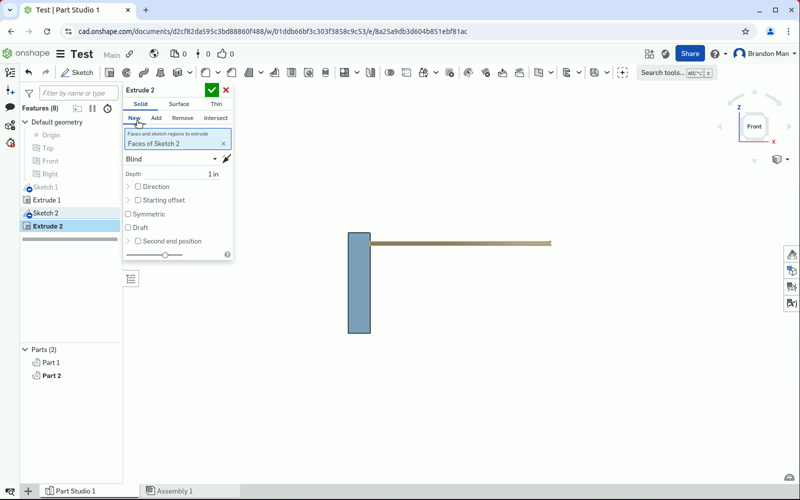
key(tab, 4)
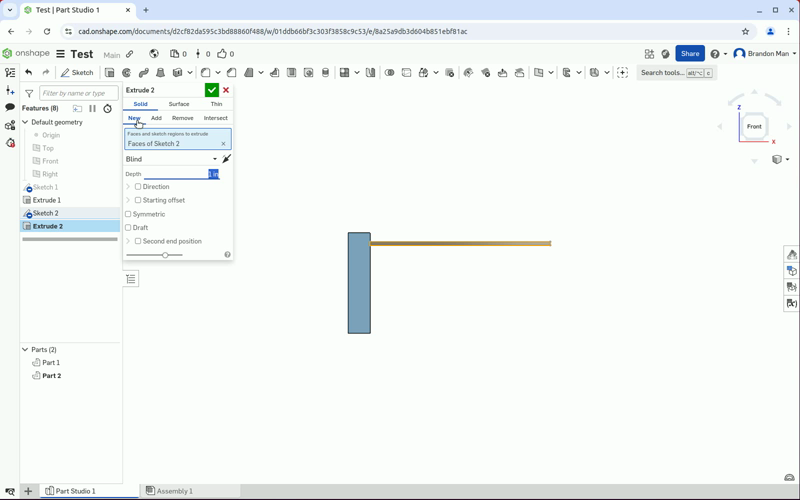
text(2.889)
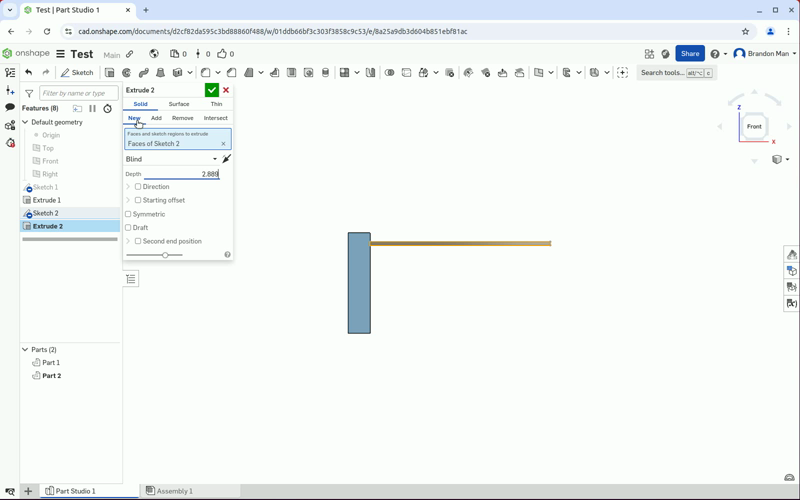
key(enter)
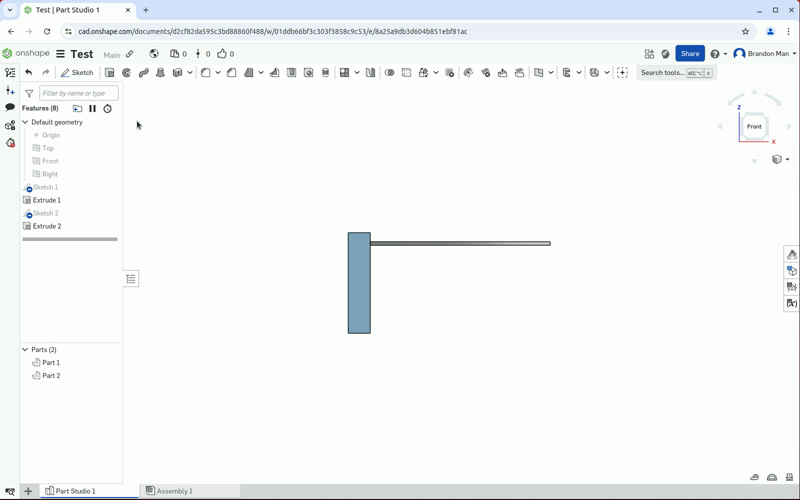
key(shift+h)
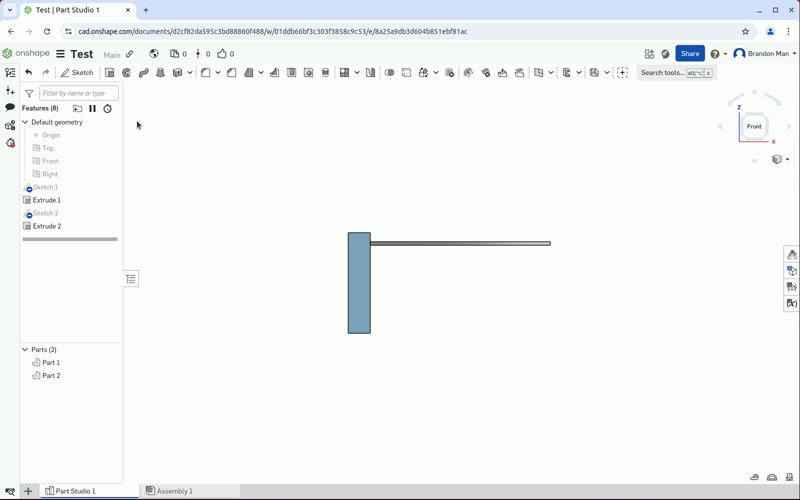
key(shift+h)
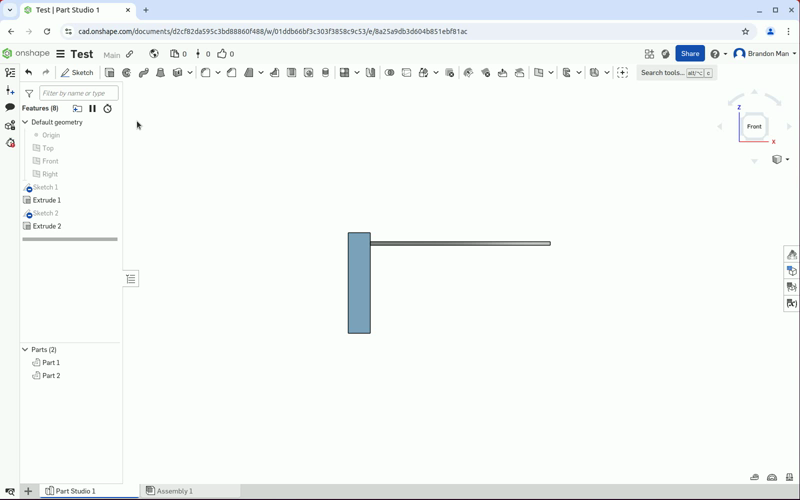
mouse_move(73, 189)
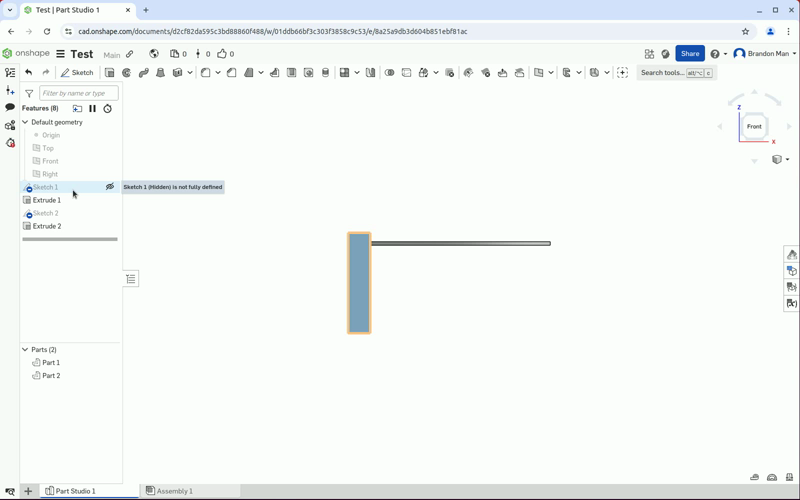
click(73, 189)
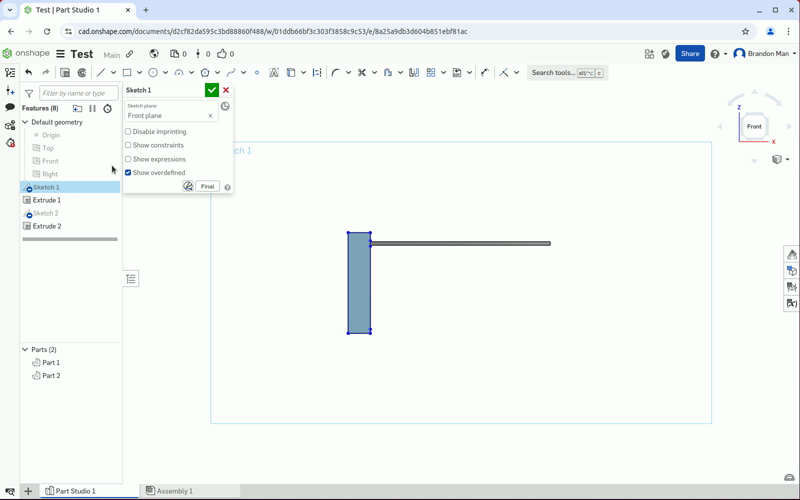
mouse_move(229, 92)
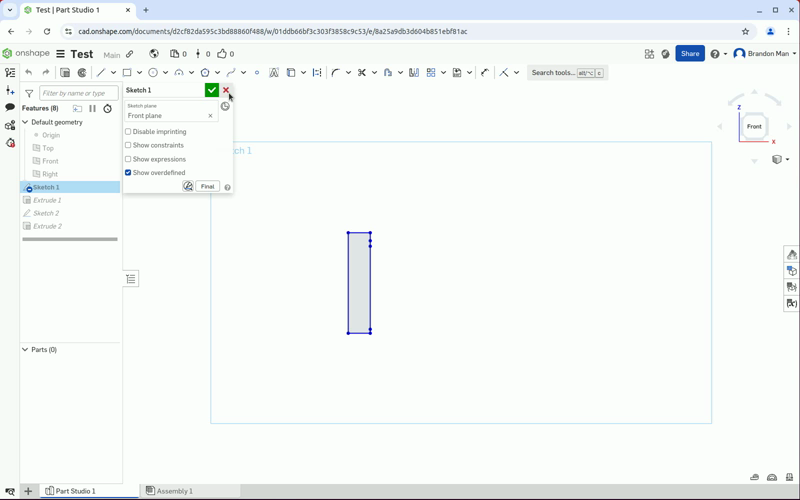
click(229, 92)
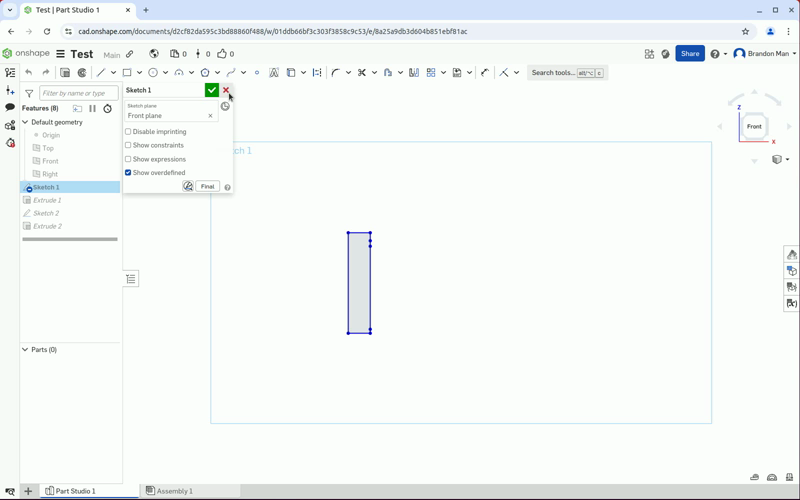
key(shift+s)
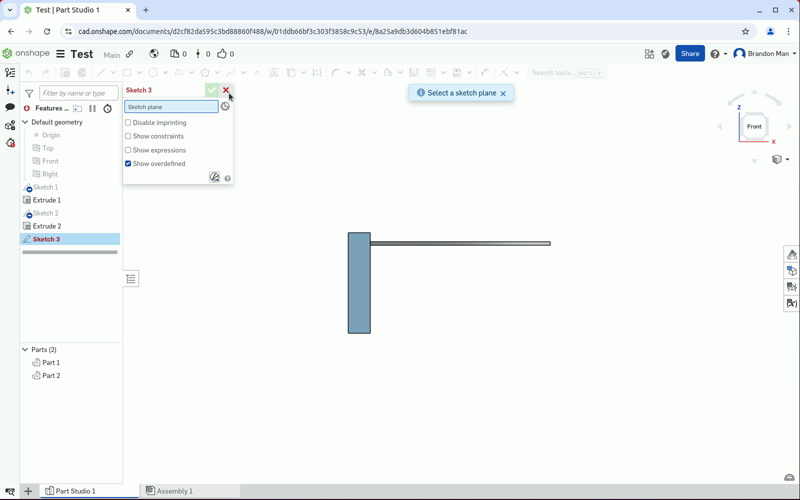
mouse_move(73, 163)
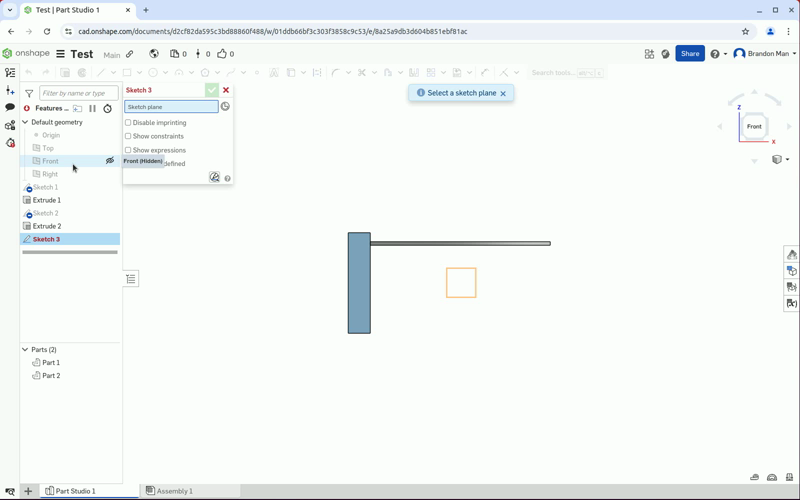
click(73, 163)
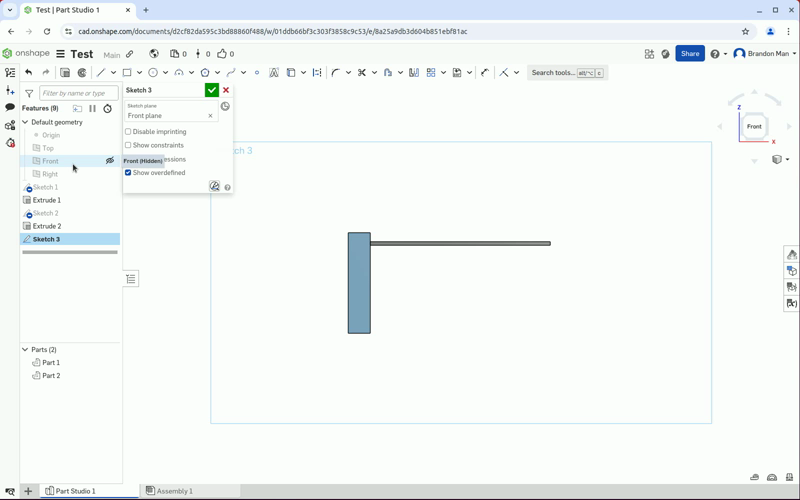
mouse_move(73, 352)
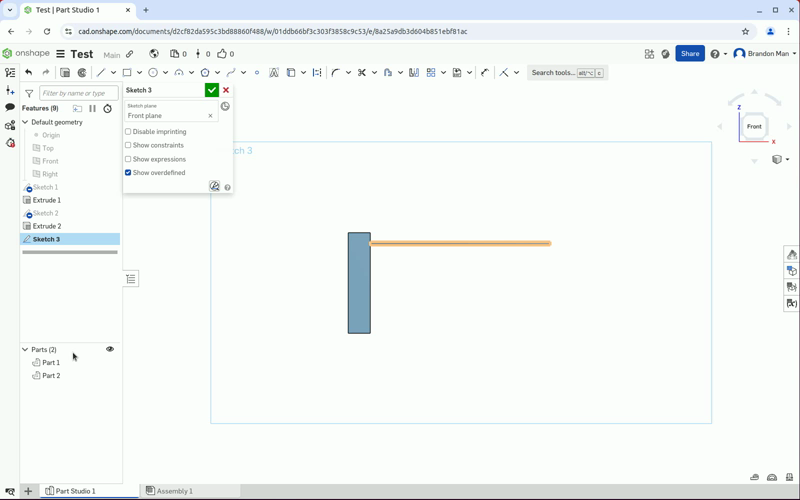
key(y)
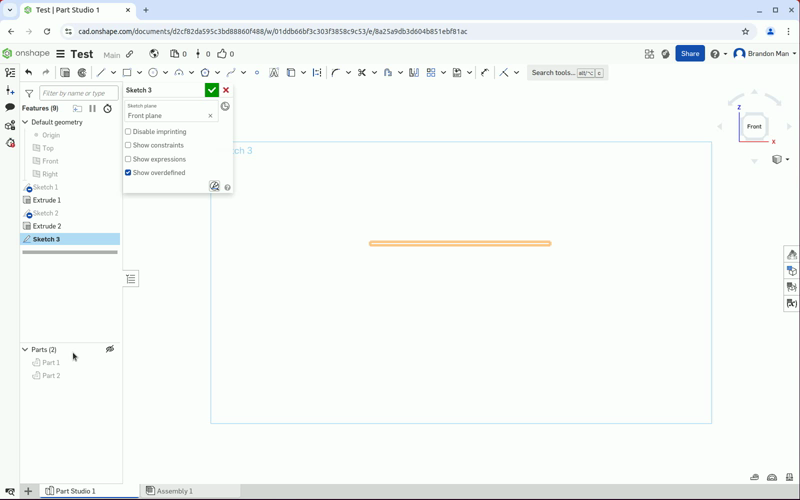
key(l)
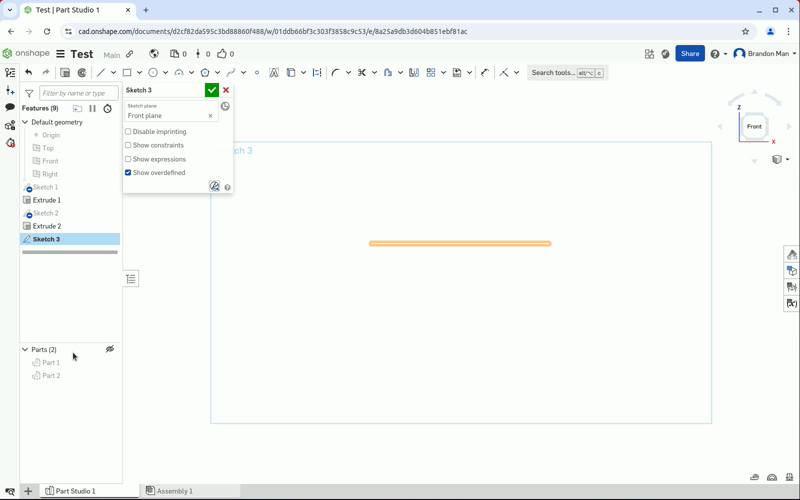
key_down(shift)
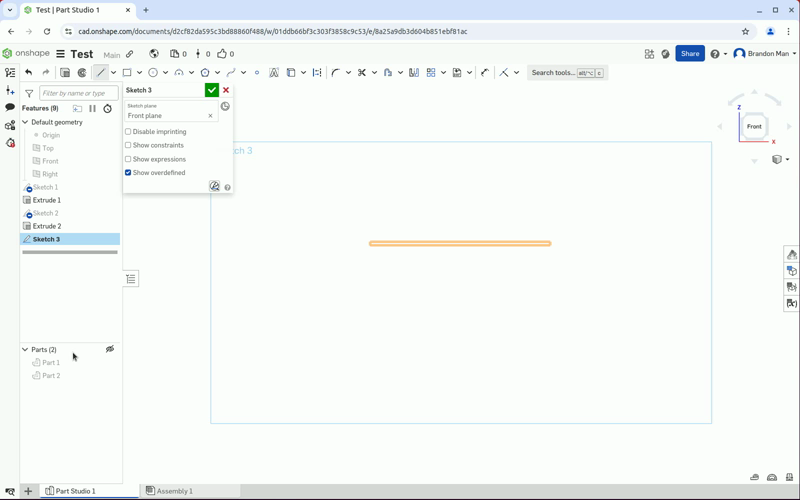
mouse_move(370, 333)
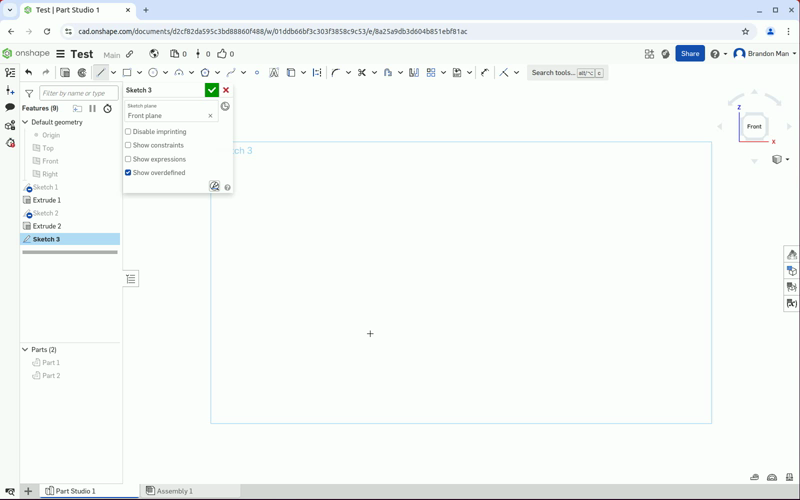
click(370, 333)
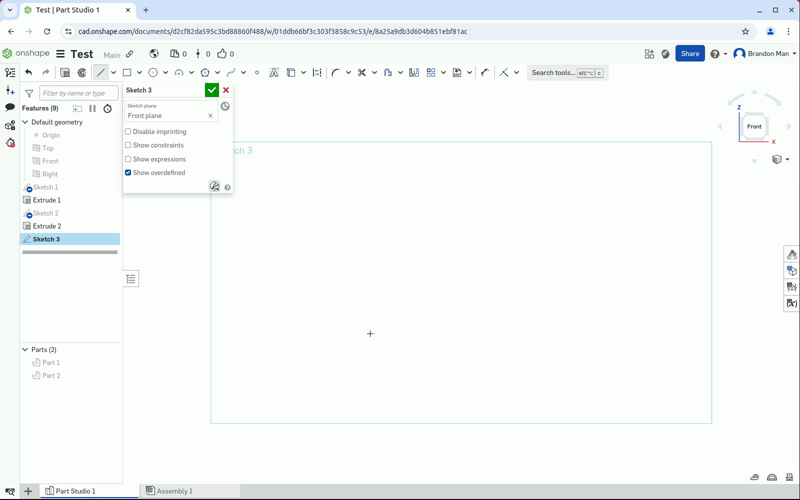
key_up(shift)
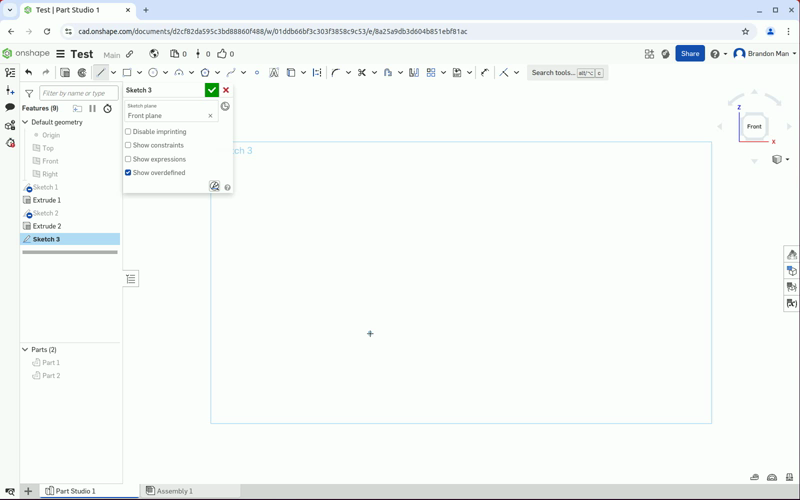
key_down(shift)
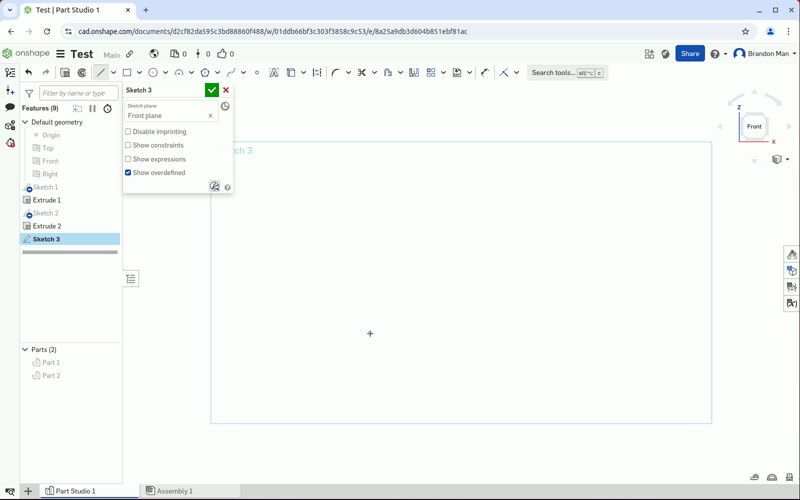
mouse_move(550, 333)
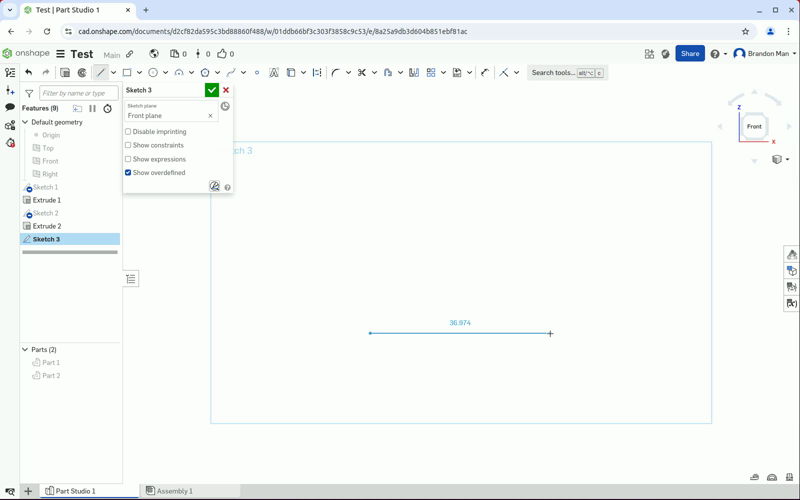
click(550, 333)
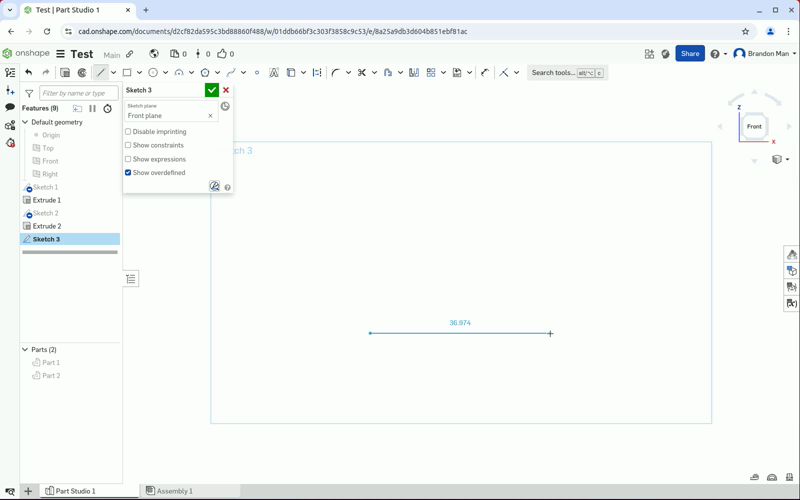
key_up(shift)
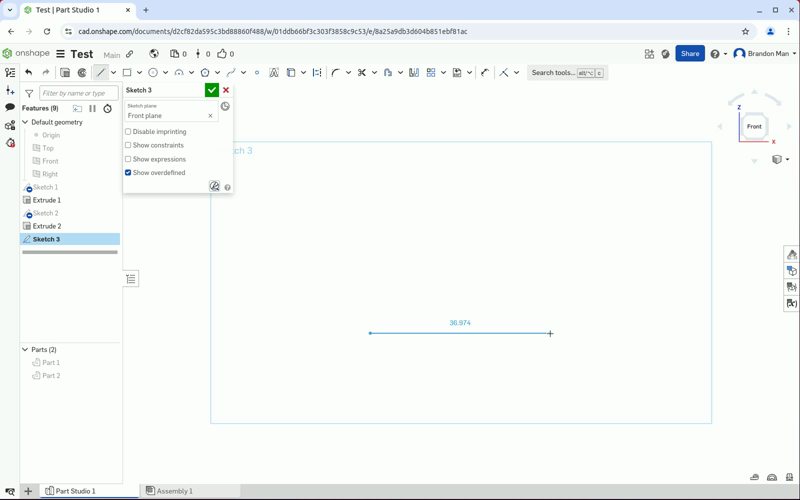
key_down(shift)
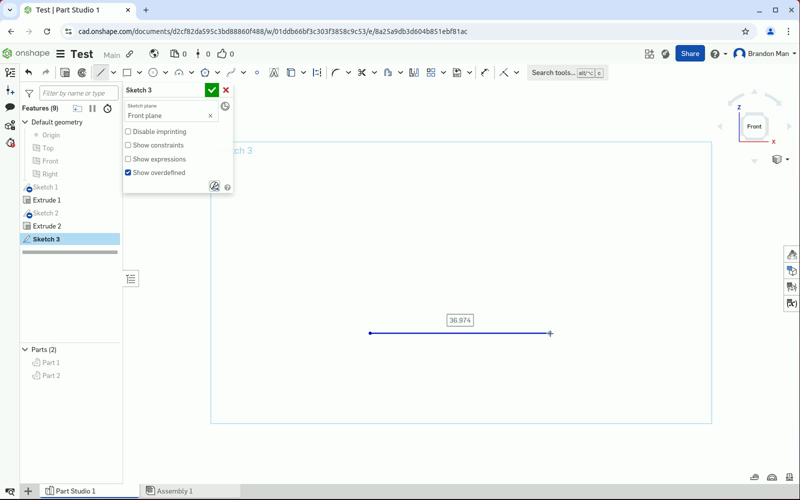
mouse_move(580, 333)
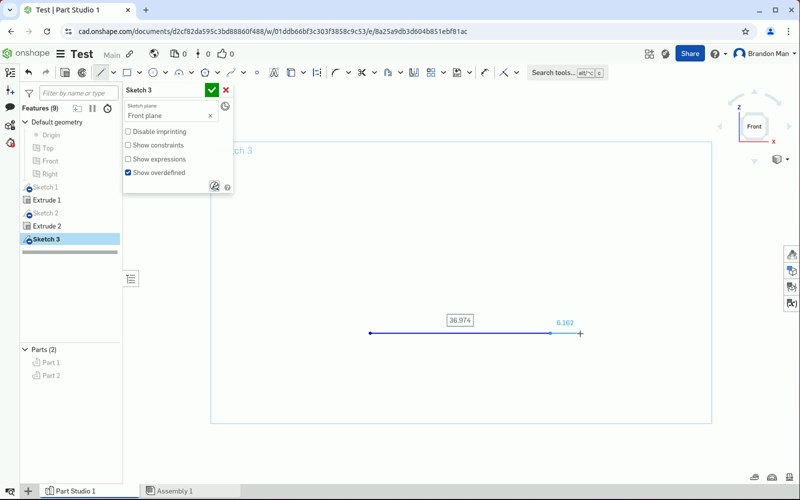
mouse_move(550, 329)
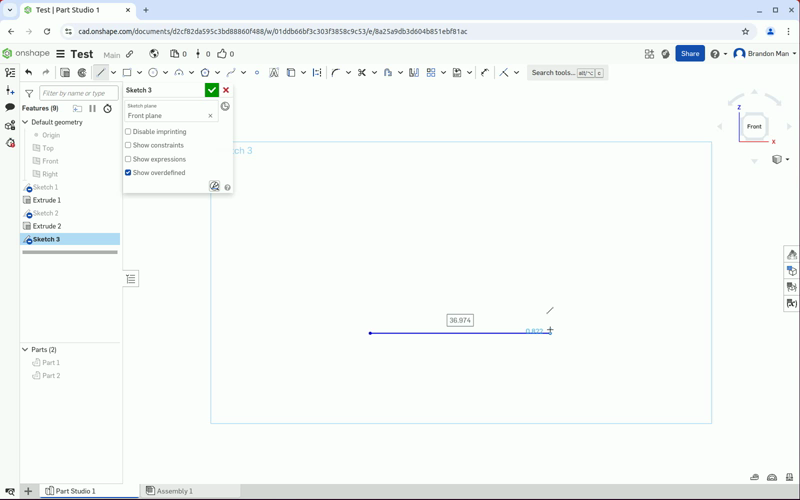
scroll(6)
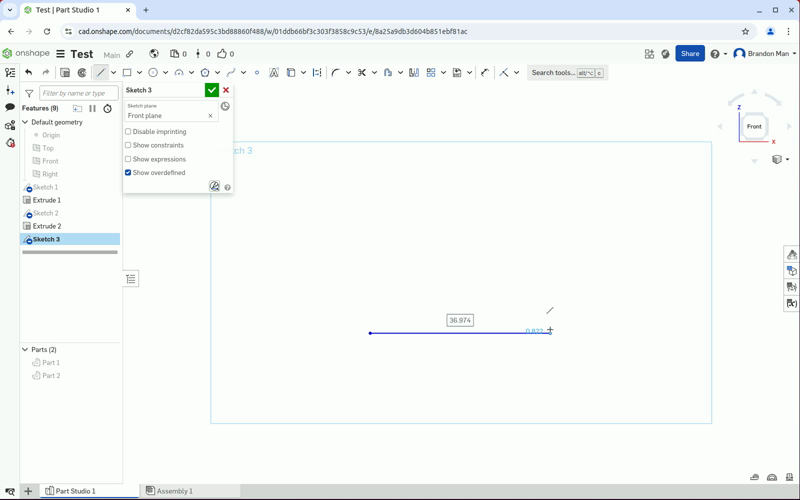
scroll(6)
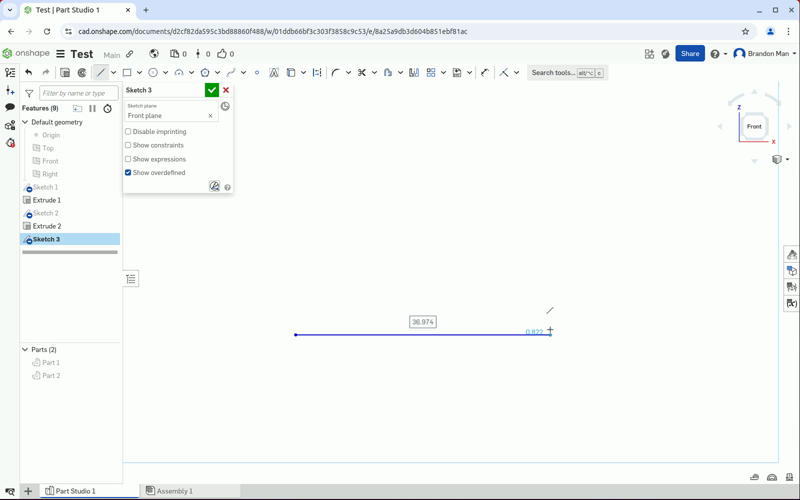
scroll(6)
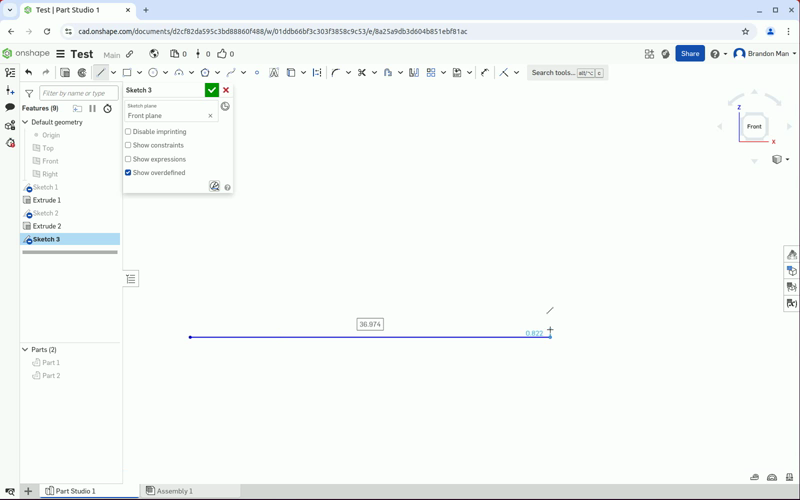
scroll(6)
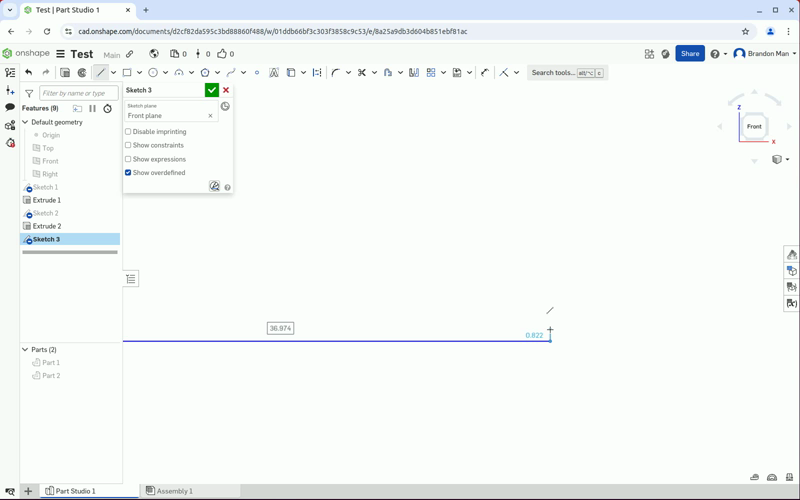
scroll(6)
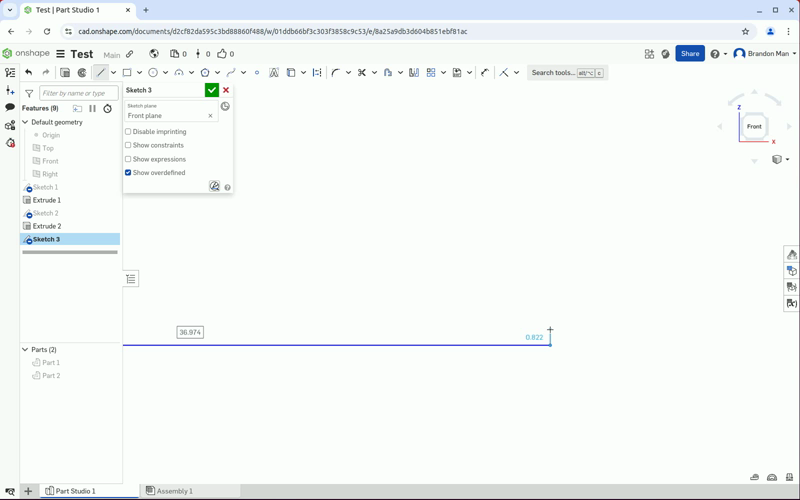
scroll(6)
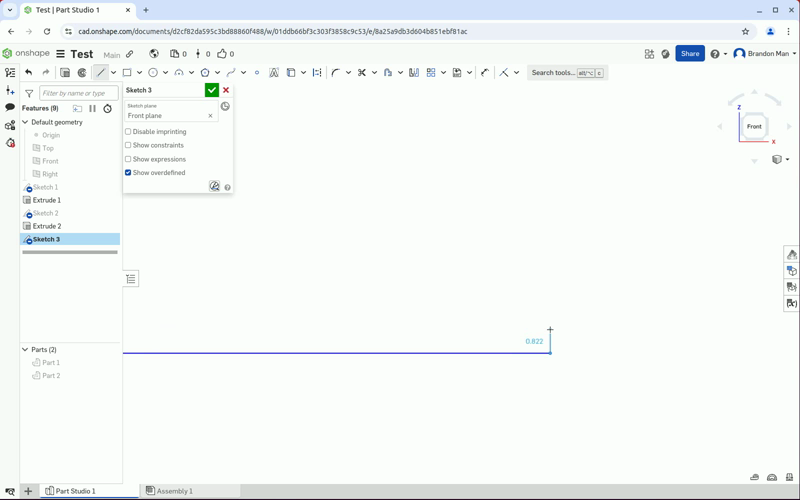
scroll(6)
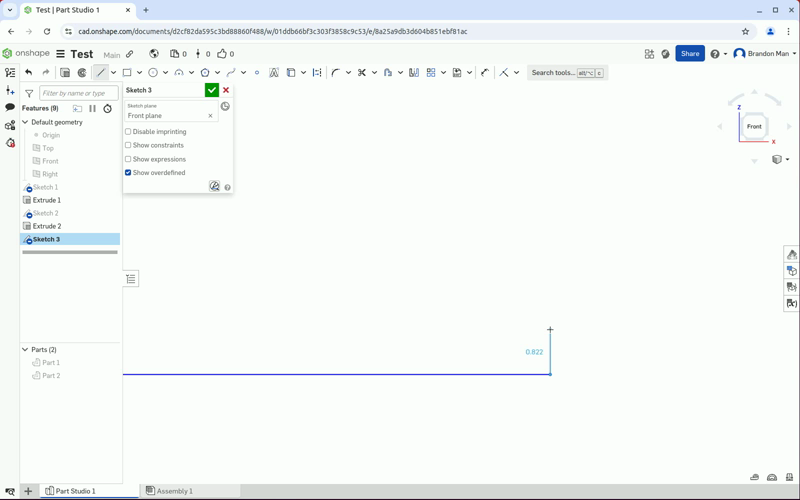
click(550, 329)
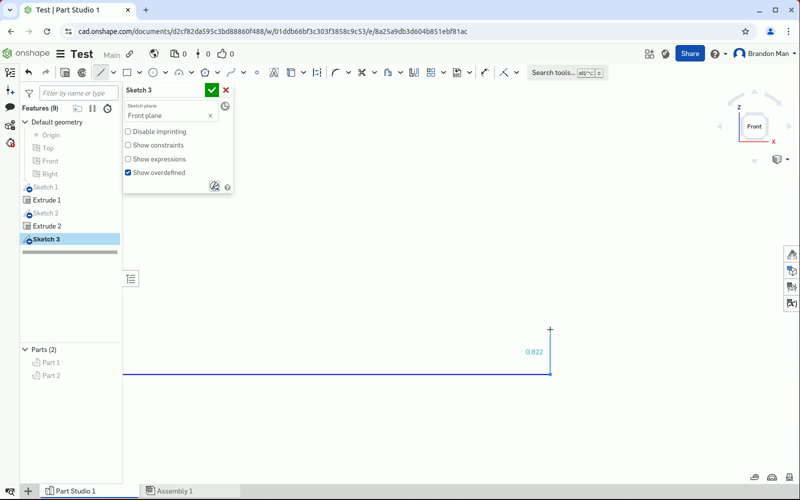
scroll(-6)
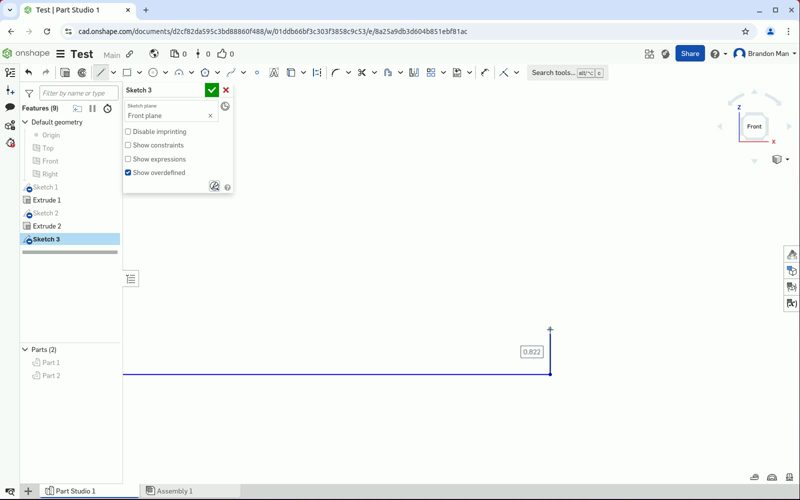
scroll(-6)
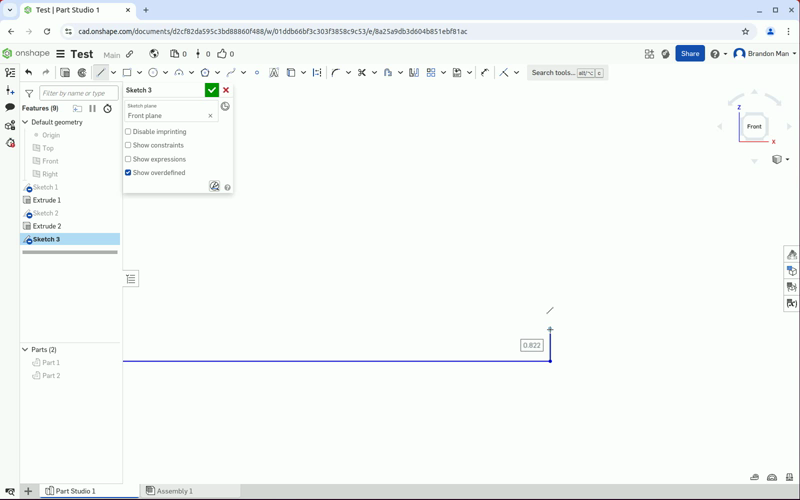
scroll(-6)
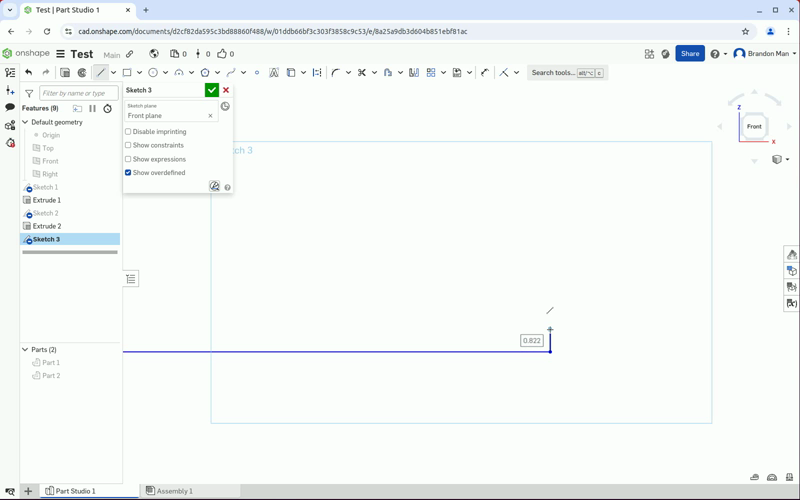
scroll(-6)
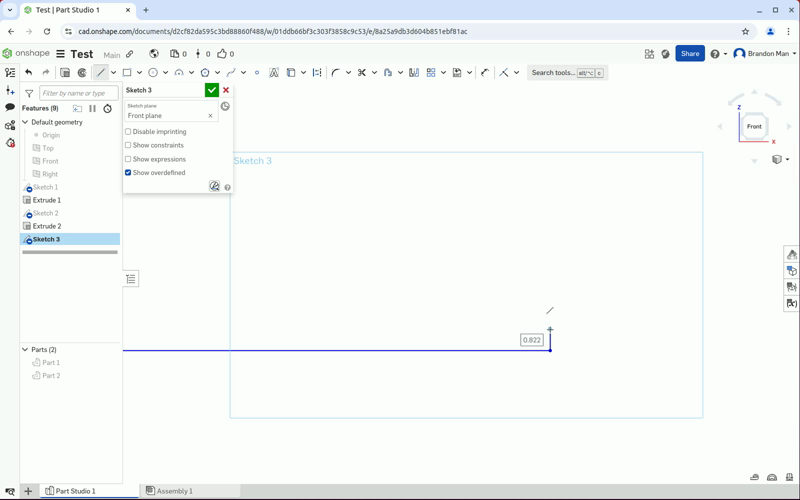
scroll(-6)
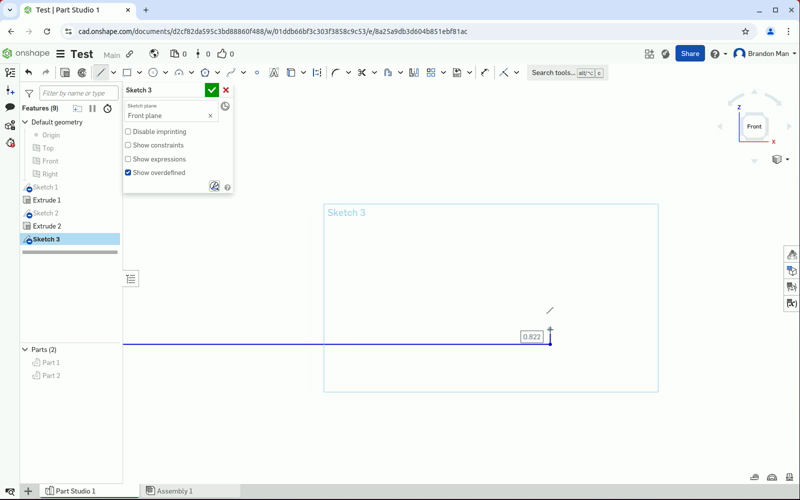
scroll(-6)
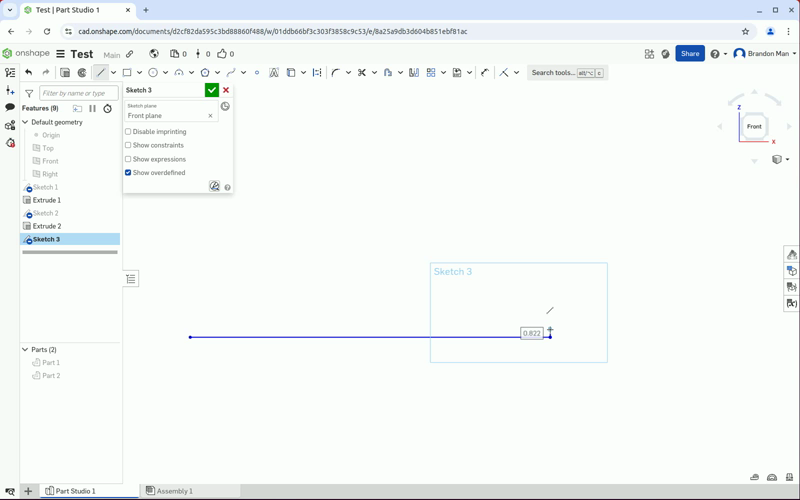
scroll(-6)
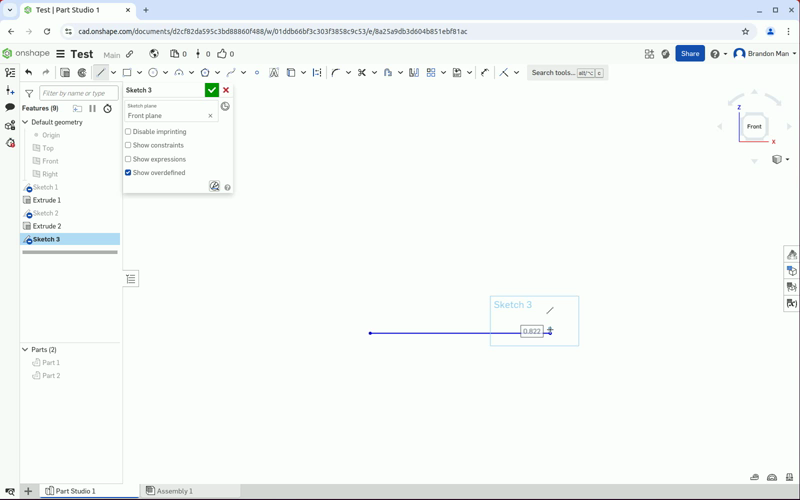
key_up(shift)
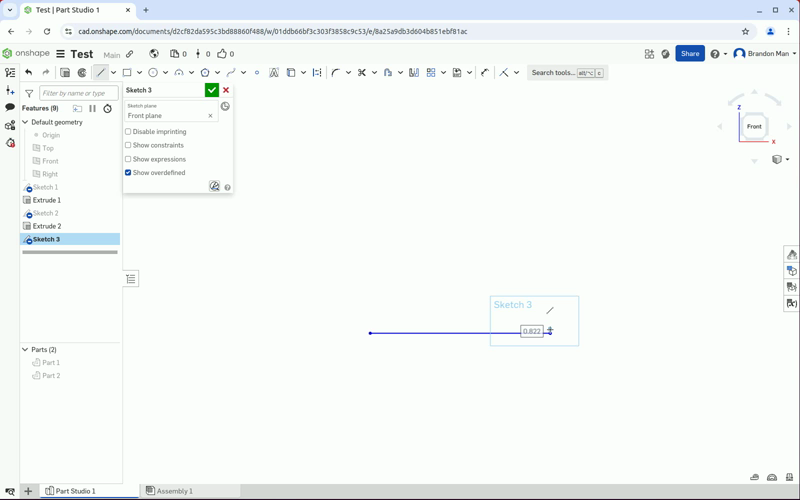
key_down(shift)
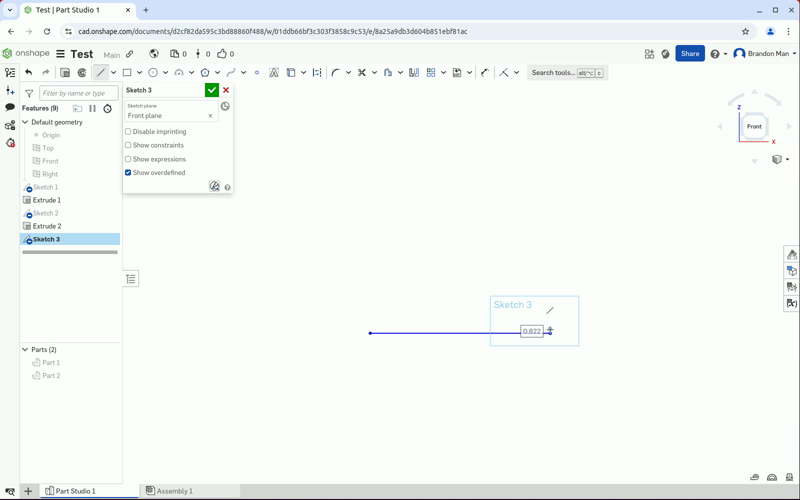
mouse_move(370, 329)
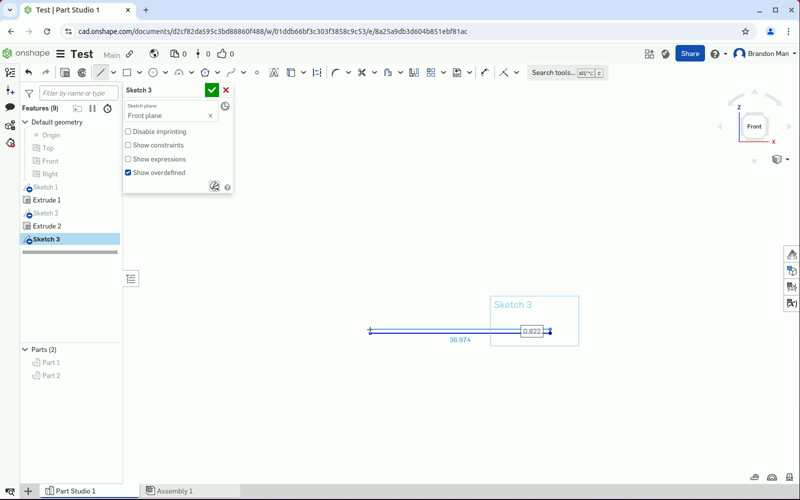
scroll(6)
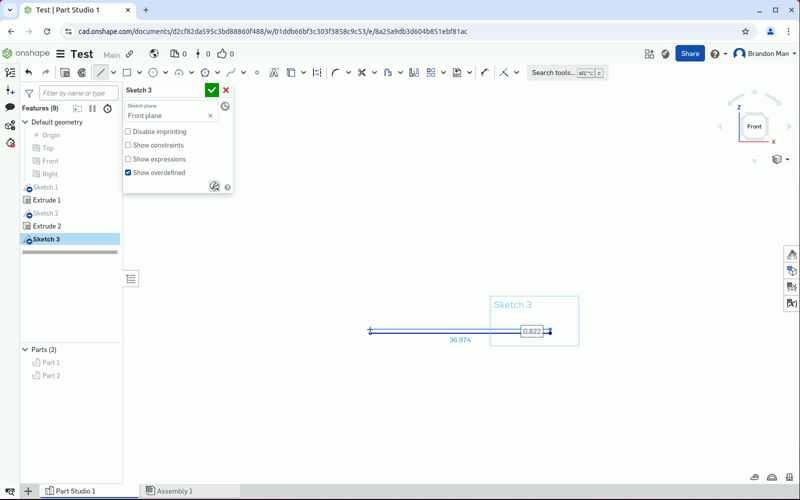
scroll(6)
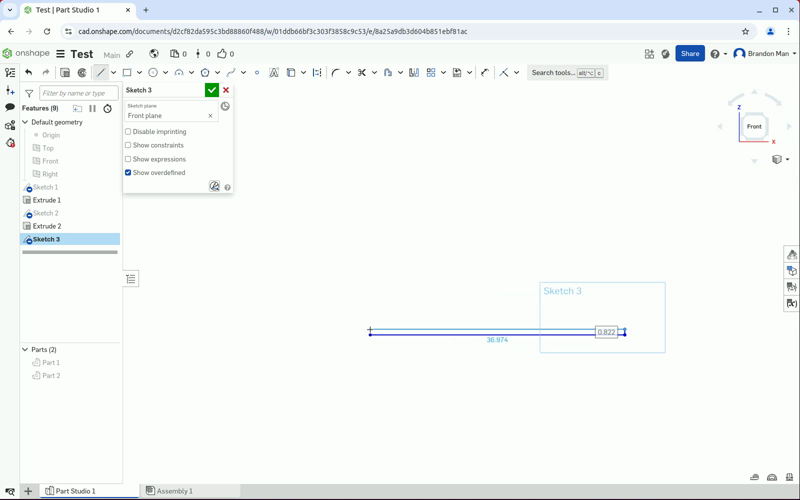
scroll(6)
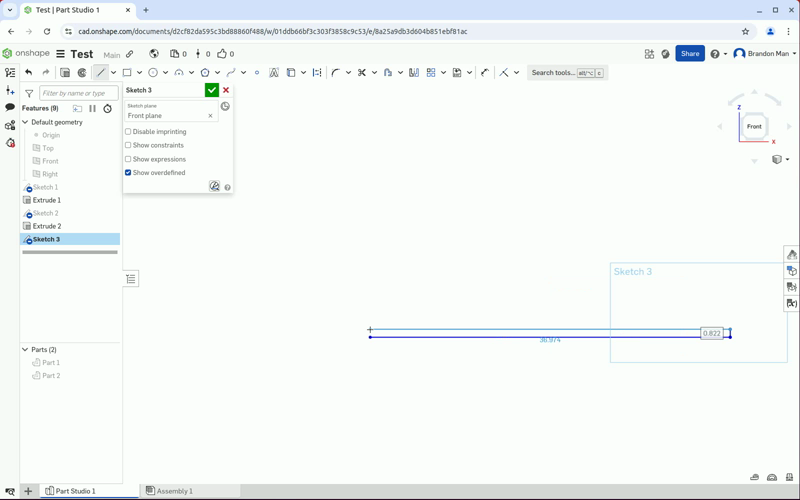
scroll(6)
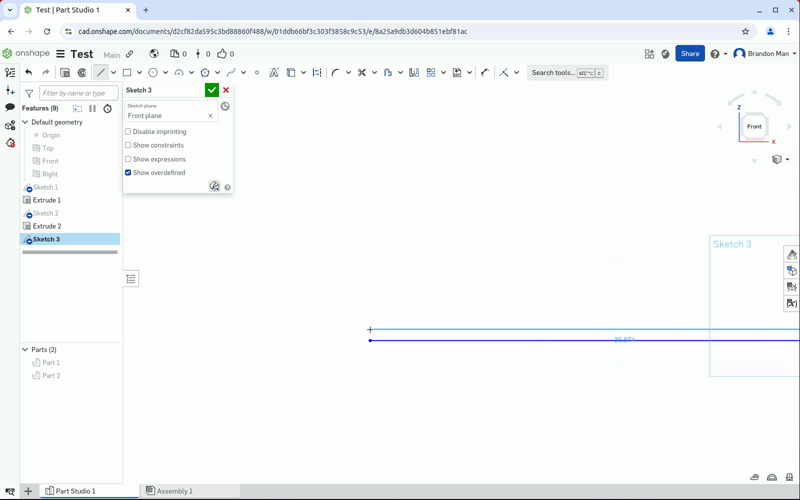
scroll(6)
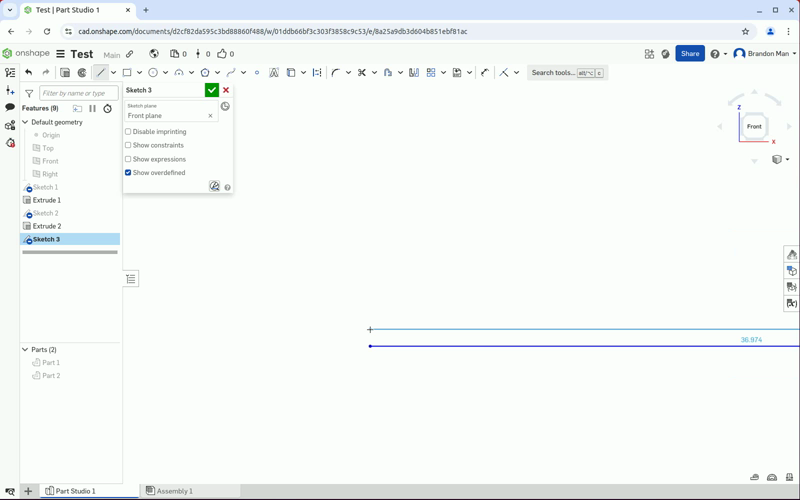
scroll(6)
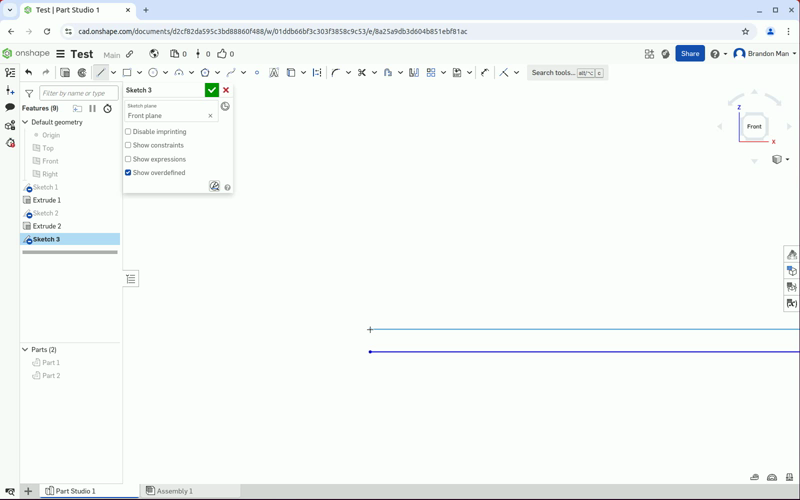
scroll(6)
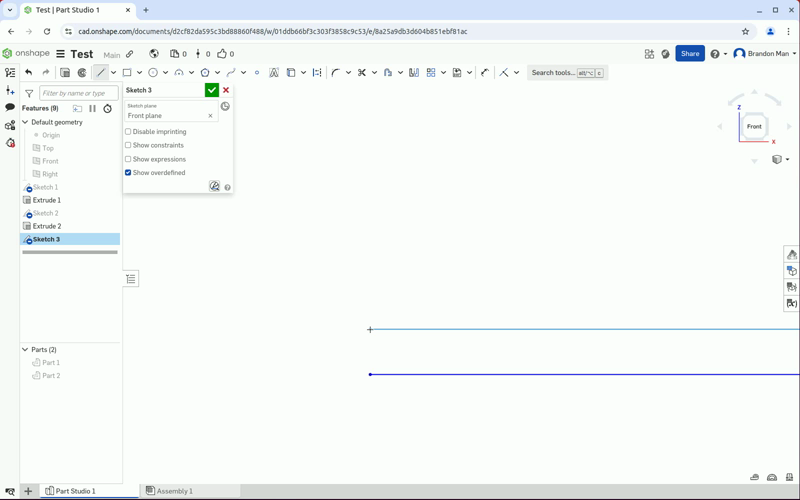
click(370, 329)
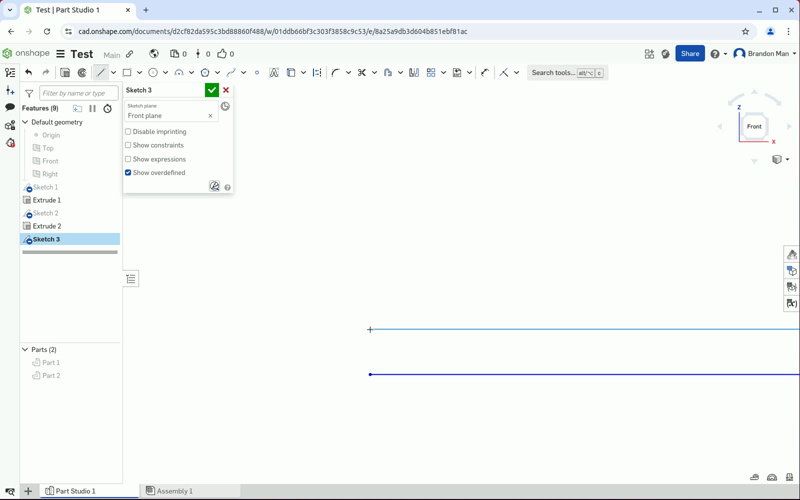
scroll(-6)
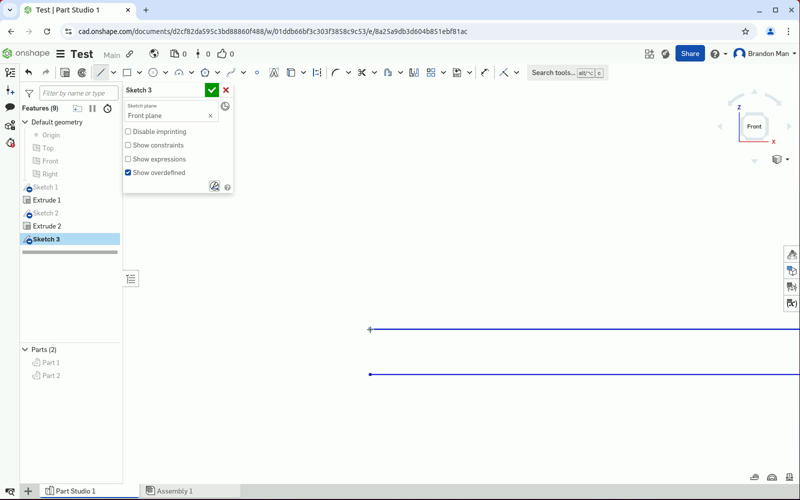
scroll(-6)
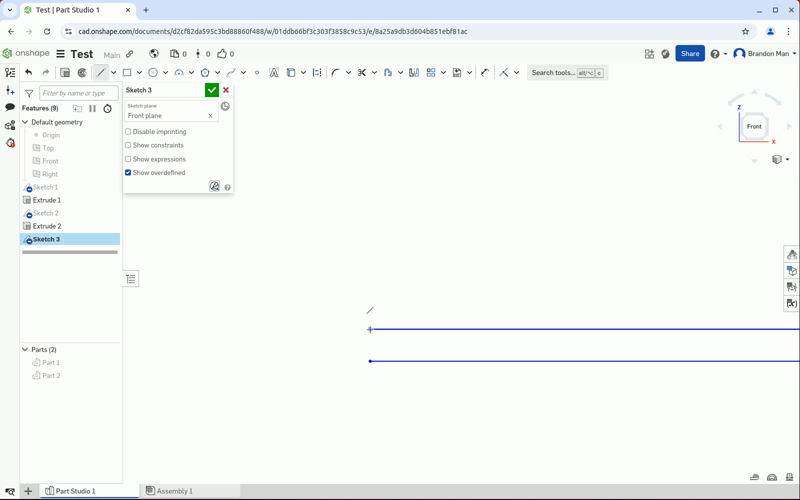
scroll(-6)
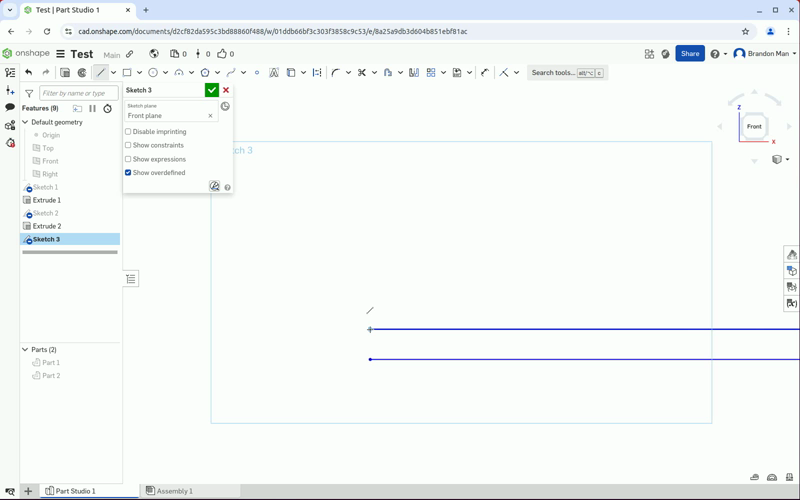
scroll(-6)
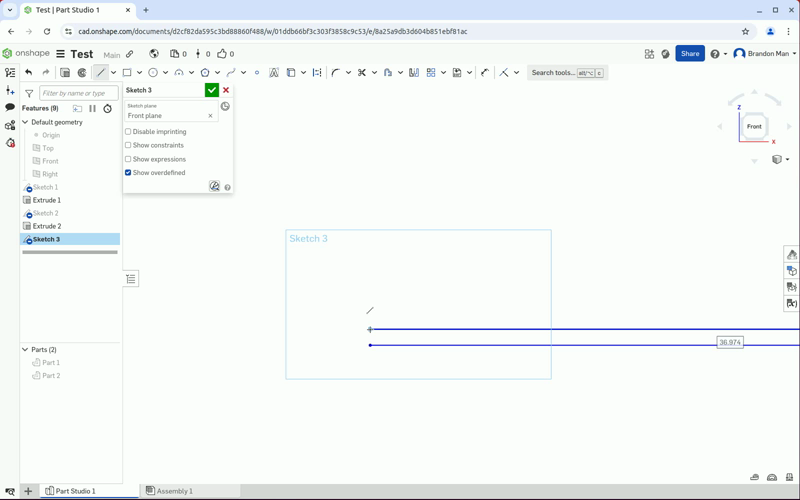
scroll(-6)
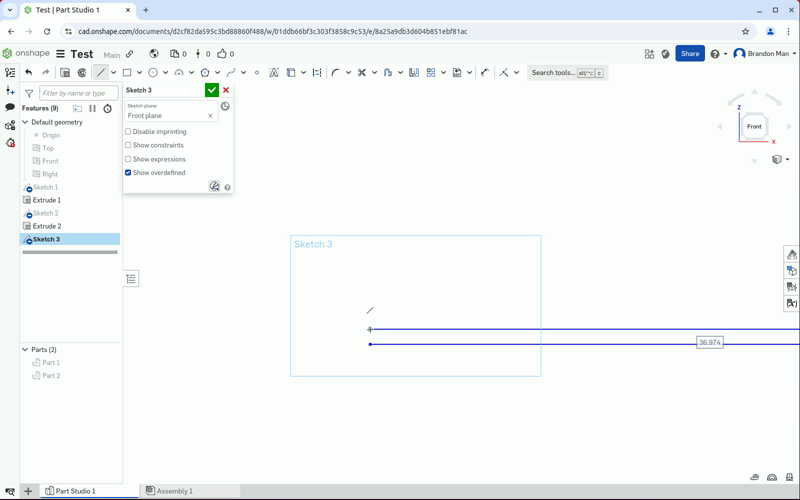
scroll(-6)
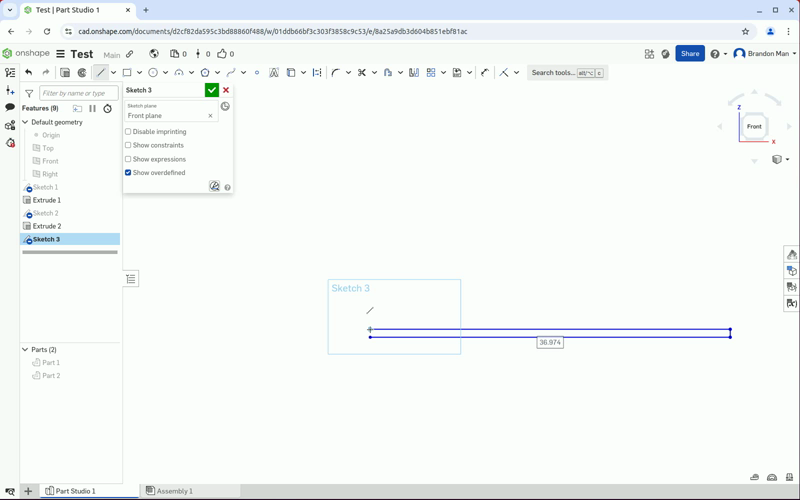
scroll(-6)
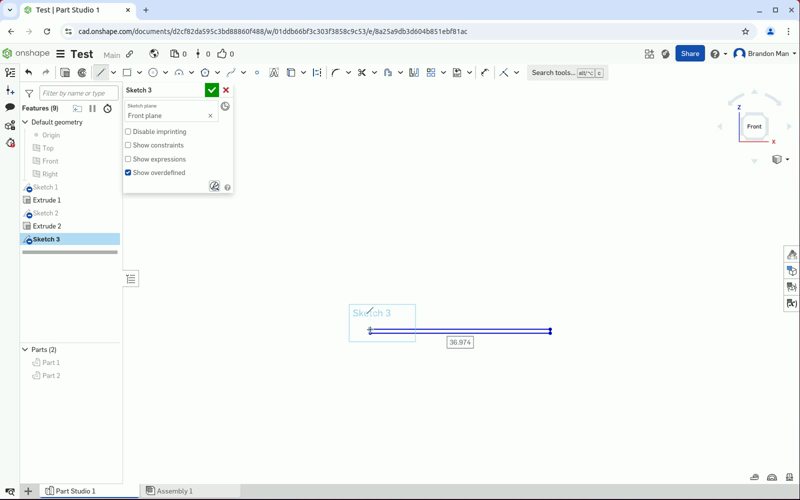
key_up(shift)
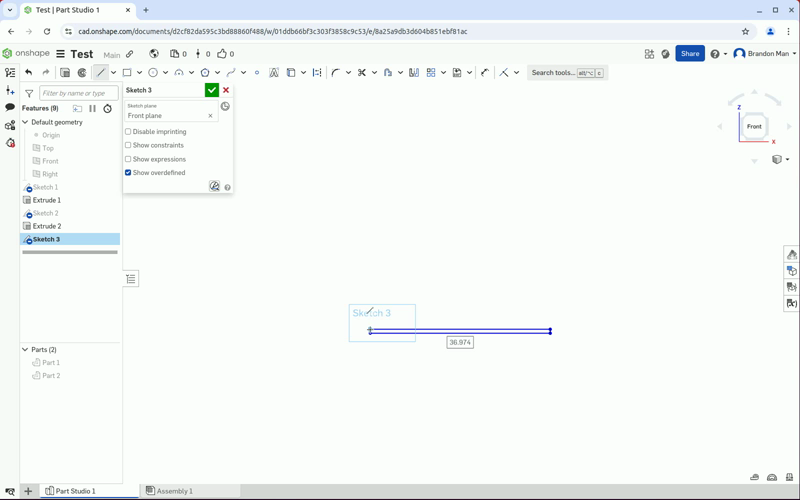
mouse_move(400, 329)
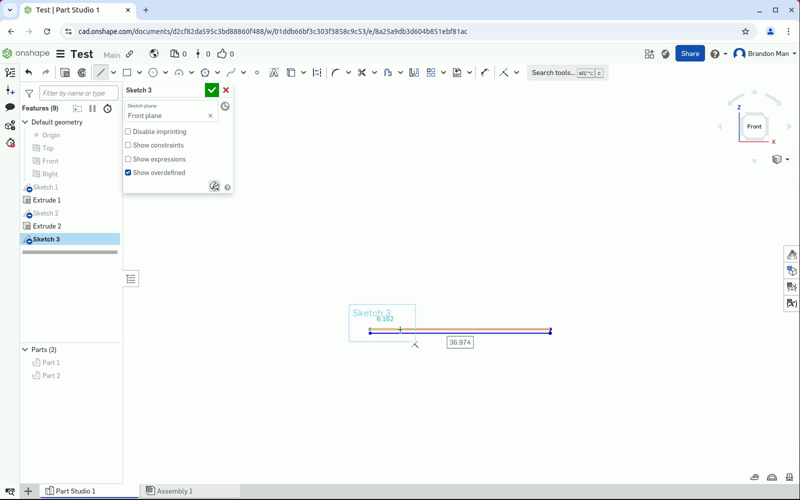
key_down(shift)
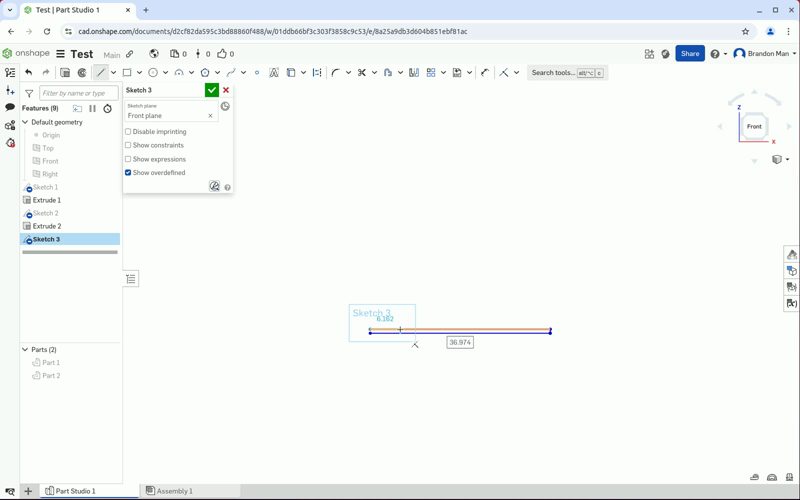
mouse_move(370, 333)
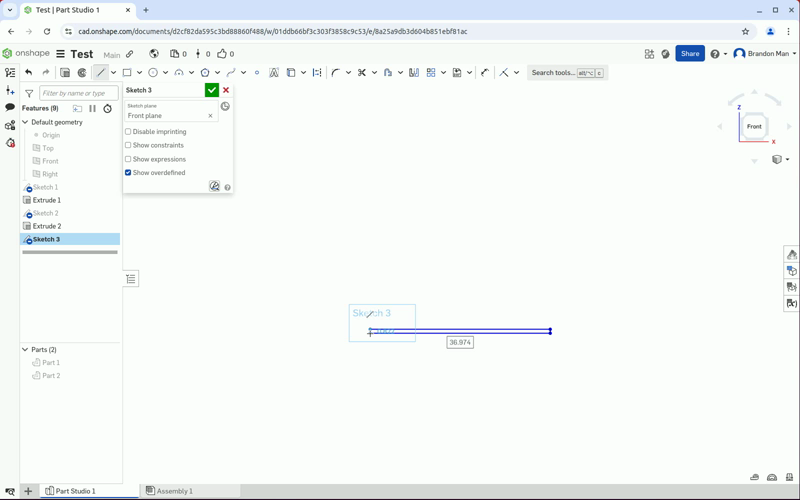
scroll(6)
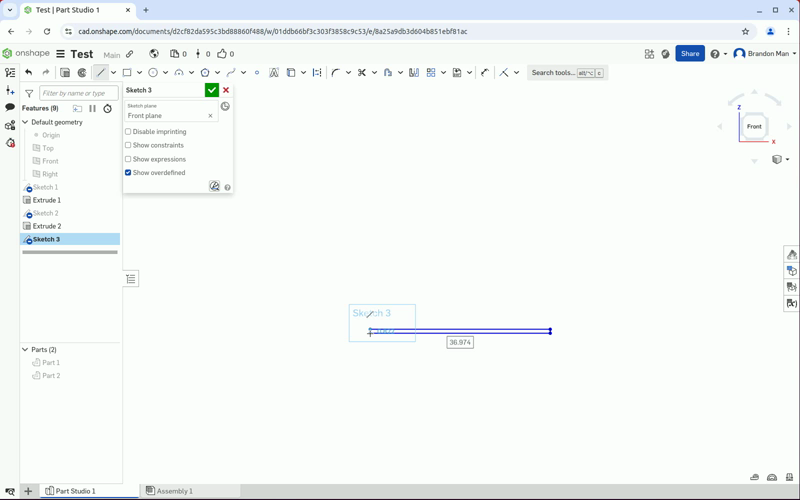
scroll(6)
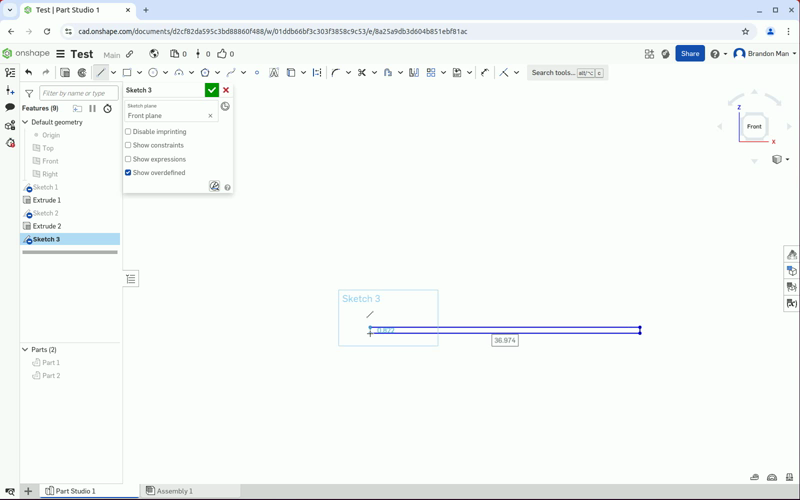
scroll(6)
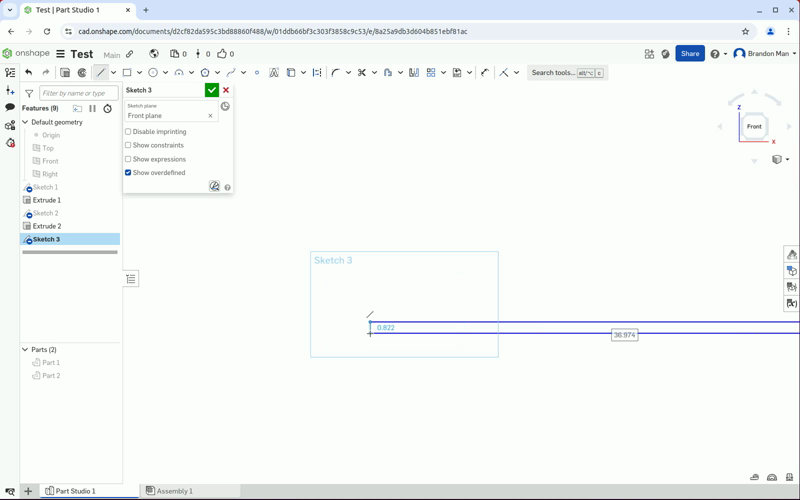
scroll(6)
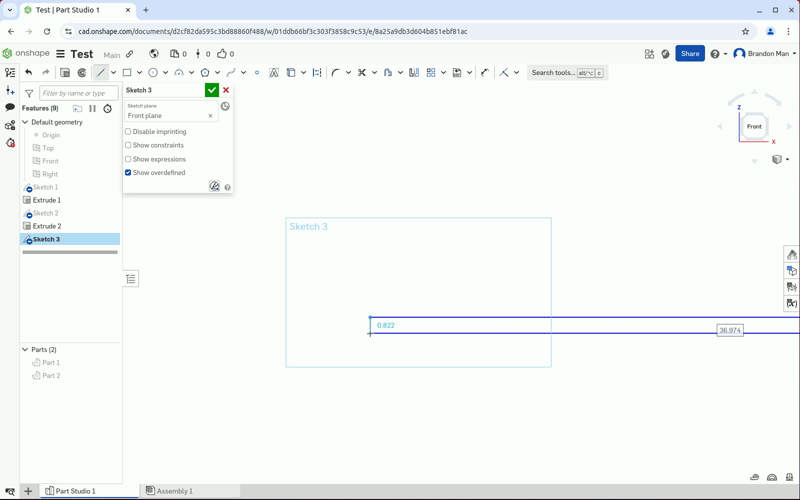
scroll(6)
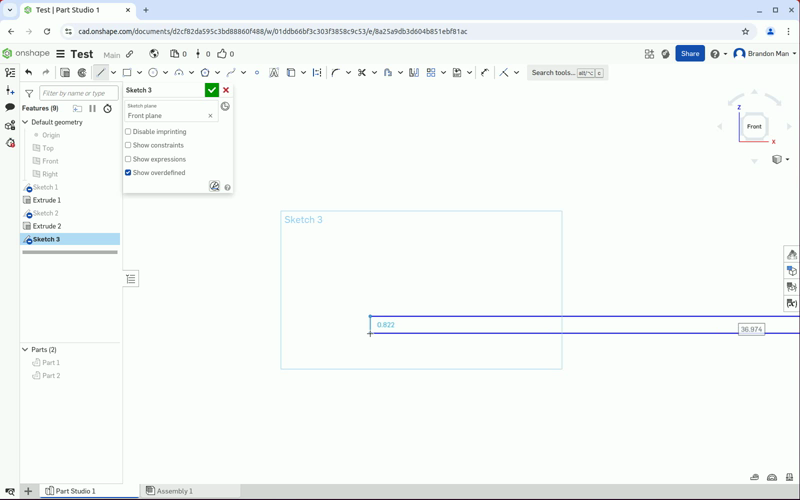
scroll(6)
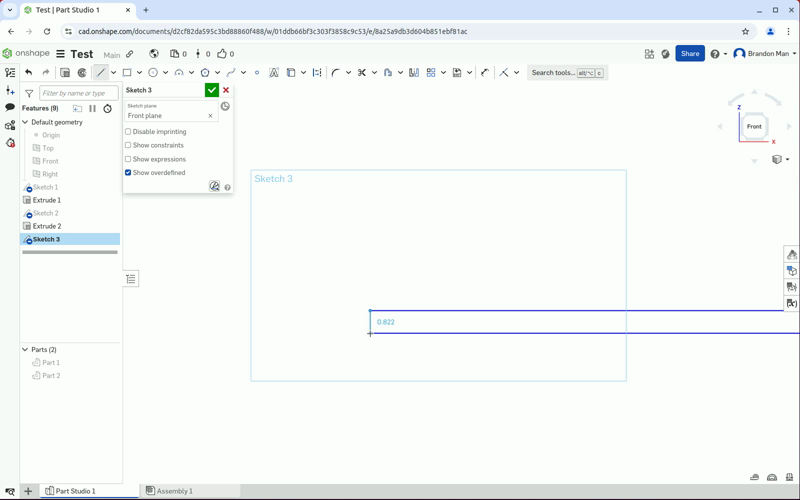
scroll(6)
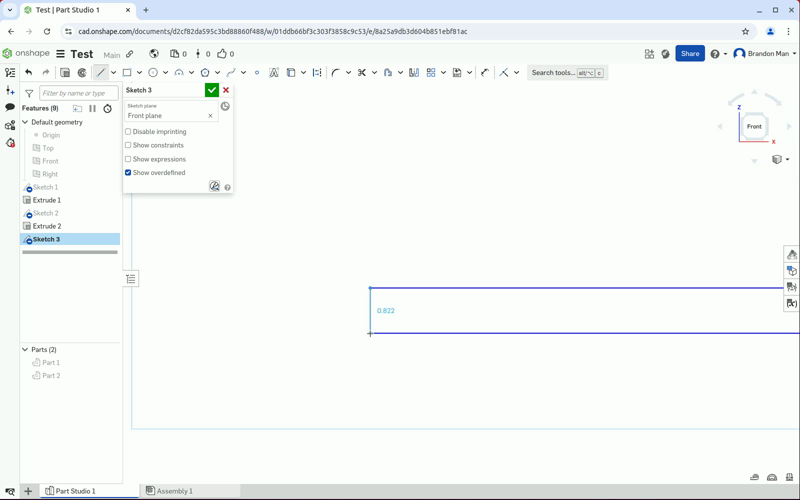
key_up(shift)
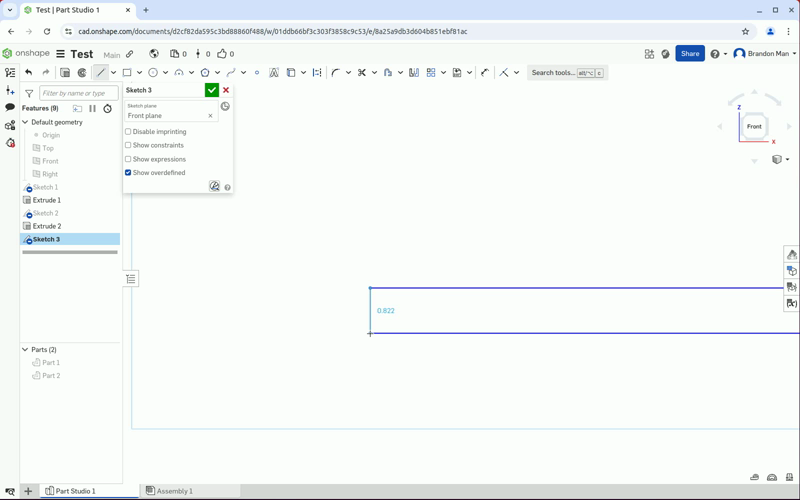
click(370, 333)
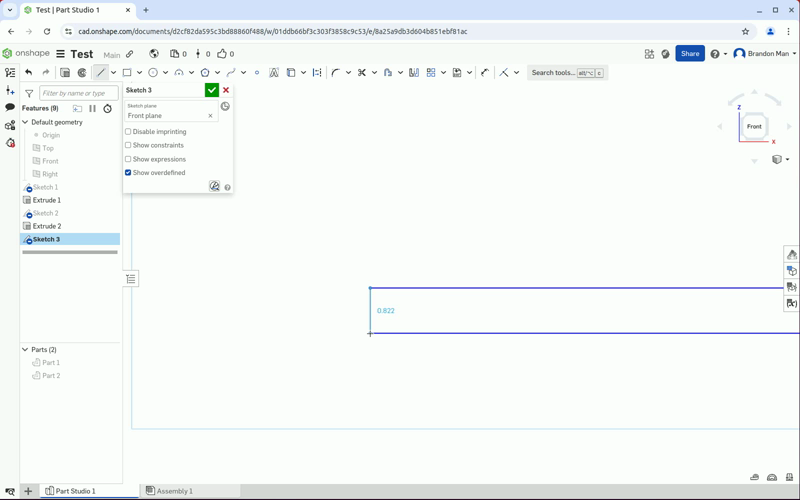
scroll(-6)
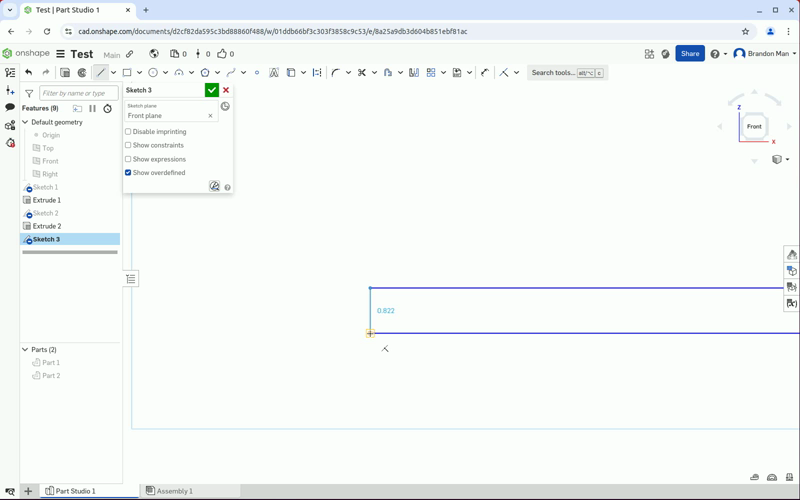
scroll(-6)
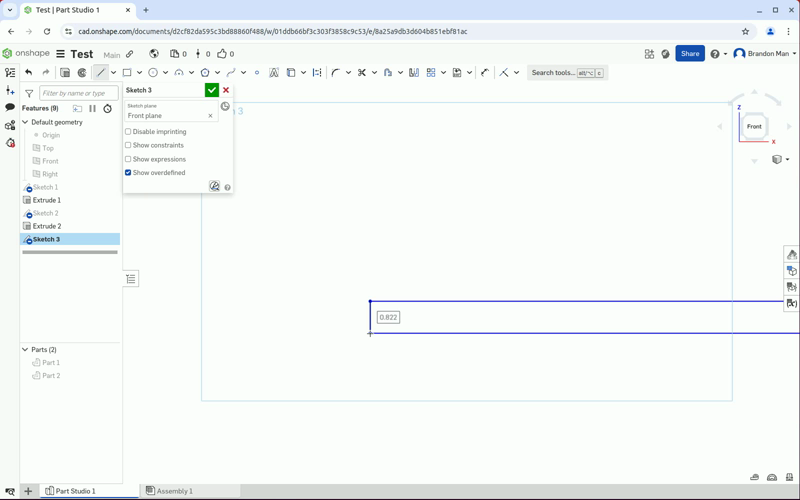
scroll(-6)
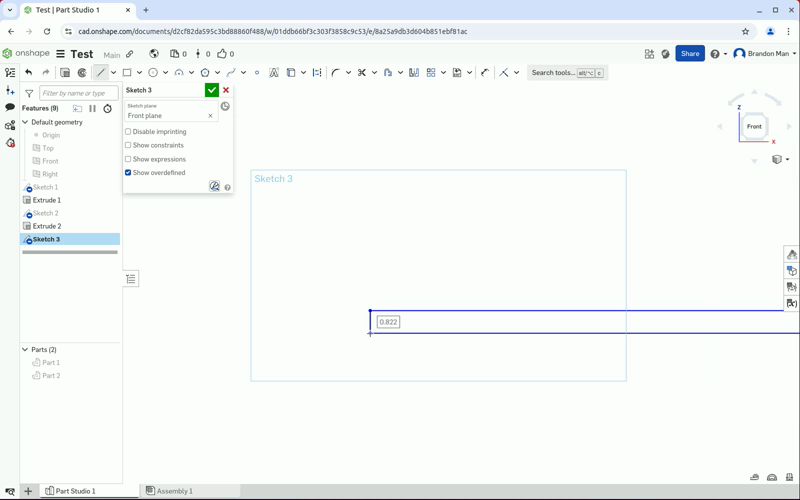
scroll(-6)
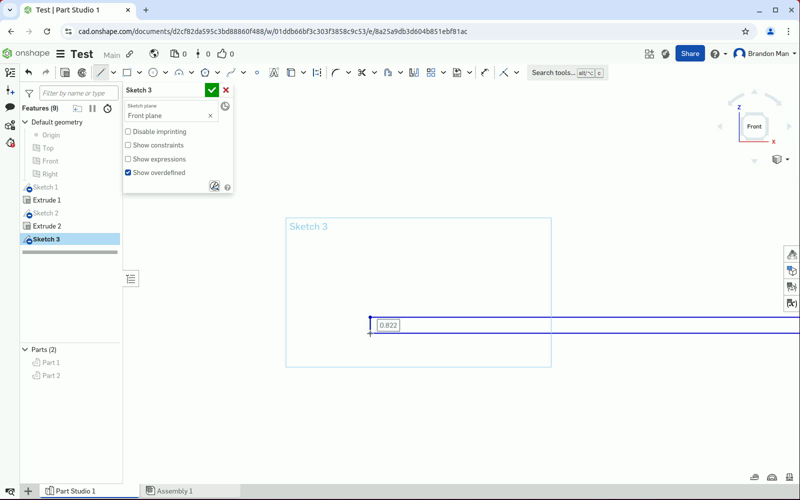
scroll(-6)
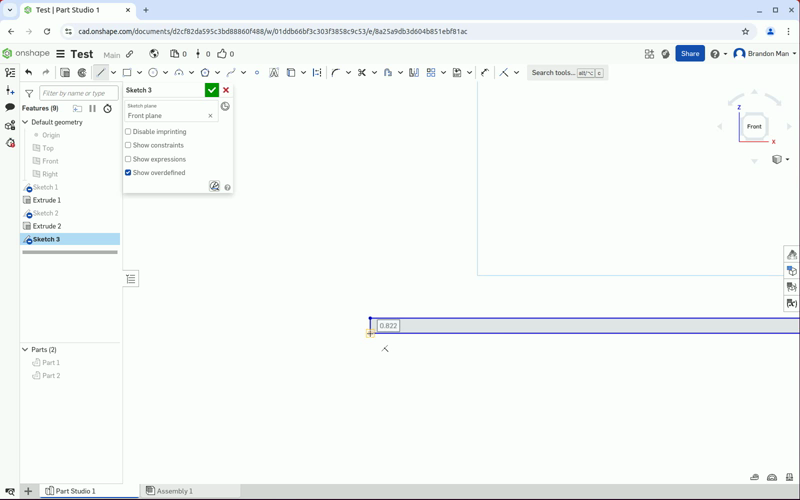
scroll(-6)
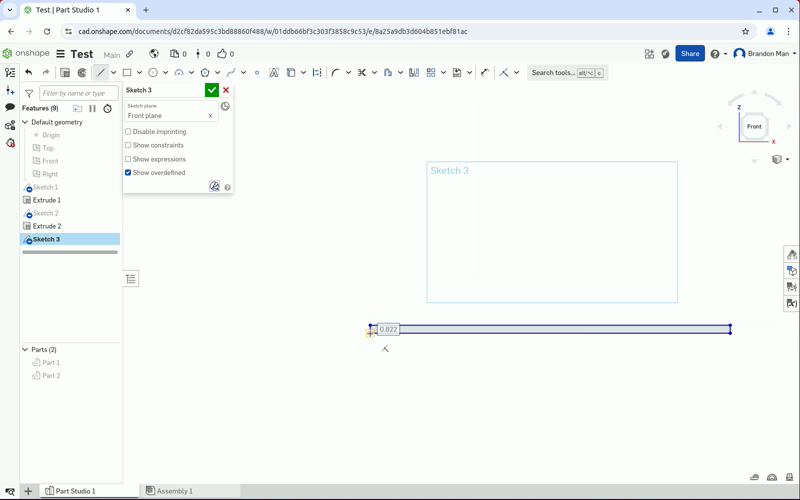
scroll(-6)
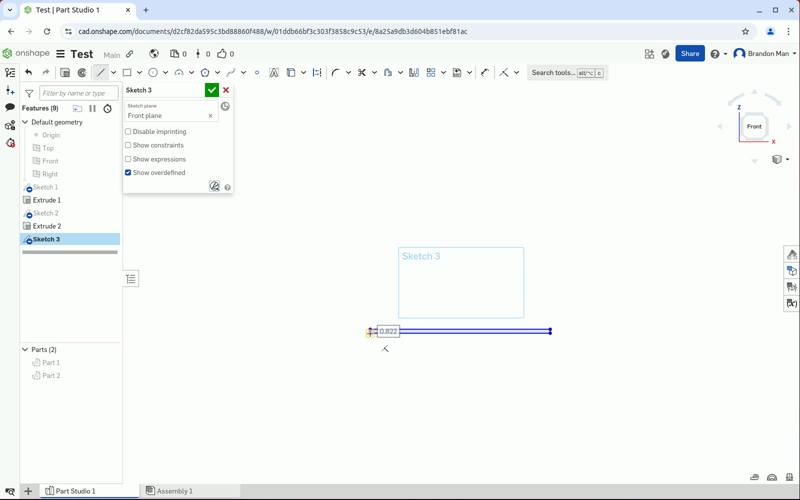
key(esc)
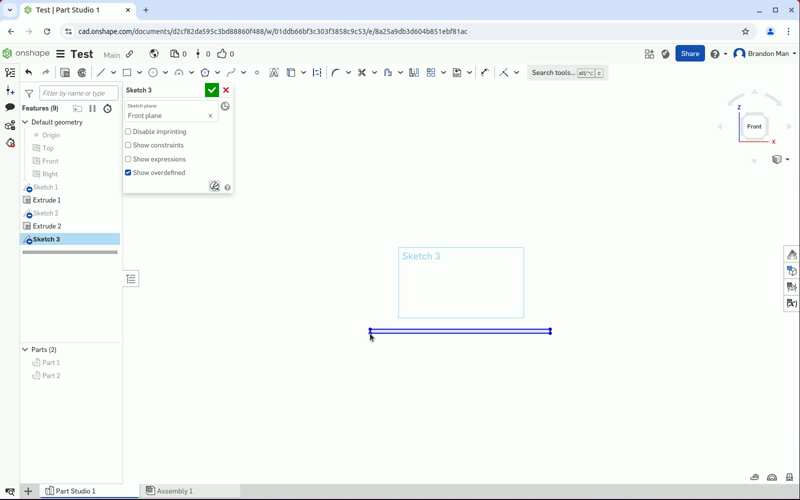
mouse_move(449, 331)
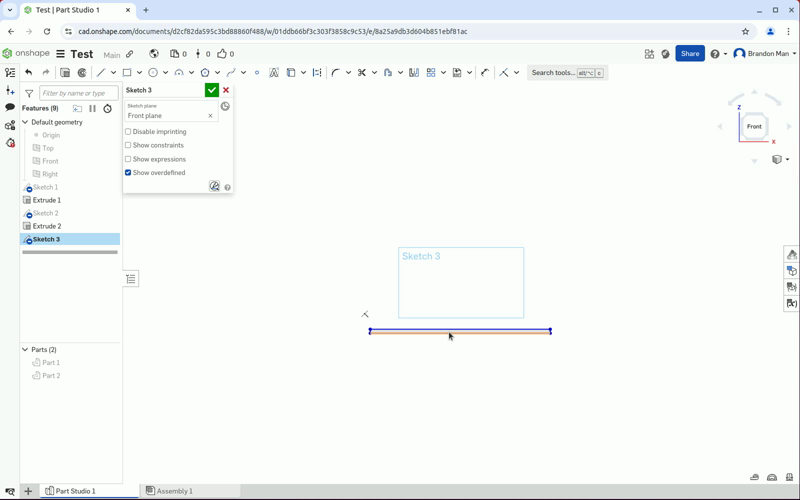
scroll(6)
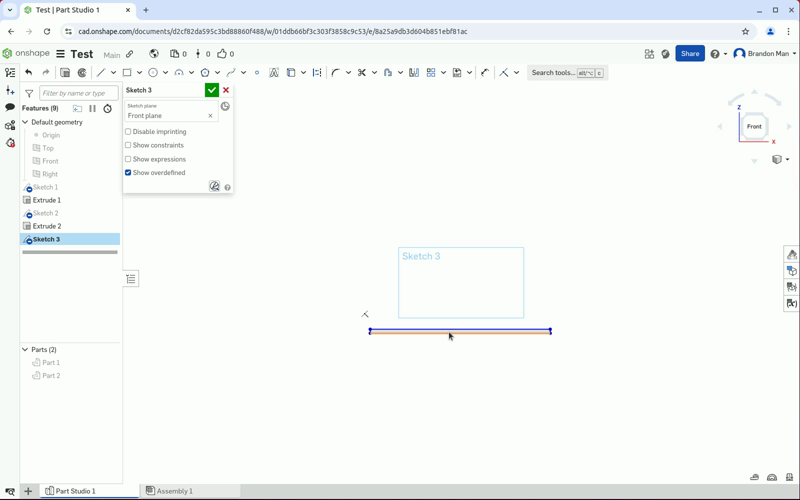
scroll(6)
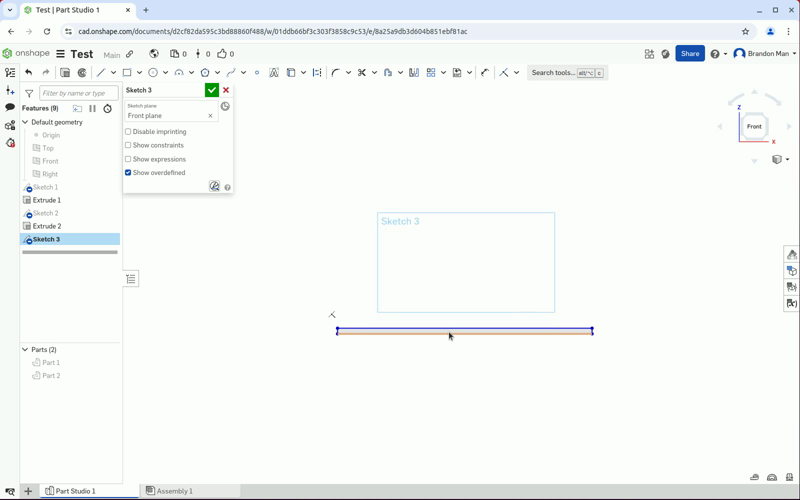
scroll(6)
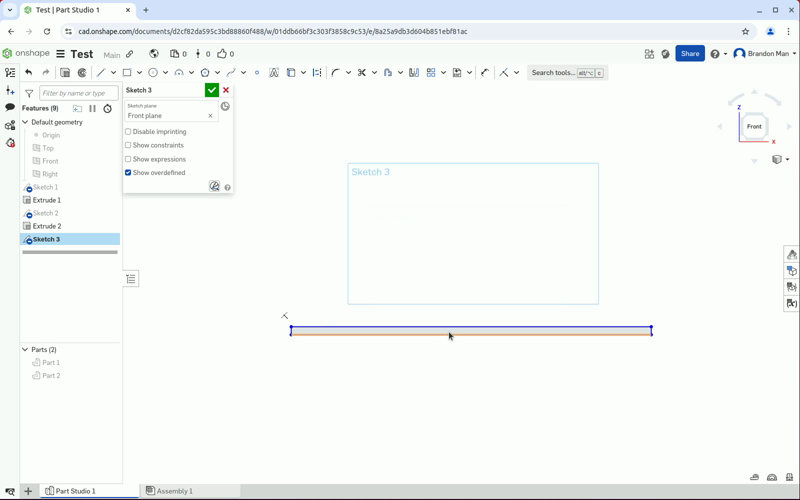
scroll(6)
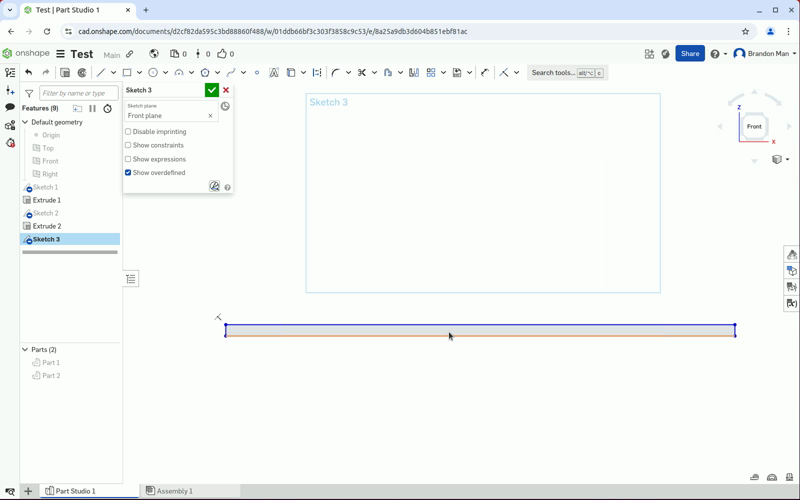
scroll(6)
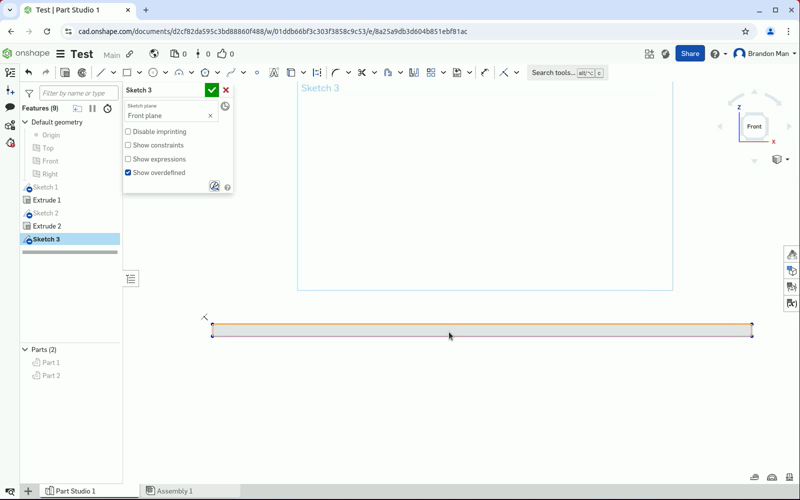
scroll(6)
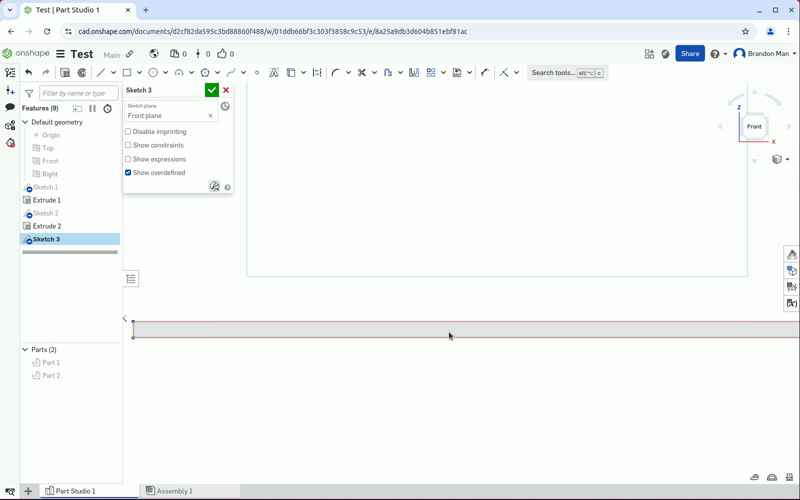
scroll(6)
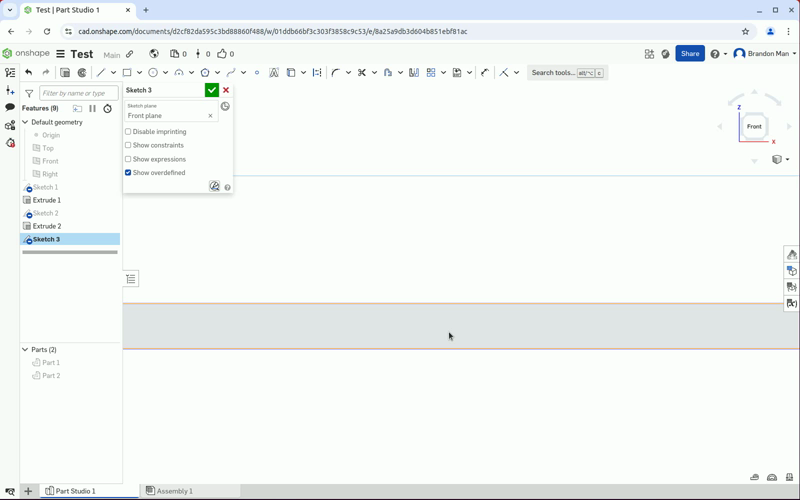
click(449, 331)
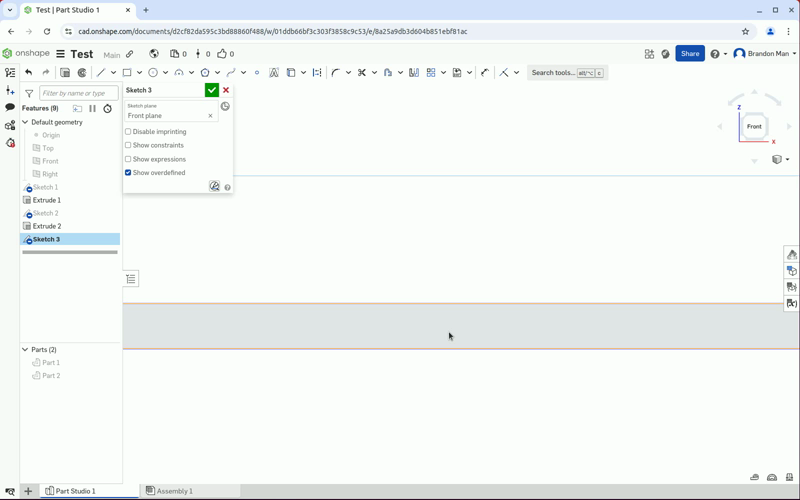
scroll(-6)
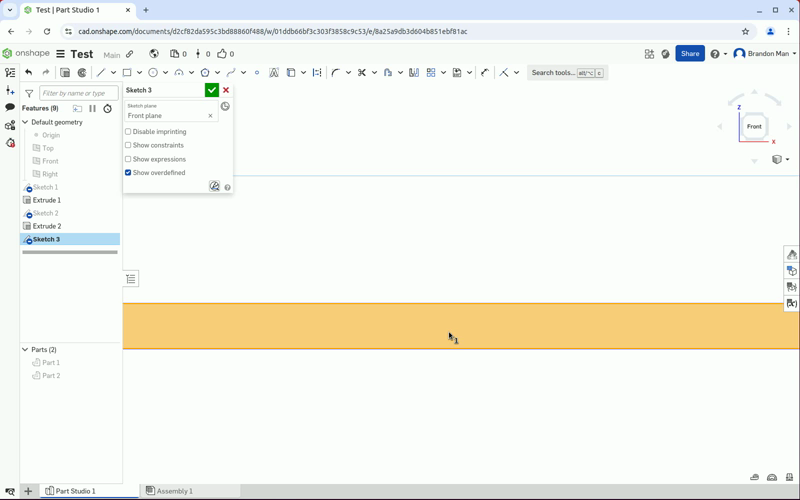
scroll(-6)
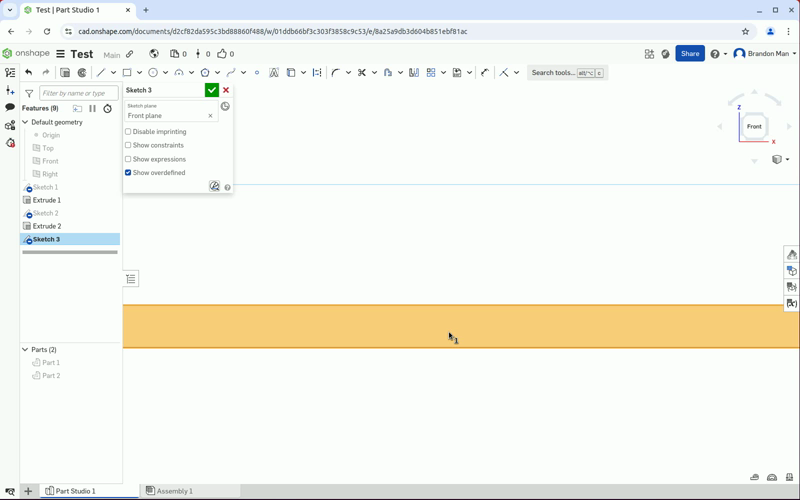
scroll(-6)
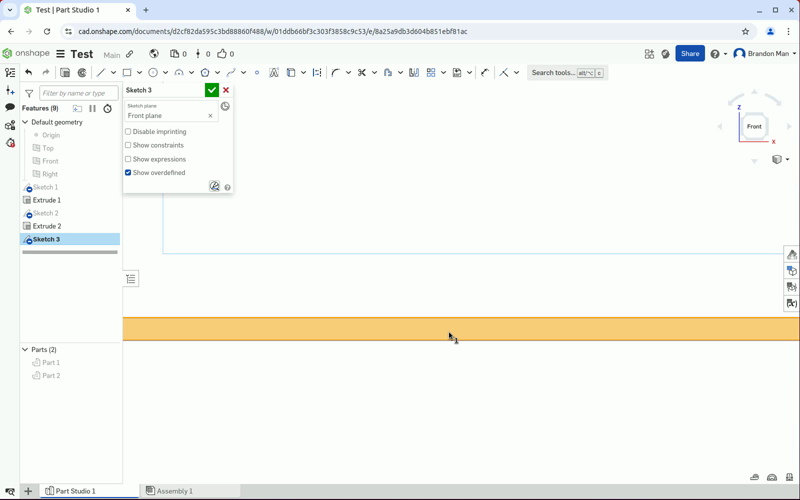
scroll(-6)
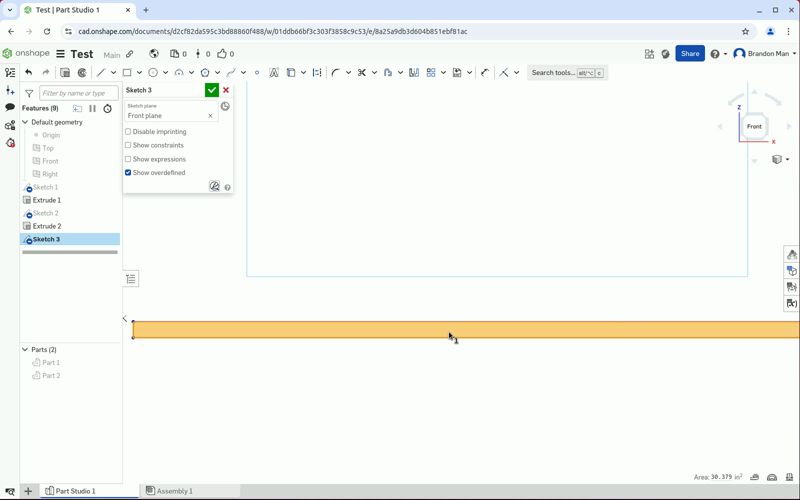
scroll(-6)
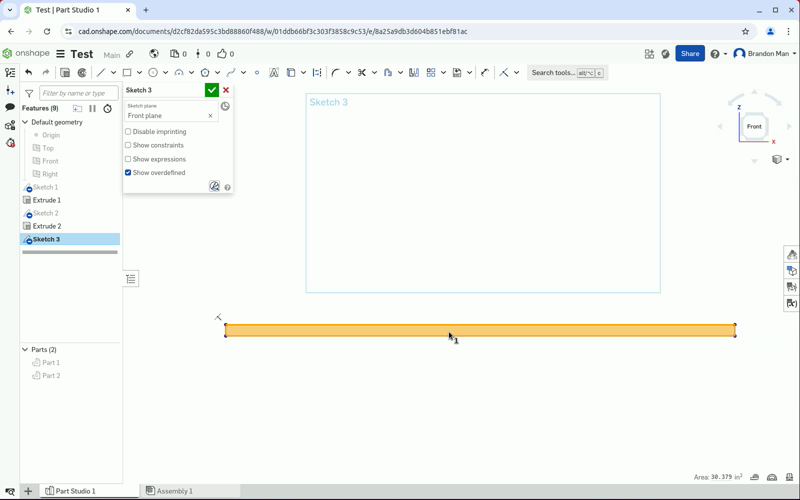
scroll(-6)
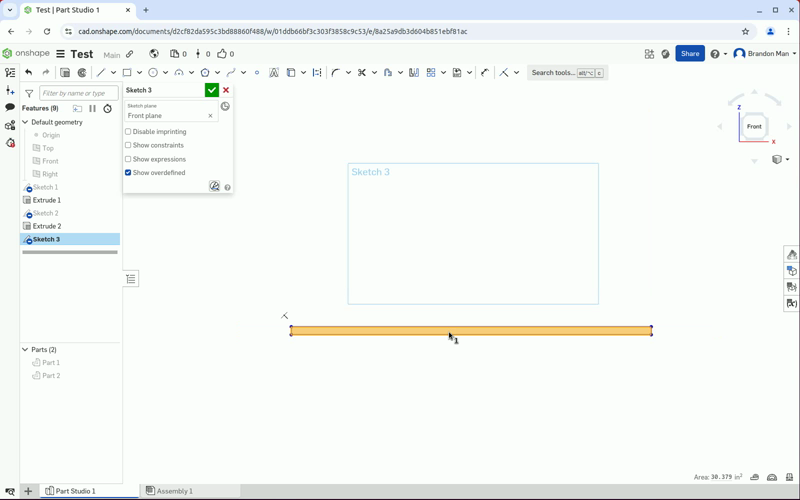
scroll(-6)
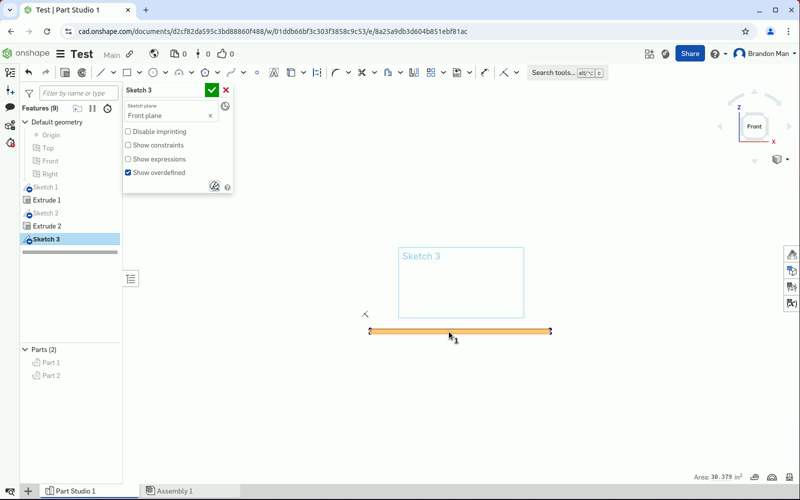
mouse_move(73, 352)
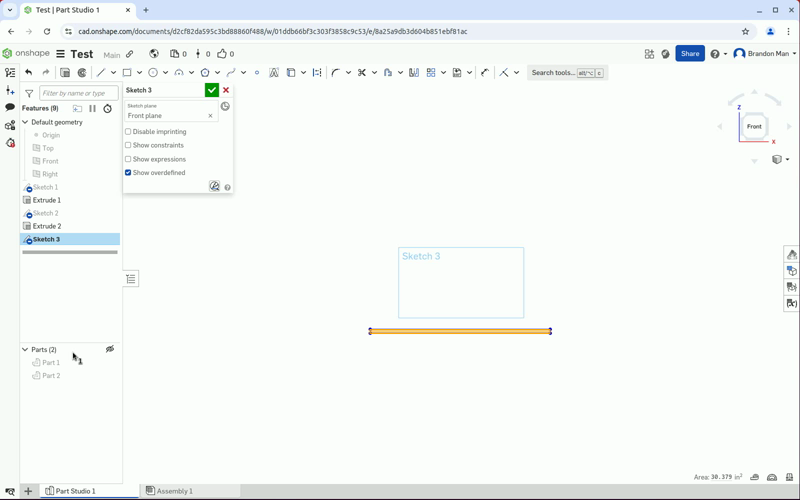
key(shift+y)
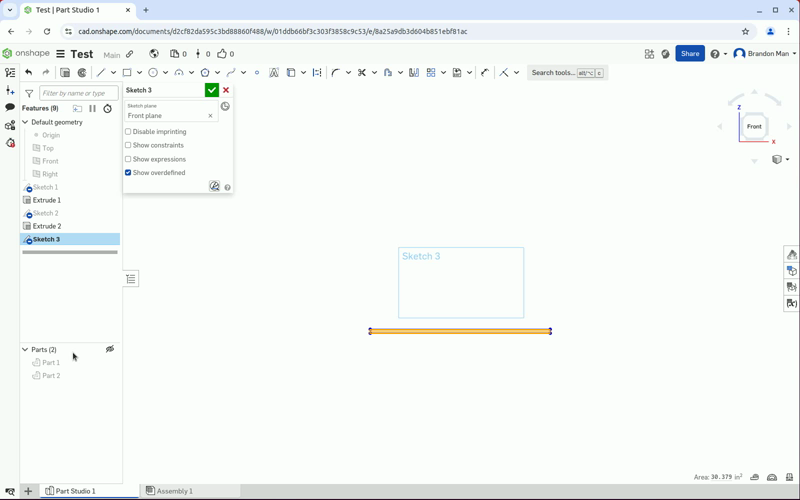
key(shift+e)
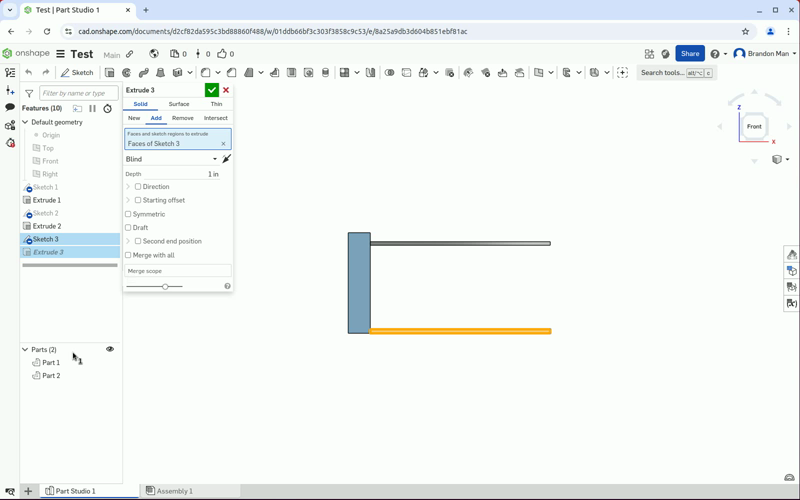
mouse_move(143, 106)
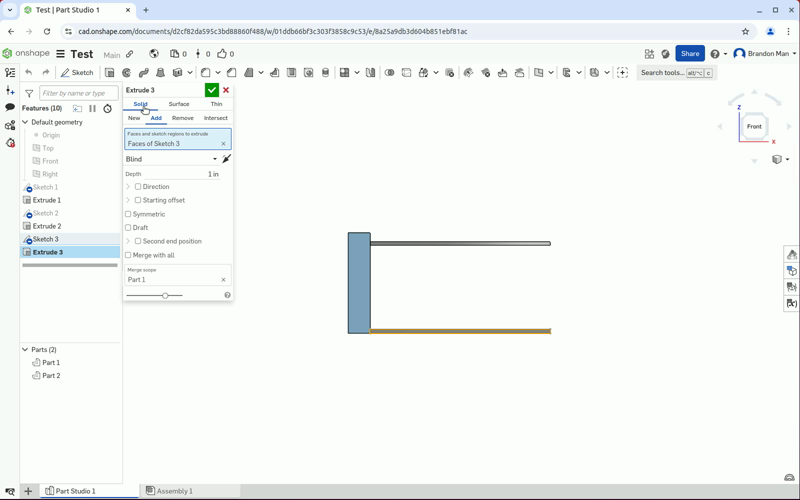
click(143, 106)
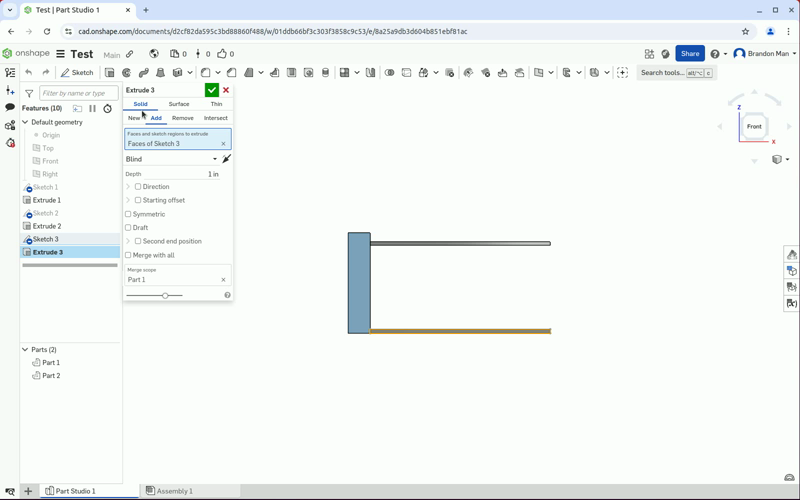
mouse_move(137, 120)
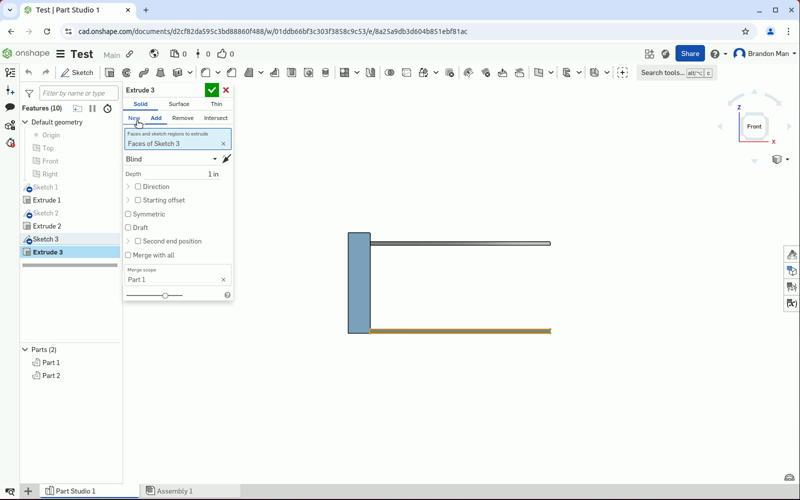
click(137, 120)
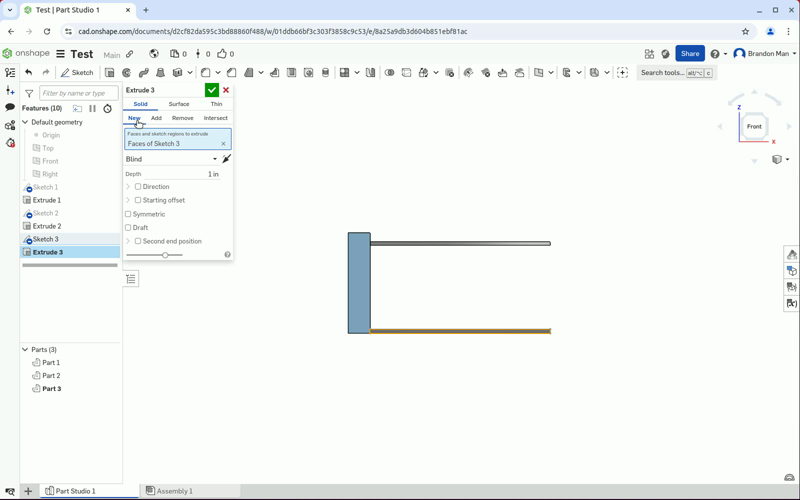
key(tab, 4)
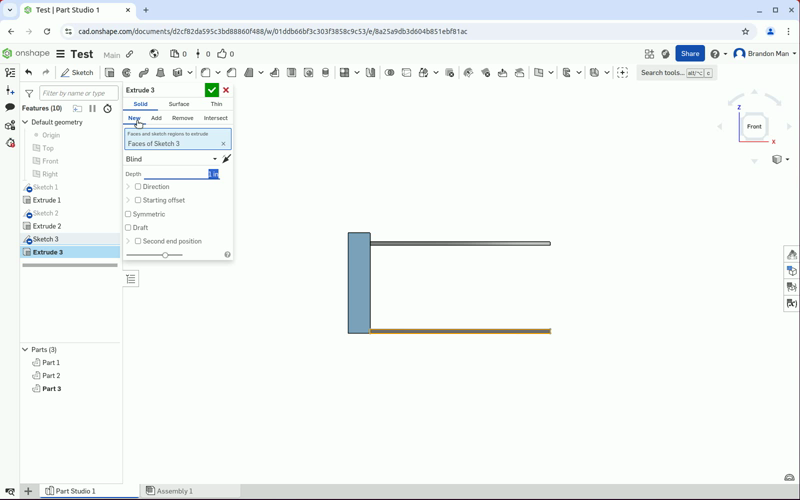
text(2.889)
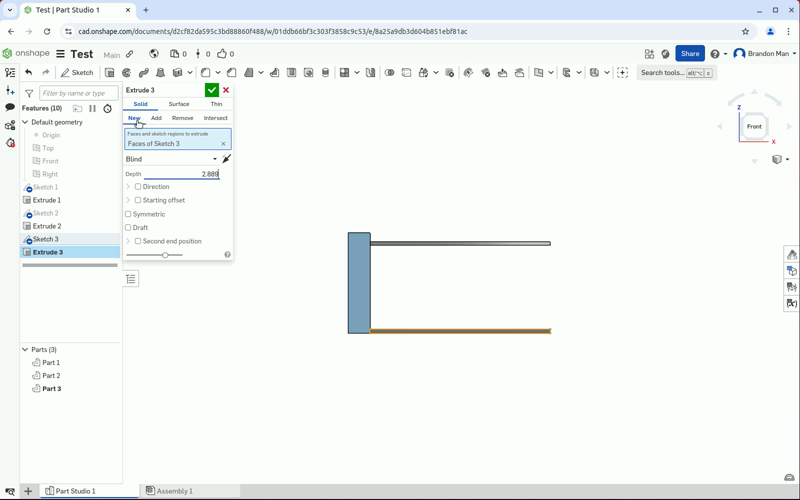
key(enter)
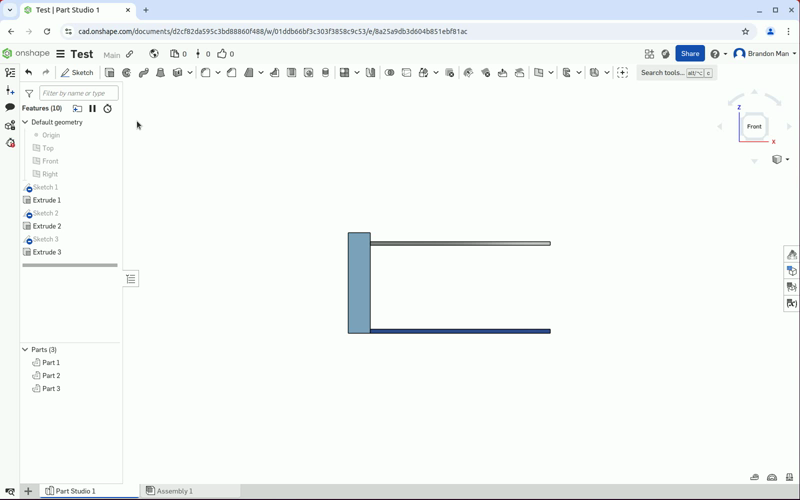
key(shift+h)
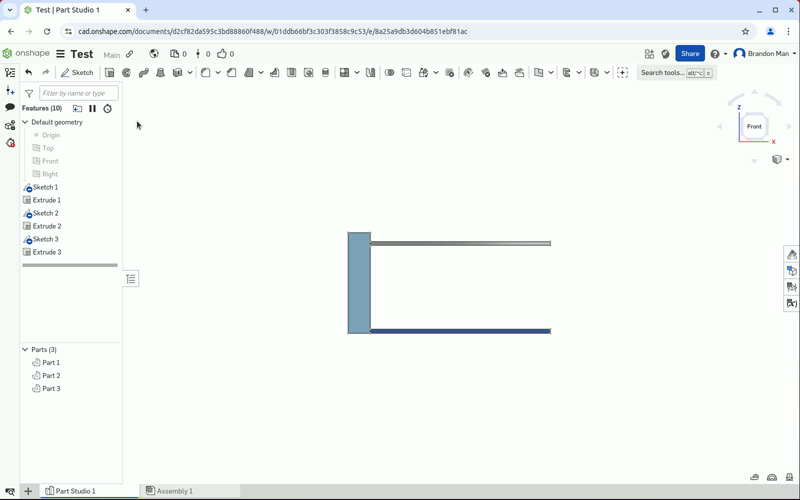
key(shift+h)
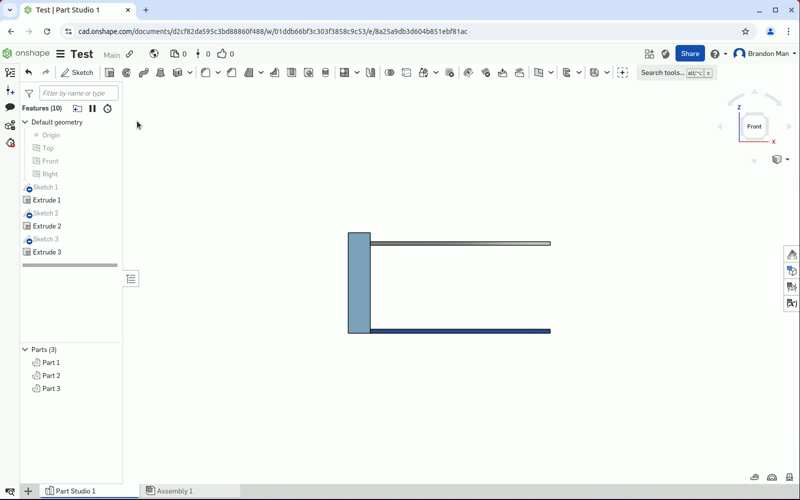
mouse_move(73, 189)
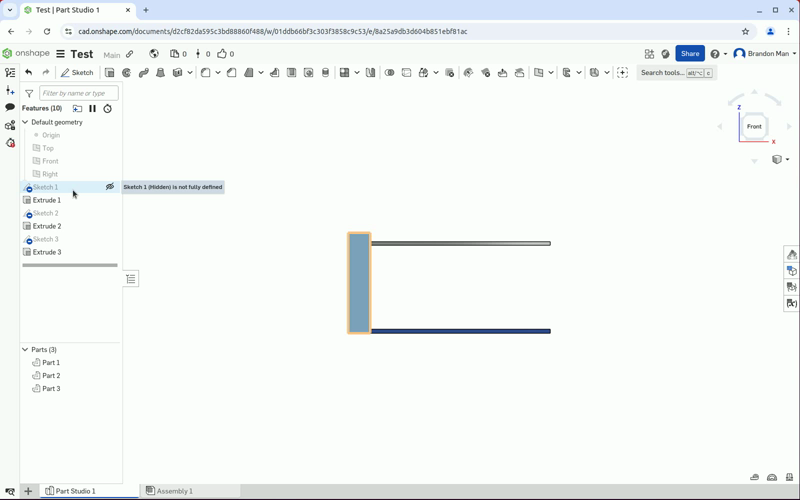
click(73, 189)
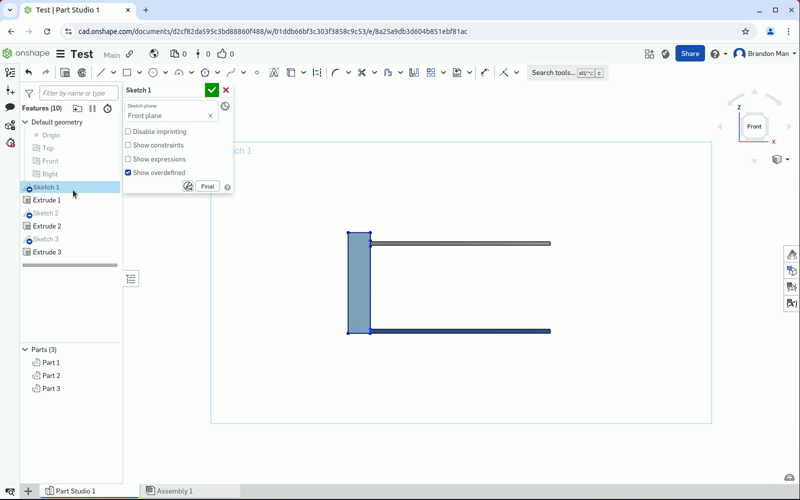
mouse_move(229, 92)
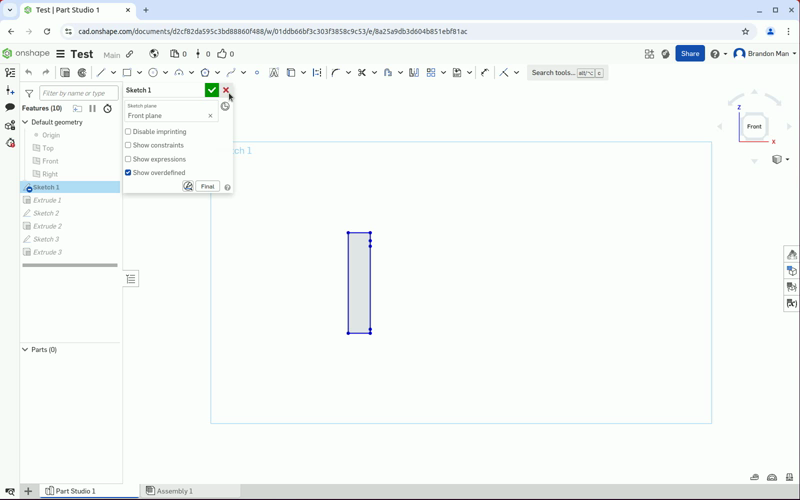
click(229, 92)
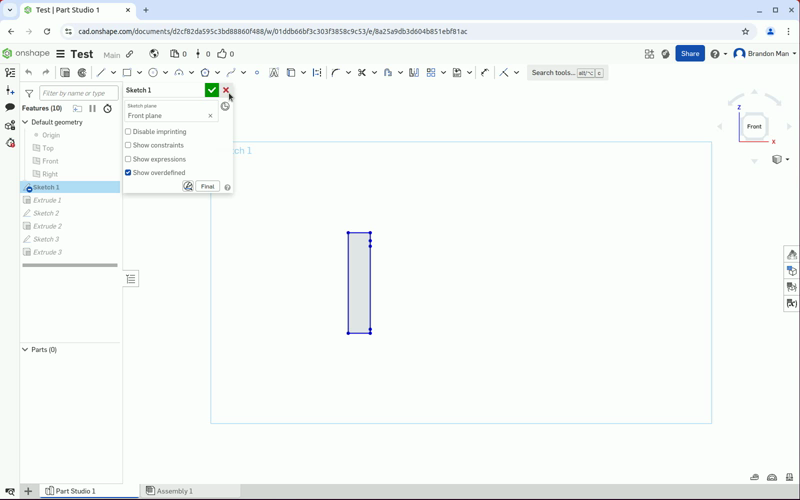
key(shift+s)
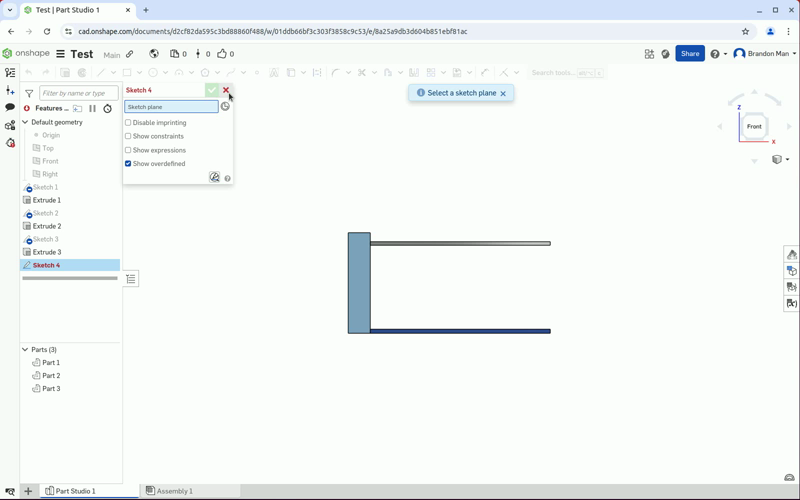
mouse_move(73, 163)
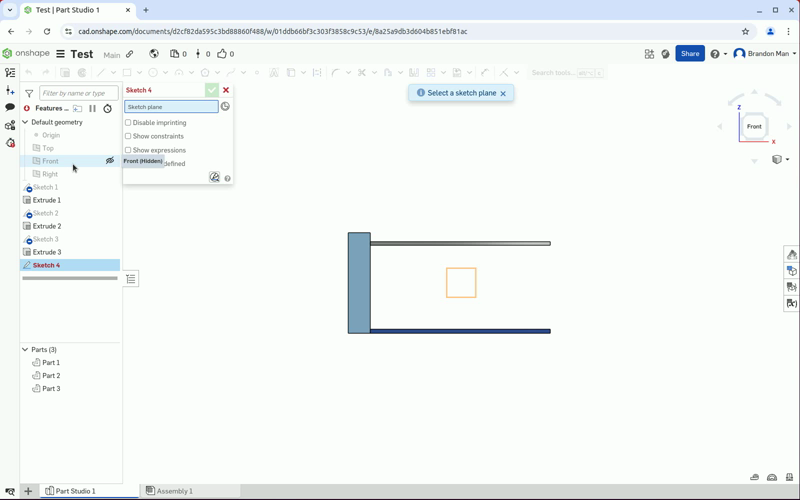
click(73, 163)
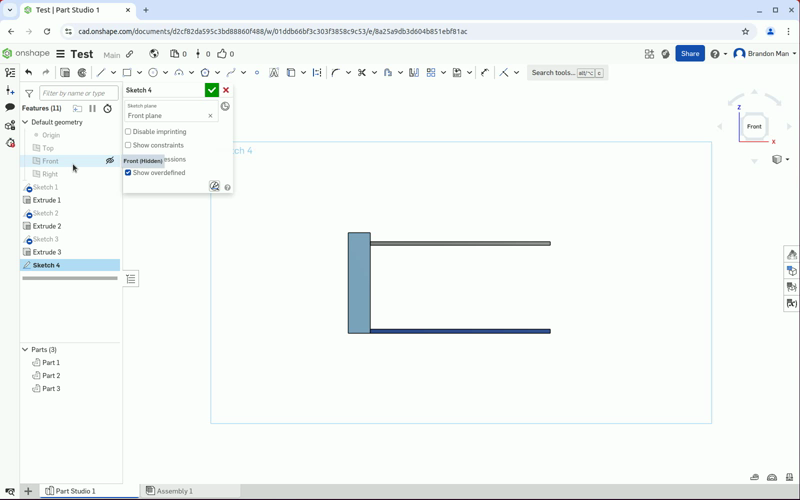
mouse_move(73, 352)
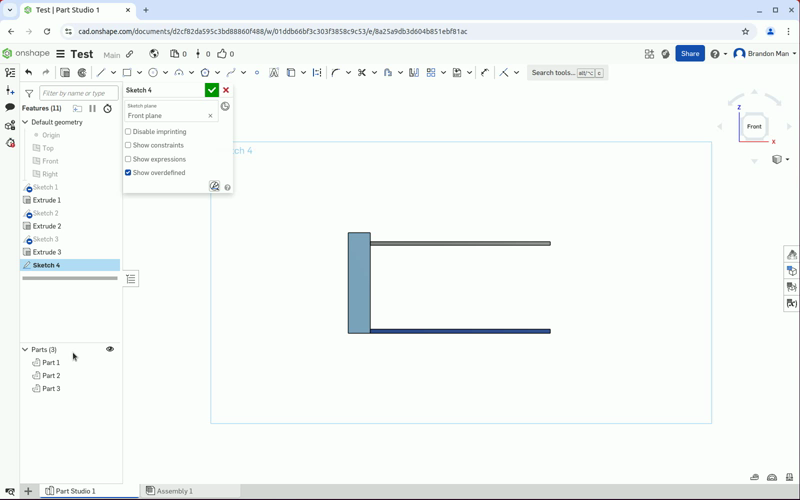
key(y)
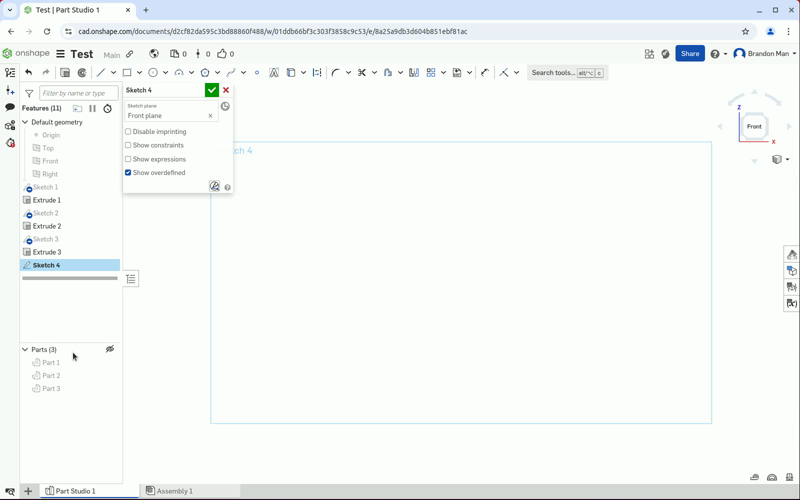
key(l)
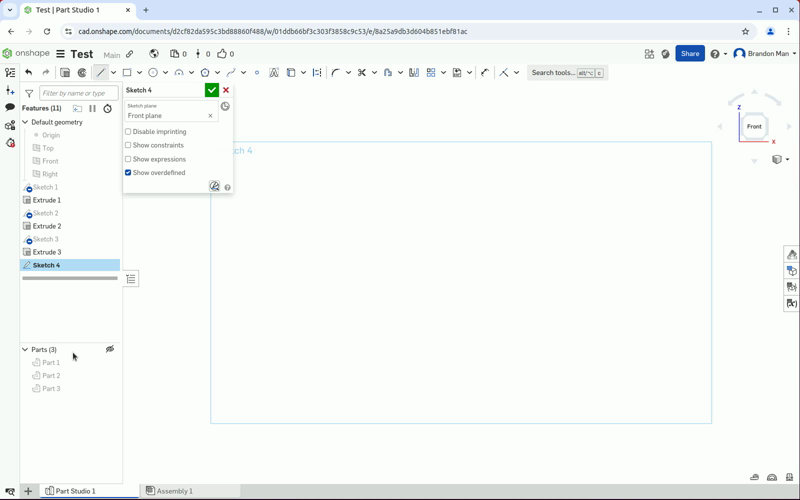
key_down(shift)
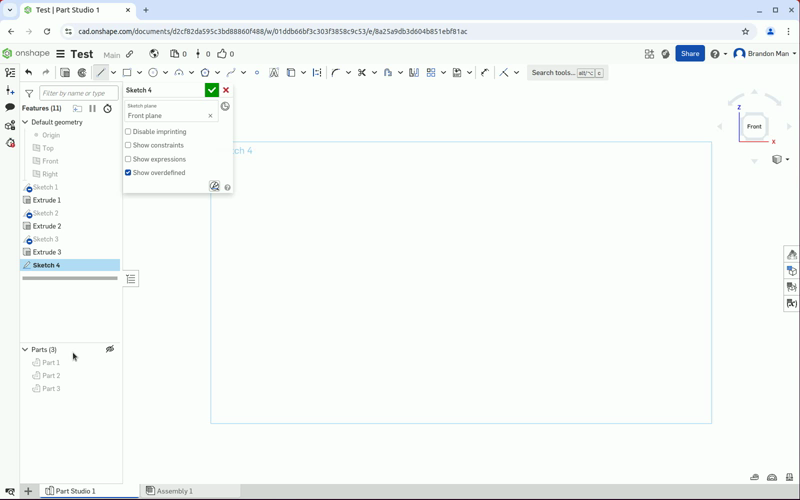
mouse_move(551, 333)
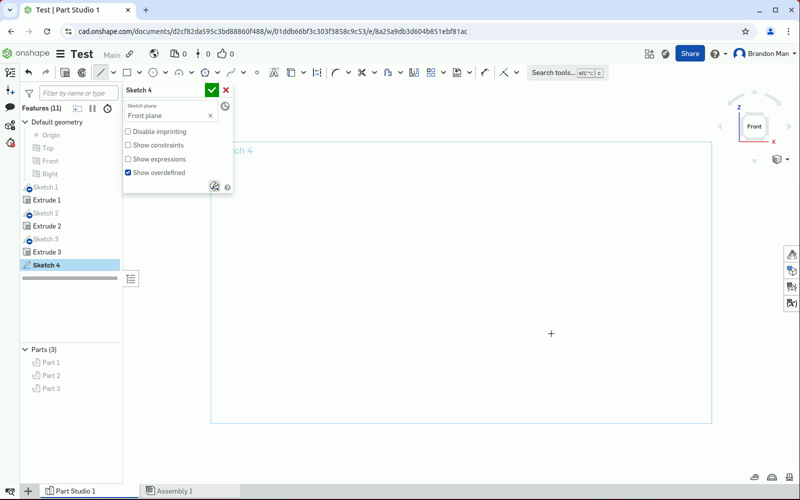
click(551, 333)
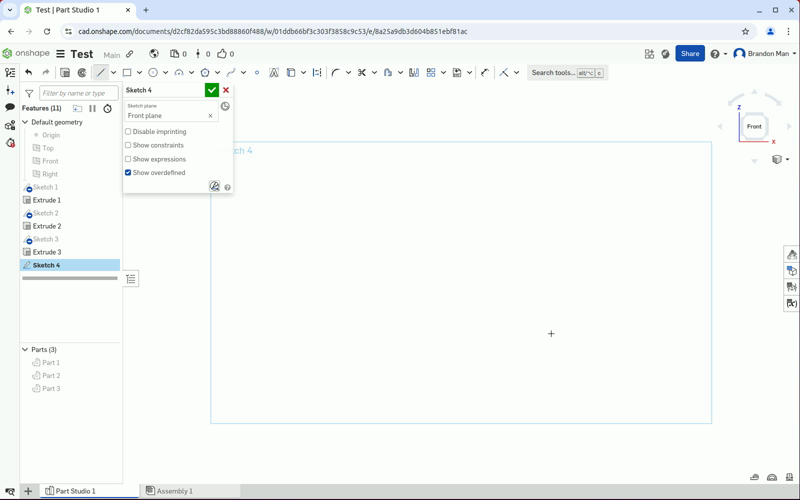
key_up(shift)
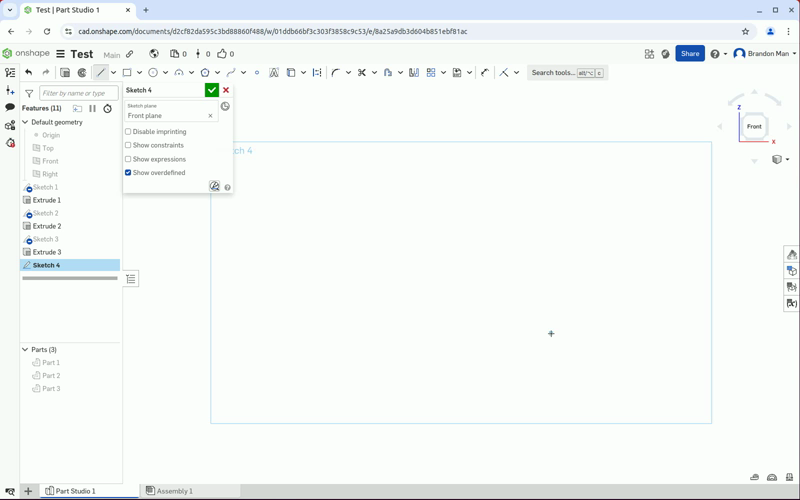
key_down(shift)
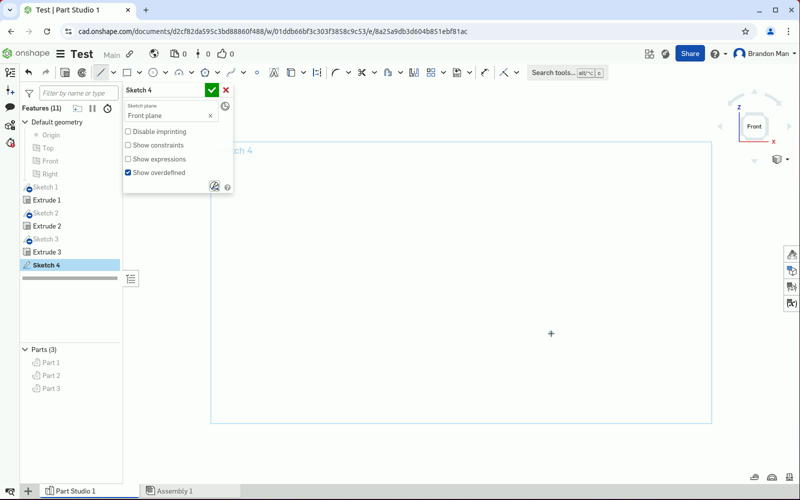
mouse_move(581, 333)
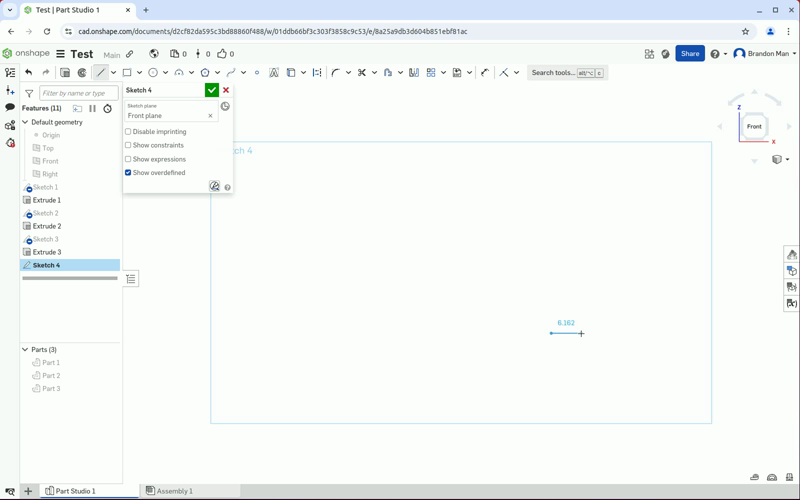
mouse_move(573, 333)
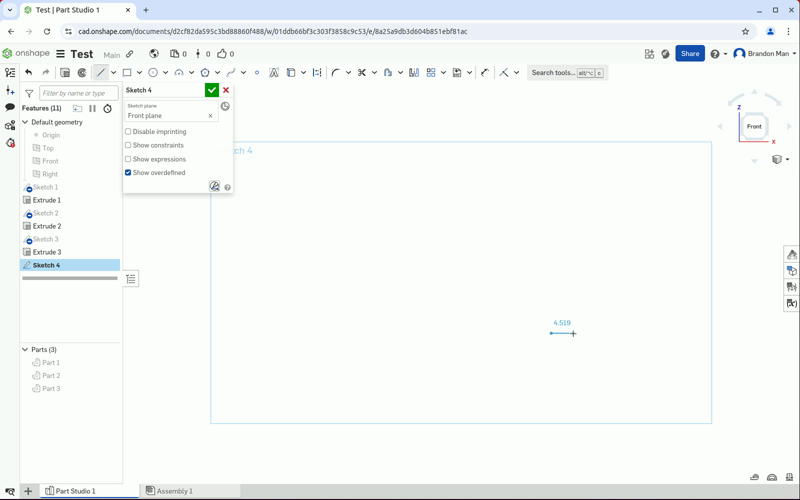
click(573, 333)
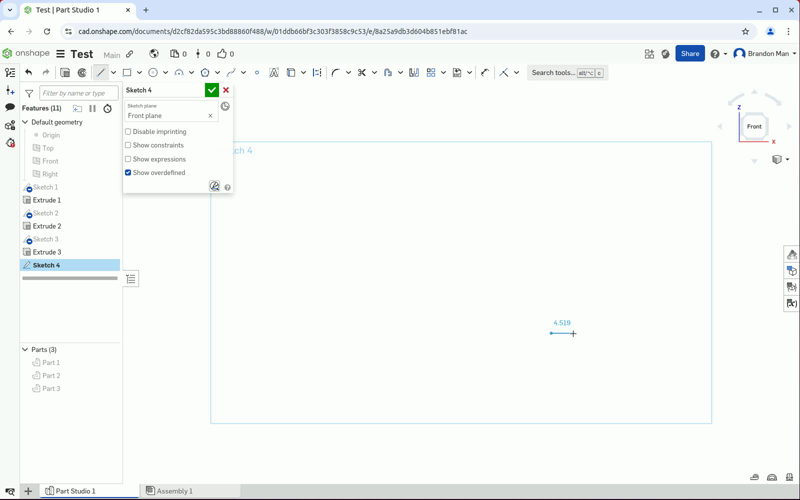
key_up(shift)
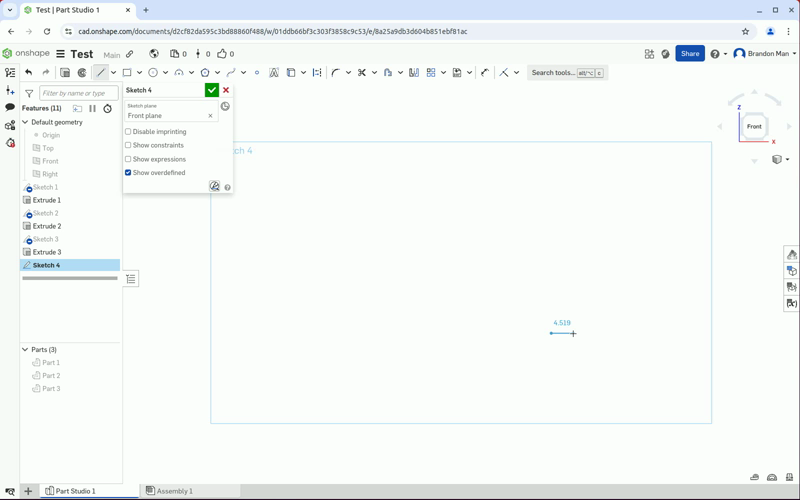
key_down(shift)
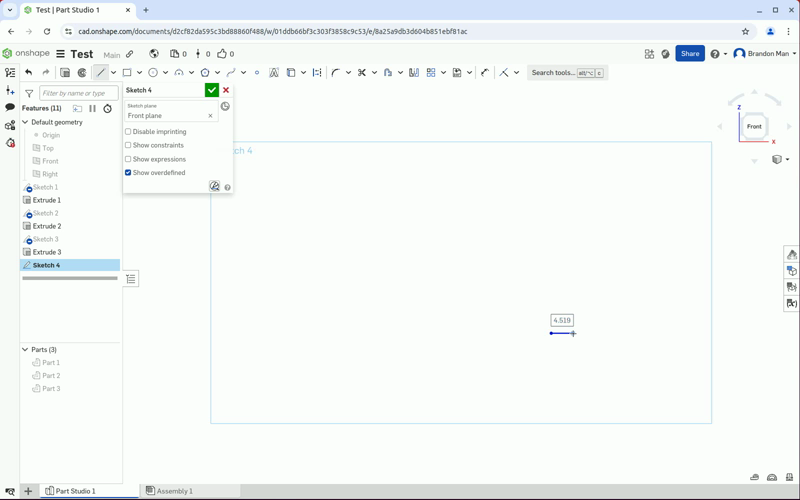
mouse_move(573, 232)
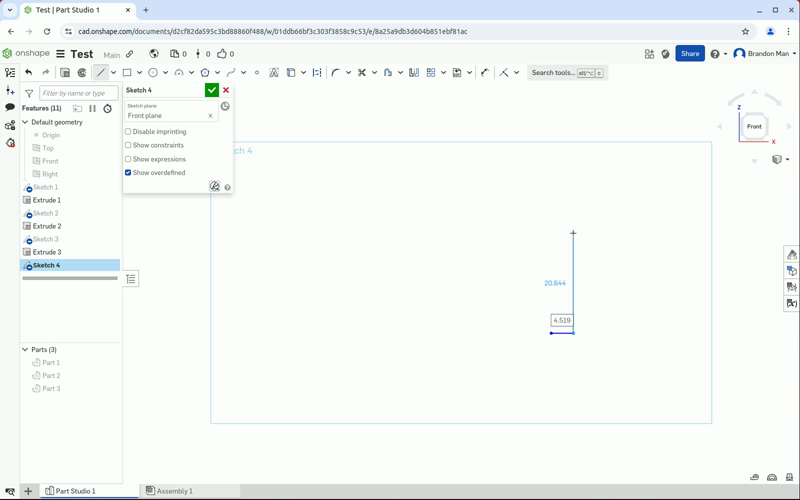
click(573, 232)
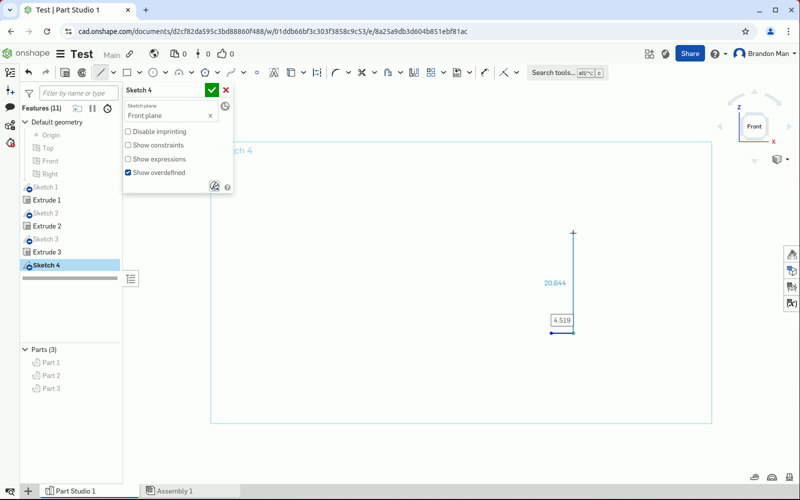
key_up(shift)
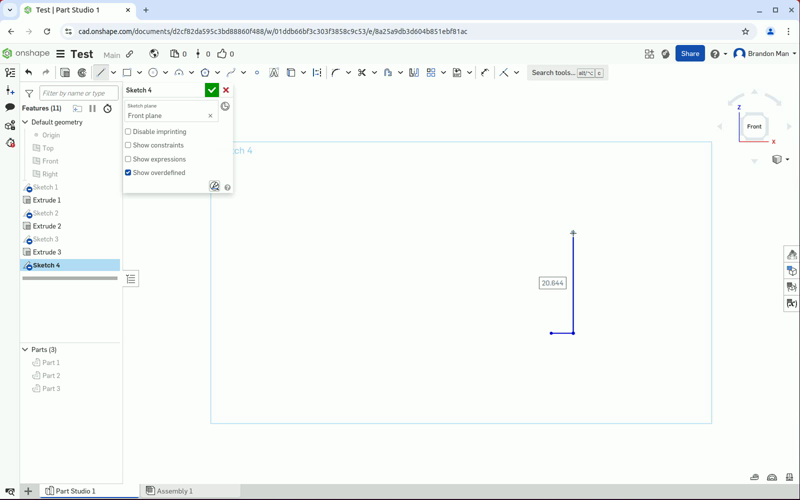
key_down(shift)
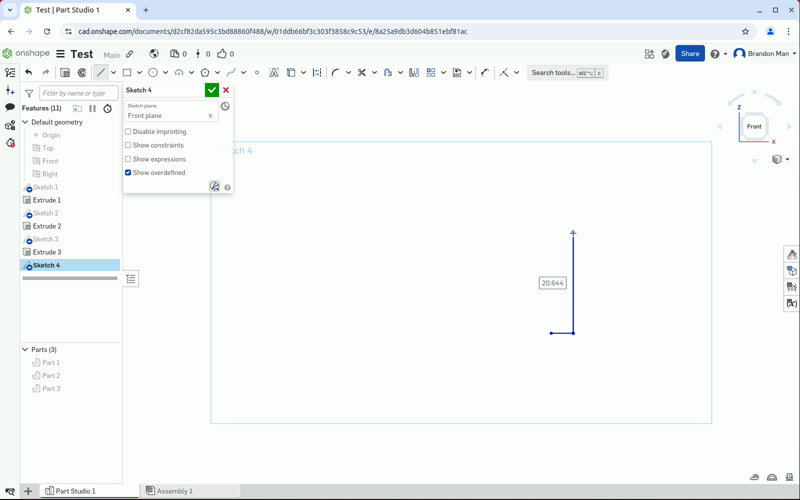
mouse_move(589, 232)
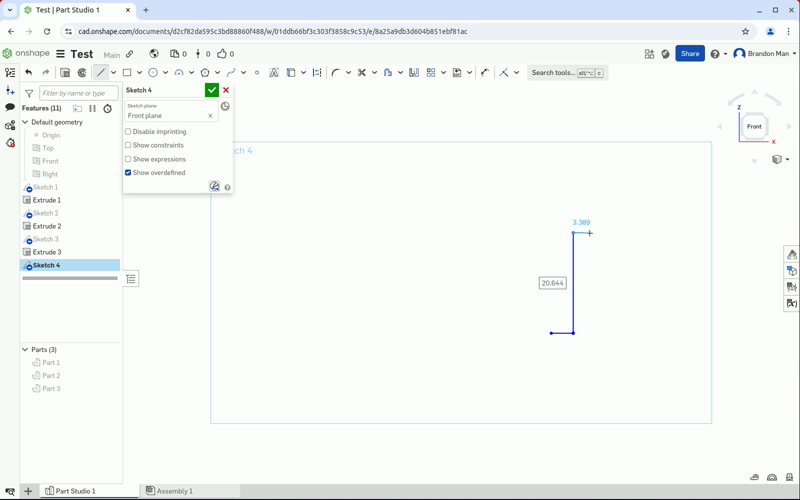
mouse_move(551, 232)
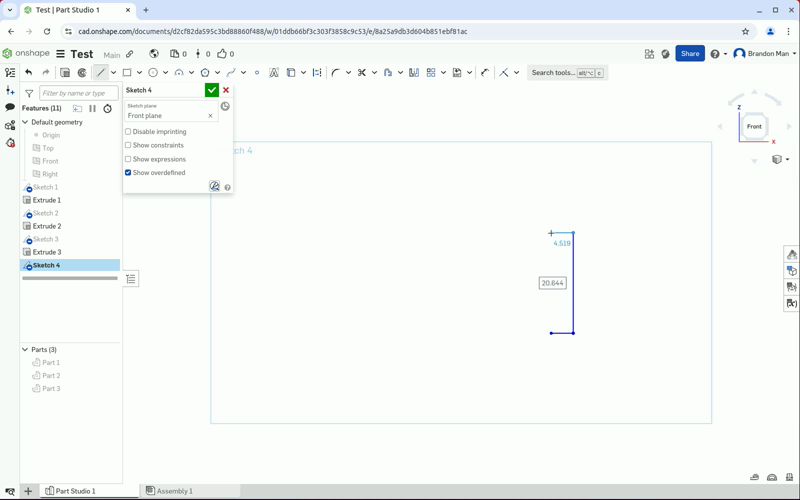
click(551, 232)
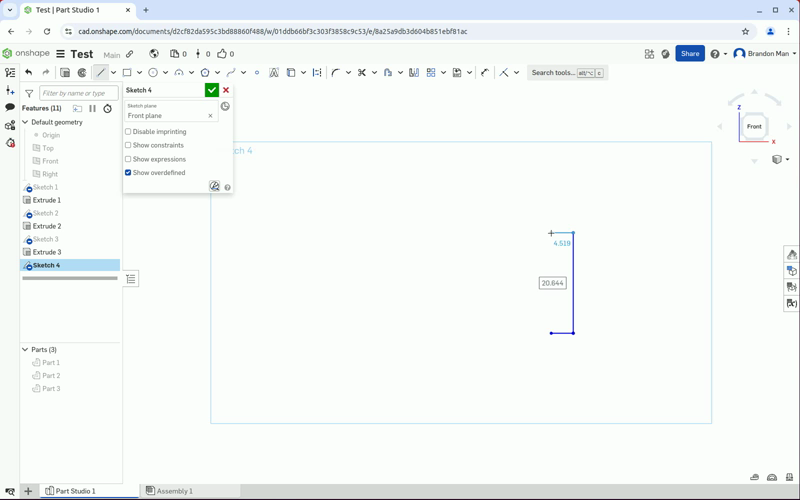
key_up(shift)
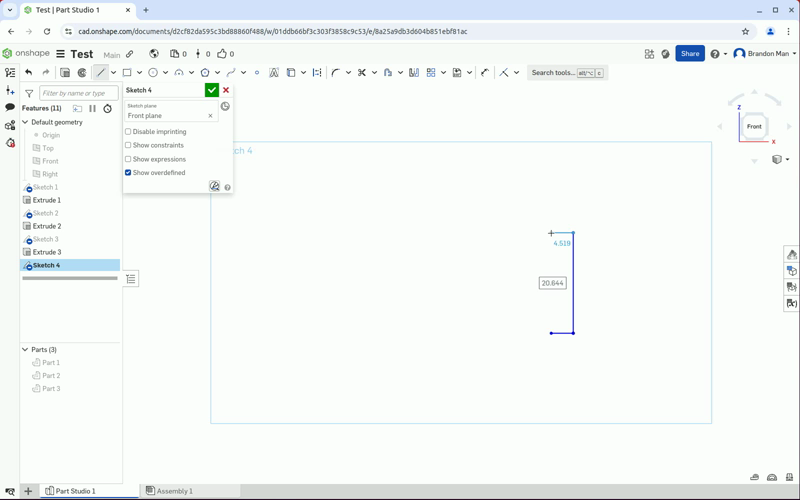
key_down(shift)
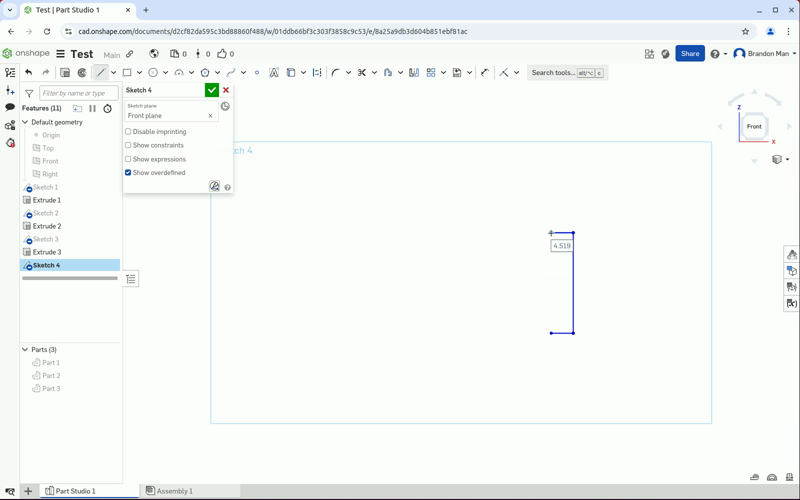
mouse_move(581, 232)
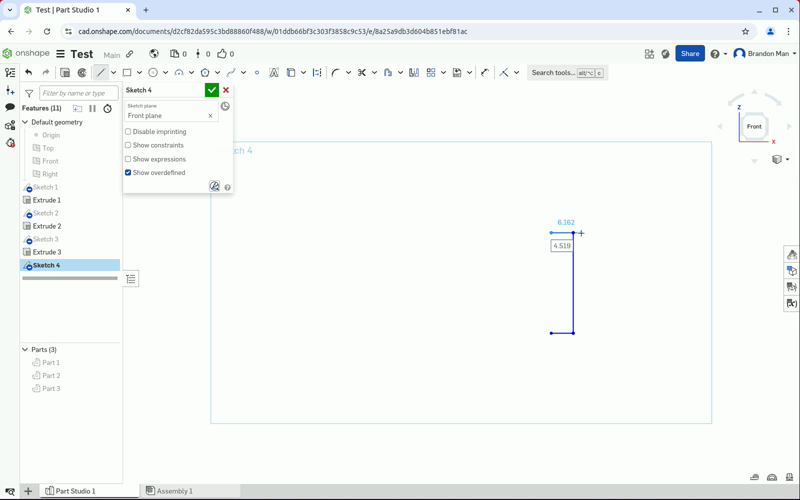
mouse_move(551, 240)
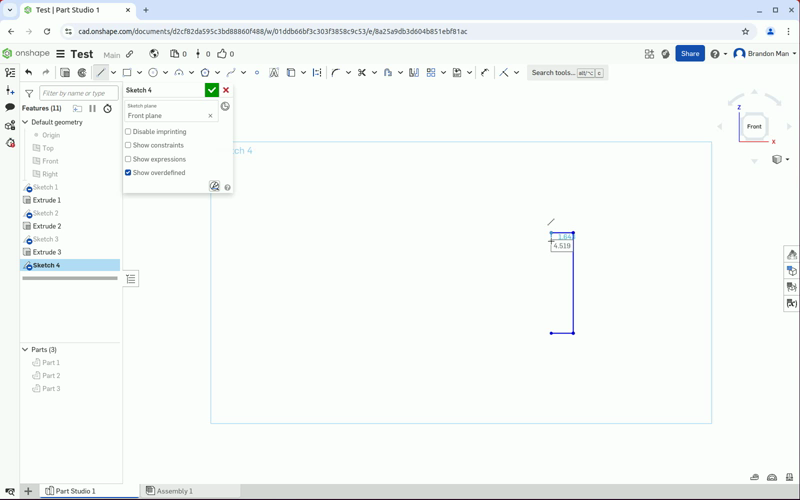
click(551, 240)
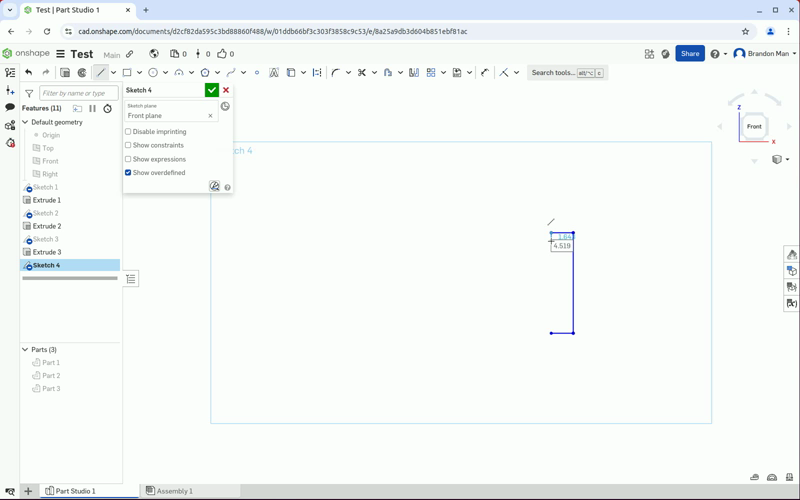
key_up(shift)
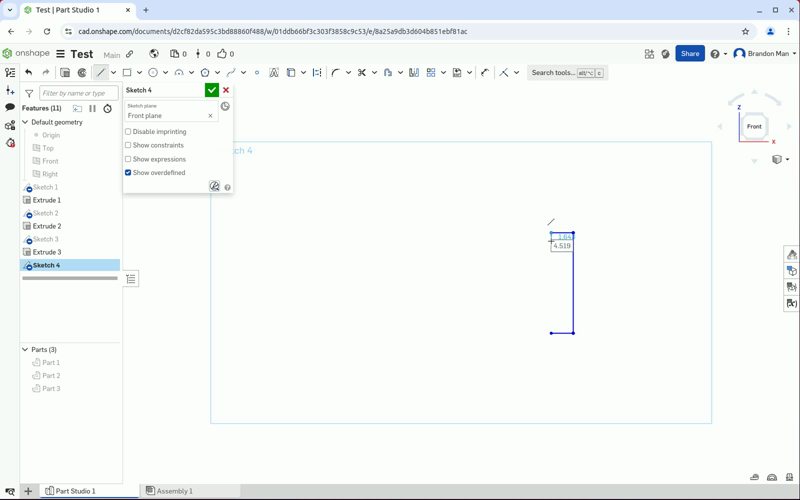
key_down(shift)
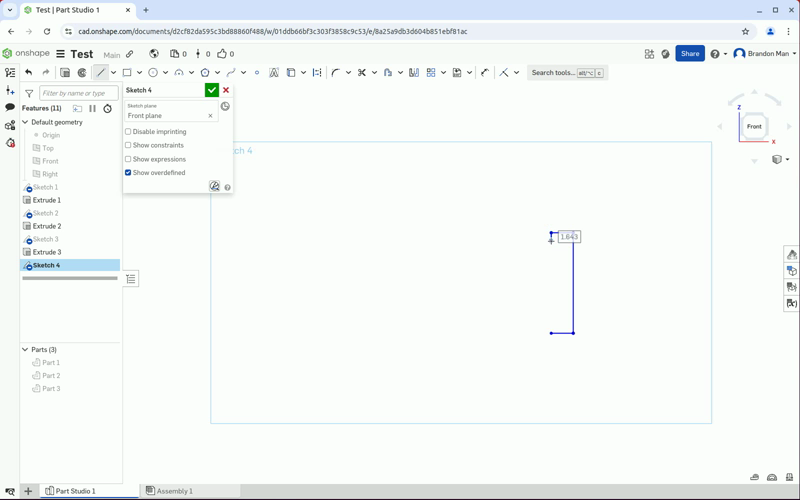
mouse_move(581, 240)
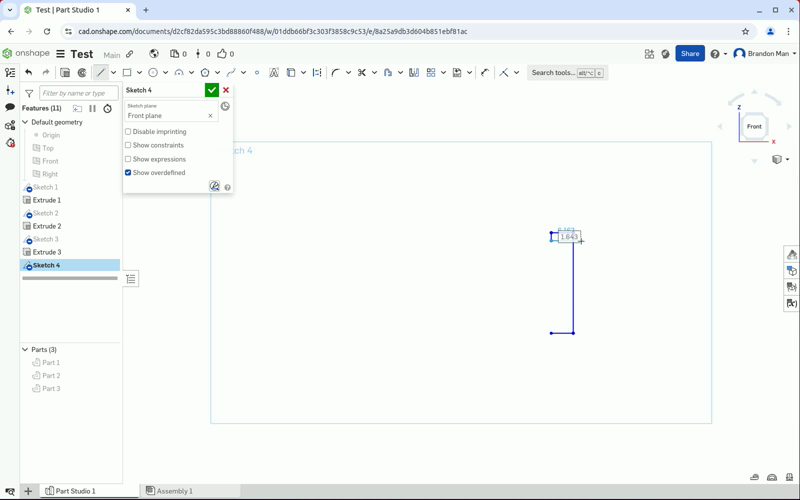
mouse_move(551, 246)
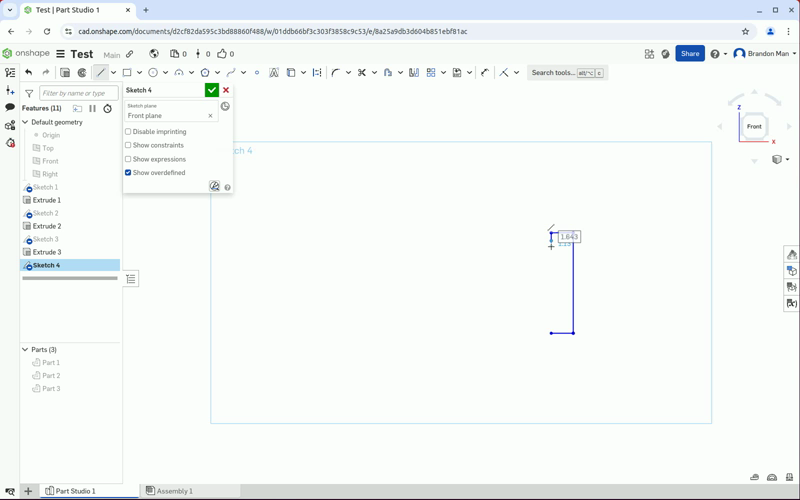
scroll(6)
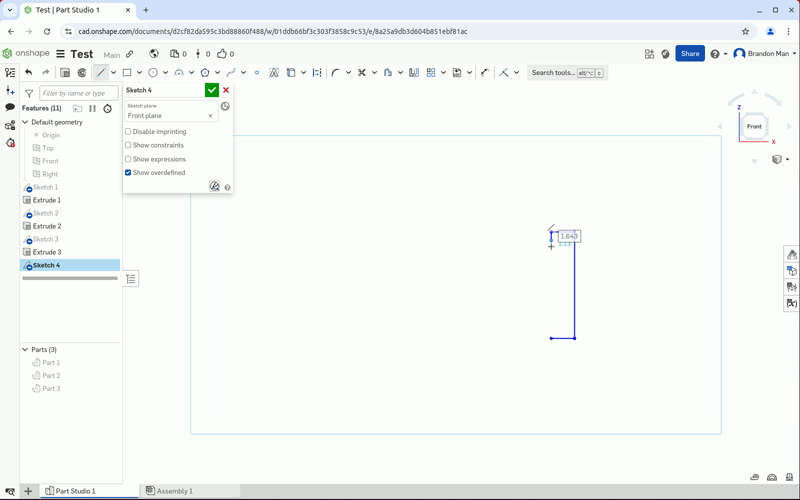
scroll(6)
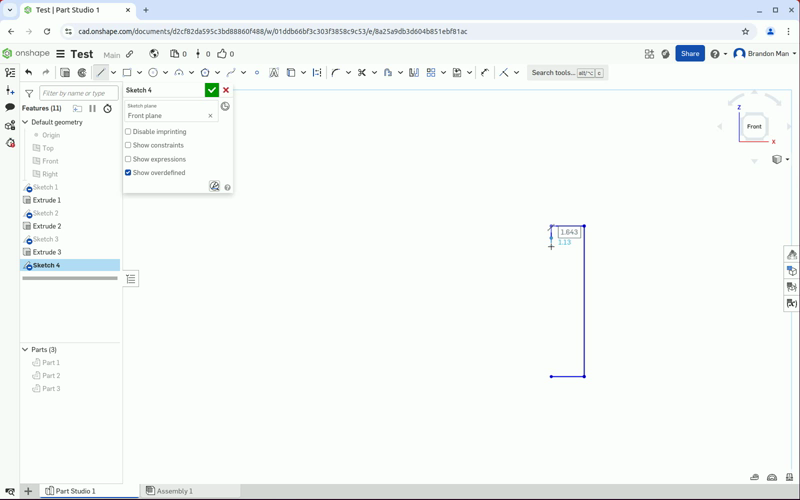
scroll(6)
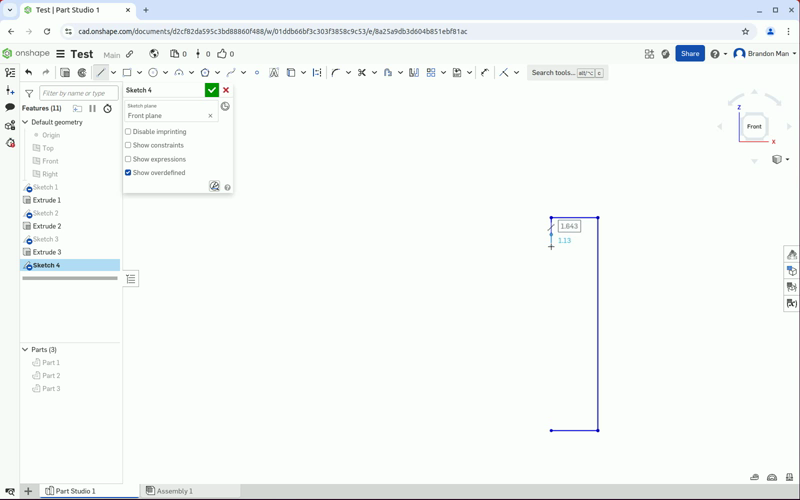
scroll(6)
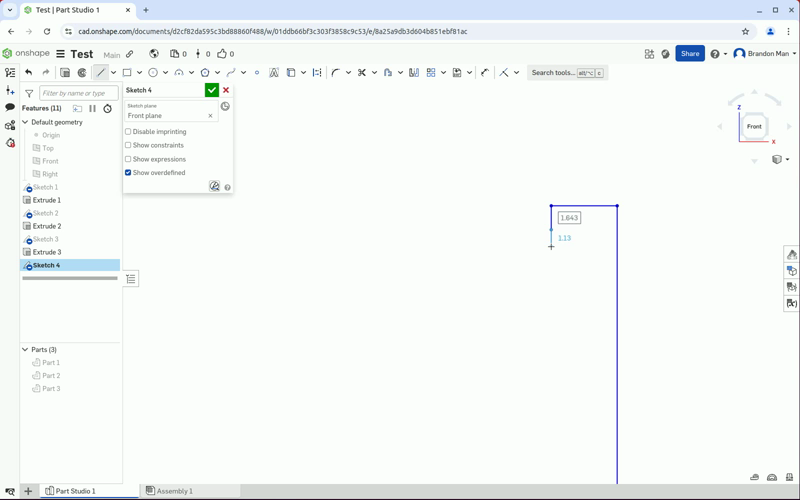
scroll(6)
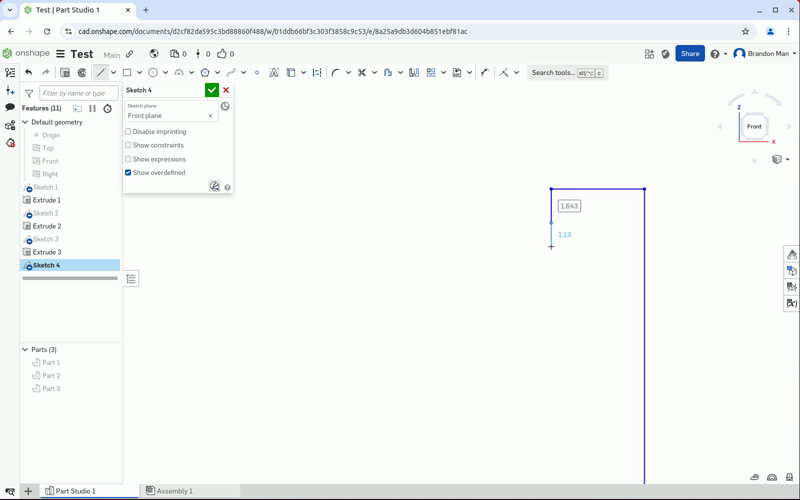
scroll(6)
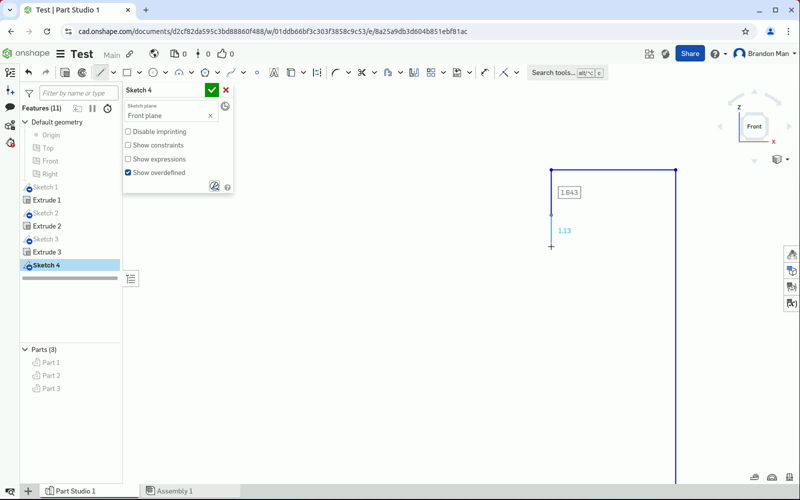
scroll(6)
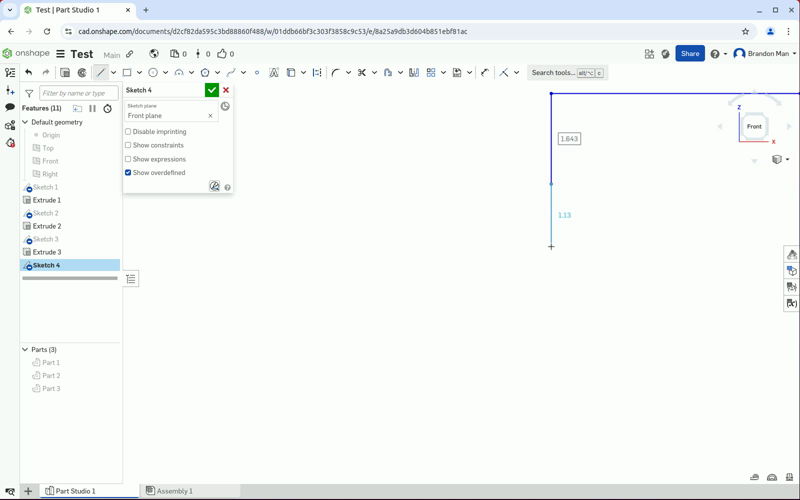
click(551, 246)
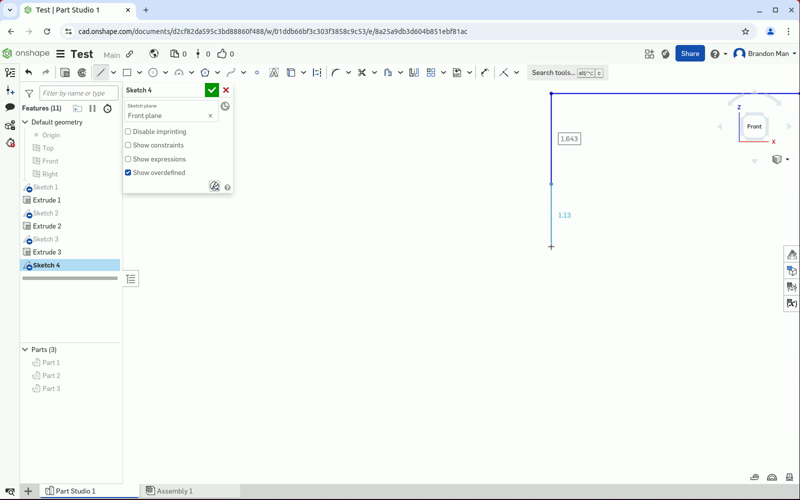
scroll(-6)
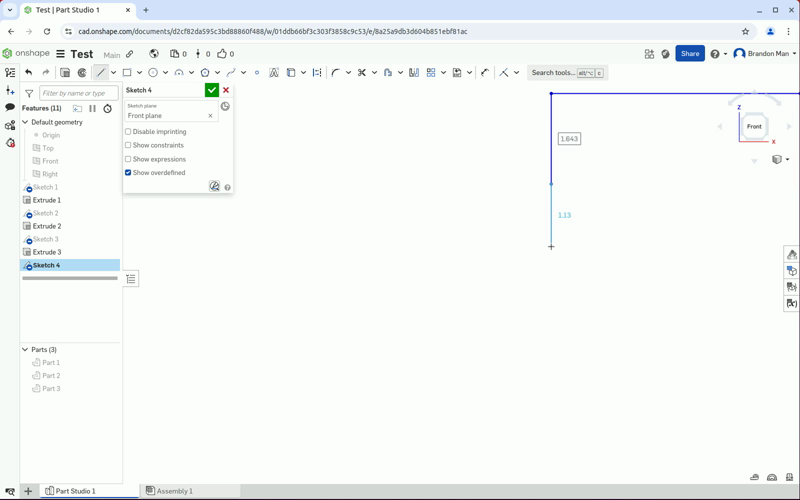
scroll(-6)
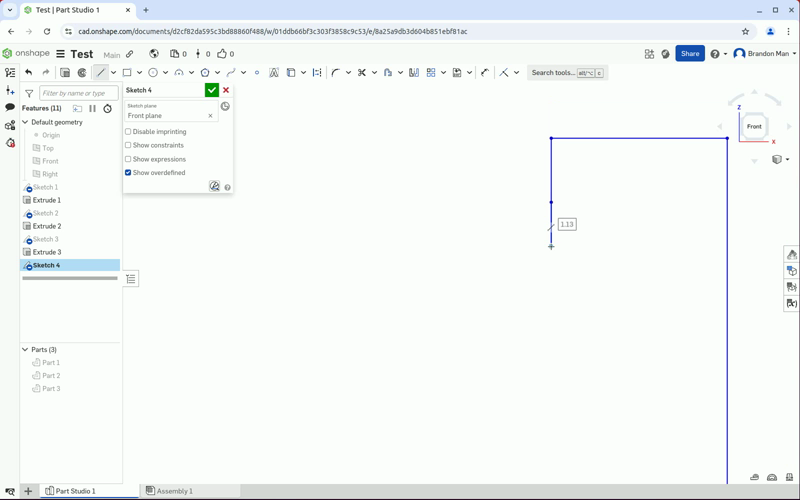
scroll(-6)
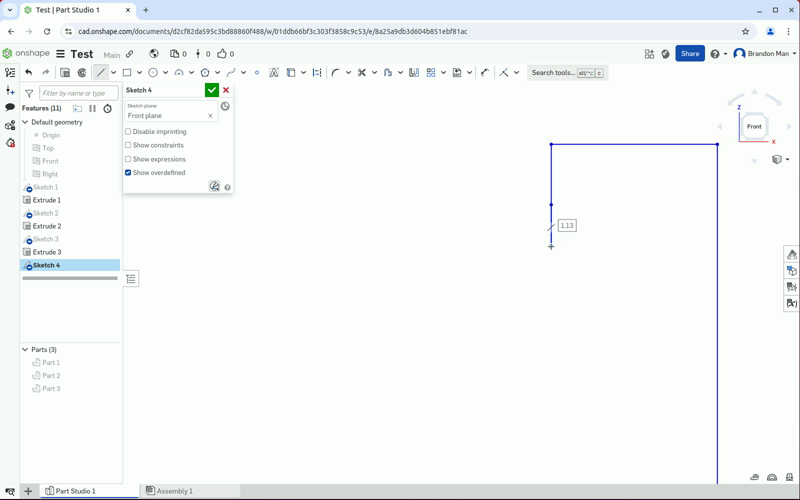
scroll(-6)
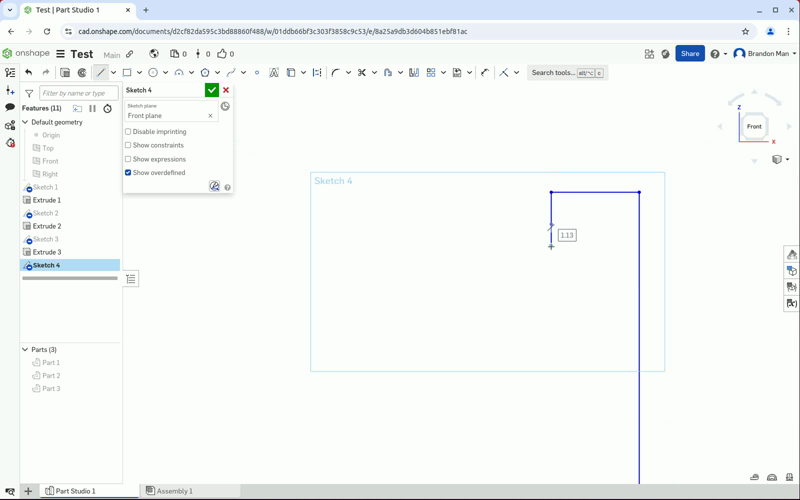
scroll(-6)
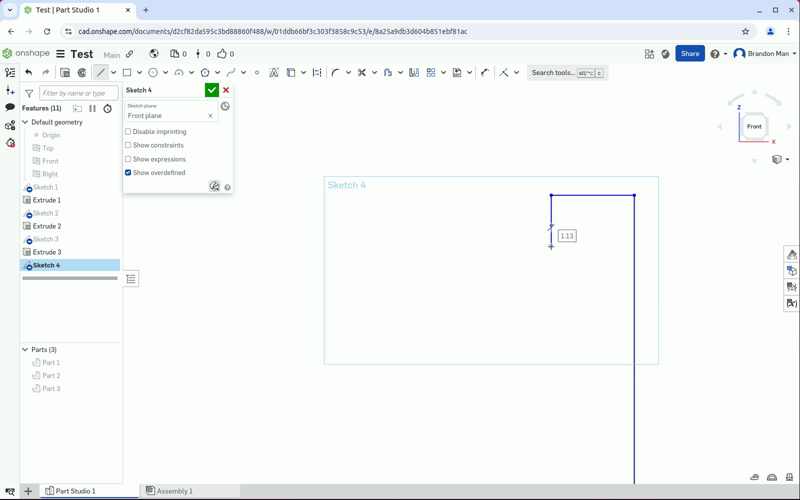
scroll(-6)
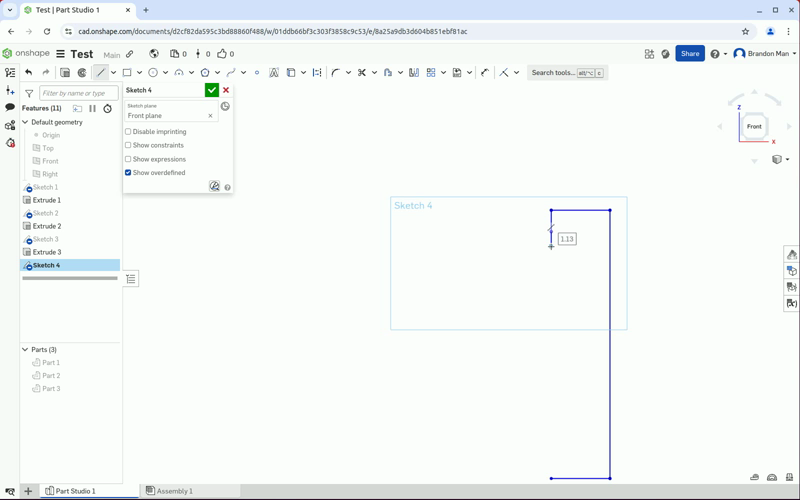
scroll(-6)
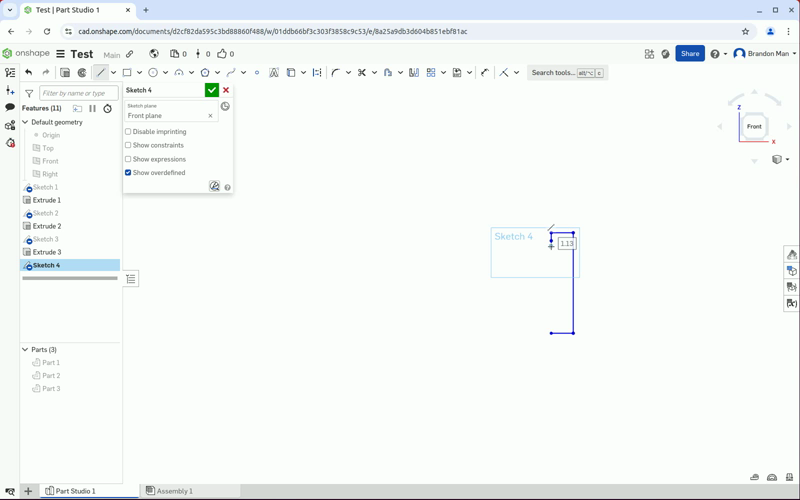
key_up(shift)
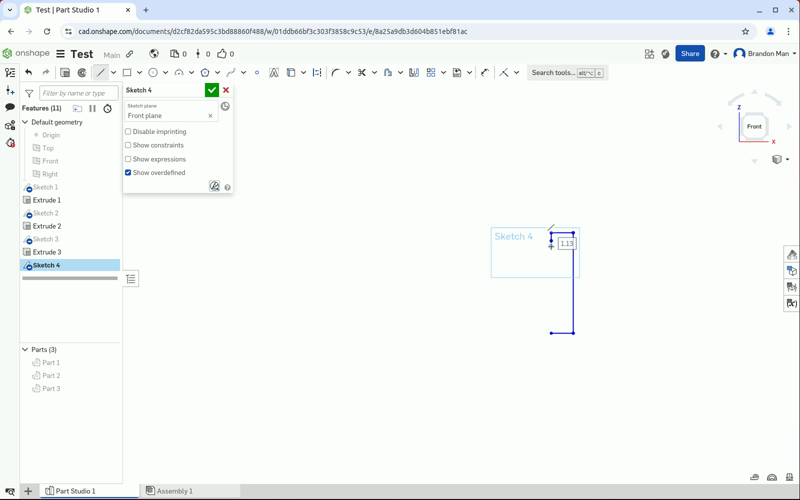
key_down(shift)
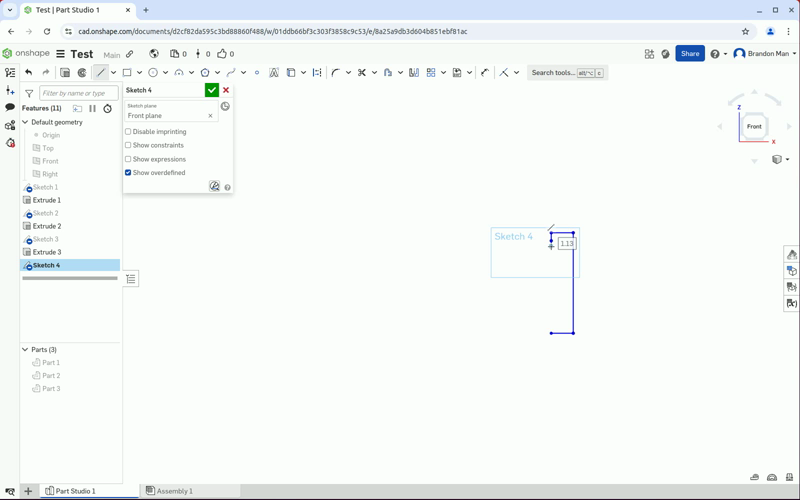
mouse_move(551, 329)
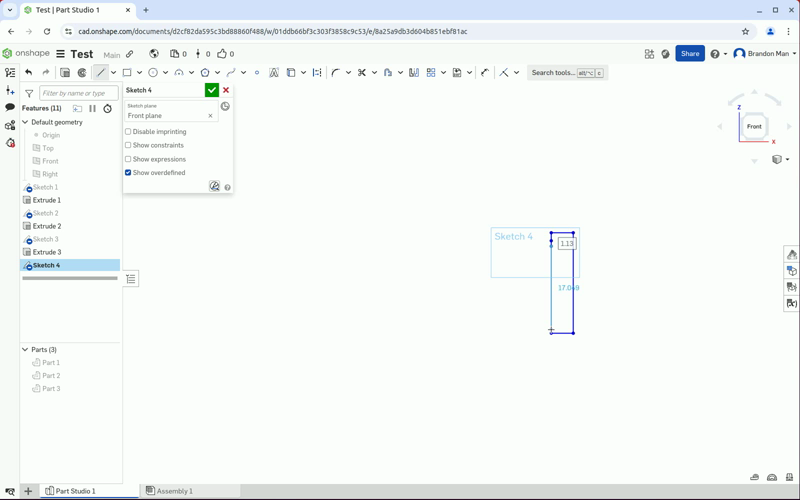
scroll(6)
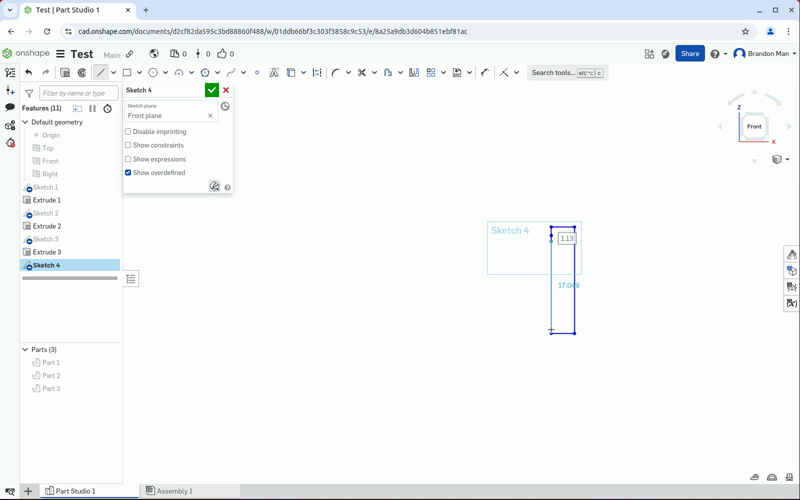
scroll(6)
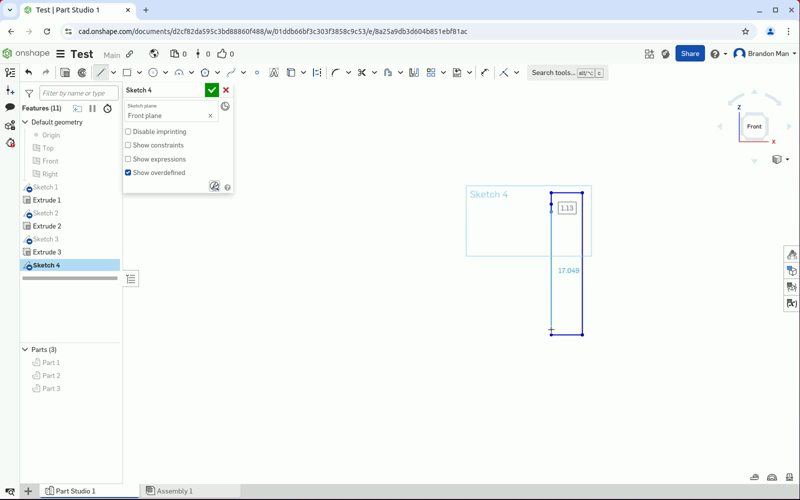
scroll(6)
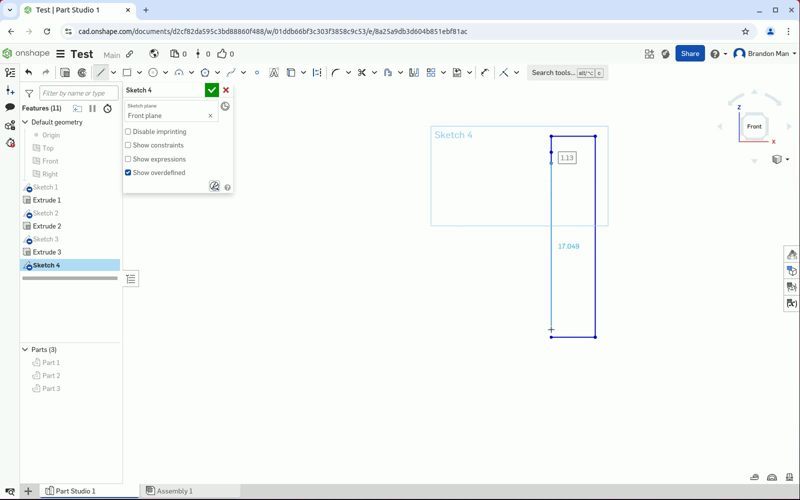
scroll(6)
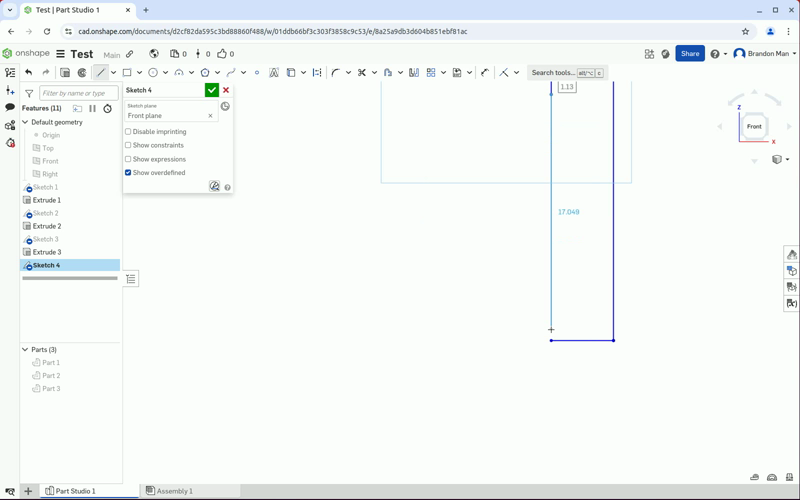
scroll(6)
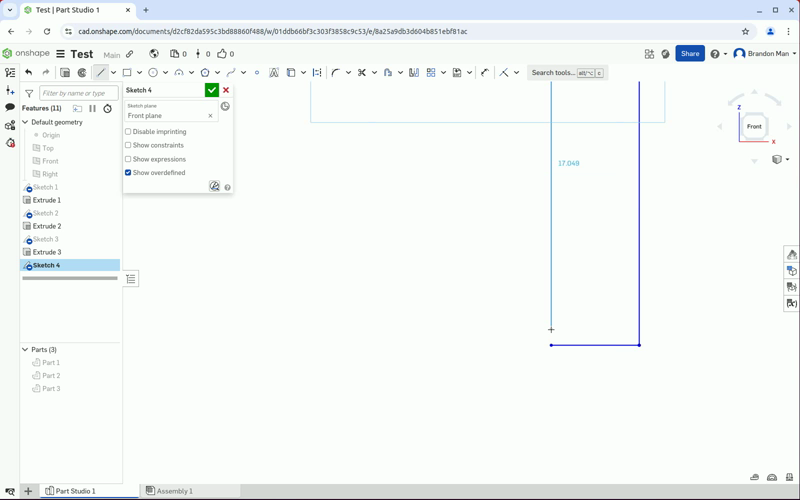
scroll(6)
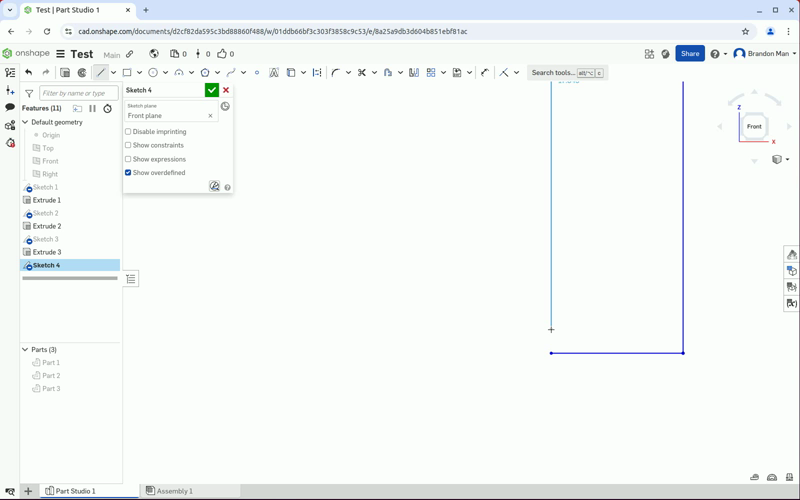
scroll(6)
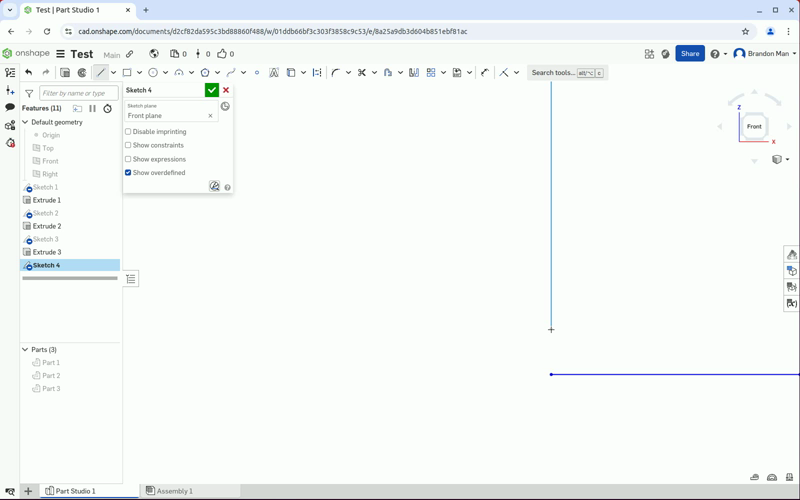
click(551, 329)
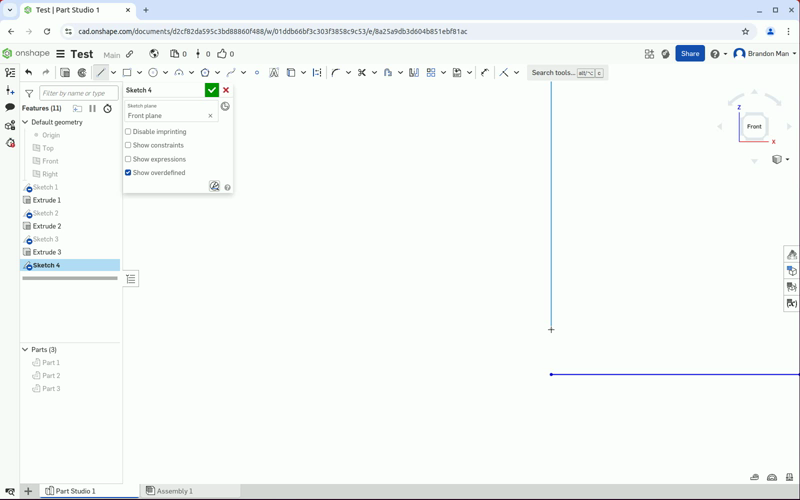
scroll(-6)
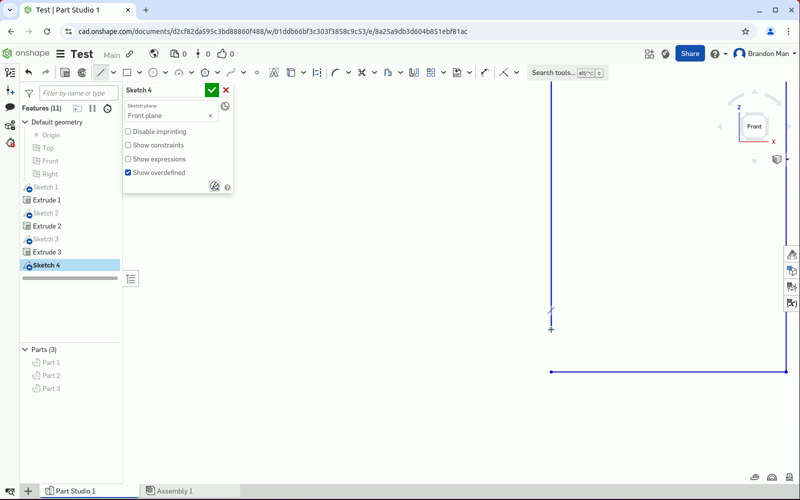
scroll(-6)
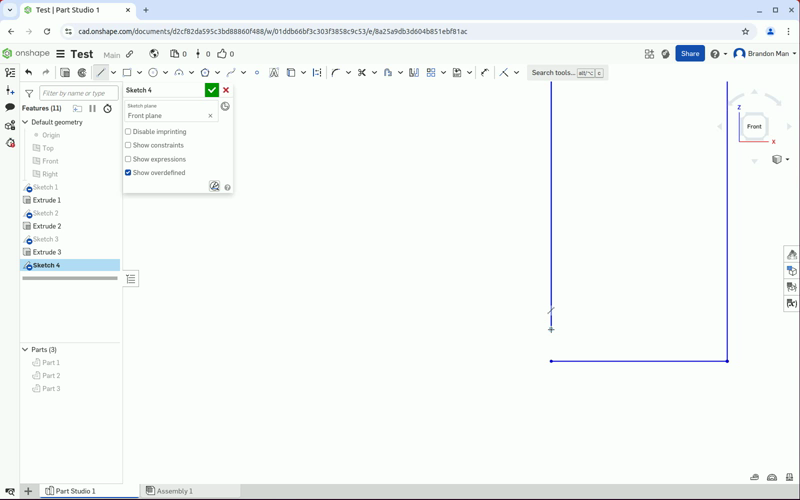
scroll(-6)
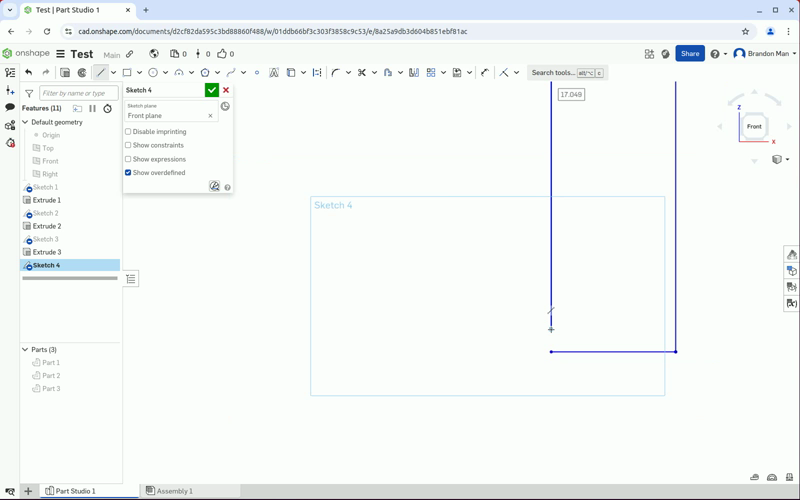
scroll(-6)
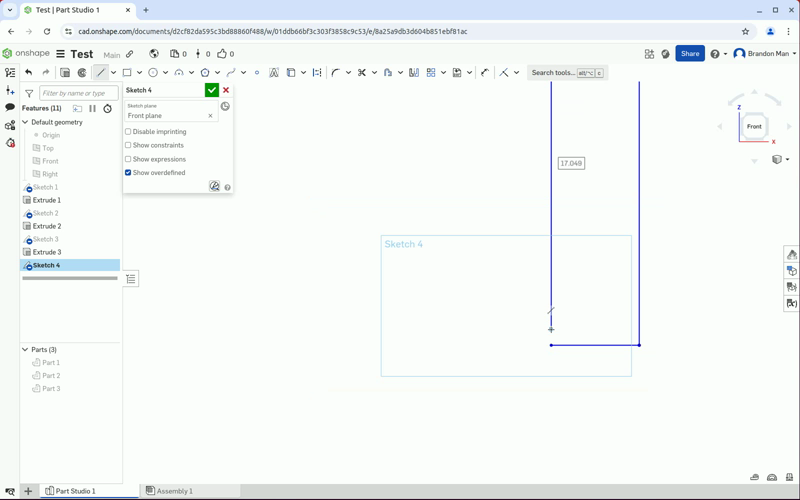
scroll(-6)
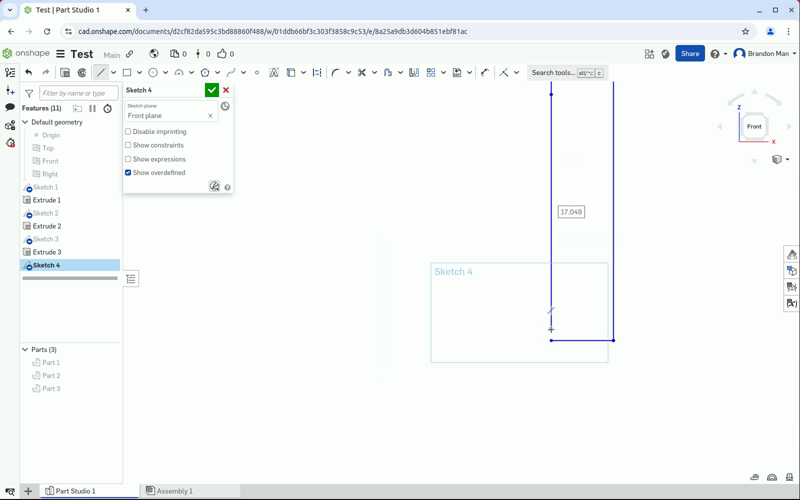
scroll(-6)
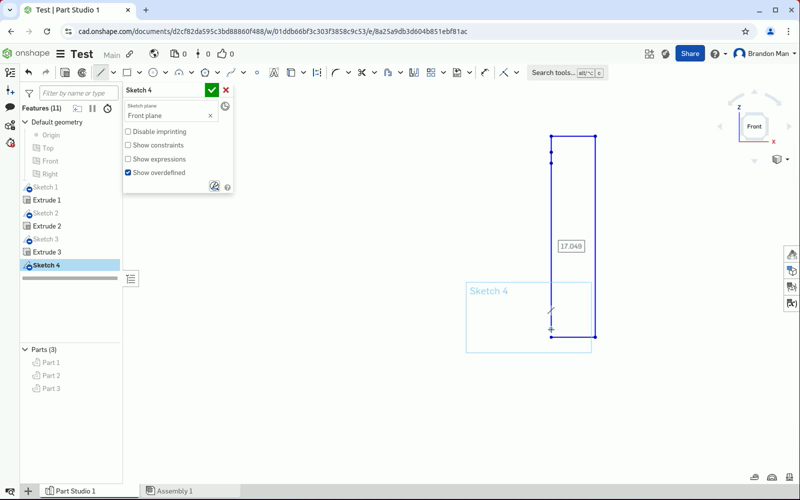
scroll(-6)
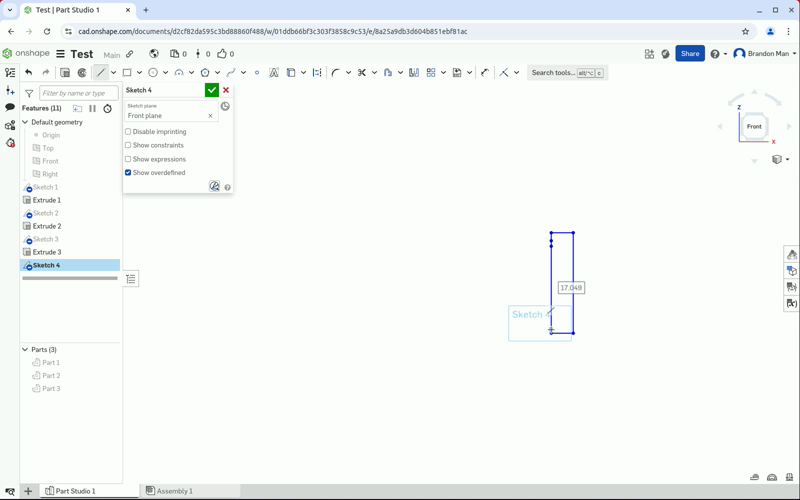
key_up(shift)
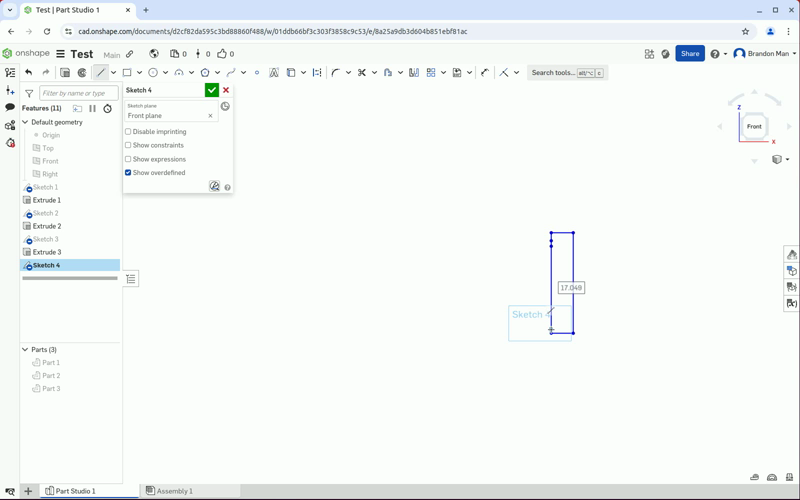
mouse_move(581, 329)
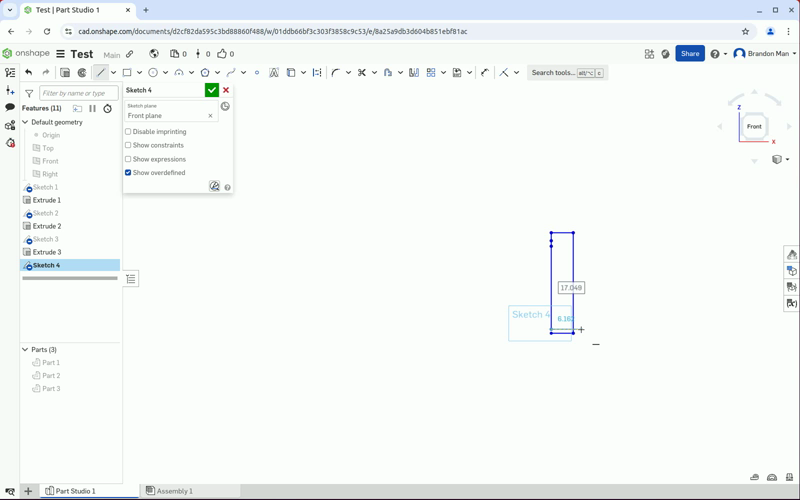
key_down(shift)
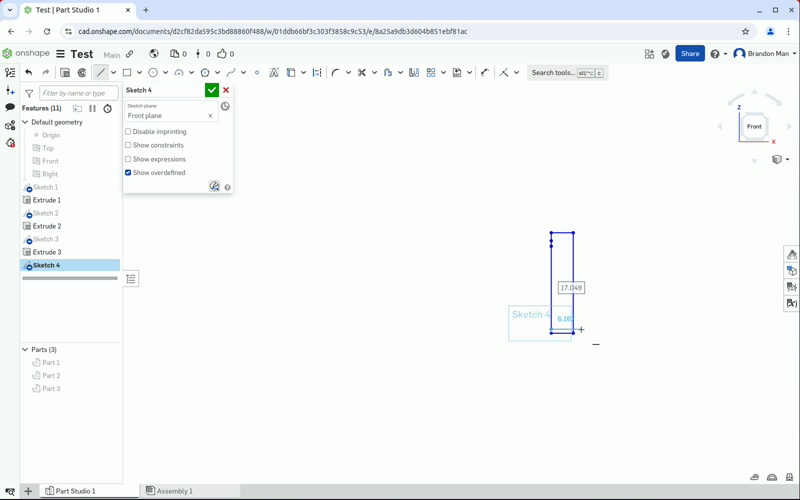
mouse_move(551, 333)
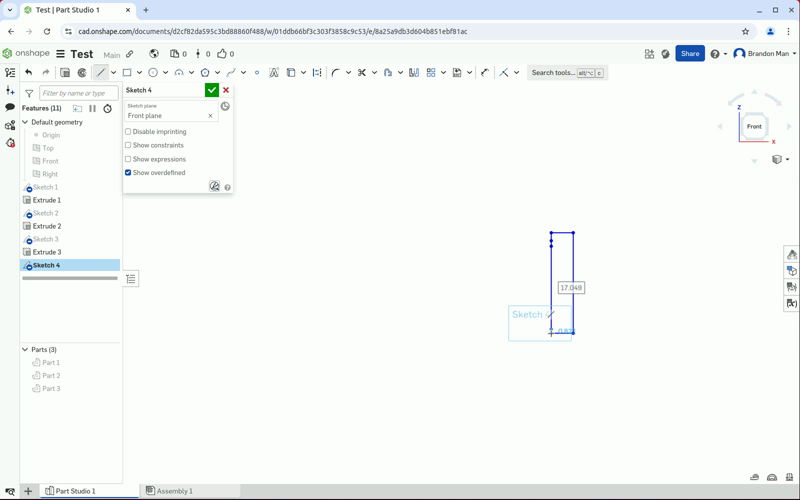
scroll(6)
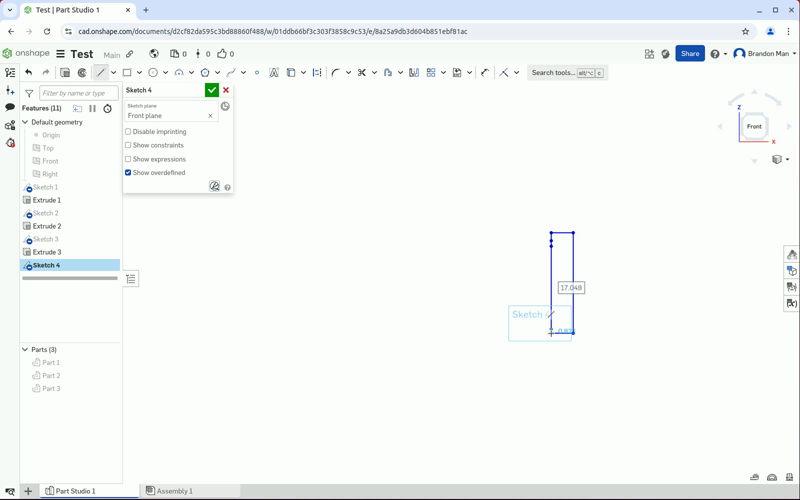
scroll(6)
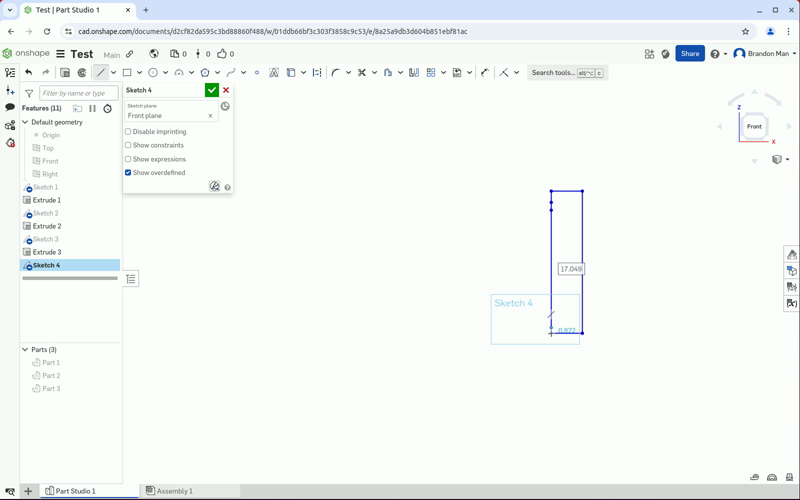
scroll(6)
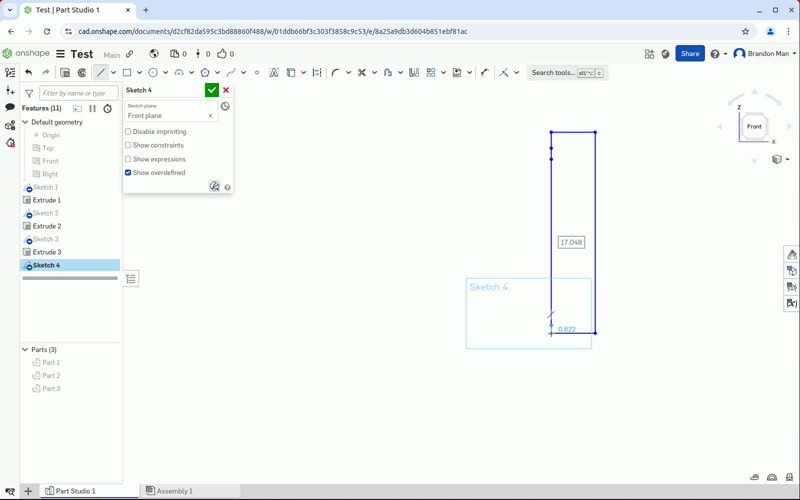
scroll(6)
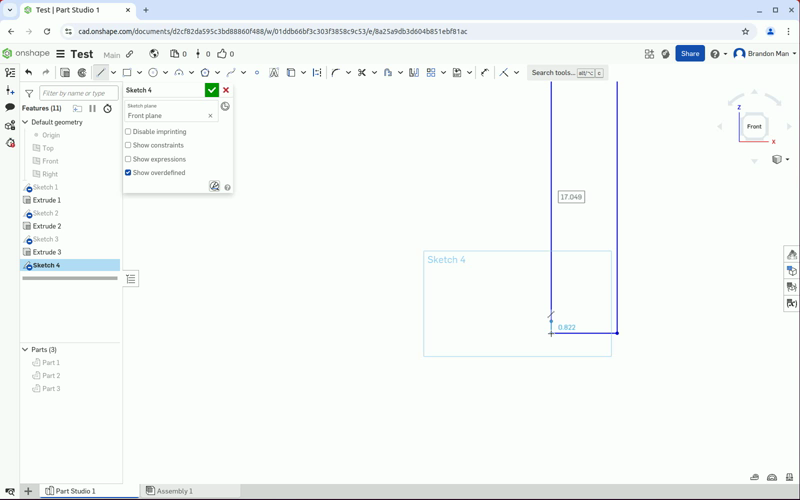
scroll(6)
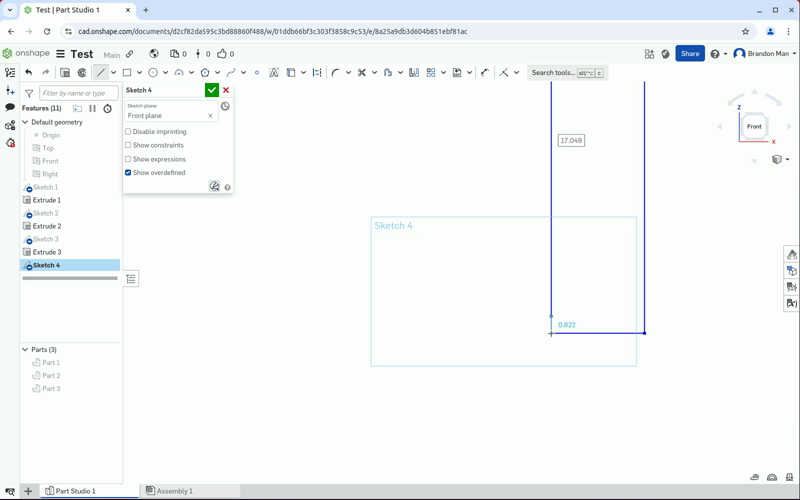
scroll(6)
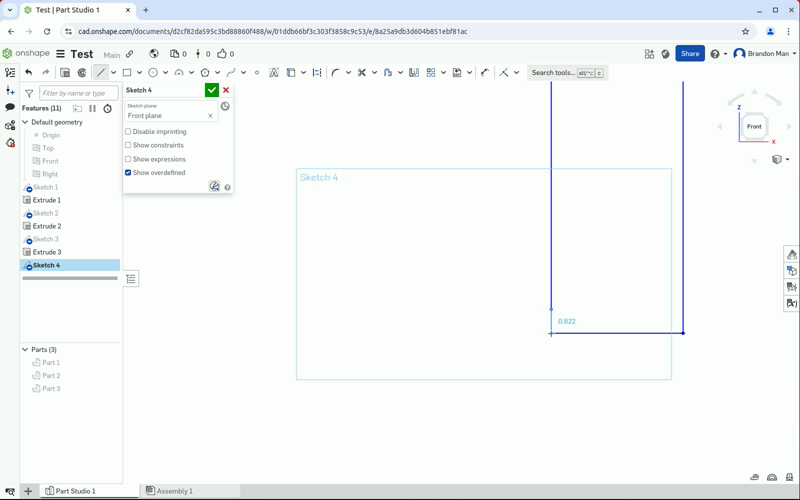
scroll(6)
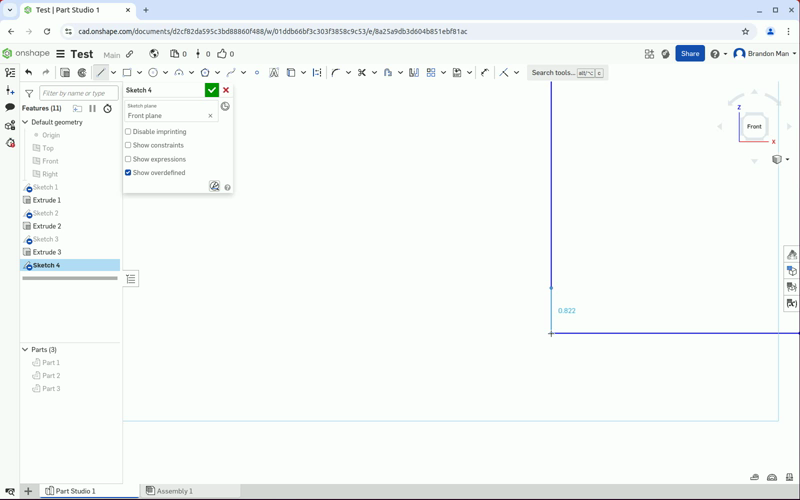
key_up(shift)
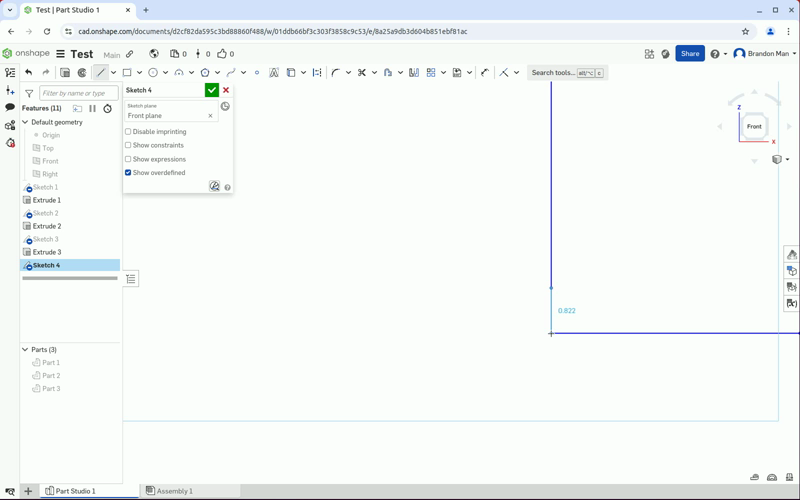
click(551, 333)
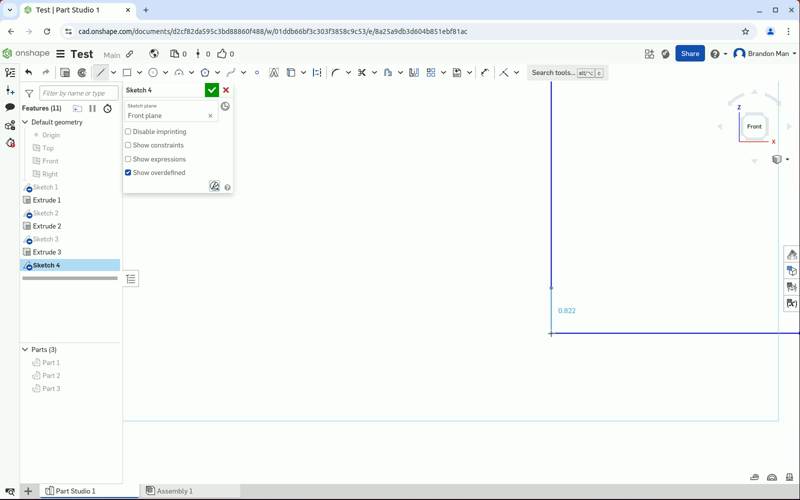
scroll(-6)
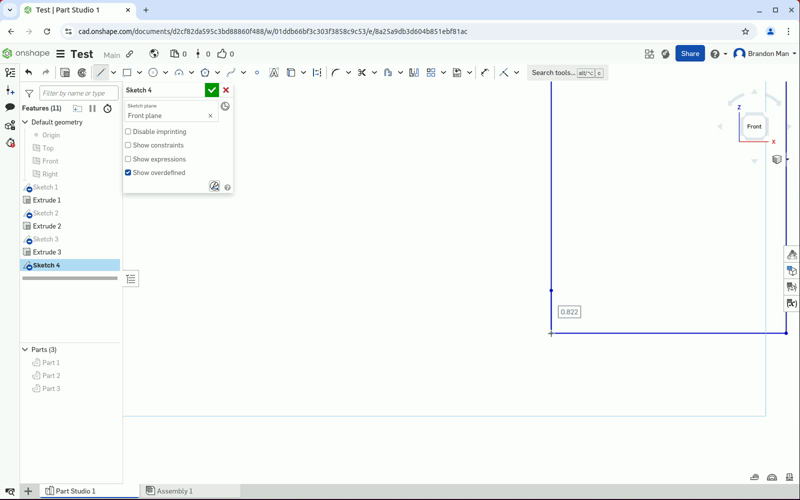
scroll(-6)
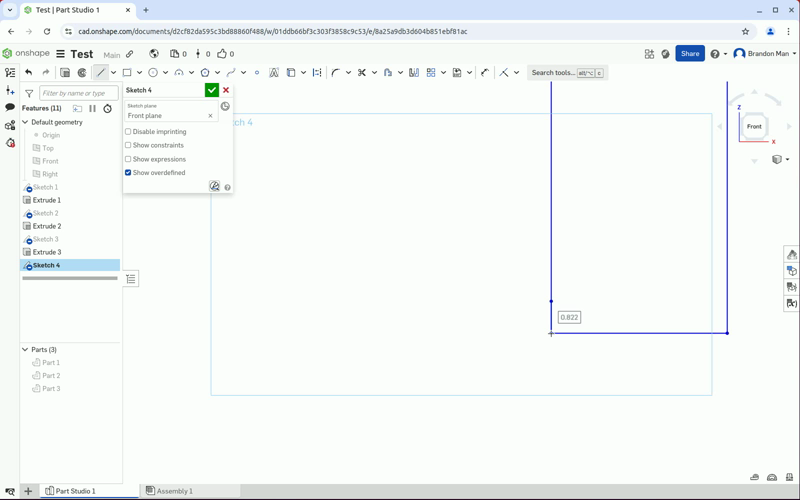
scroll(-6)
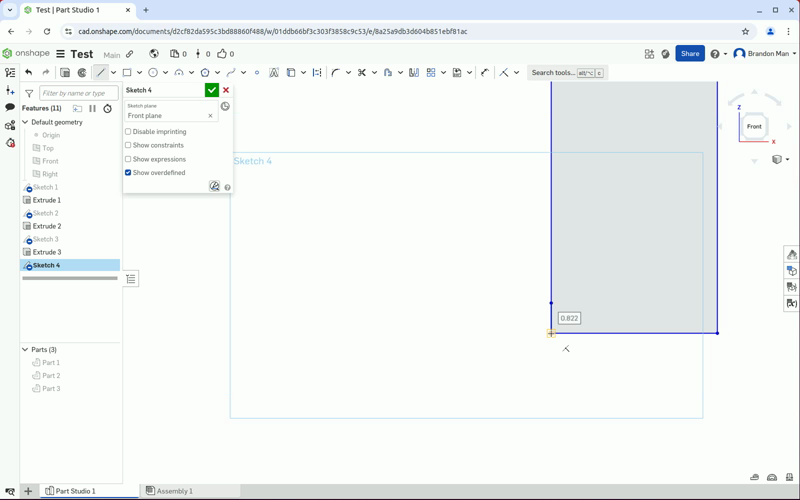
scroll(-6)
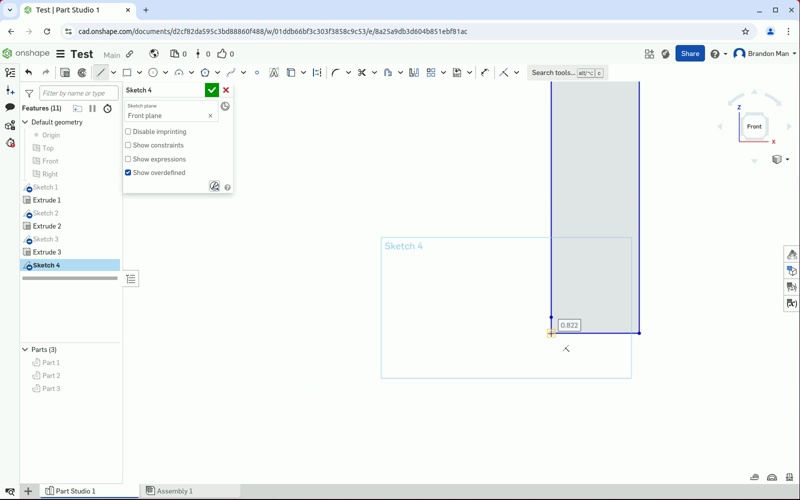
scroll(-6)
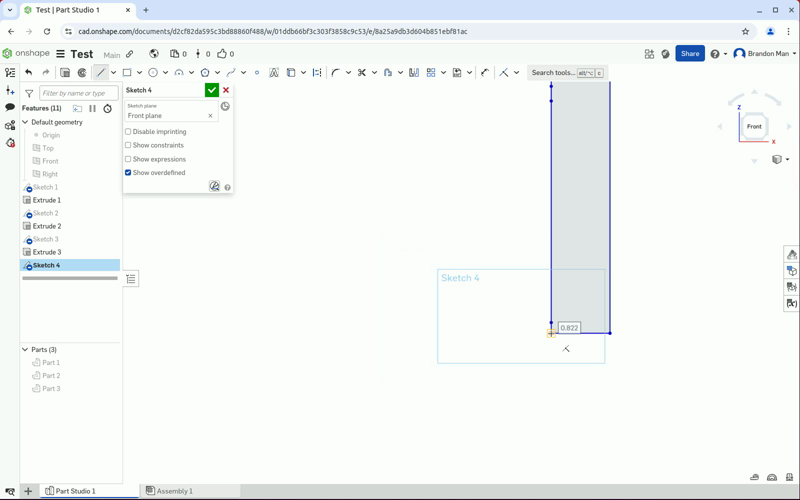
scroll(-6)
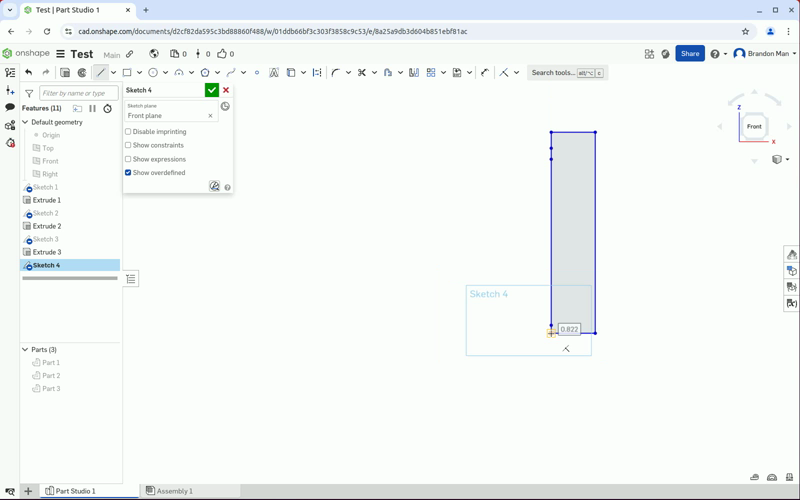
scroll(-6)
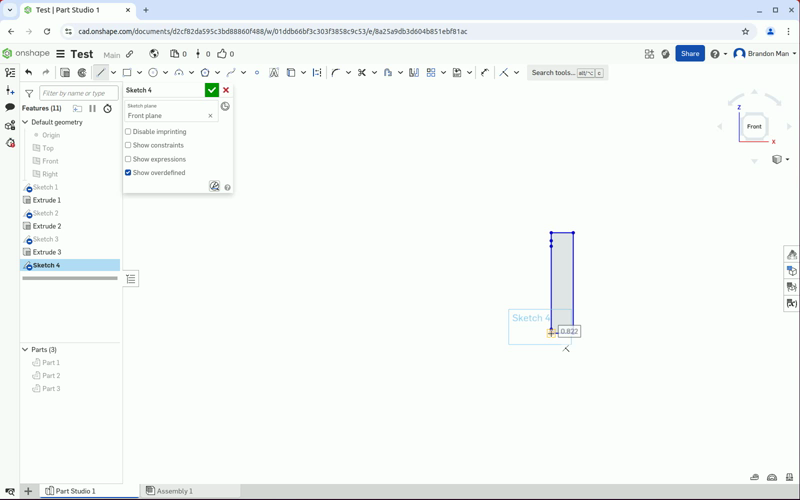
key(esc)
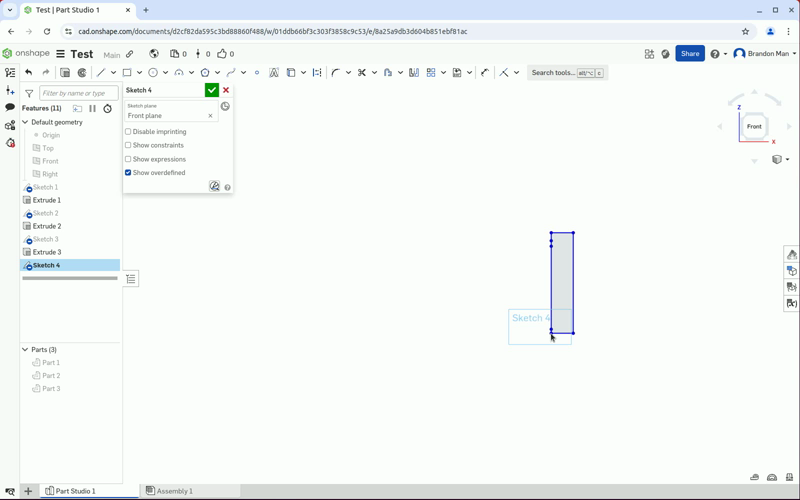
mouse_move(571, 265)
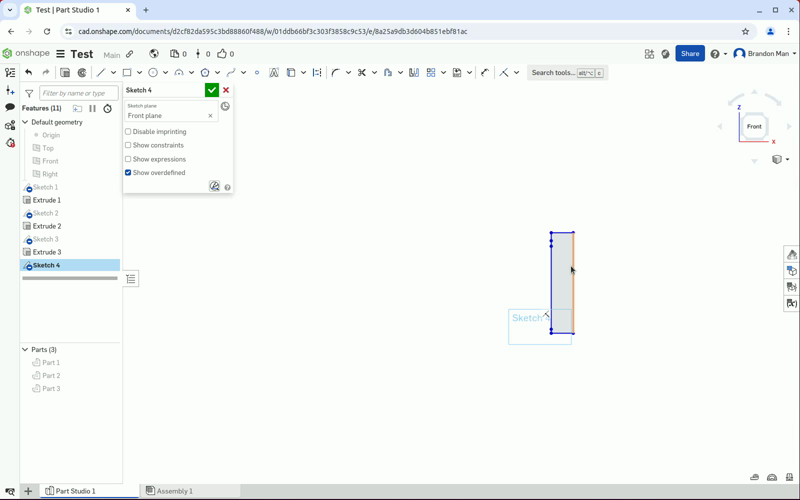
click(571, 265)
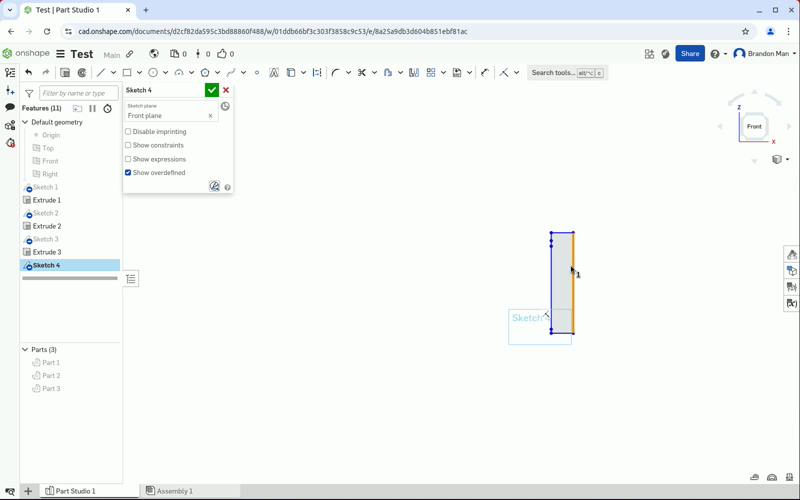
mouse_move(73, 352)
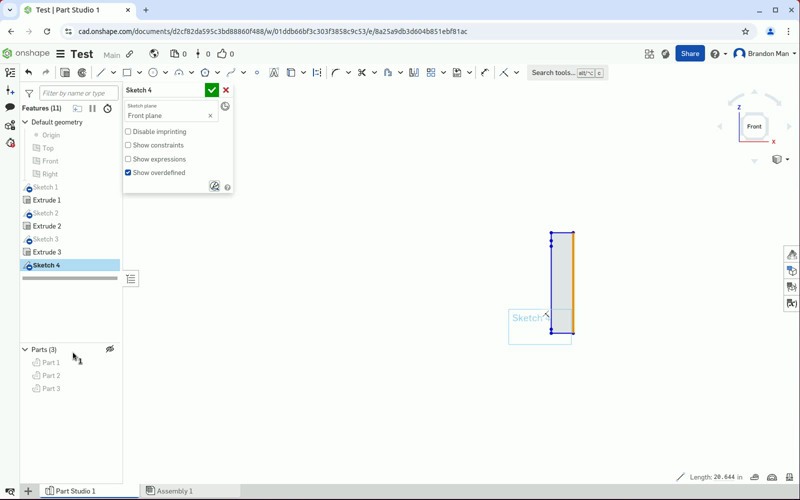
key(shift+y)
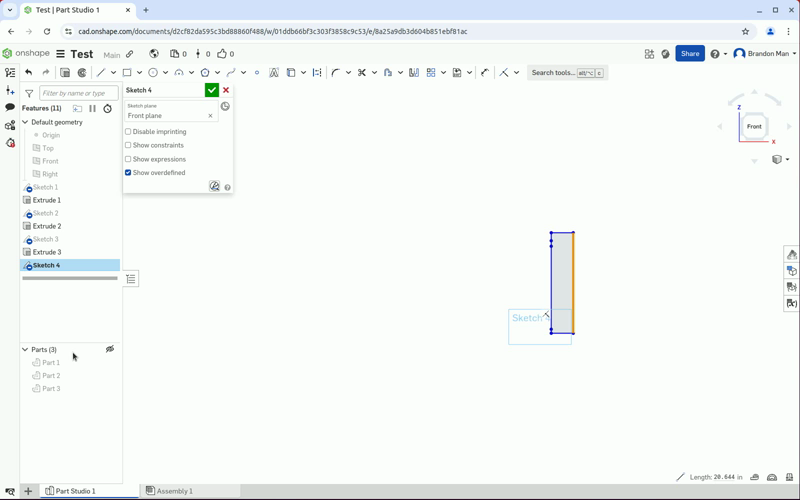
key(shift+e)
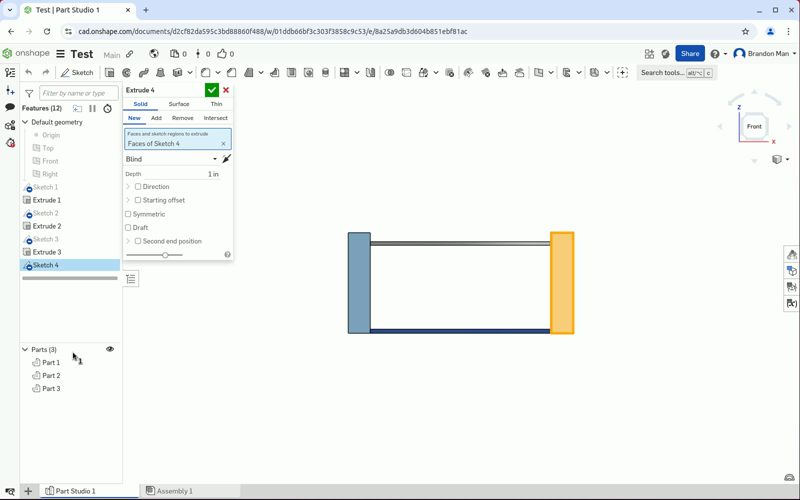
mouse_move(143, 106)
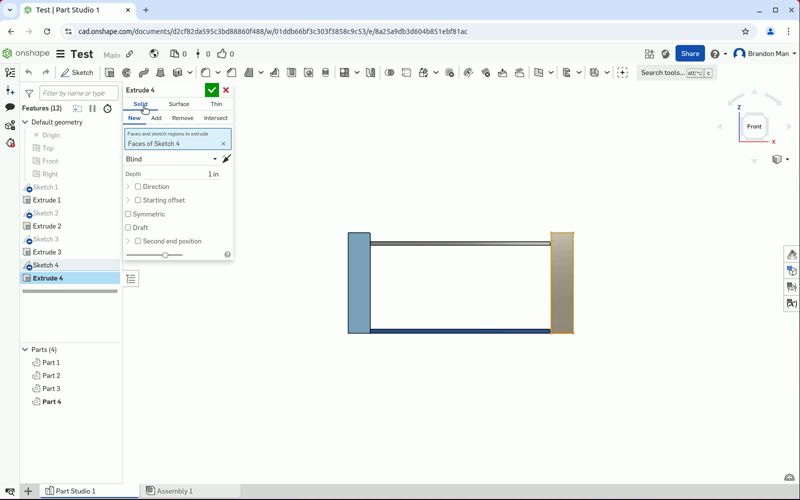
click(143, 106)
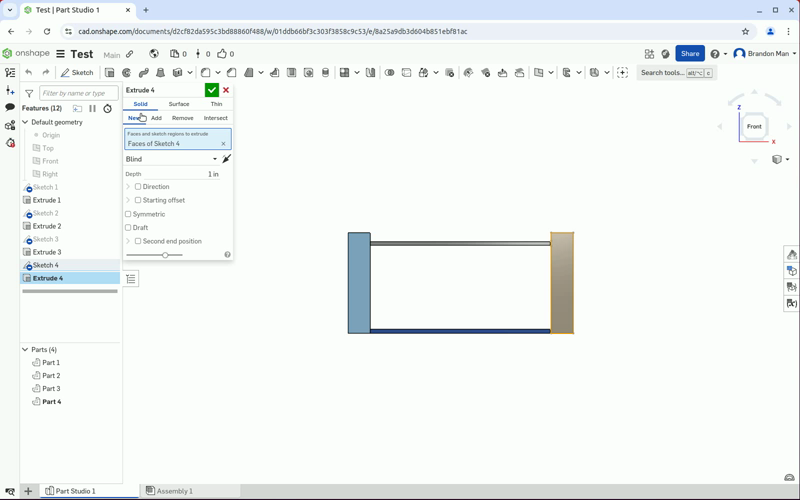
mouse_move(137, 120)
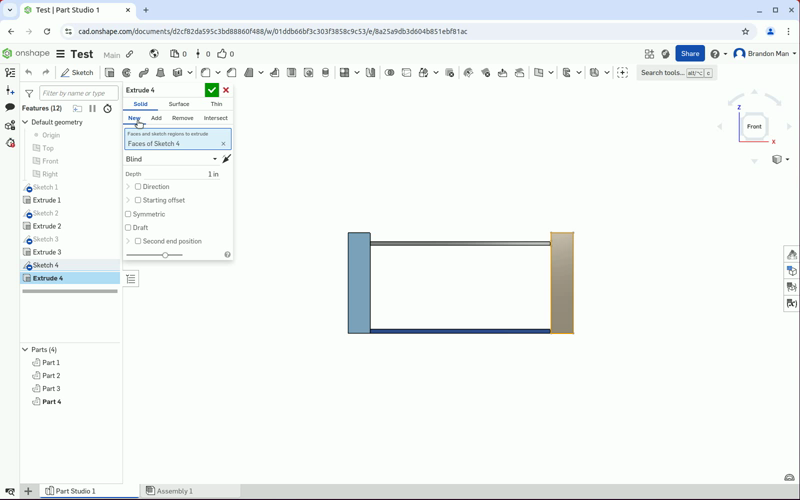
click(137, 120)
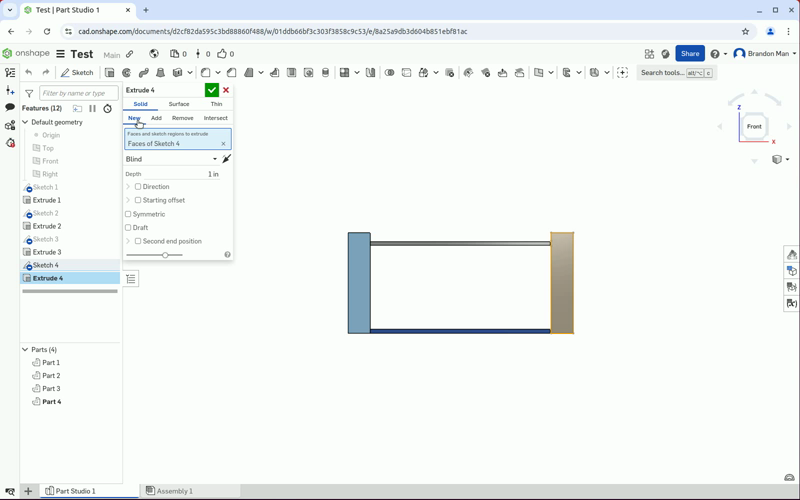
key(tab, 4)
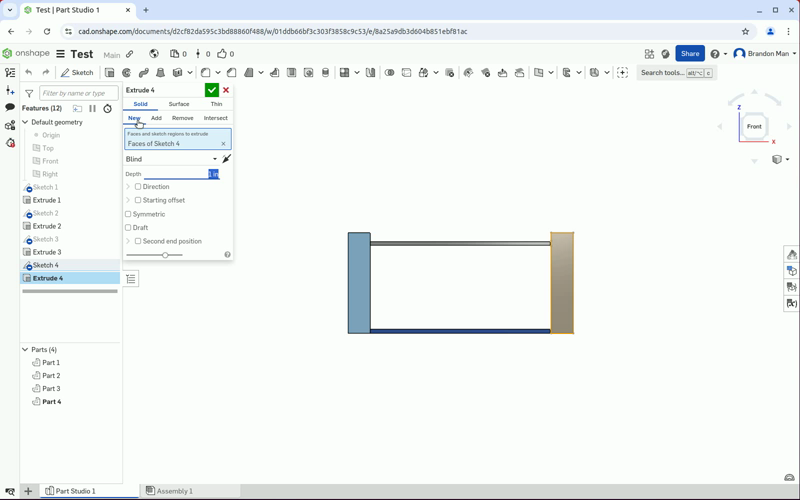
text(2.889)
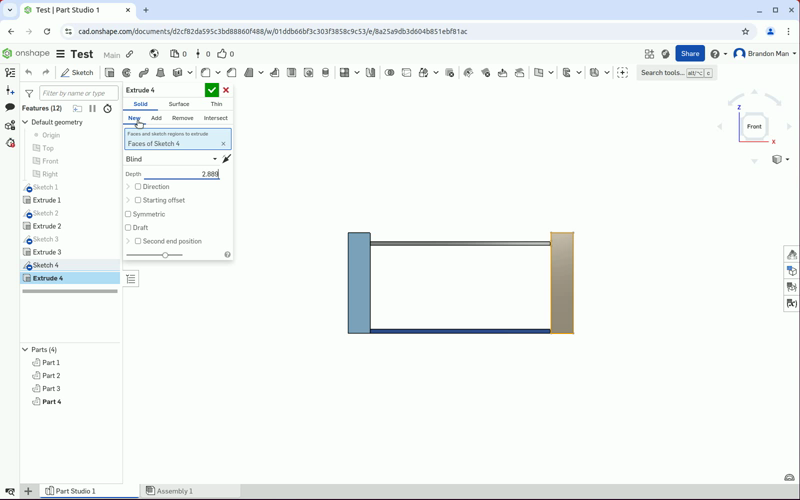
key(enter)
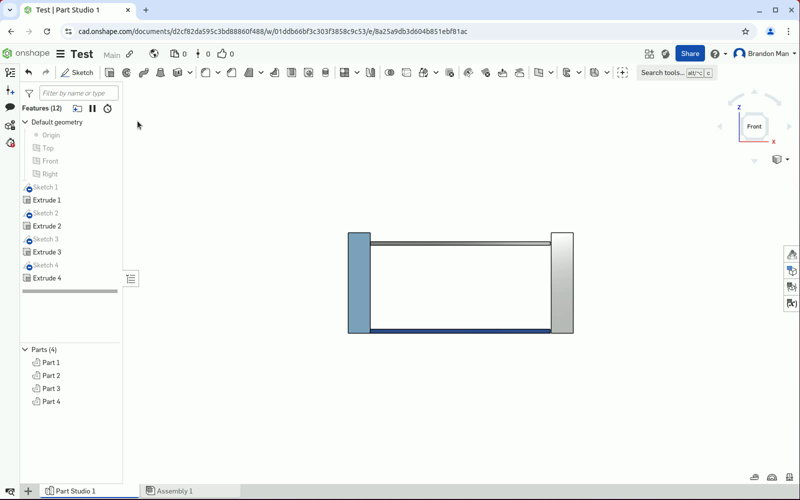
key(shift+h)
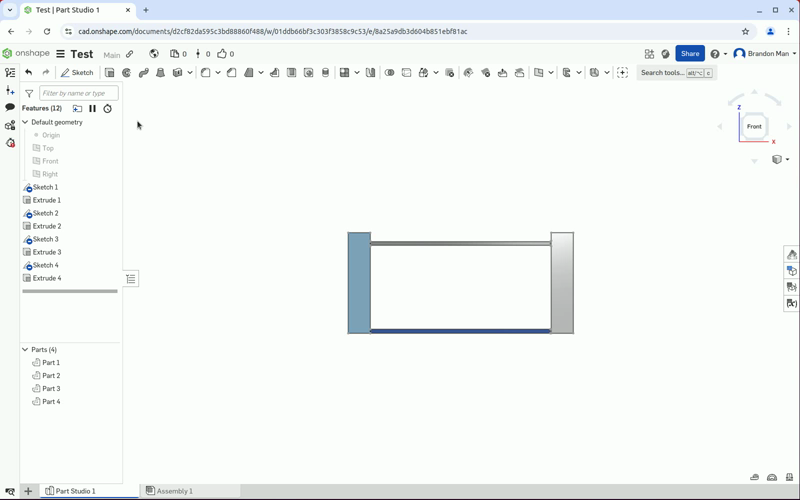
key(shift+h)
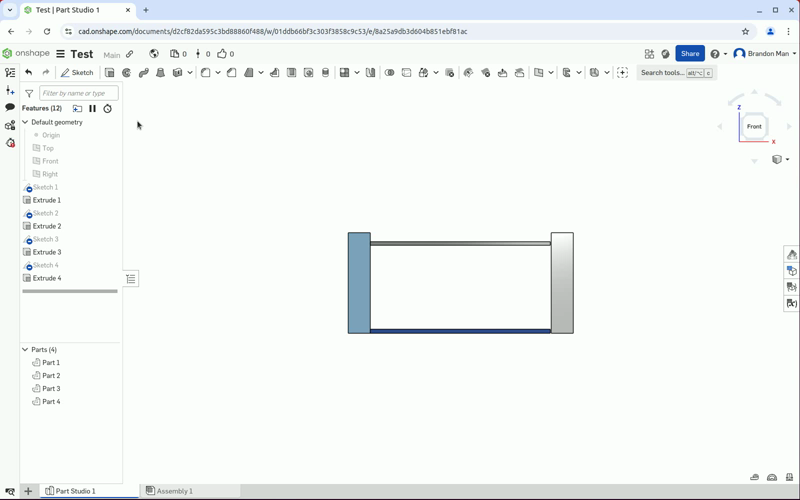
mouse_move(73, 189)
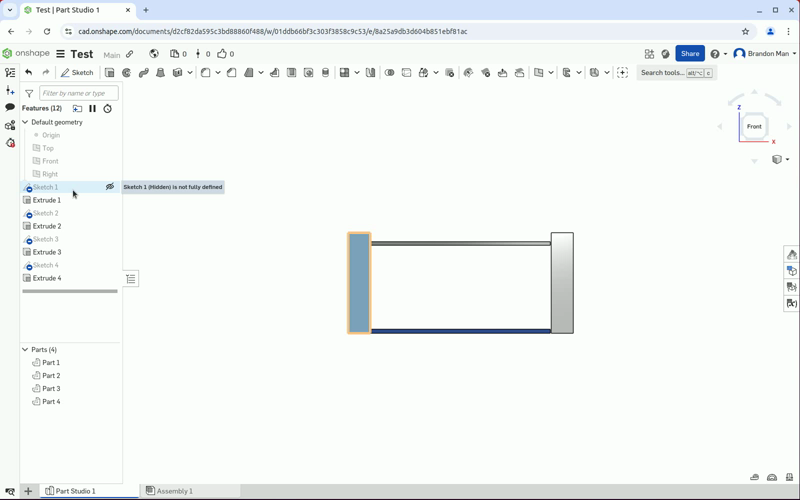
click(73, 189)
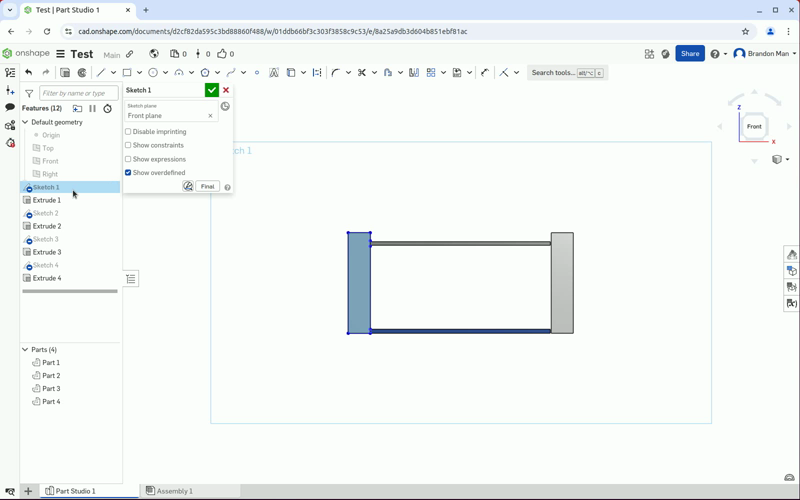
mouse_move(229, 92)
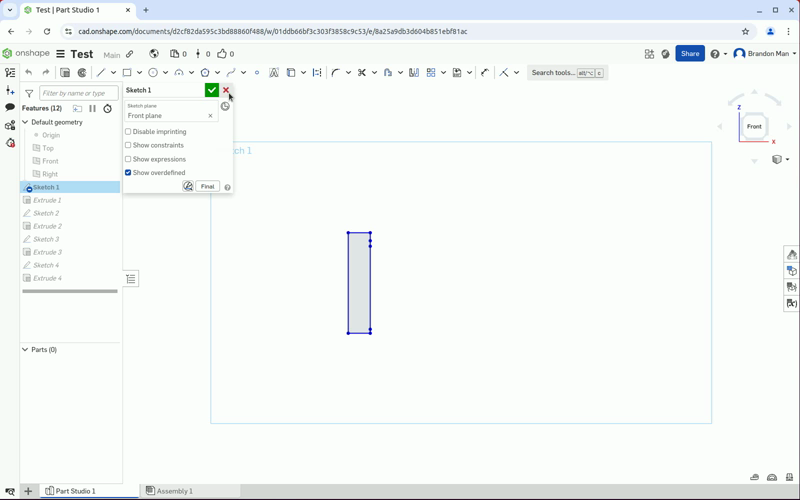
click(229, 92)
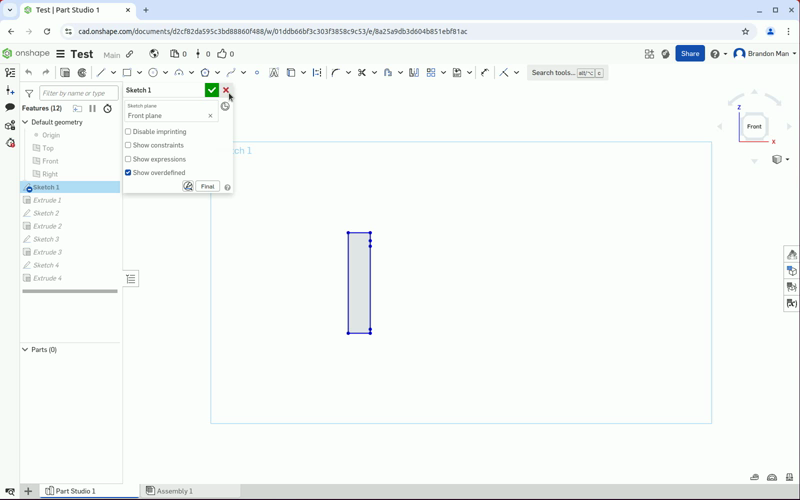
key(shift+s)
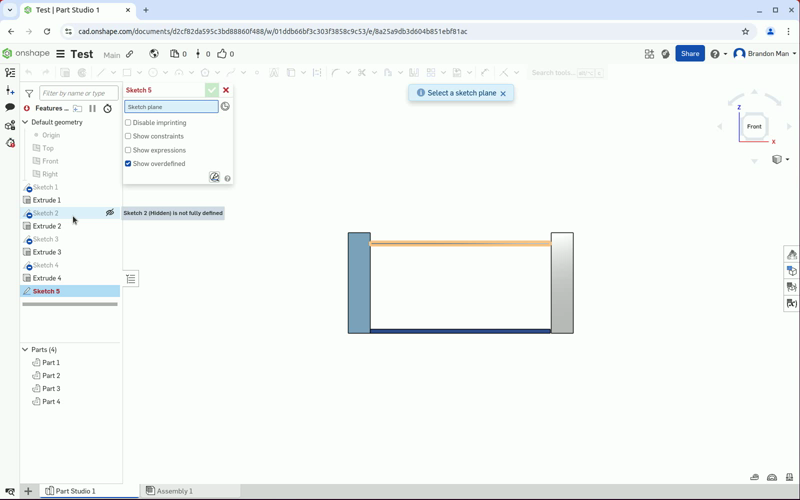
scroll(3)
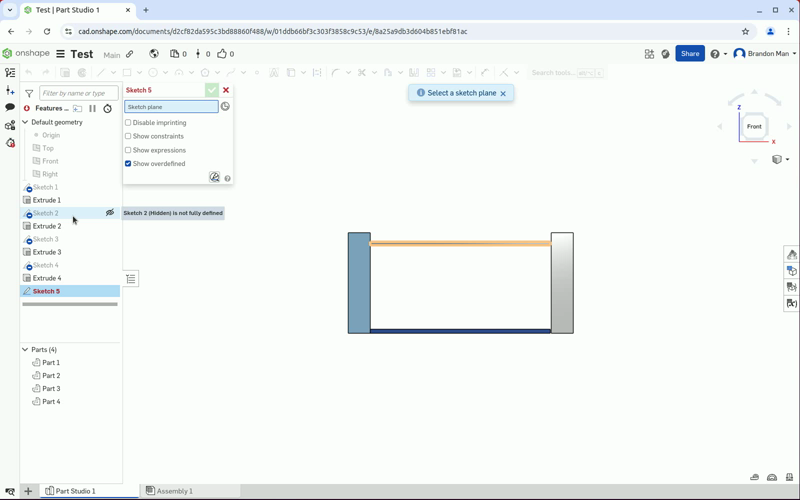
mouse_move(73, 163)
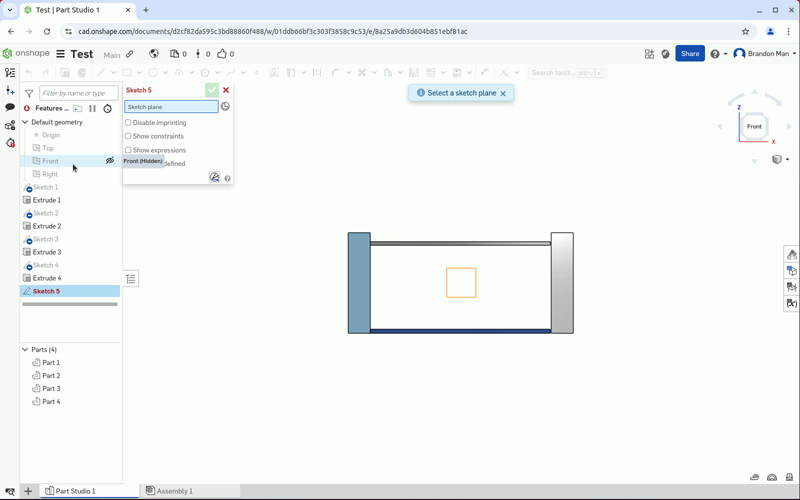
click(73, 163)
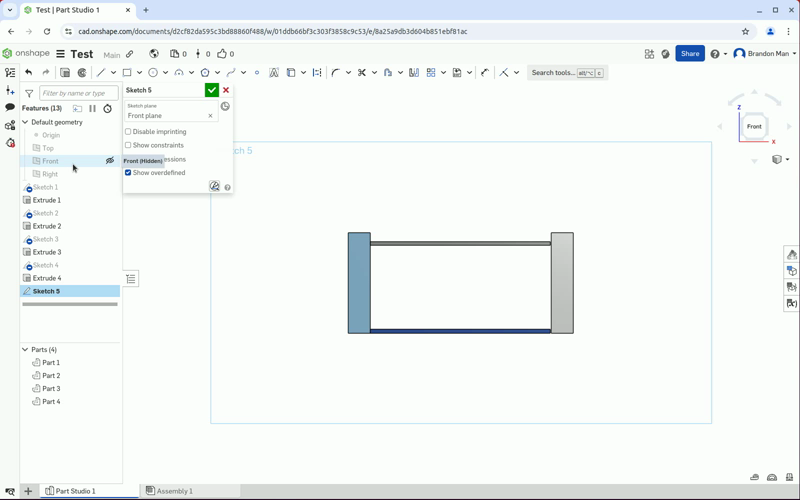
mouse_move(73, 352)
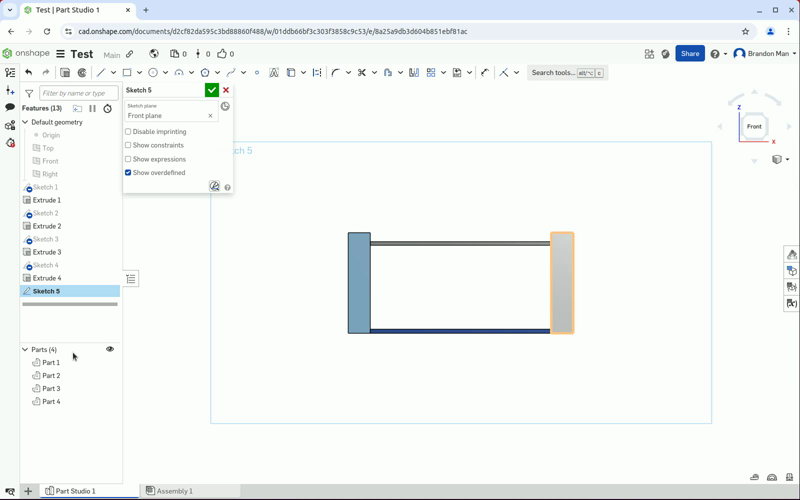
key(y)
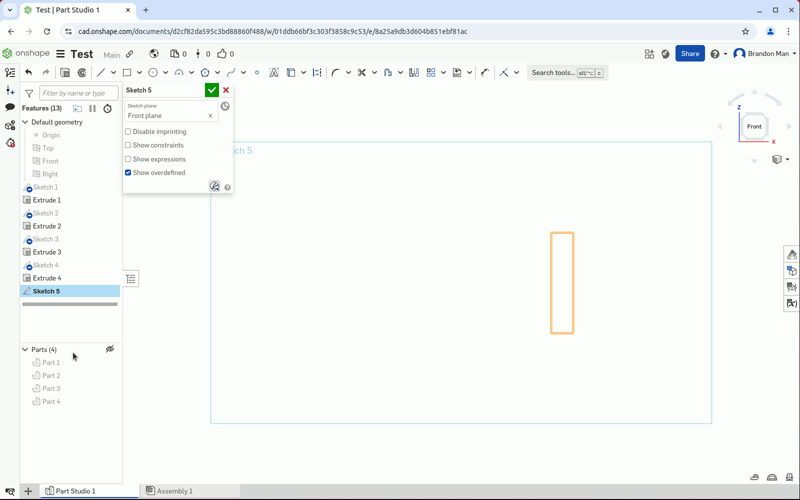
key(l)
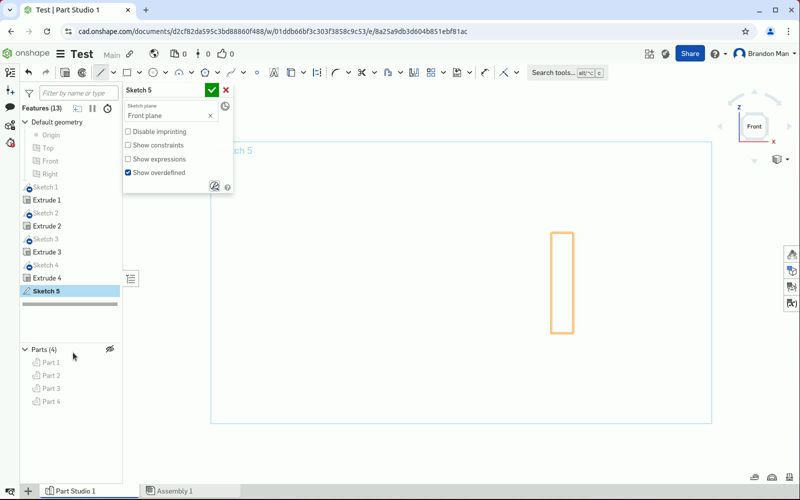
key_down(shift)
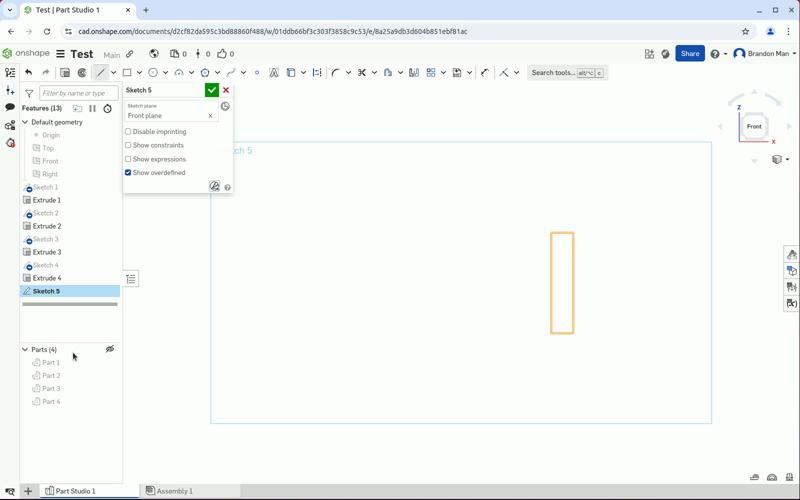
mouse_move(370, 240)
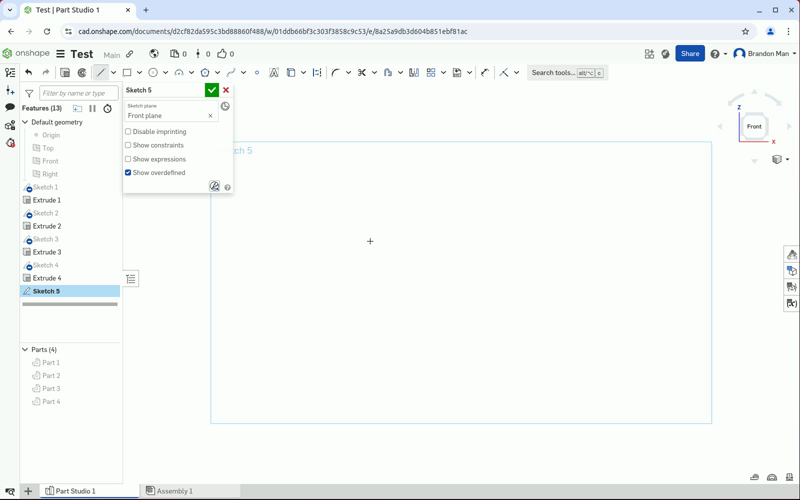
click(370, 240)
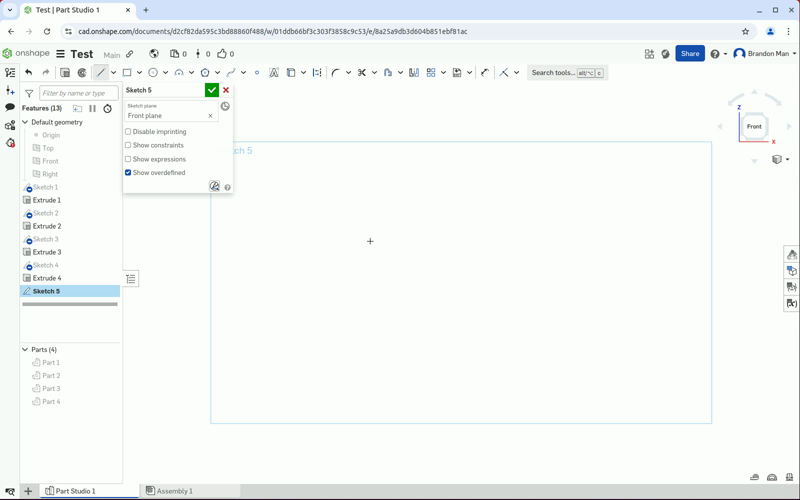
key_up(shift)
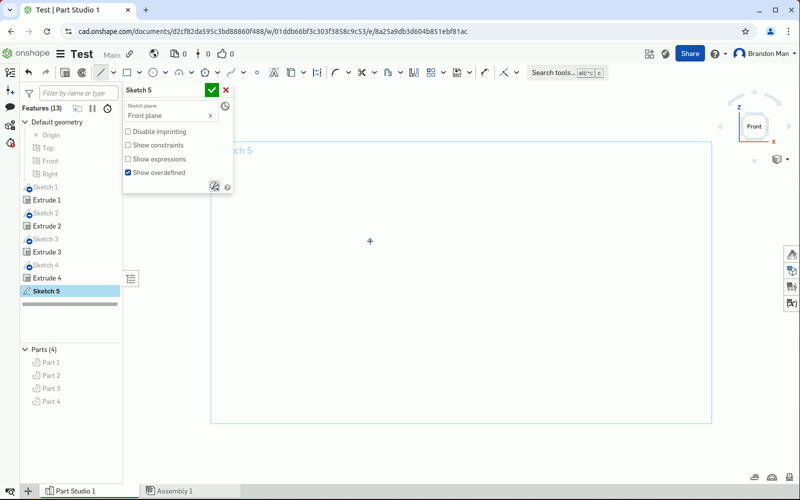
key_down(shift)
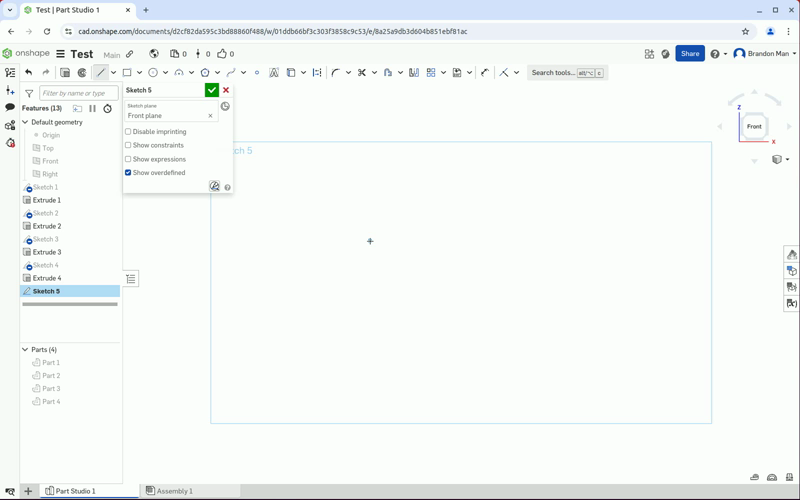
mouse_move(550, 240)
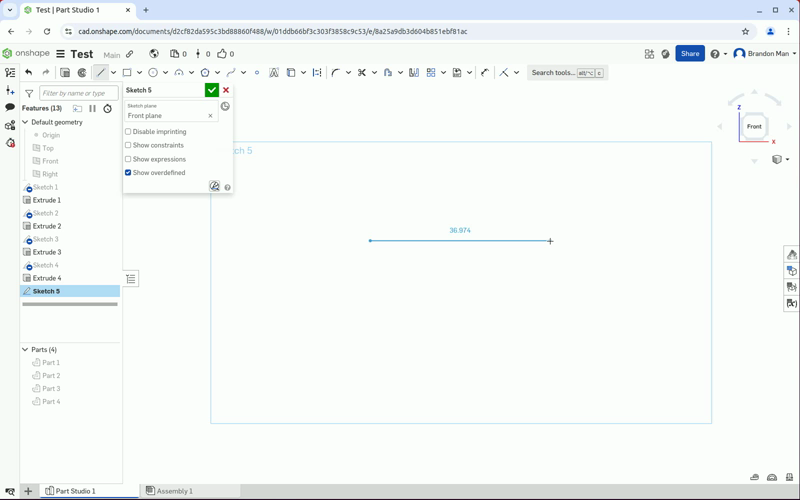
click(550, 240)
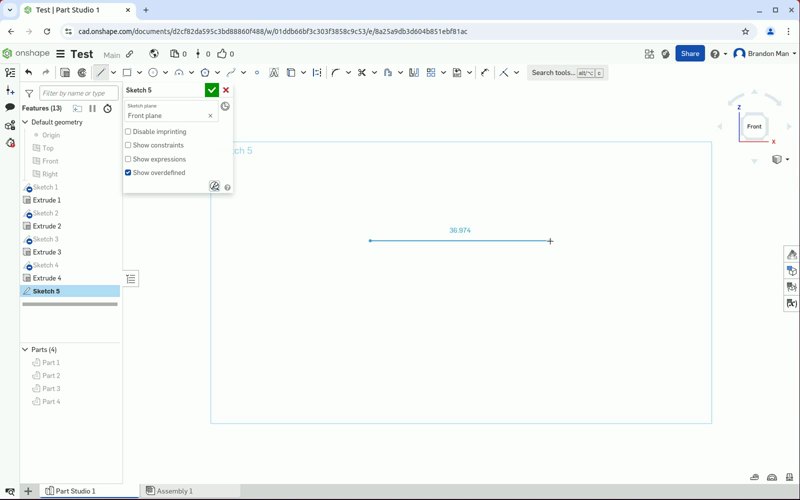
key_up(shift)
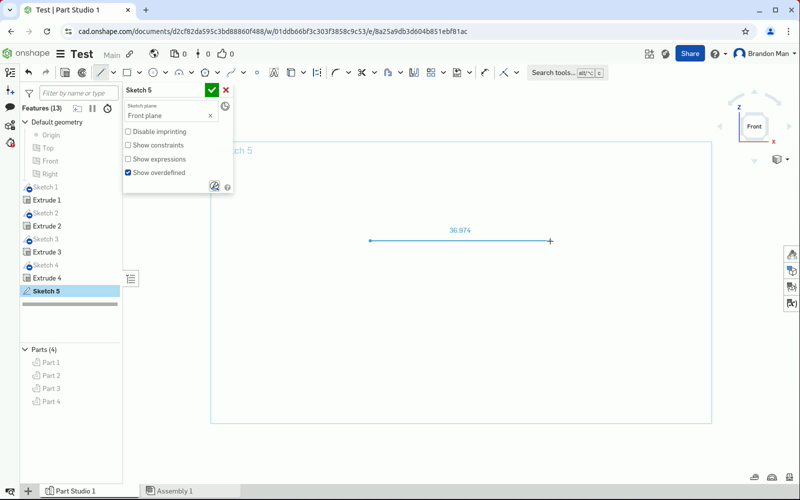
key_down(shift)
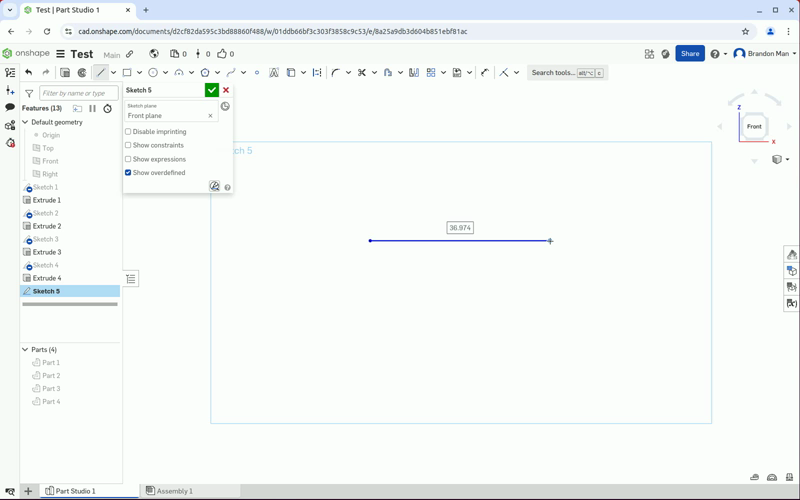
mouse_move(580, 240)
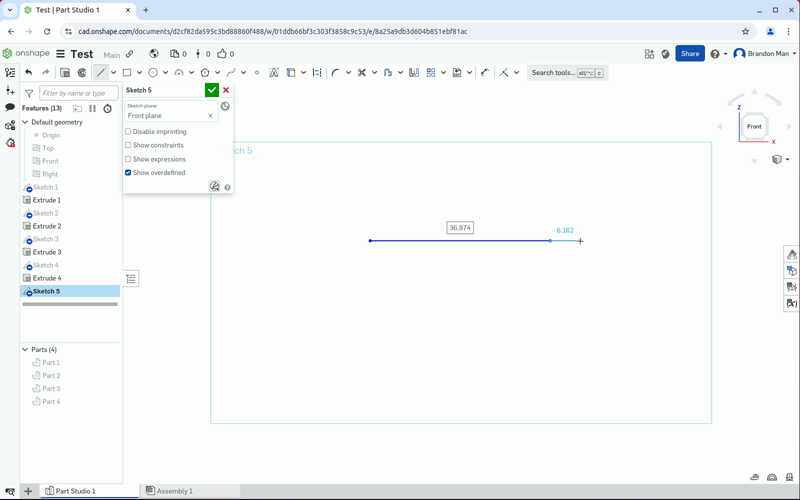
mouse_move(550, 231)
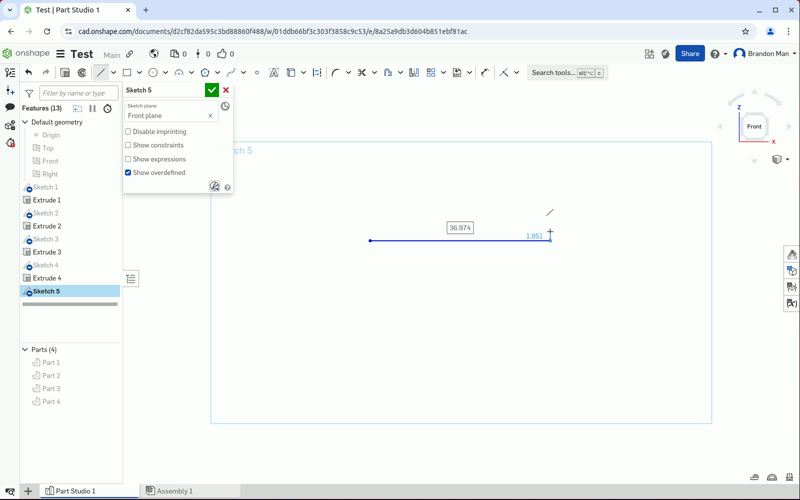
click(550, 231)
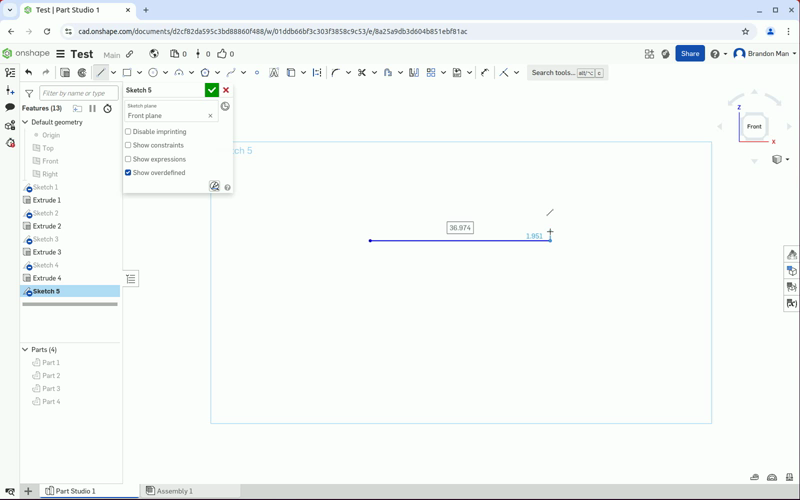
key_up(shift)
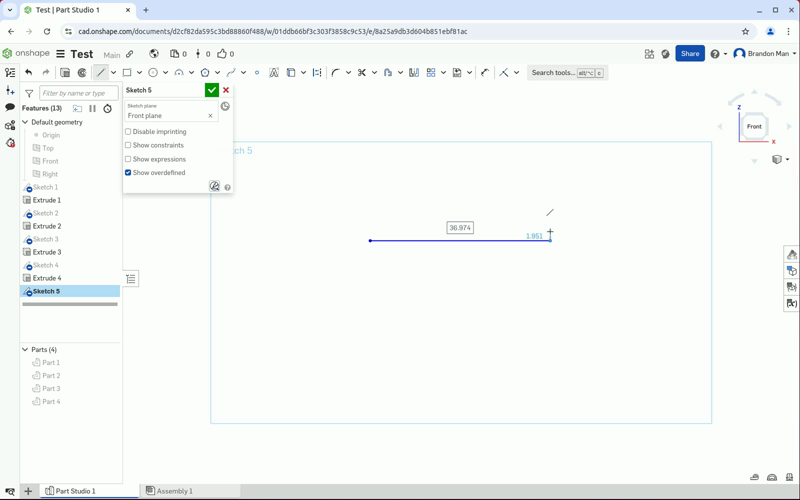
key_down(shift)
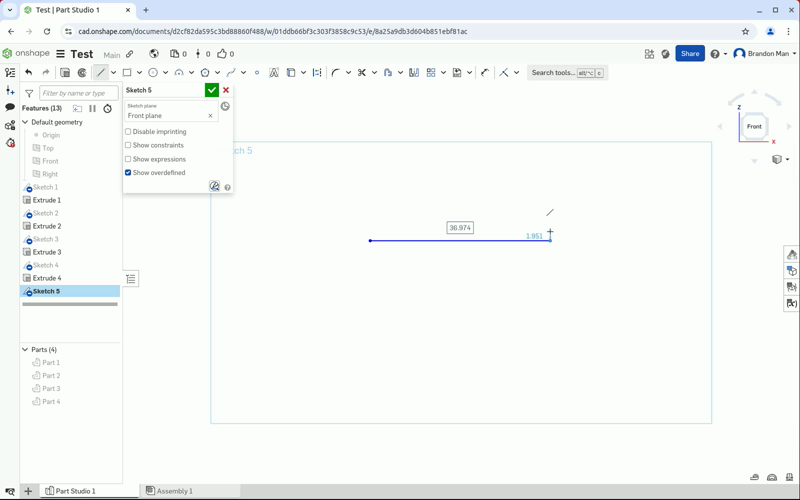
mouse_move(370, 231)
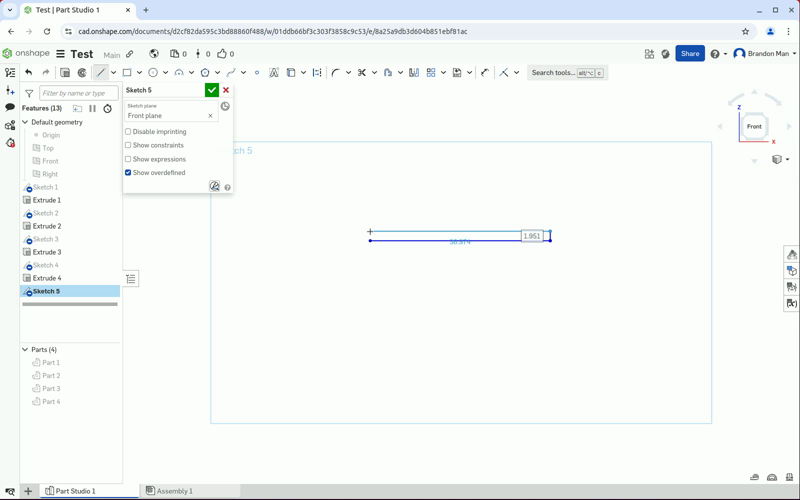
click(370, 231)
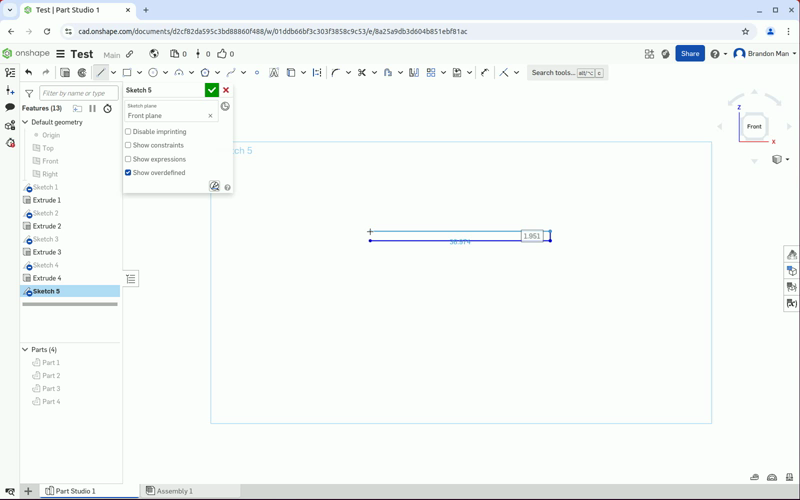
key_up(shift)
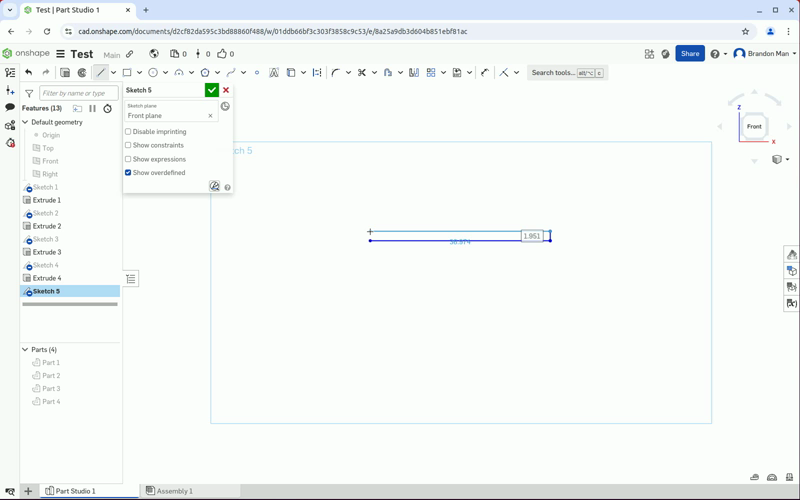
mouse_move(400, 231)
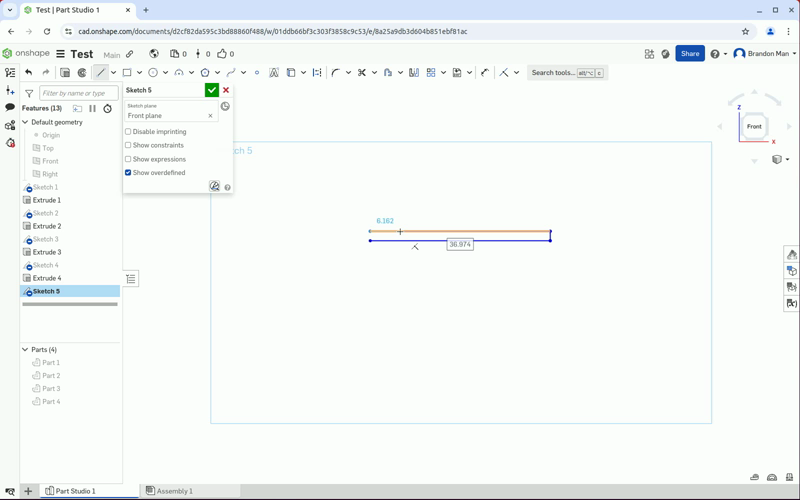
key_down(shift)
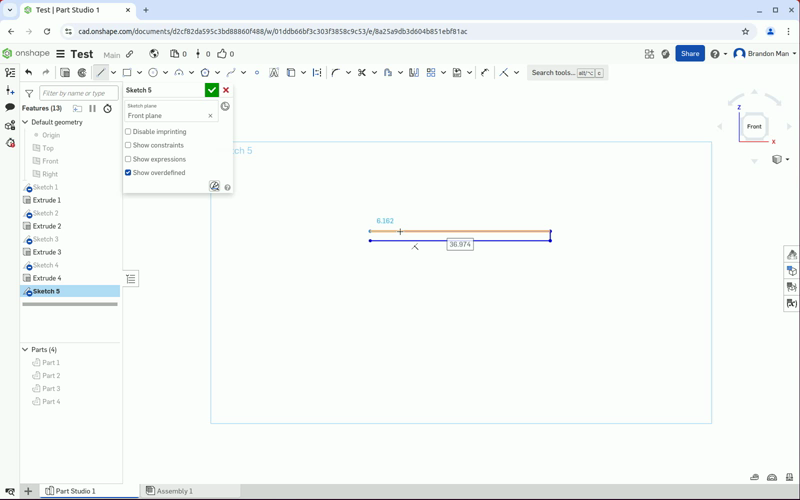
mouse_move(370, 240)
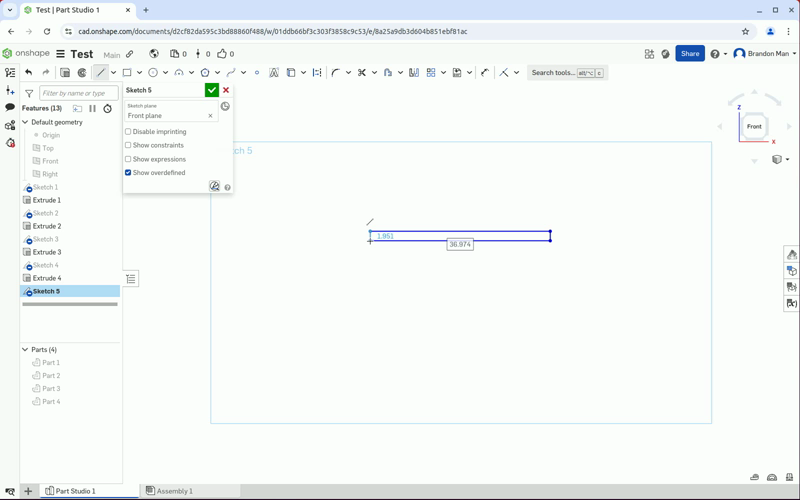
key_up(shift)
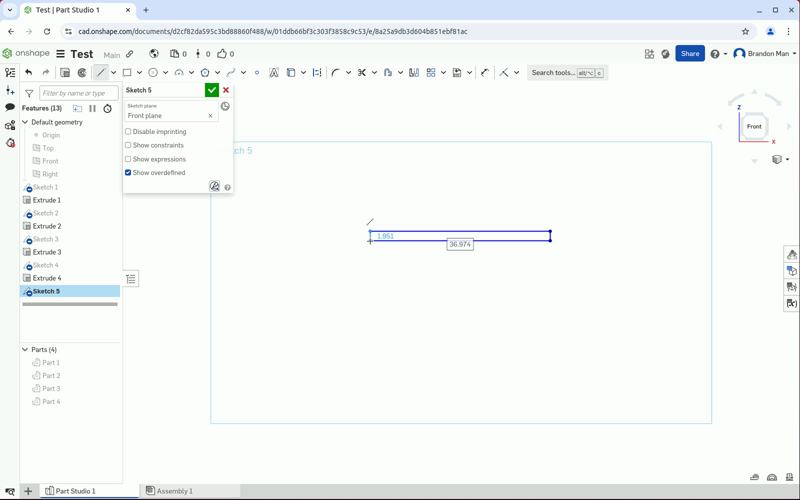
click(370, 240)
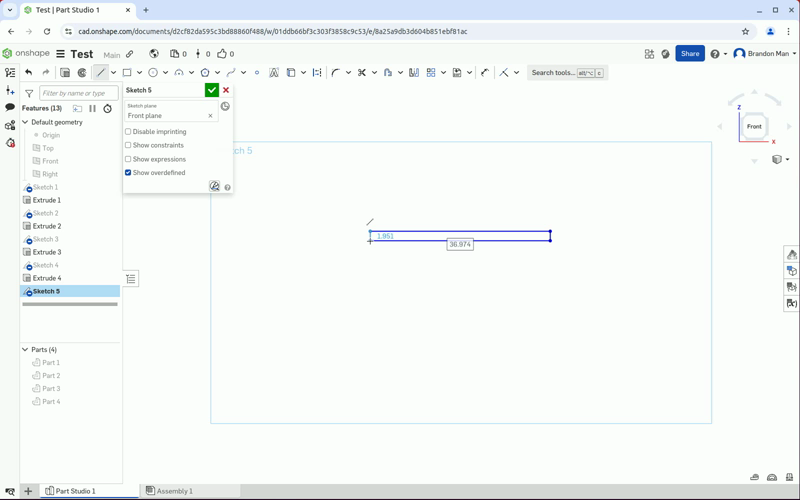
key(esc)
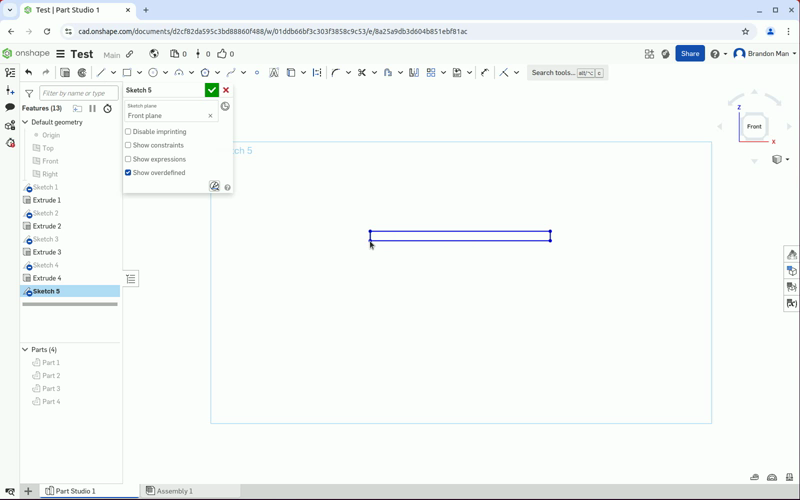
mouse_move(501, 234)
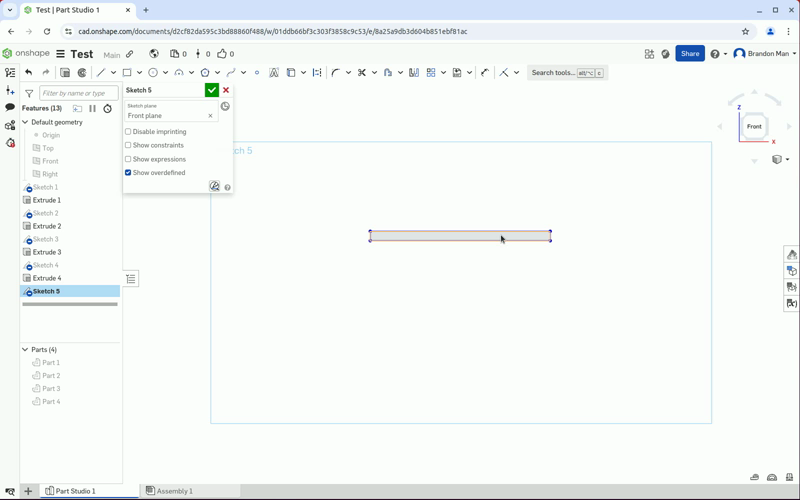
scroll(6)
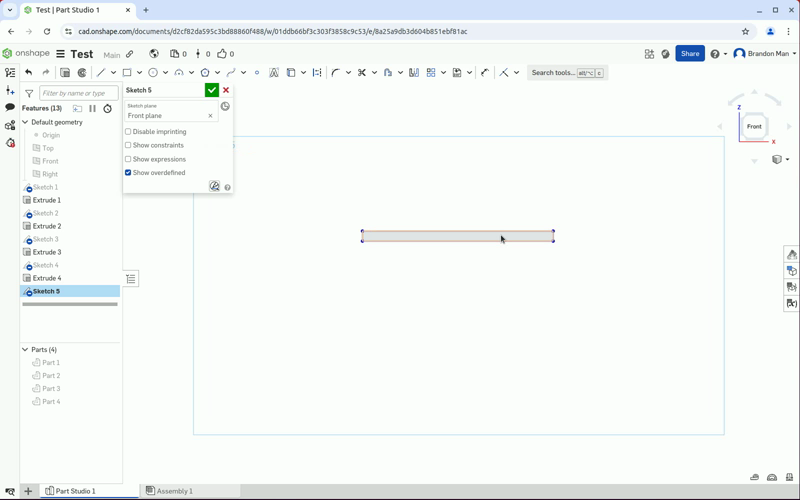
scroll(6)
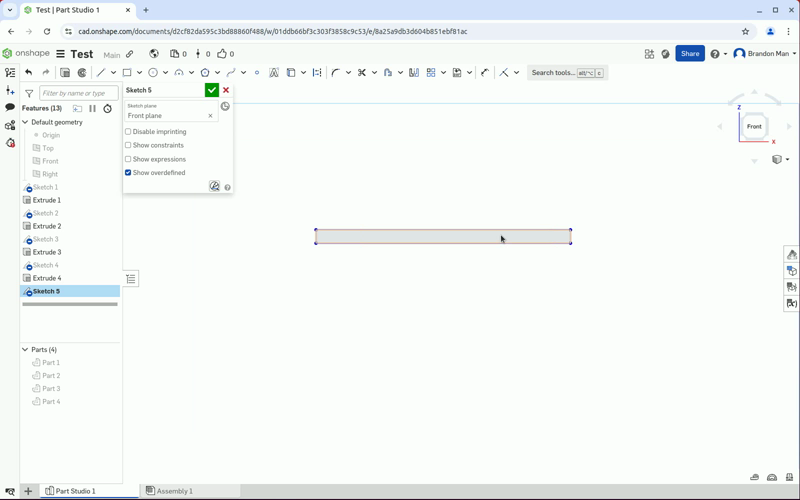
scroll(6)
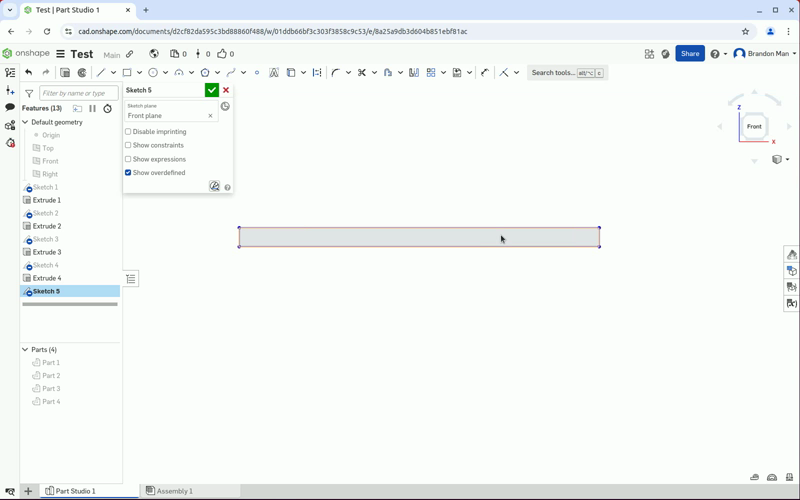
scroll(6)
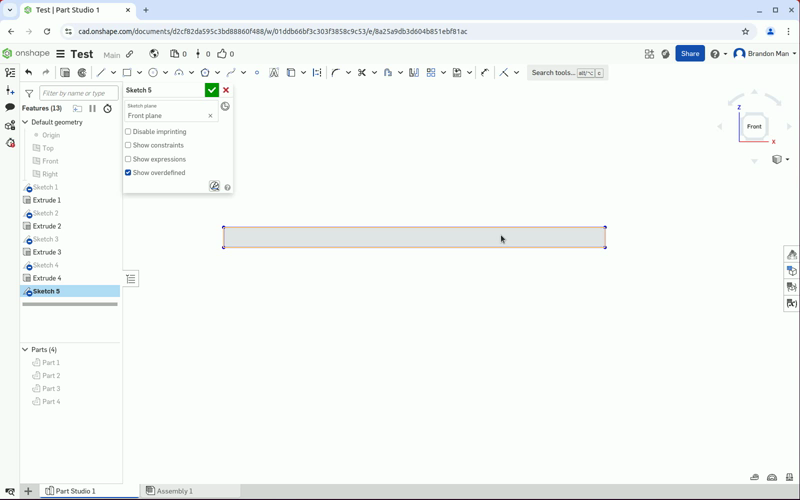
scroll(6)
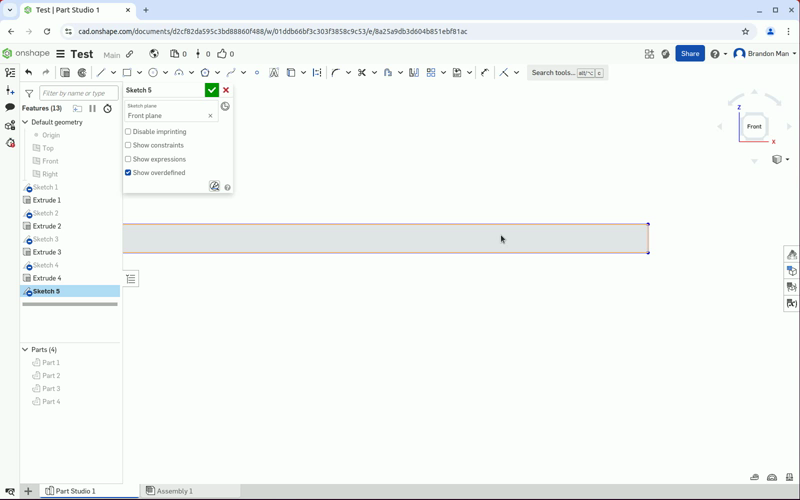
scroll(6)
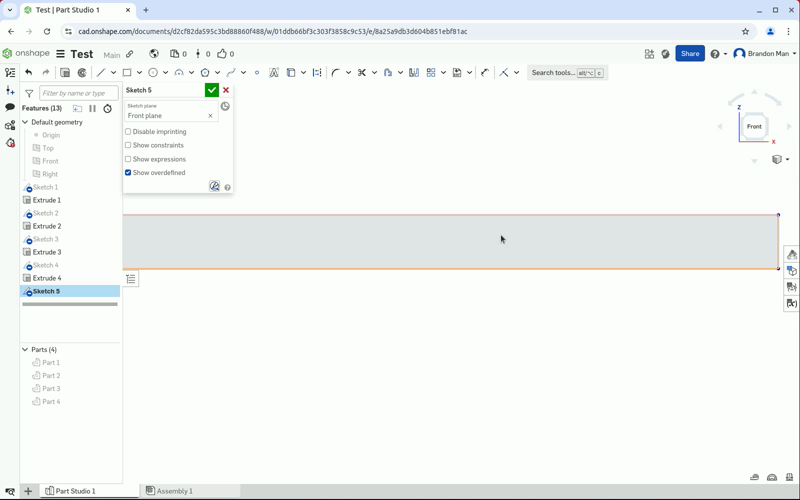
scroll(6)
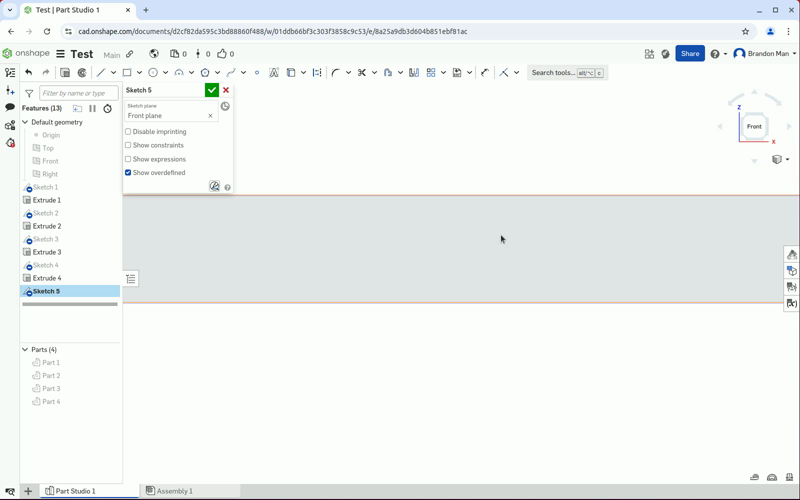
click(501, 234)
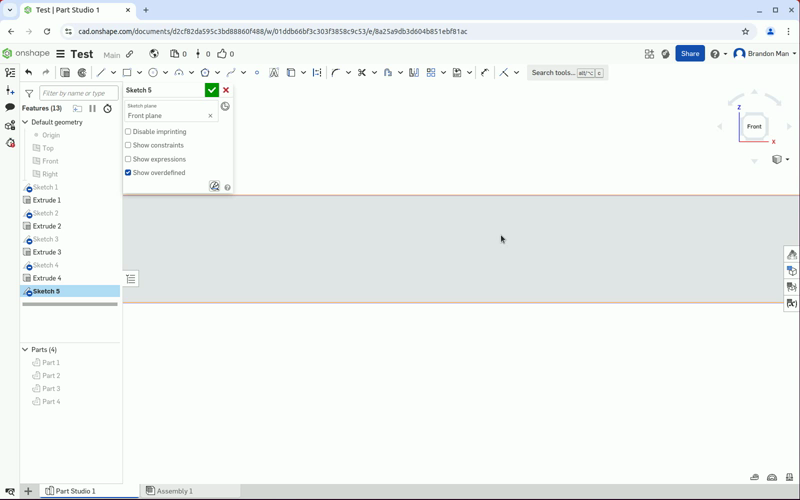
scroll(-6)
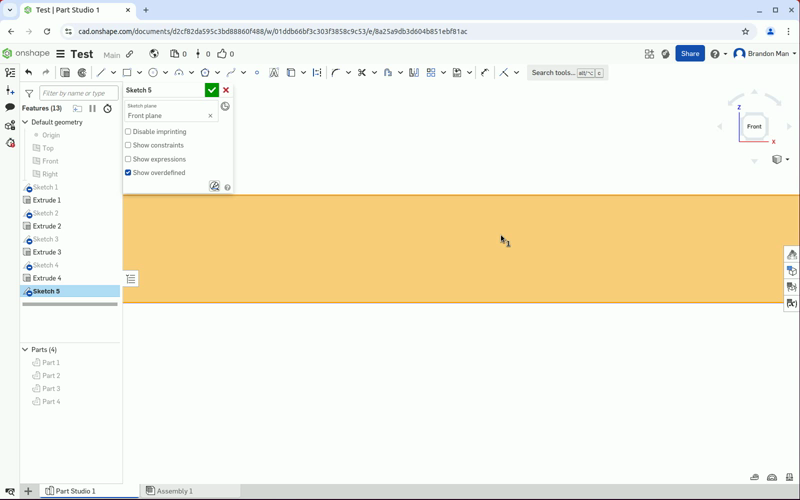
scroll(-6)
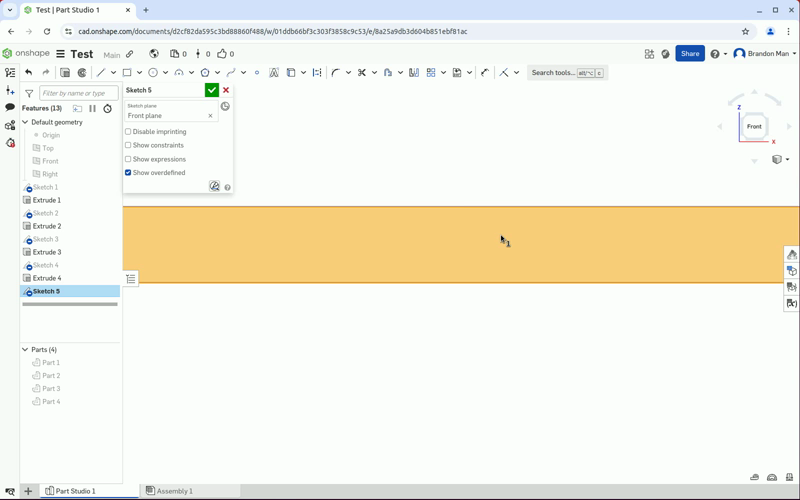
scroll(-6)
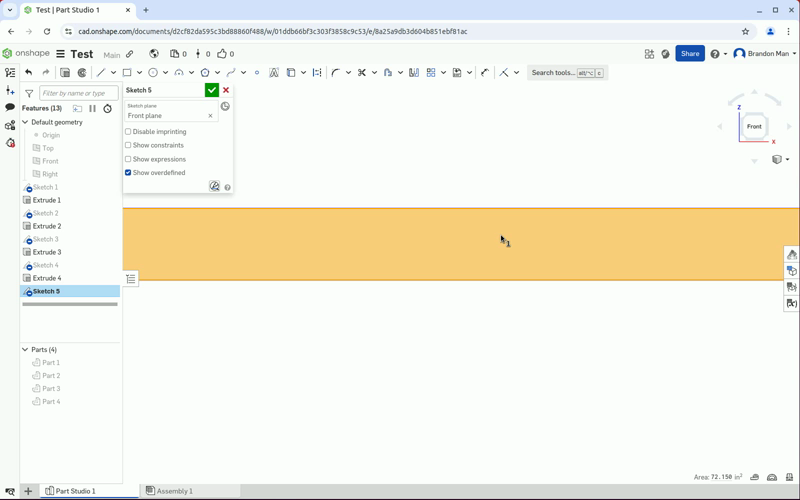
scroll(-6)
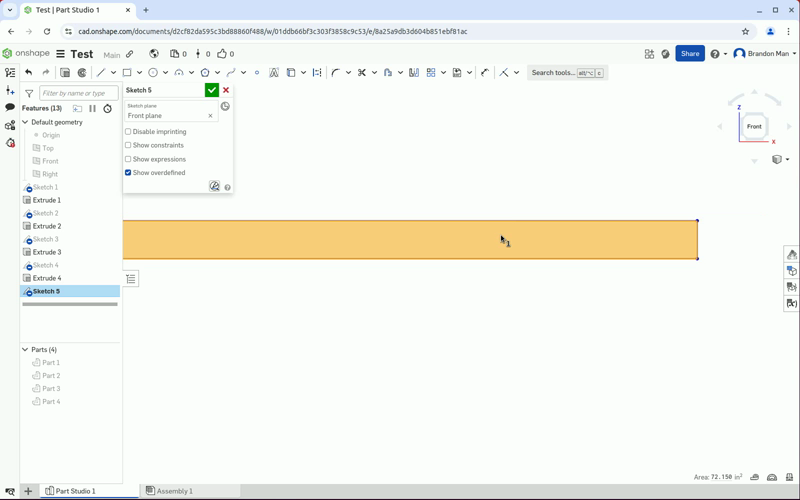
scroll(-6)
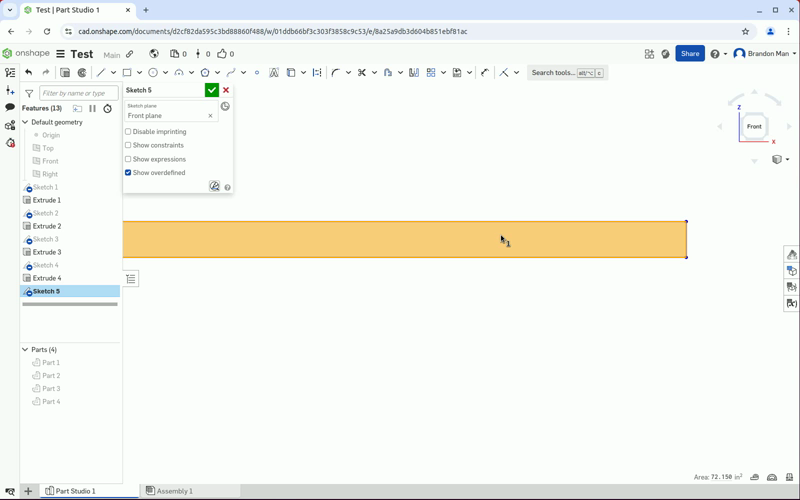
scroll(-6)
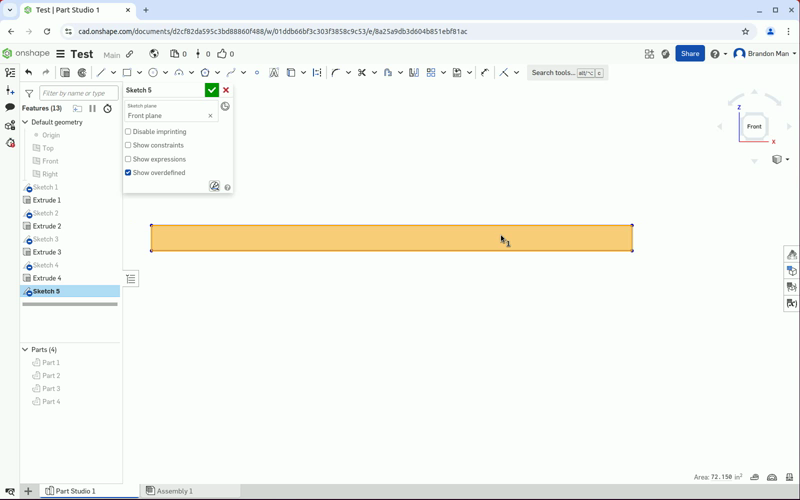
scroll(-6)
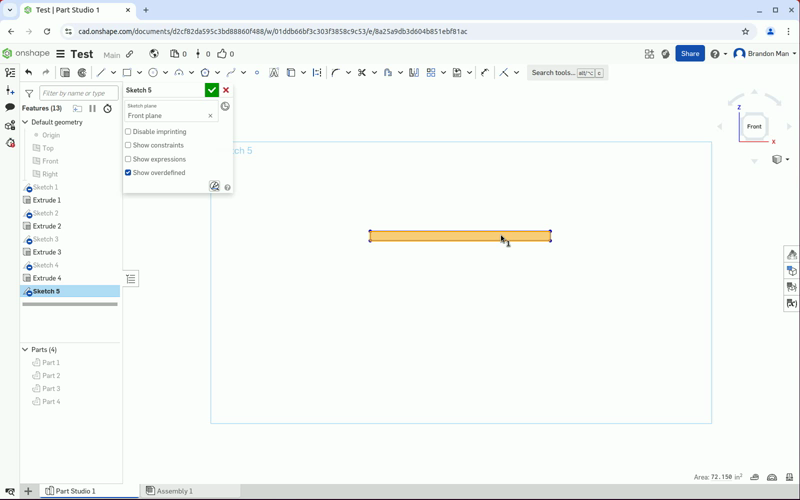
mouse_move(73, 352)
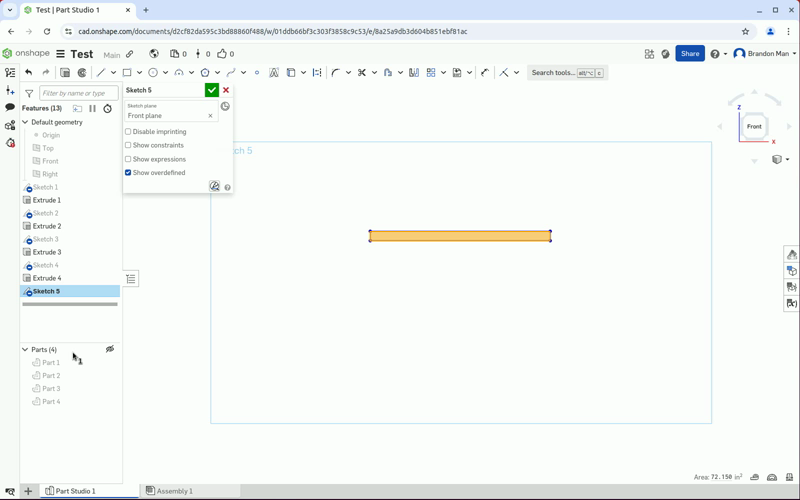
key(shift+y)
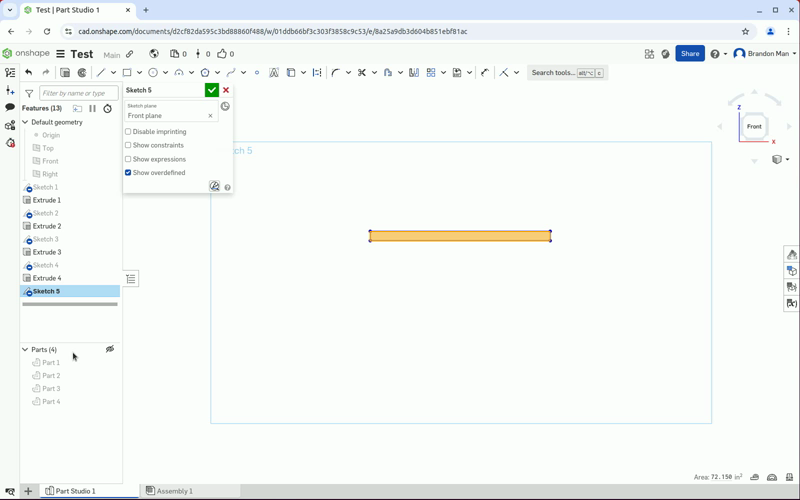
key(shift+e)
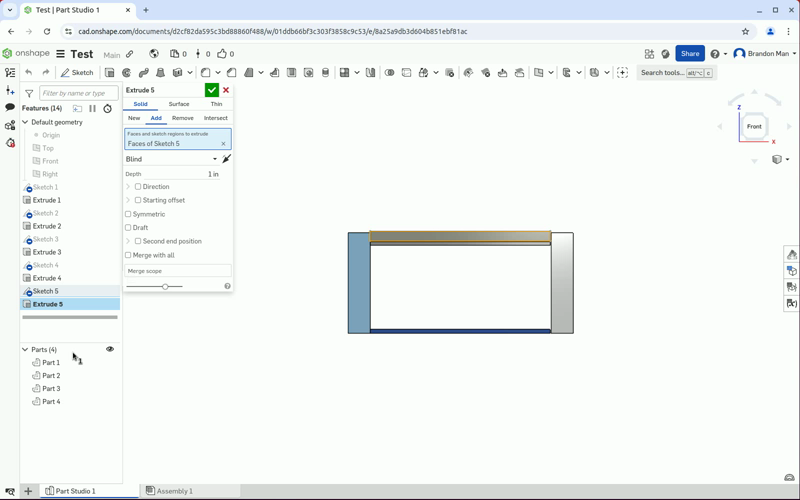
mouse_move(143, 106)
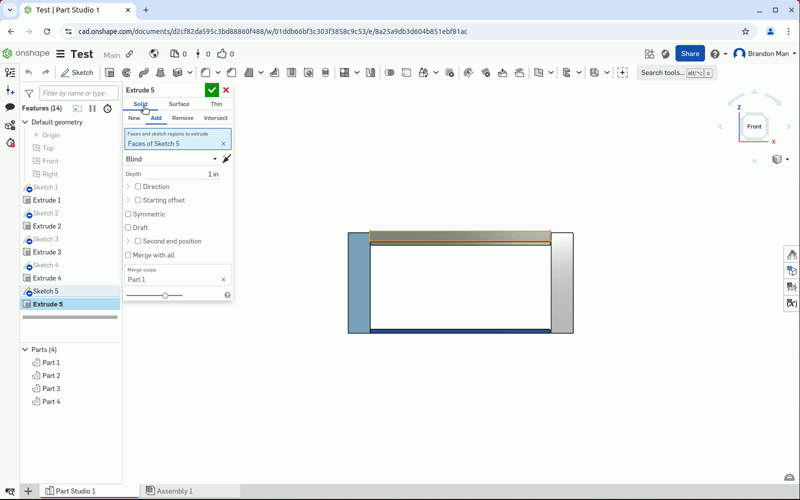
click(143, 106)
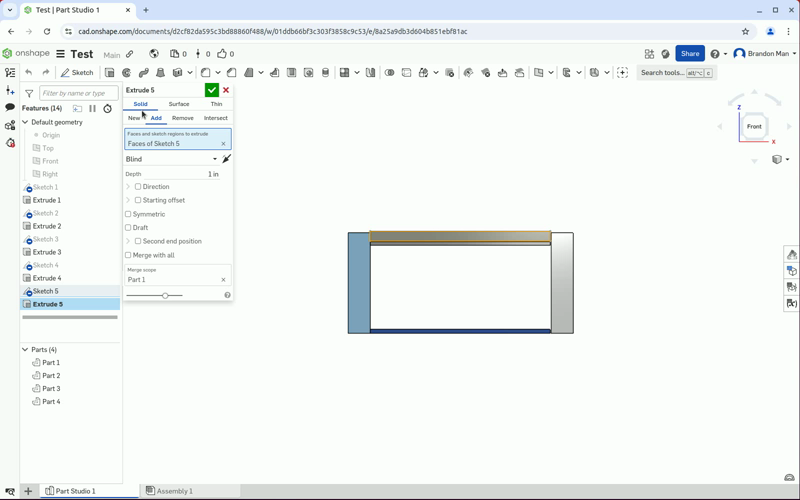
mouse_move(137, 120)
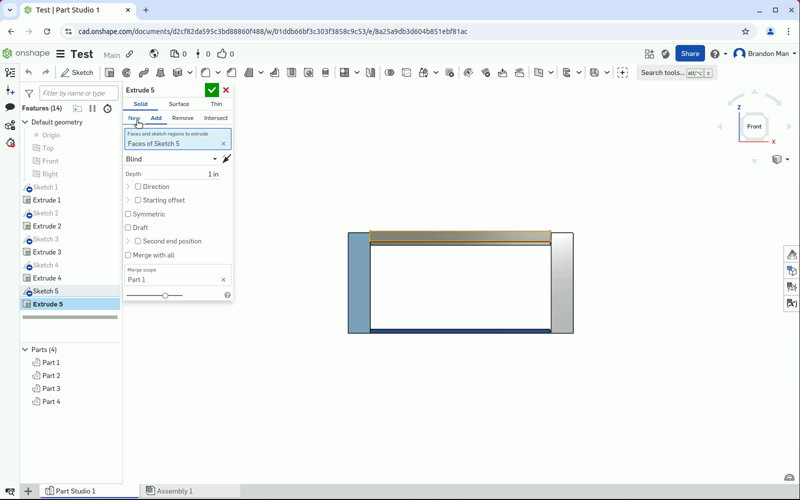
click(137, 120)
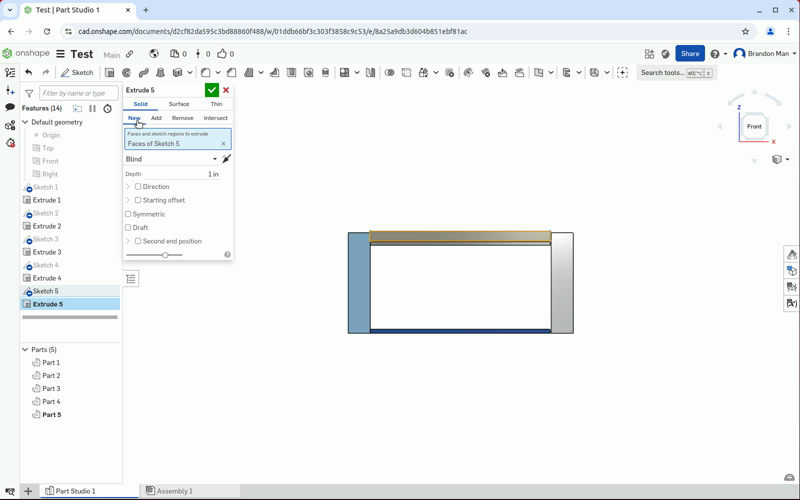
key(tab, 4)
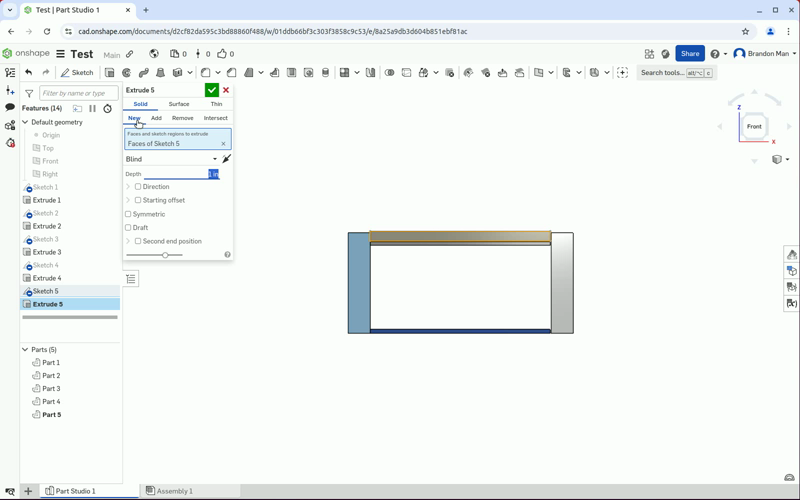
text(4.574)
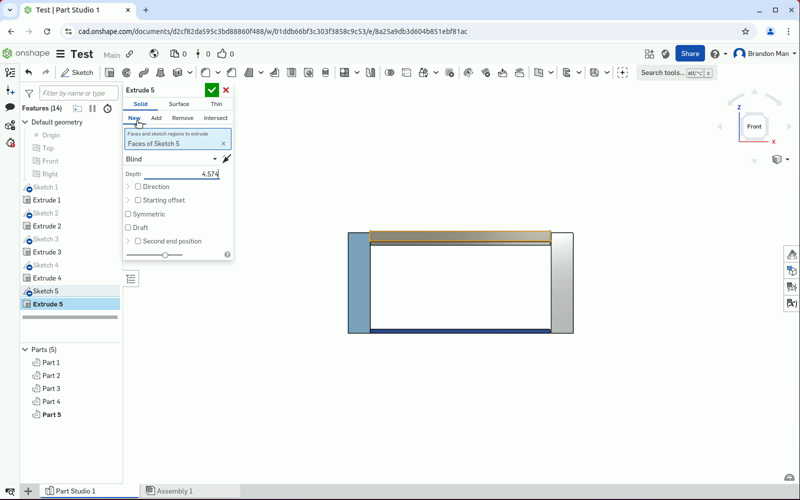
key(enter)
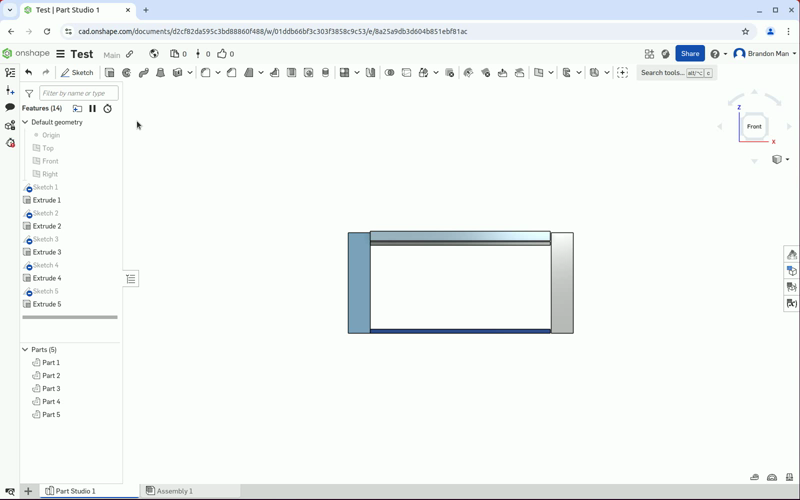
key(shift+h)
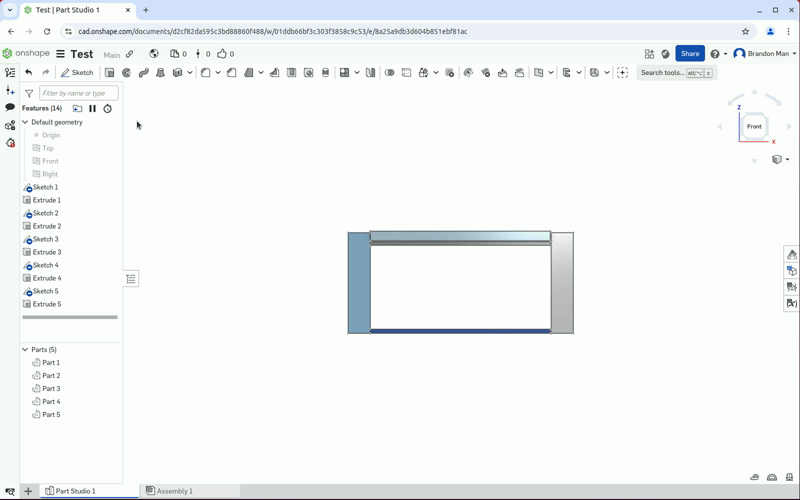
key(shift+h)
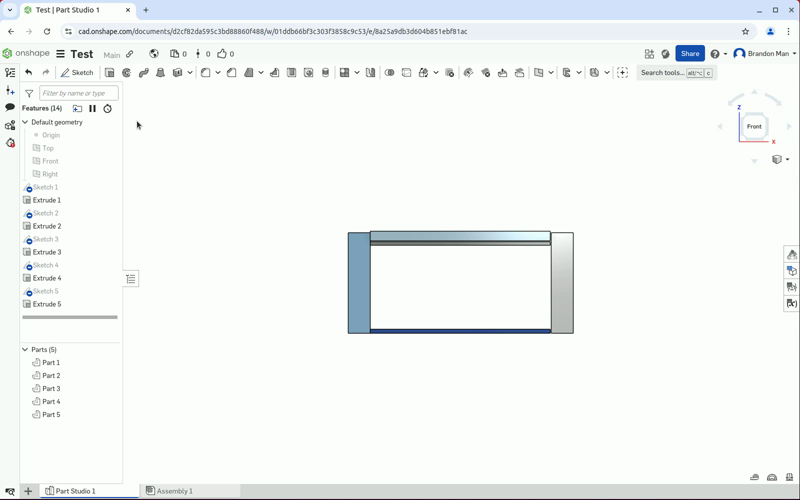
mouse_move(73, 189)
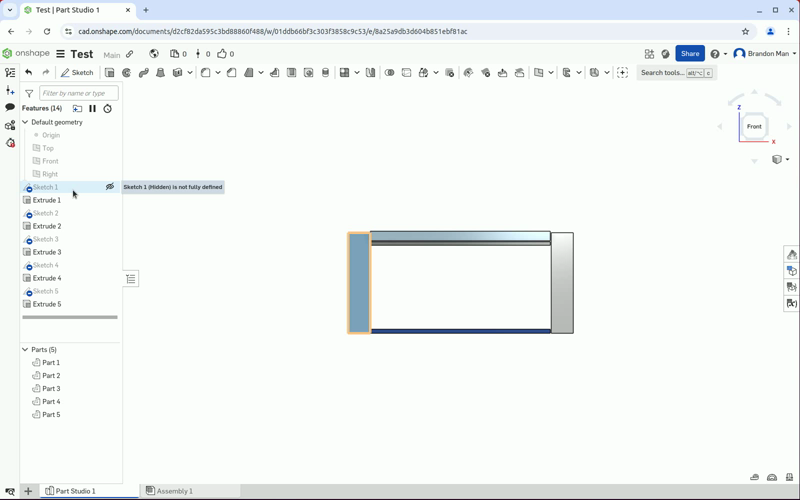
click(73, 189)
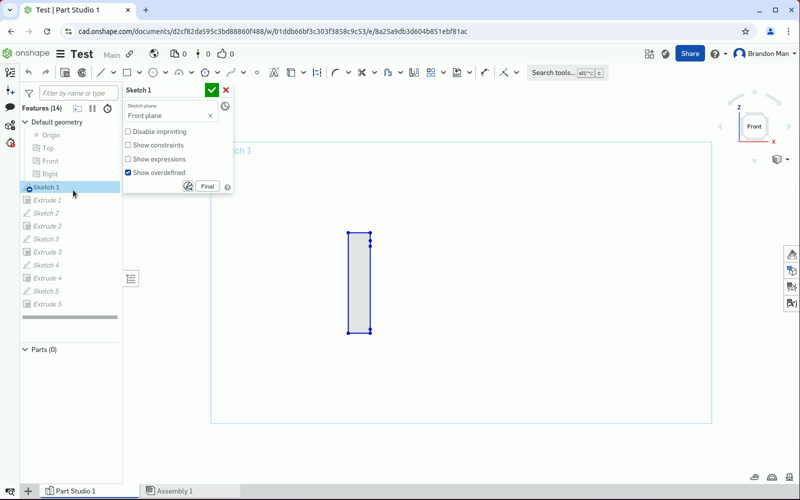
mouse_move(229, 92)
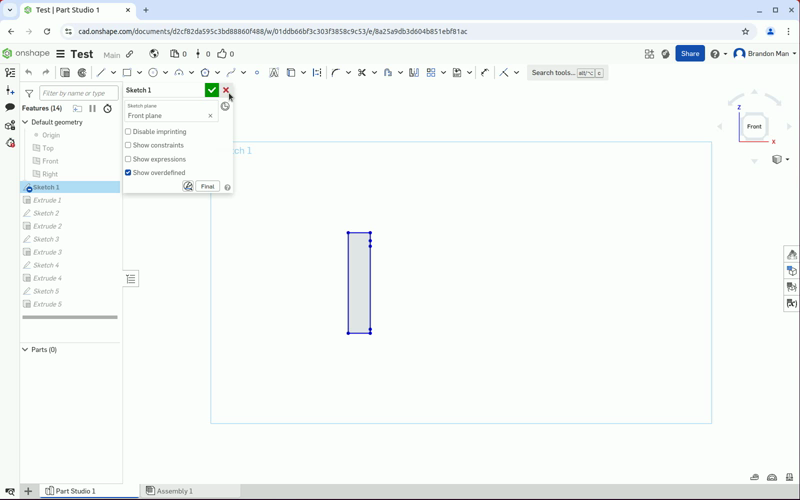
click(229, 92)
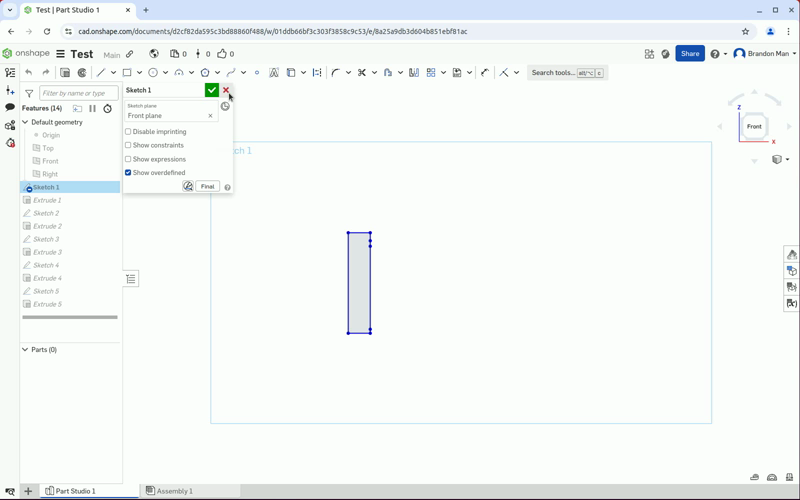
key(shift+s)
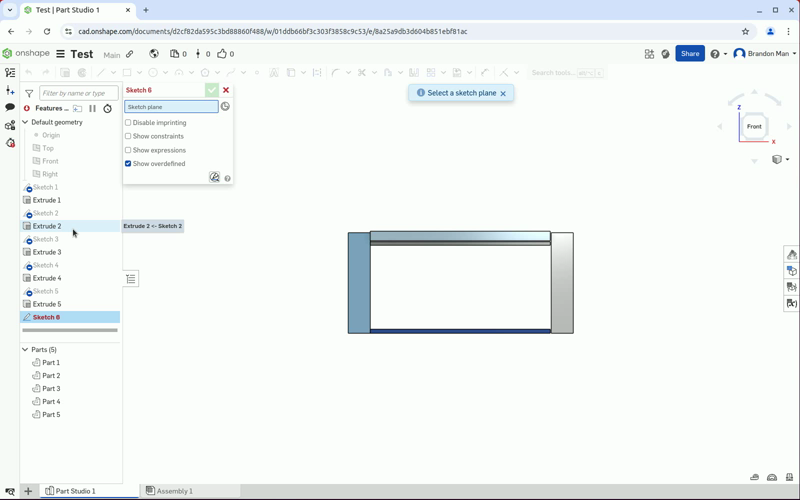
scroll(3)
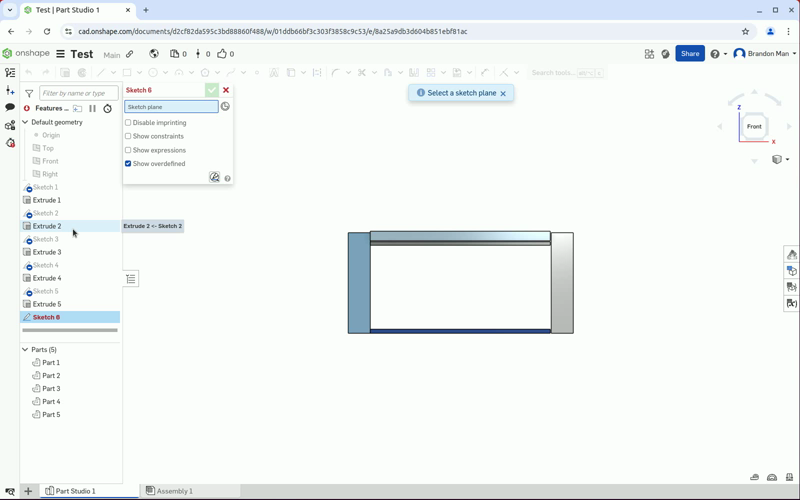
mouse_move(73, 163)
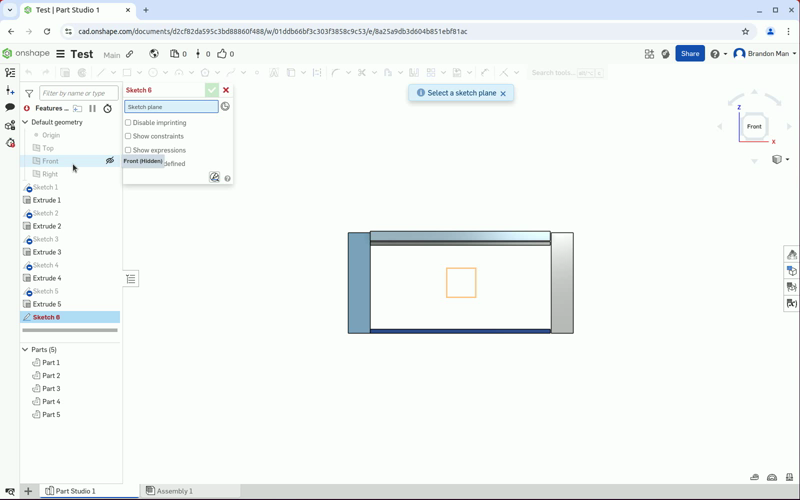
click(73, 163)
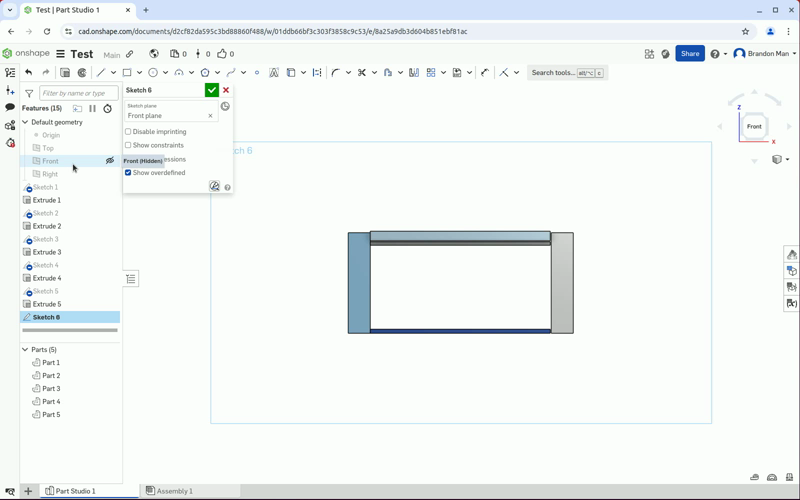
mouse_move(73, 352)
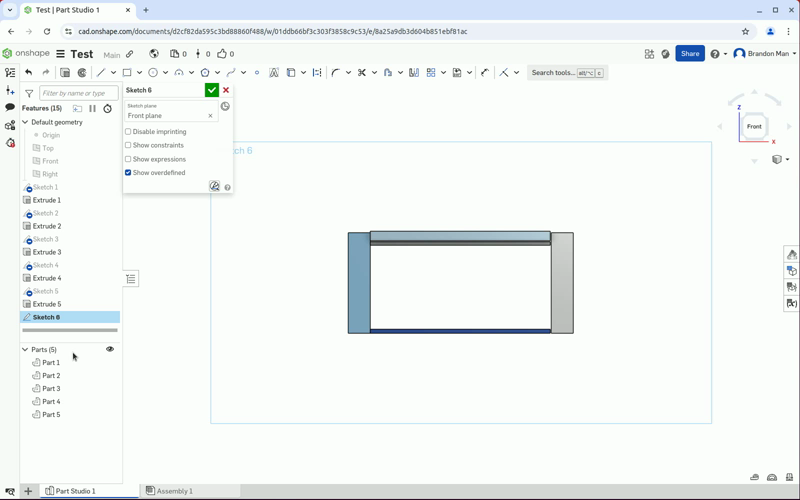
key(y)
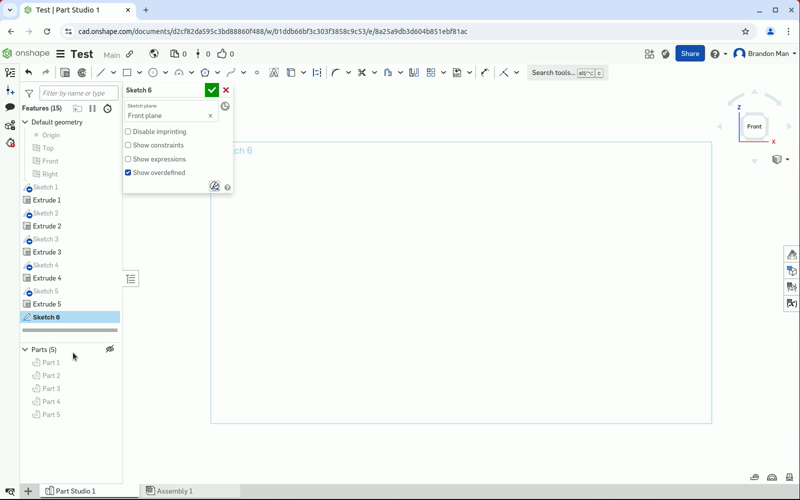
key(l)
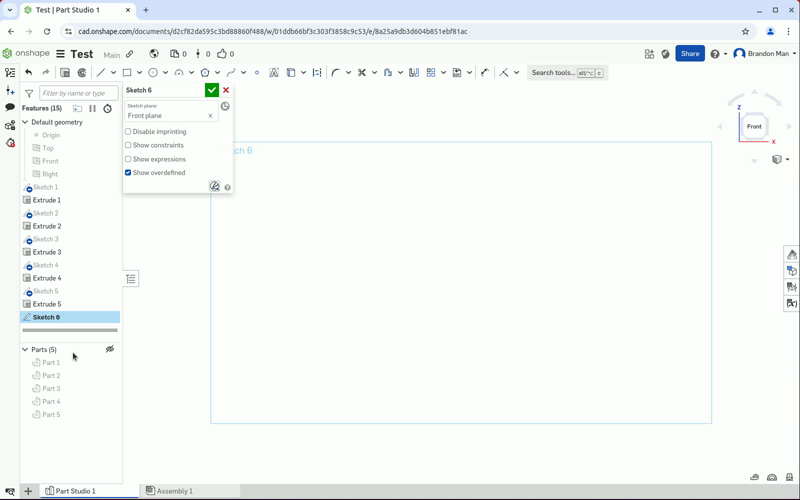
key_down(shift)
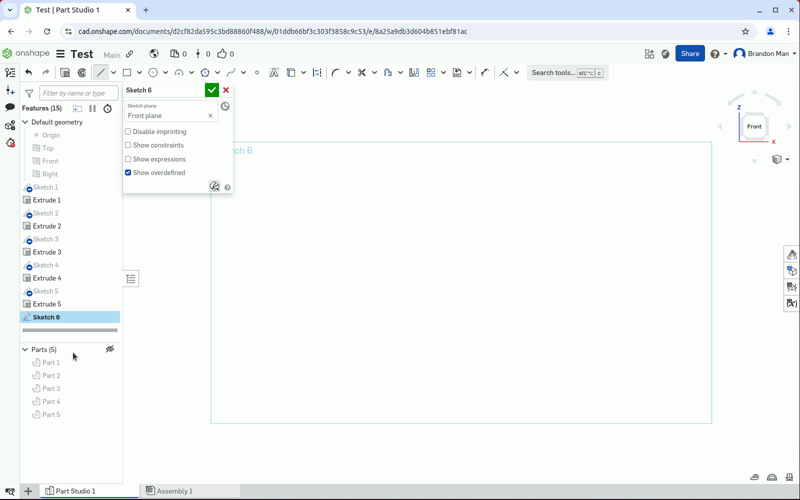
mouse_move(370, 328)
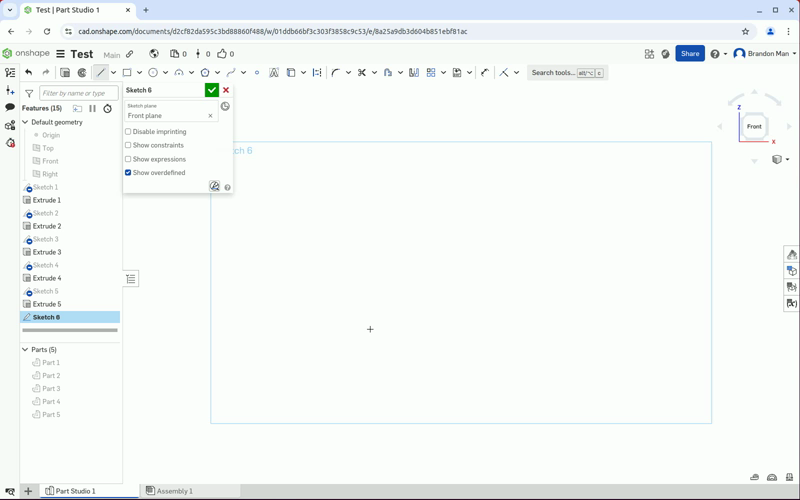
click(370, 328)
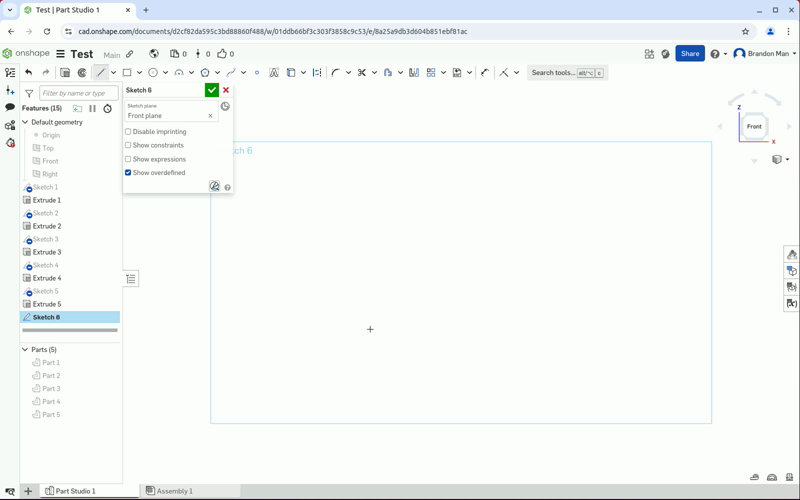
key_up(shift)
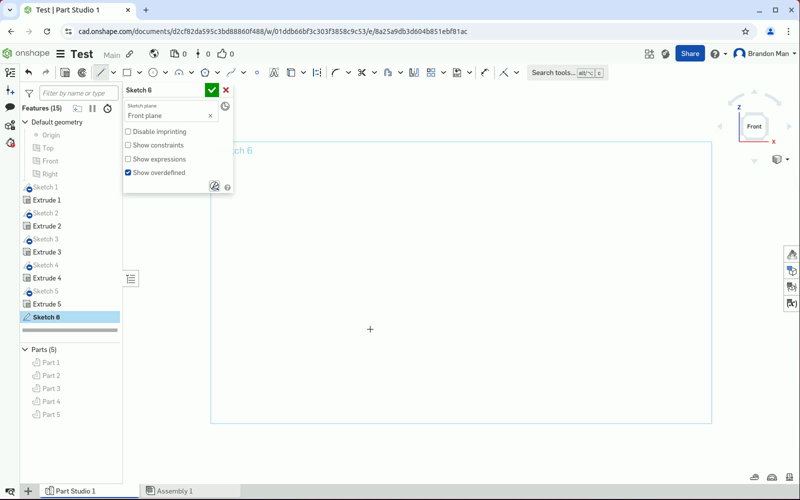
key_down(shift)
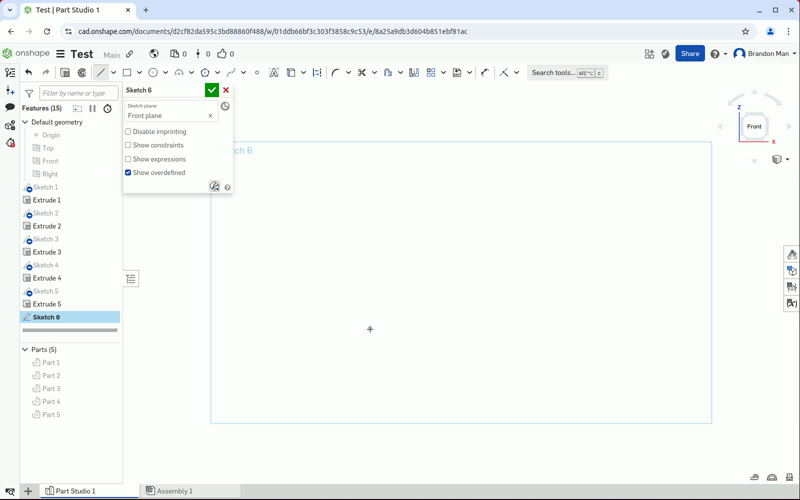
mouse_move(550, 328)
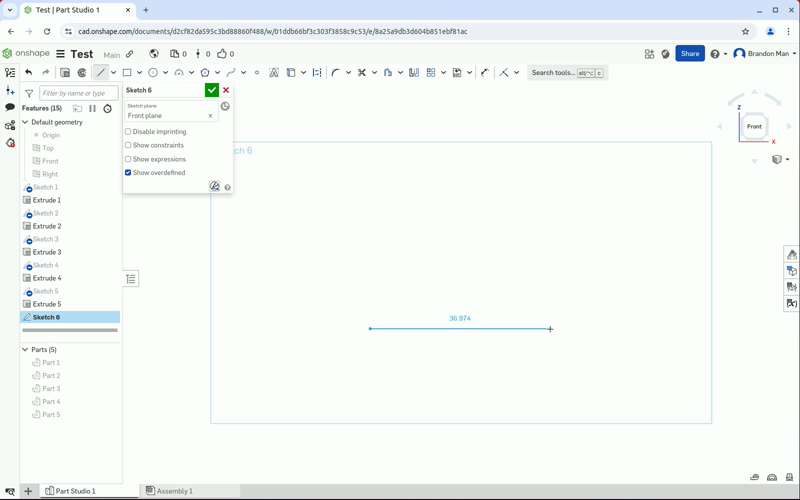
click(550, 328)
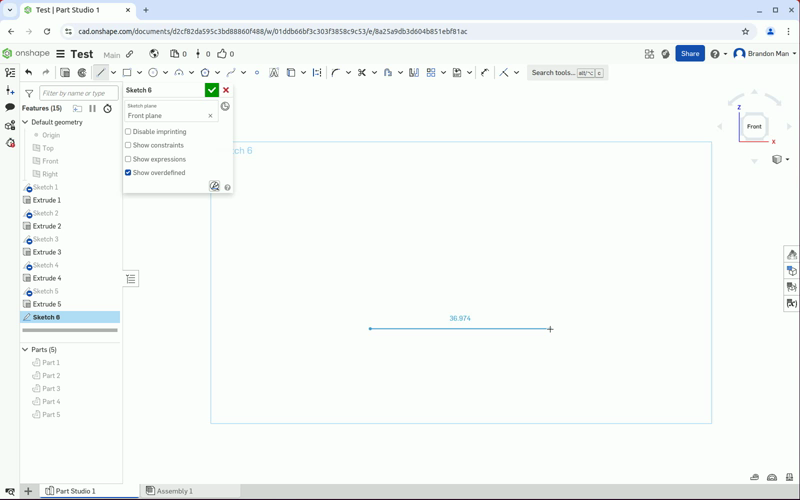
key_up(shift)
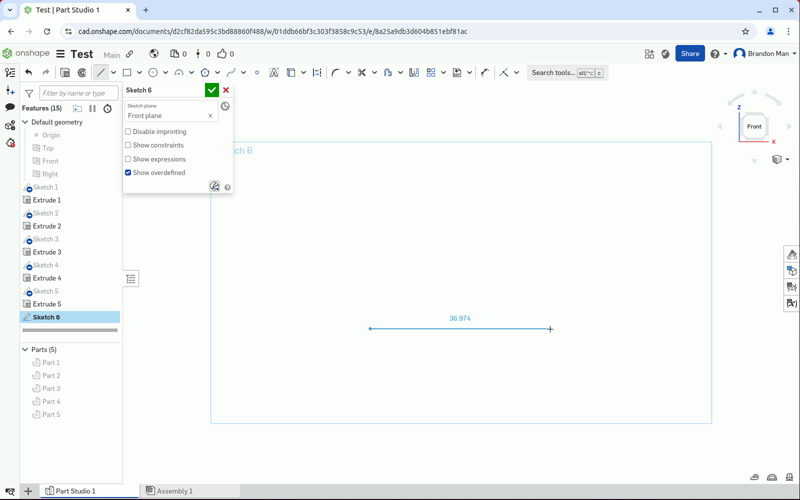
key_down(shift)
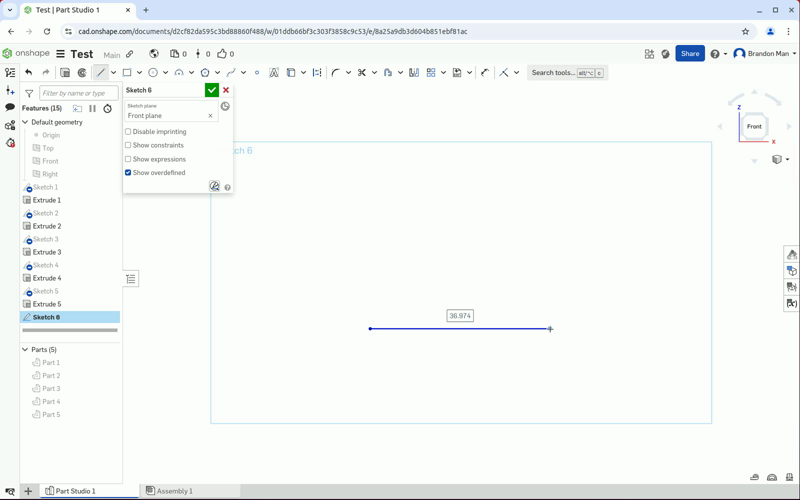
mouse_move(550, 245)
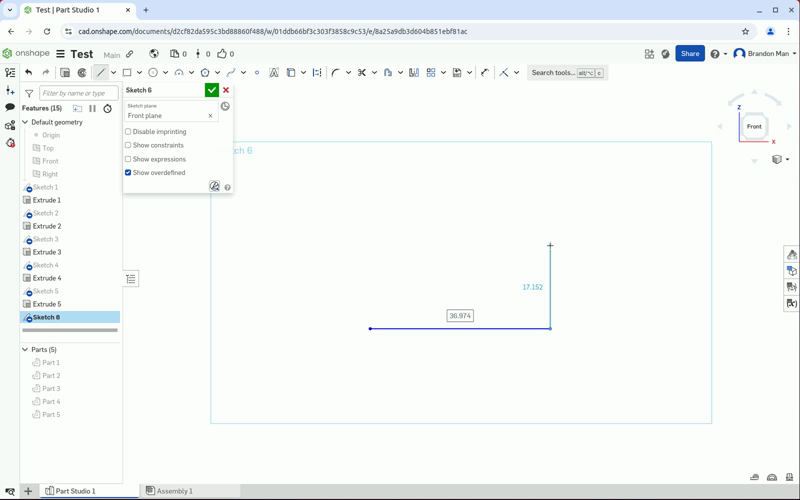
click(550, 245)
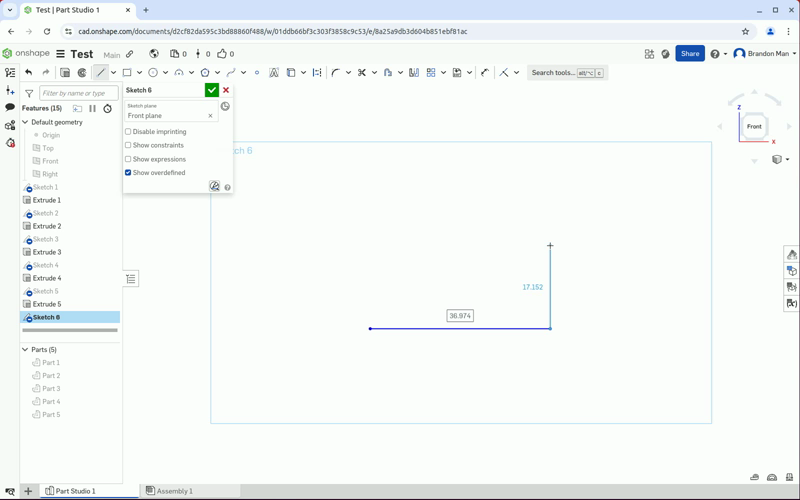
key_up(shift)
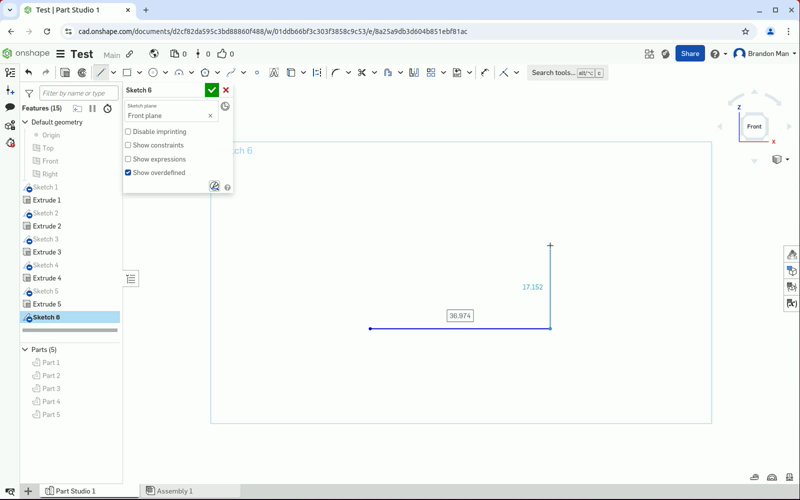
key_down(shift)
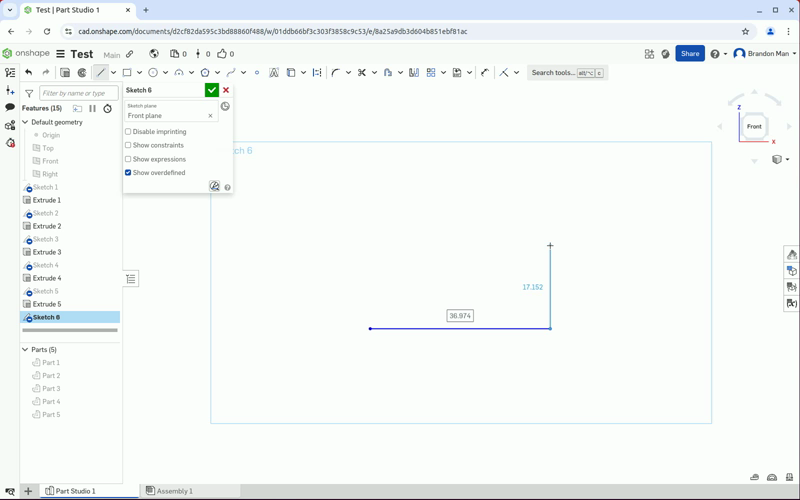
mouse_move(370, 245)
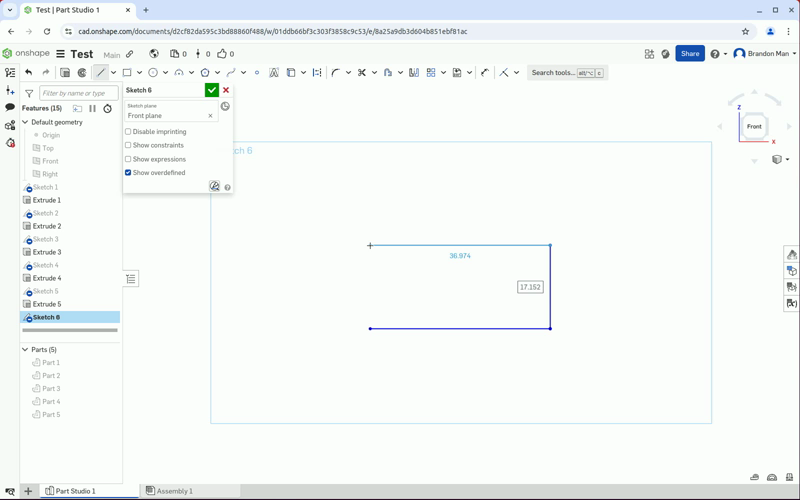
click(370, 245)
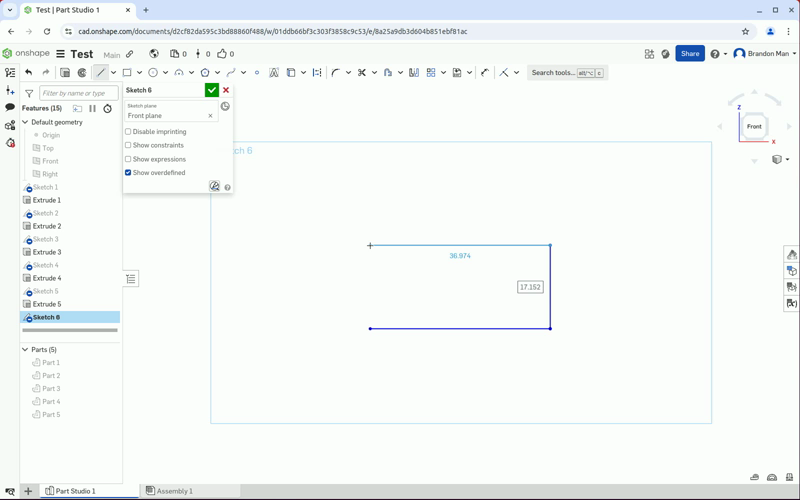
key_up(shift)
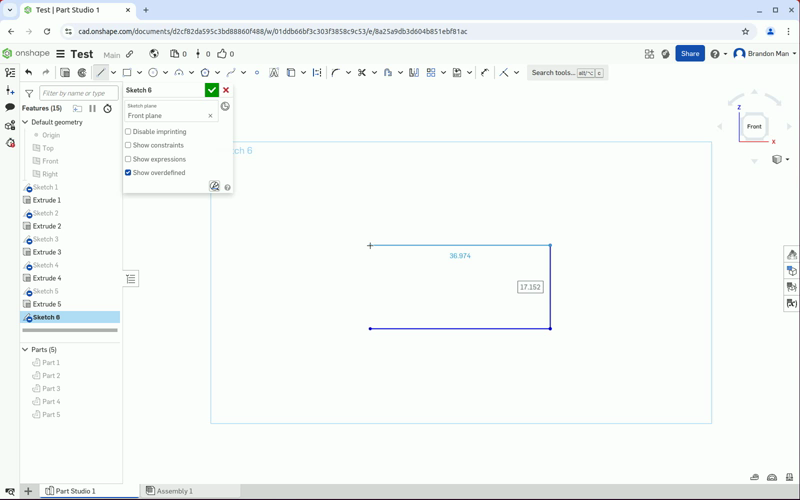
key_down(shift)
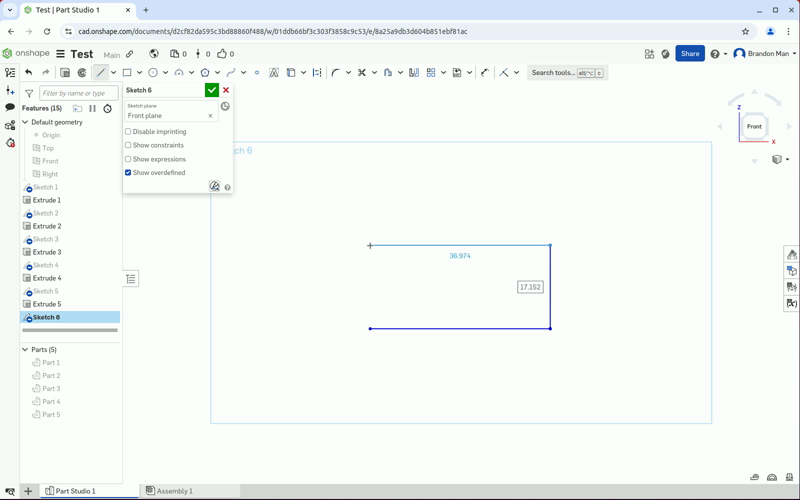
mouse_move(370, 328)
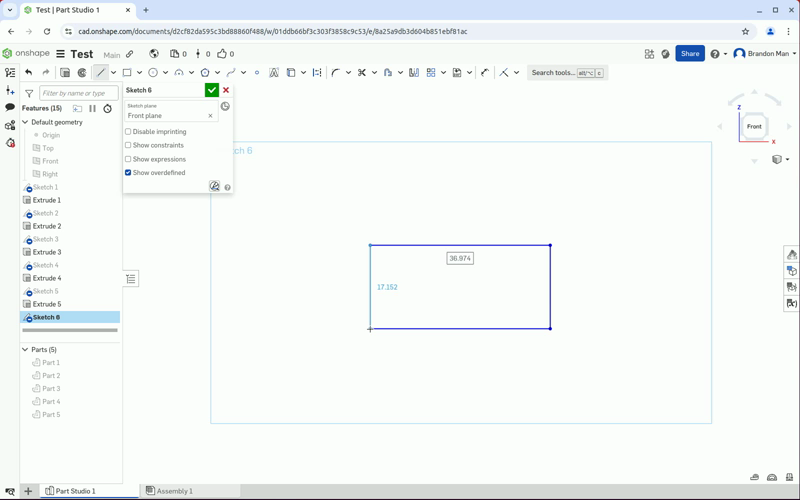
key_up(shift)
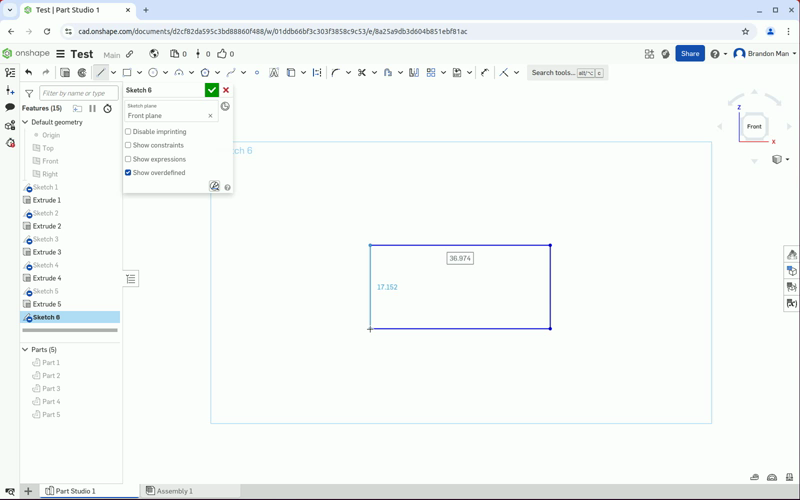
click(370, 328)
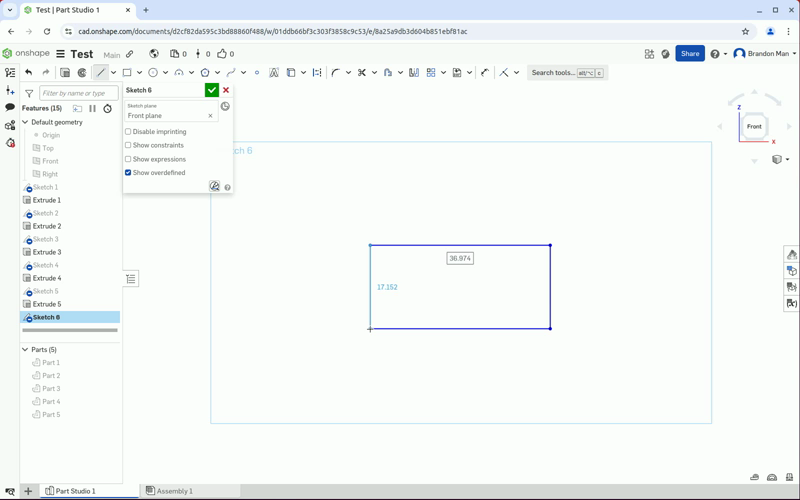
key(esc)
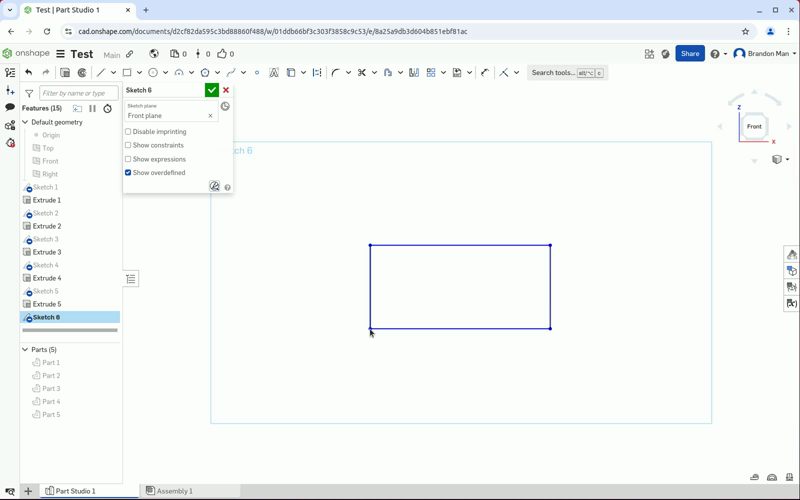
mouse_move(429, 286)
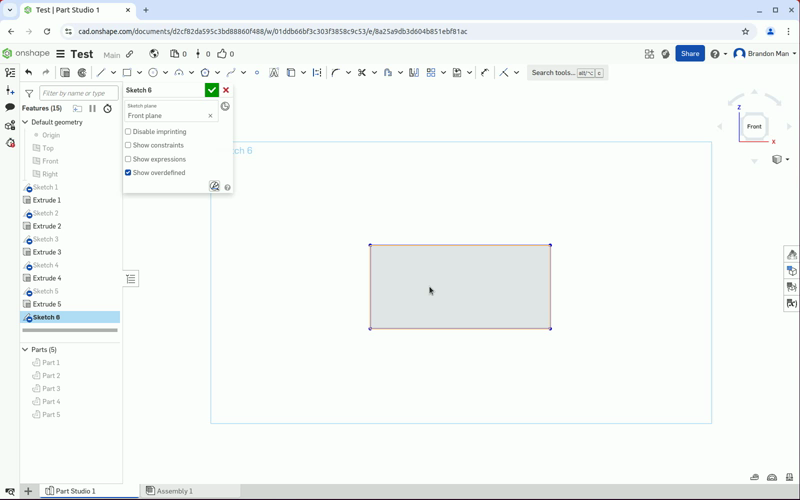
click(429, 286)
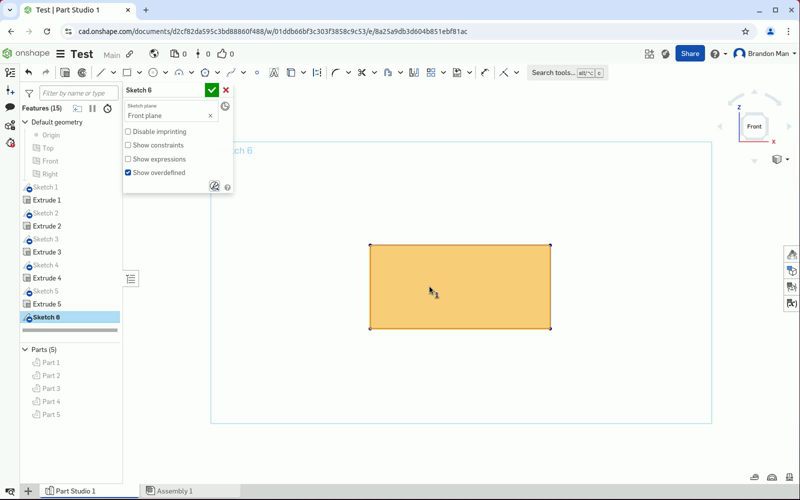
mouse_move(73, 352)
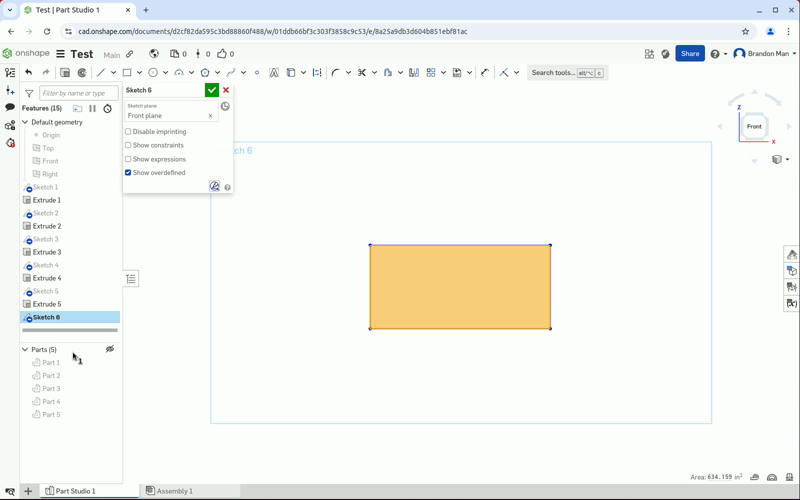
key(shift+y)
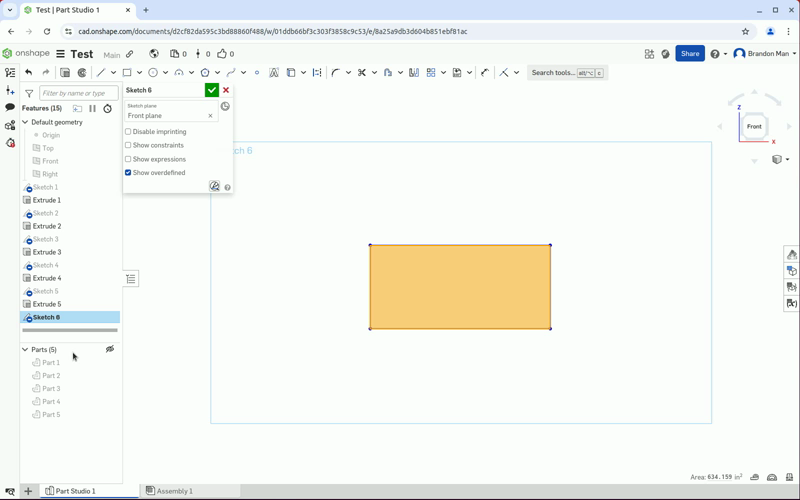
key(shift+e)
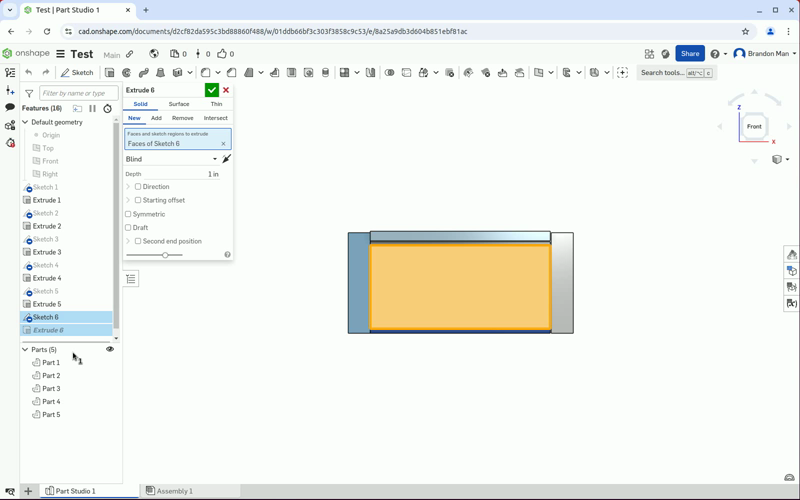
mouse_move(143, 106)
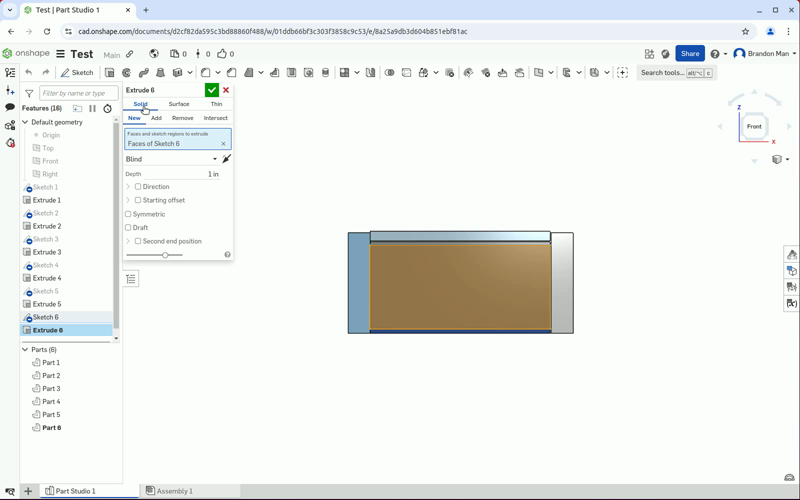
click(143, 106)
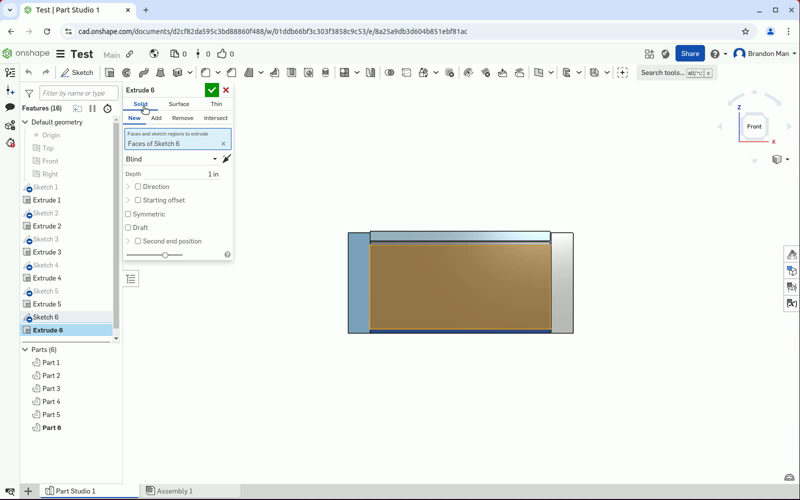
mouse_move(137, 120)
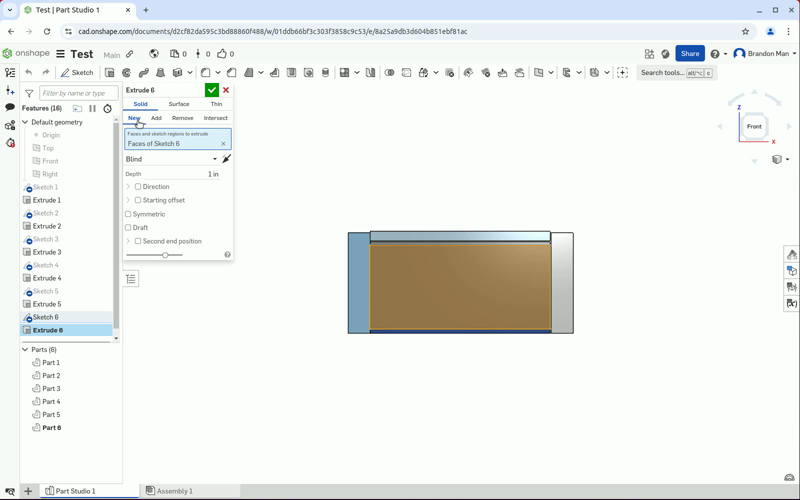
click(137, 120)
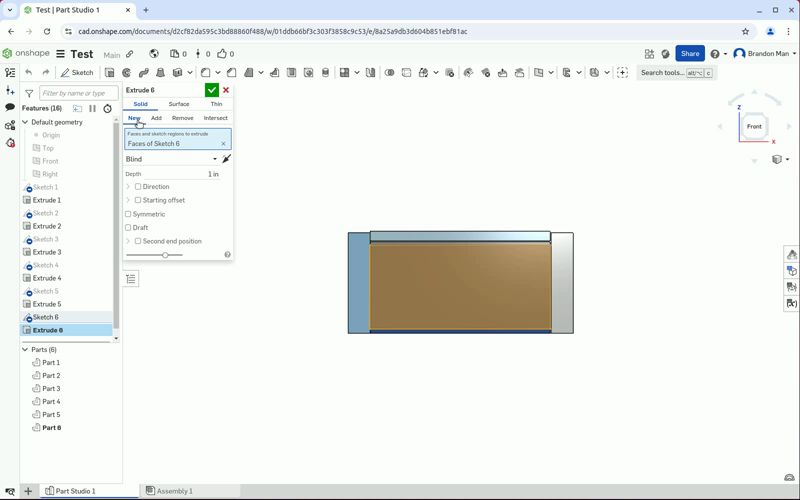
key(tab, 4)
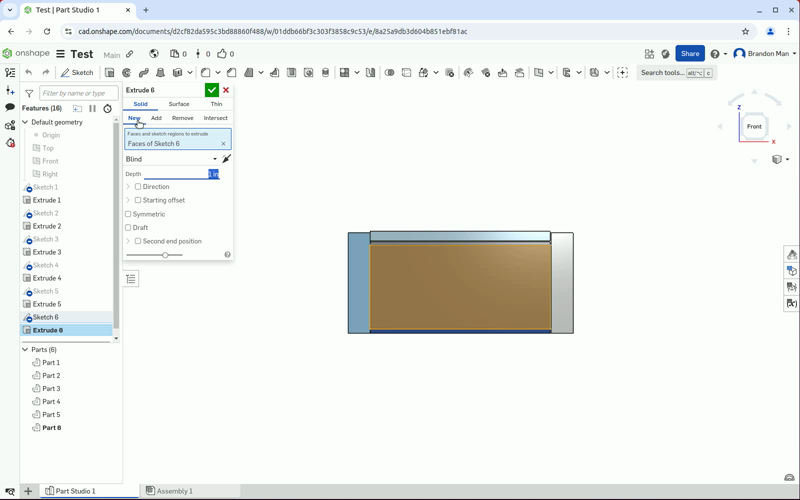
text(4.574)
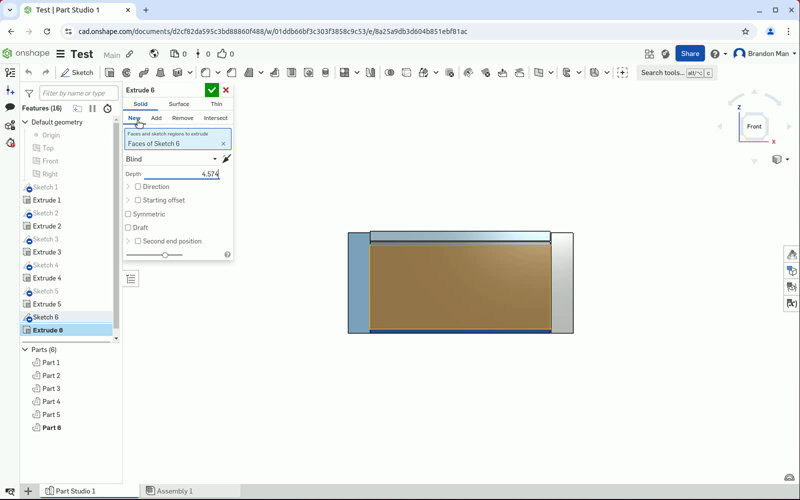
key(enter)
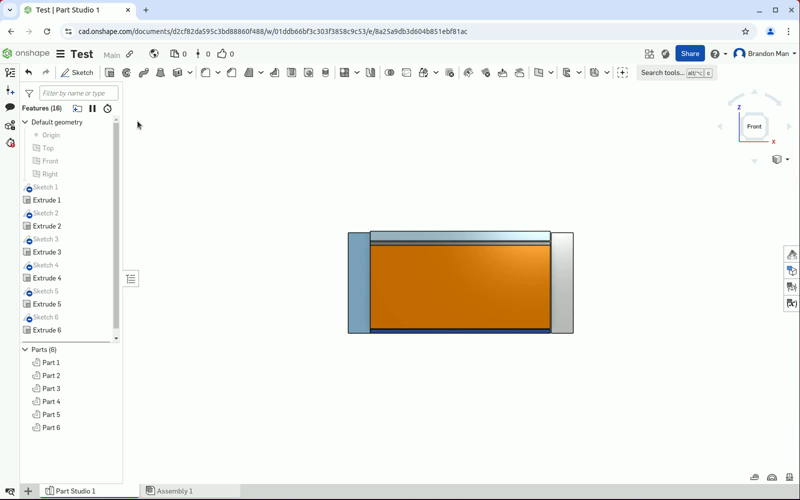
key(shift+h)
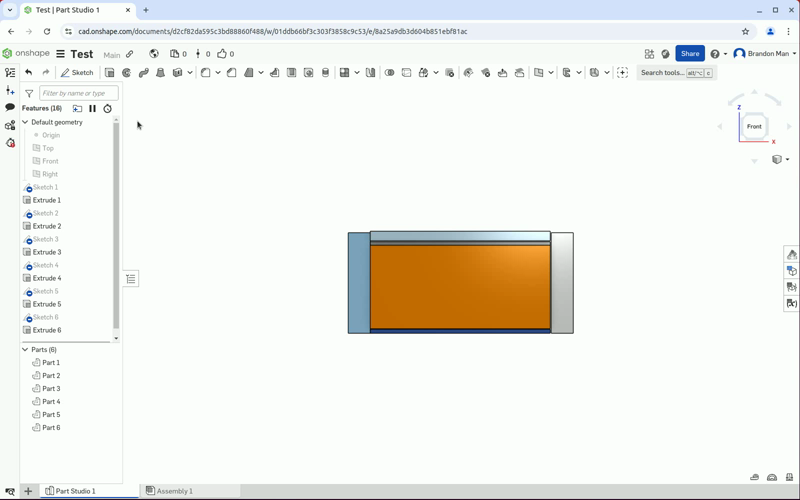
key(shift+h)
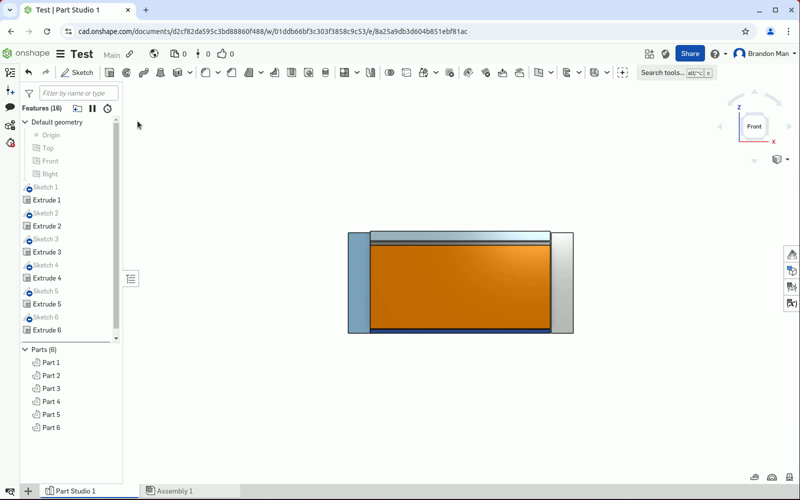
key(shift+7)
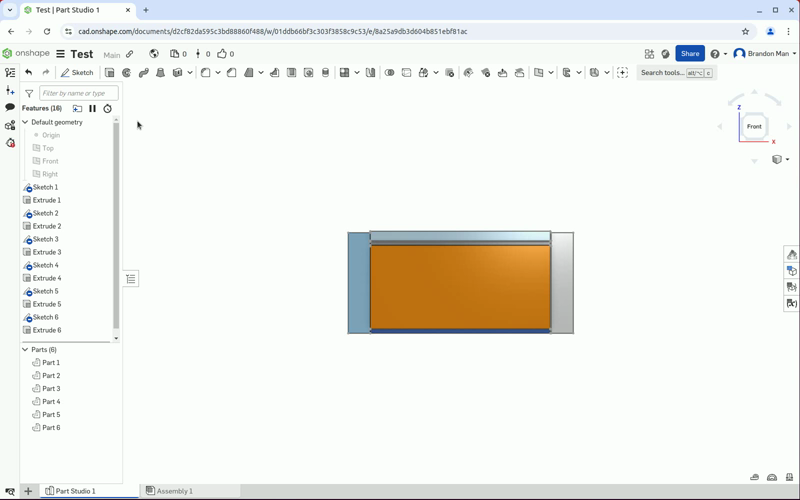
key(left, 2)
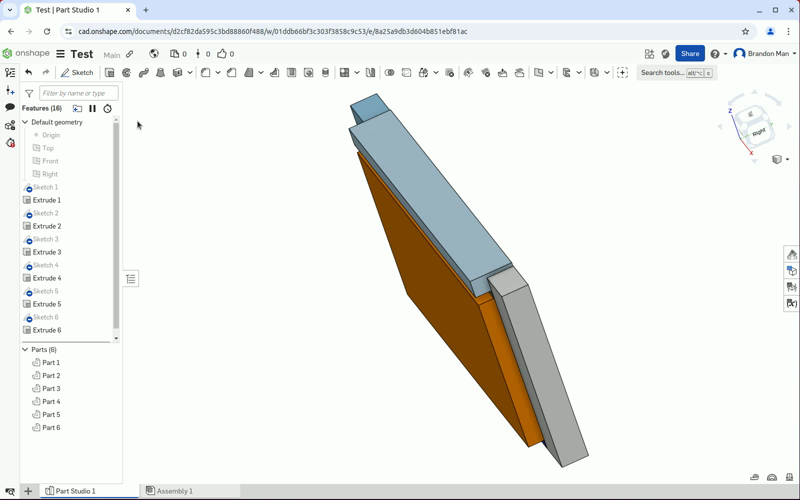
key(down, 2)
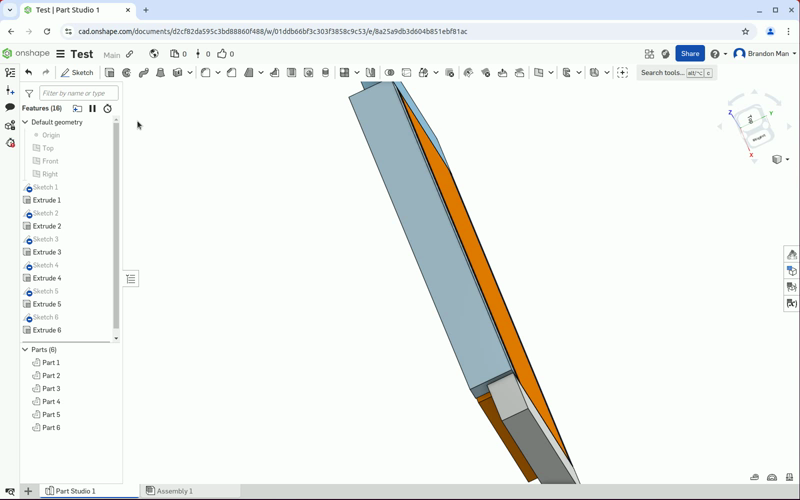
key(up, 2)
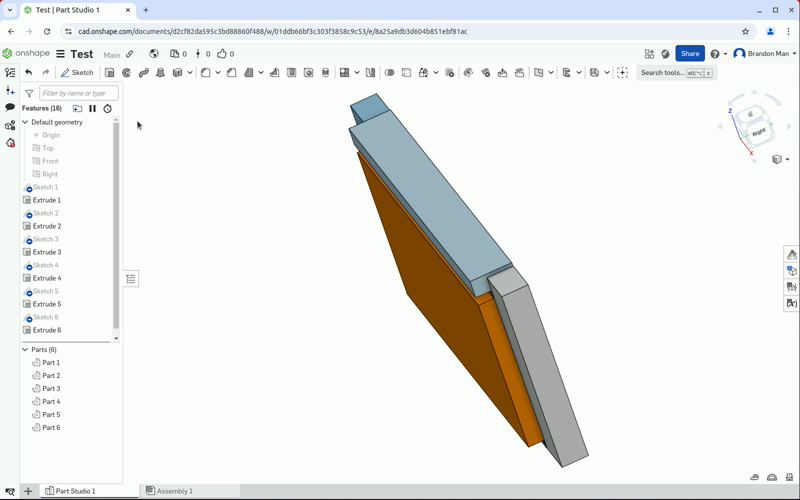
key(right, 2)
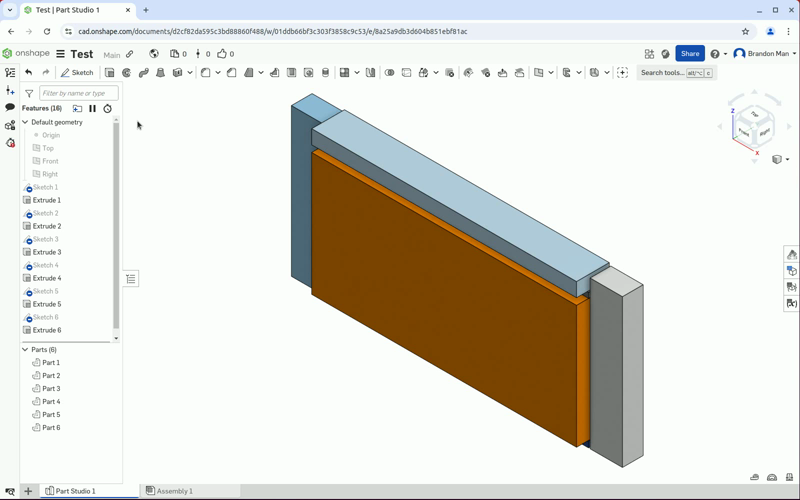
mouse_move(69, 189)
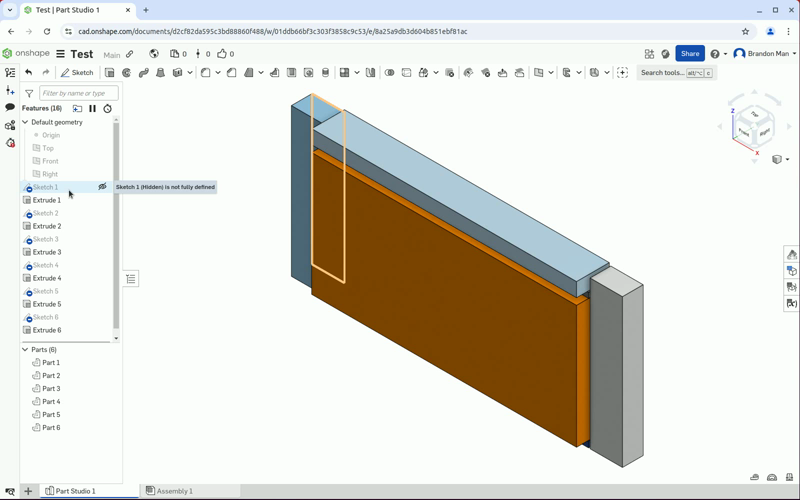
click(69, 189)